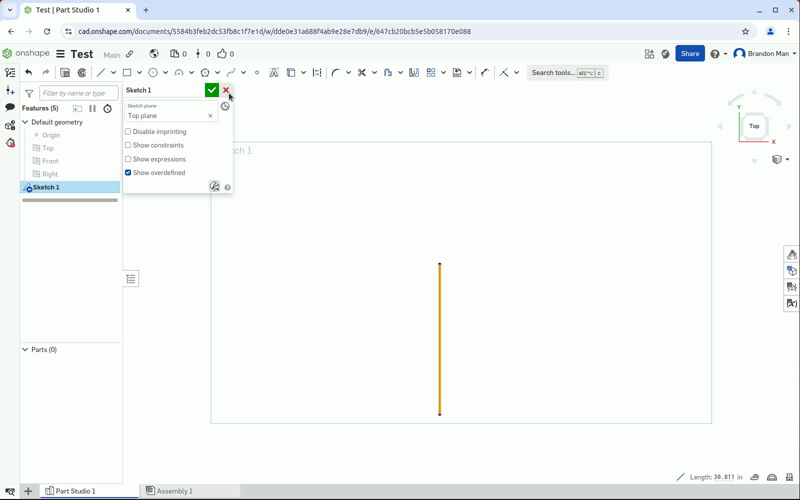
key(shift+h)
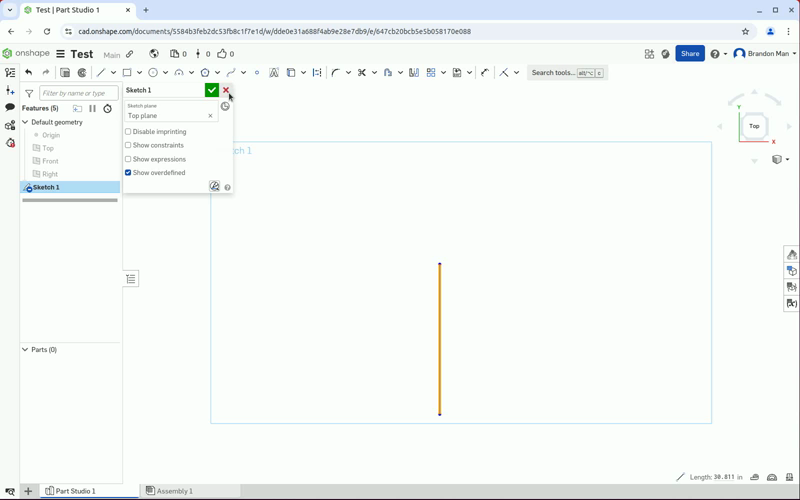
key(shift+s)
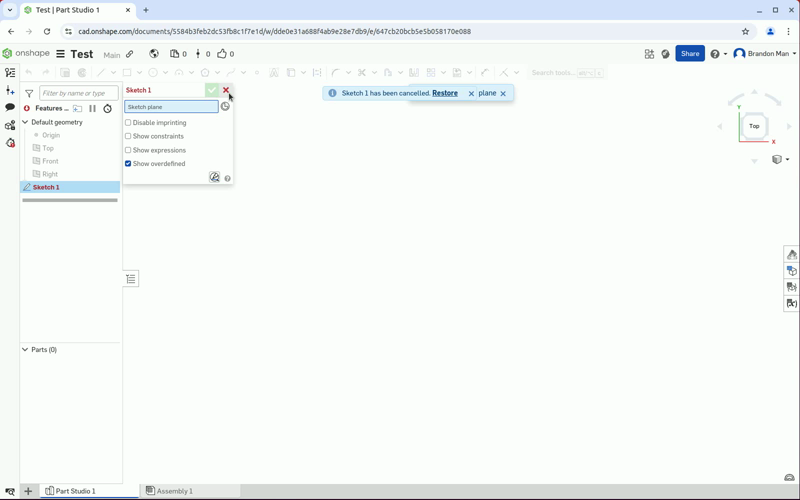
mouse_move(73, 150)
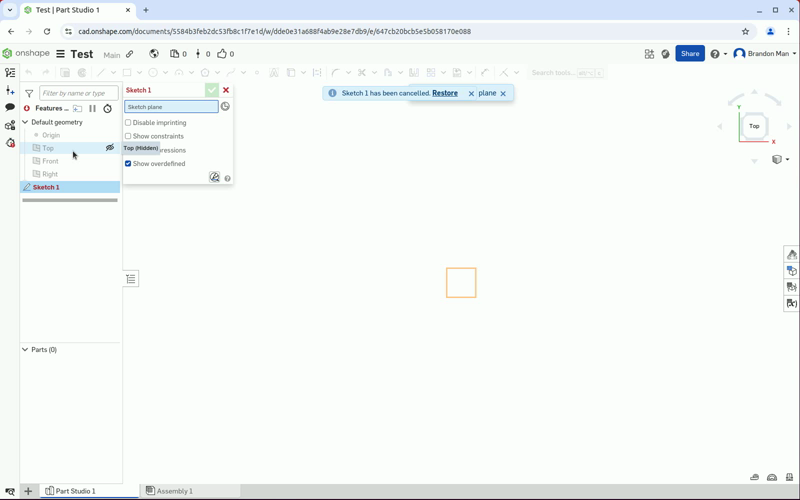
click(73, 150)
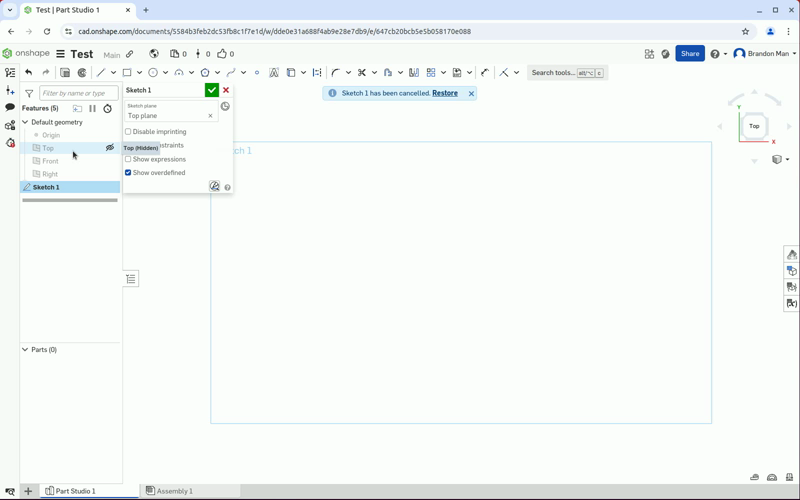
mouse_move(73, 352)
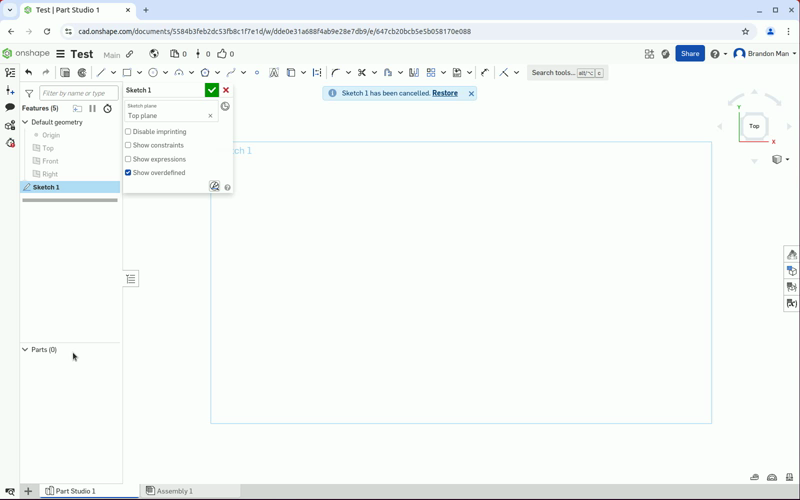
key(y)
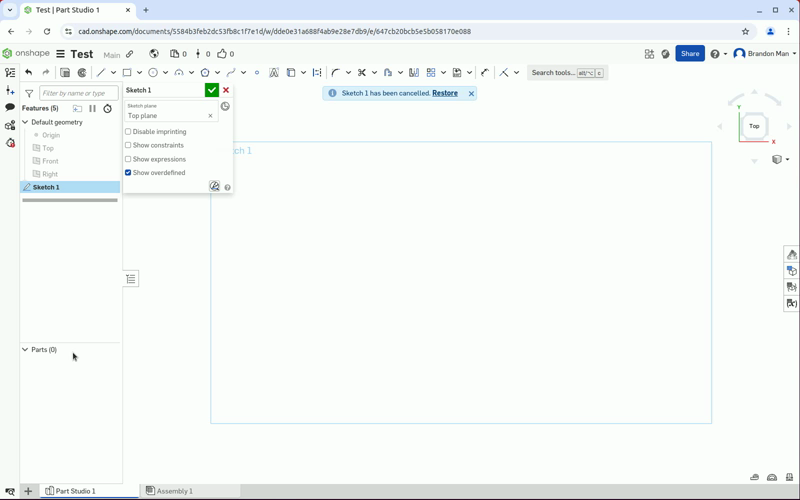
key(a)
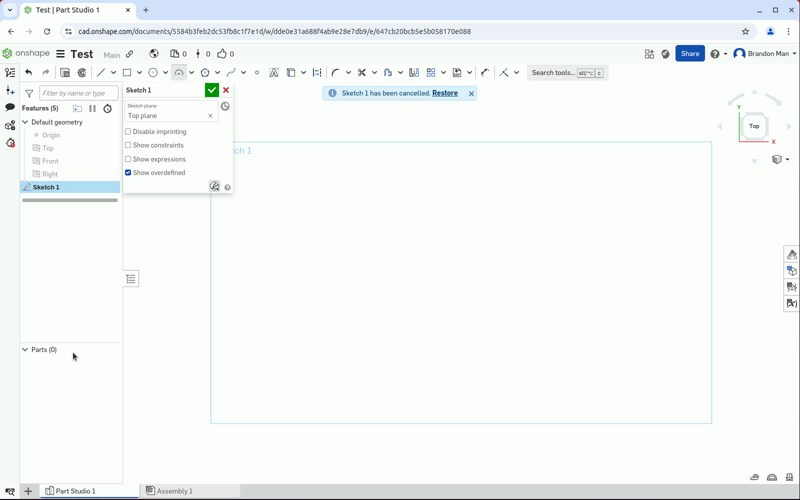
key_down(shift)
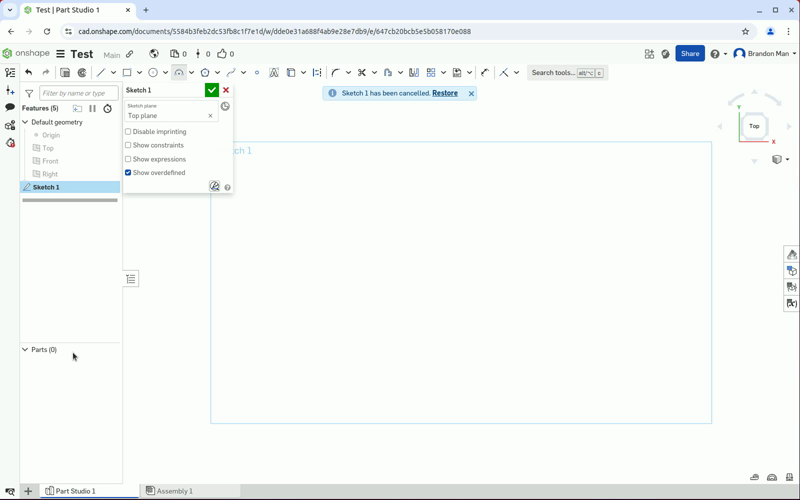
mouse_move(451, 287)
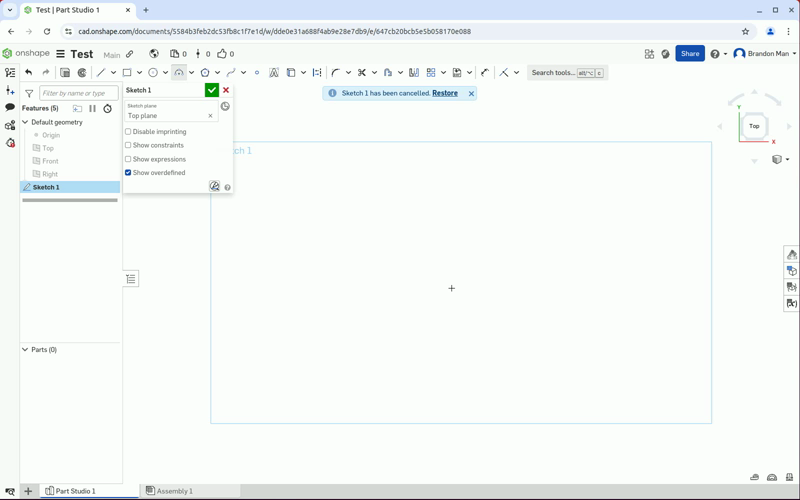
click(451, 287)
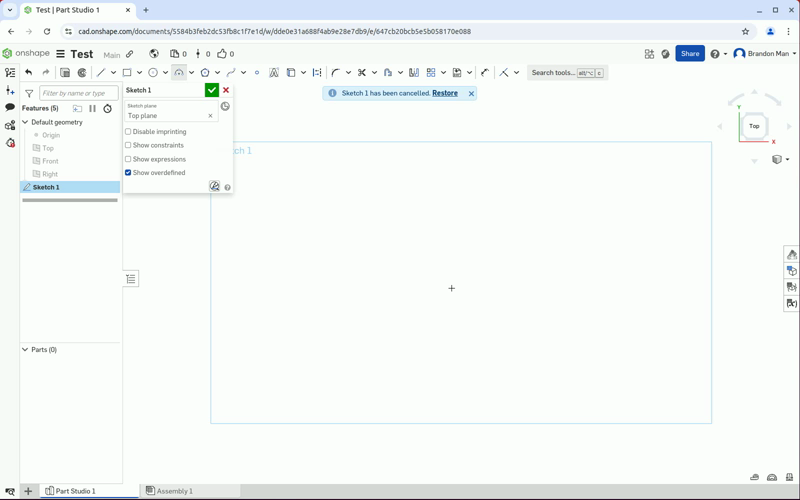
key_up(shift)
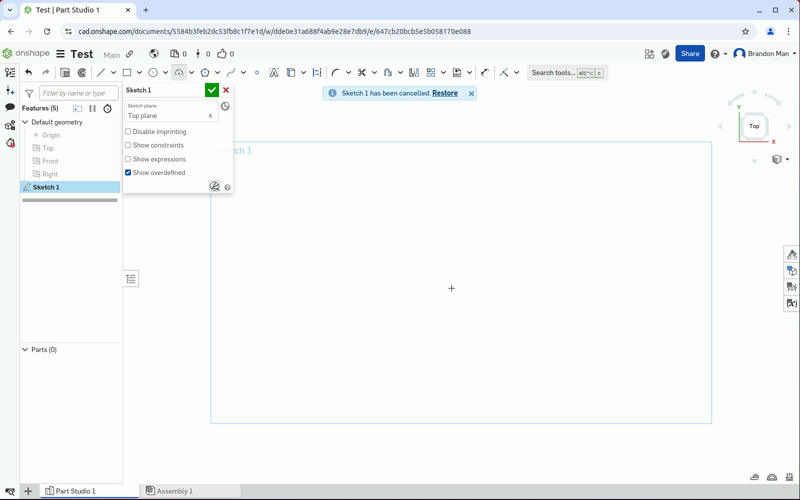
key_down(shift)
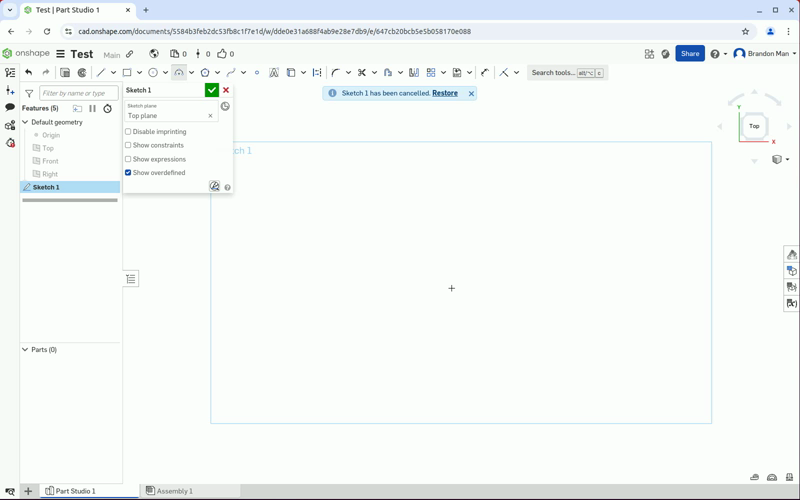
mouse_move(456, 292)
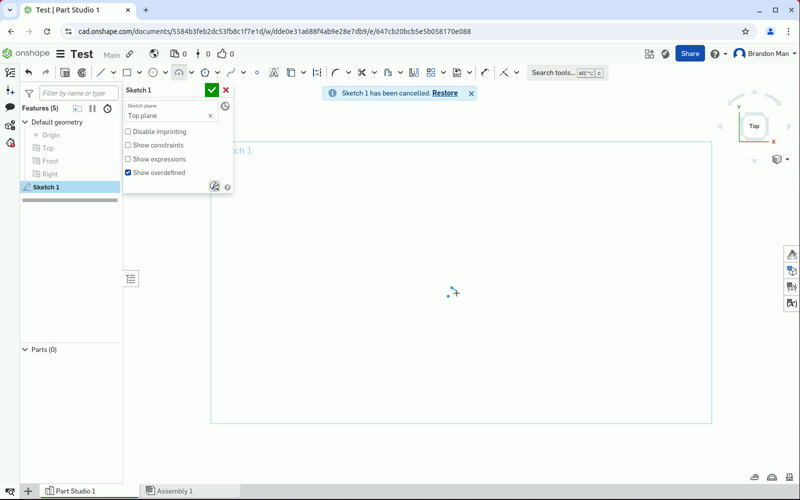
scroll(6)
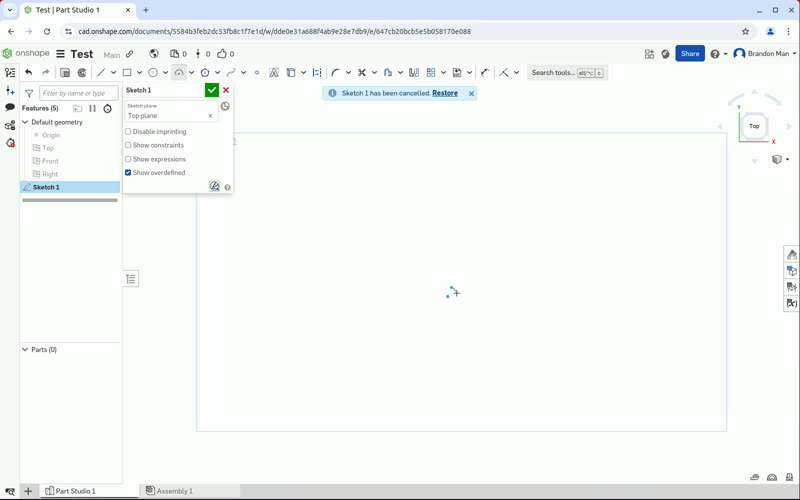
scroll(6)
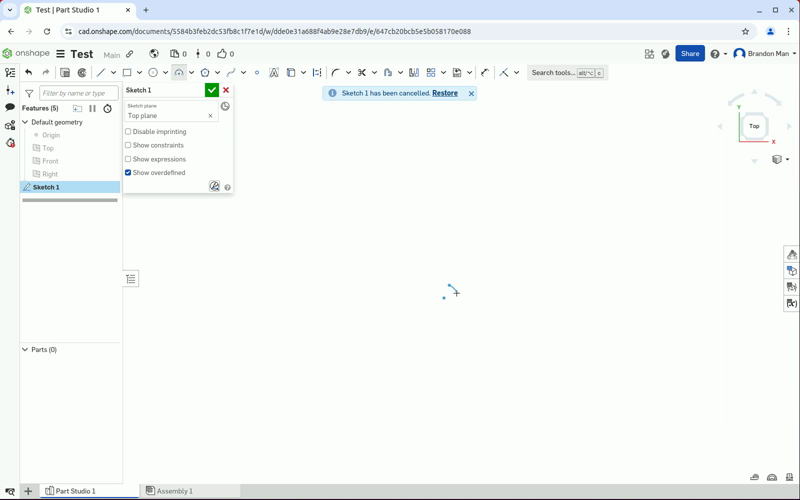
scroll(6)
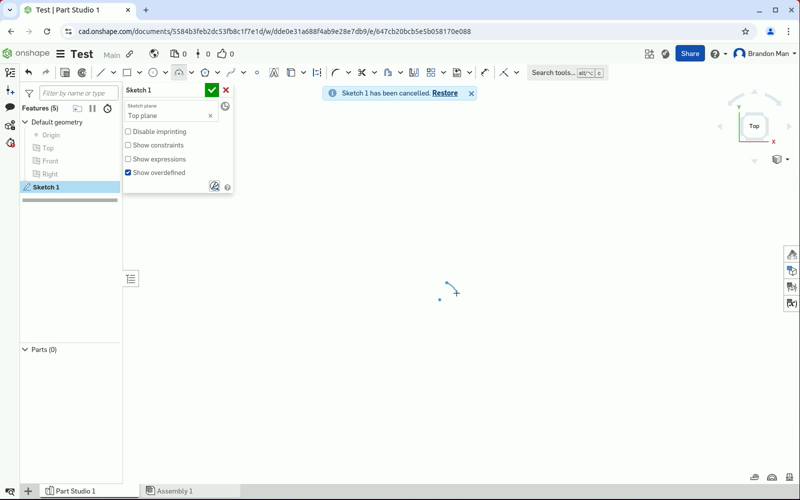
scroll(6)
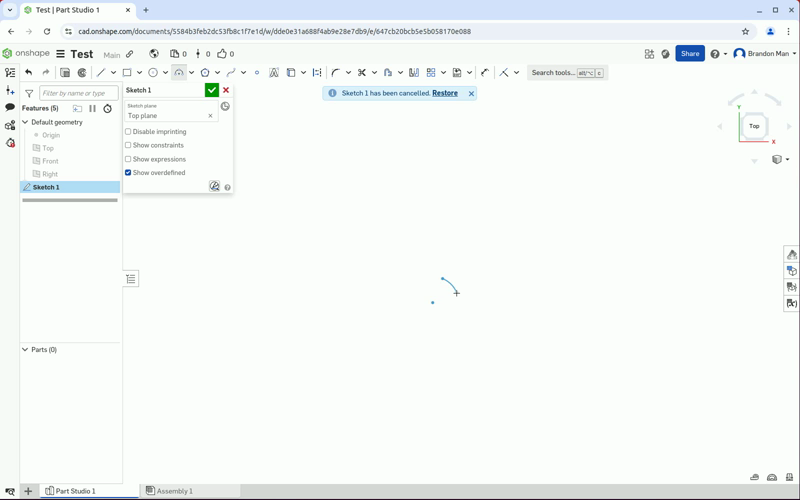
scroll(6)
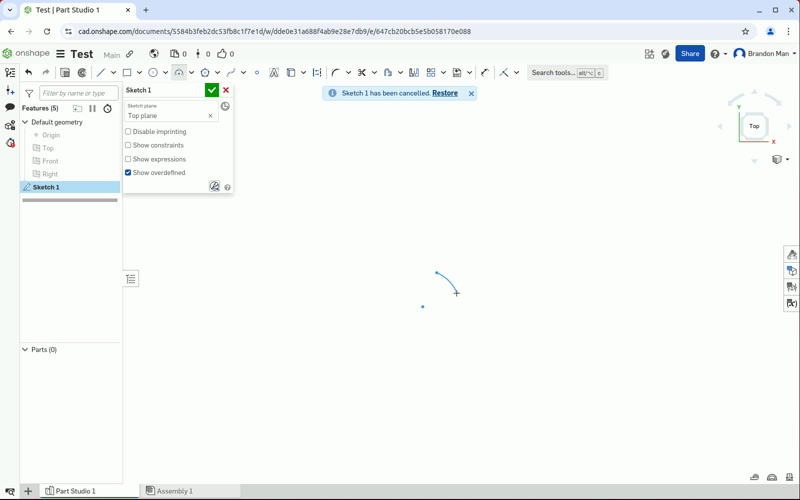
scroll(6)
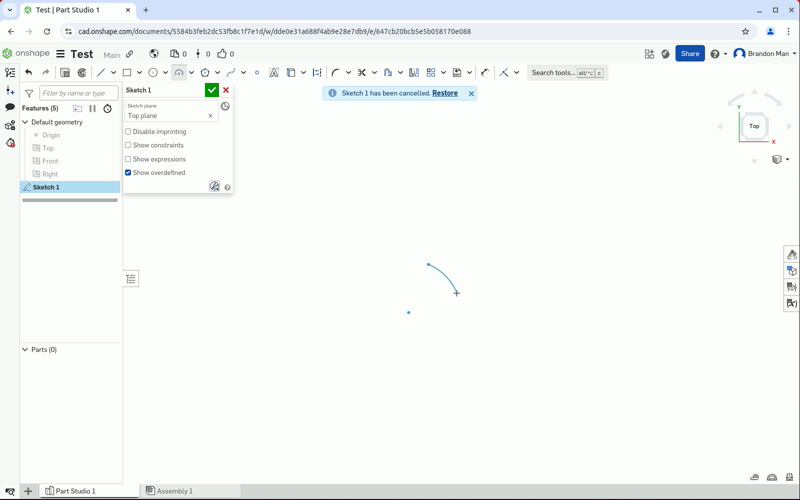
scroll(6)
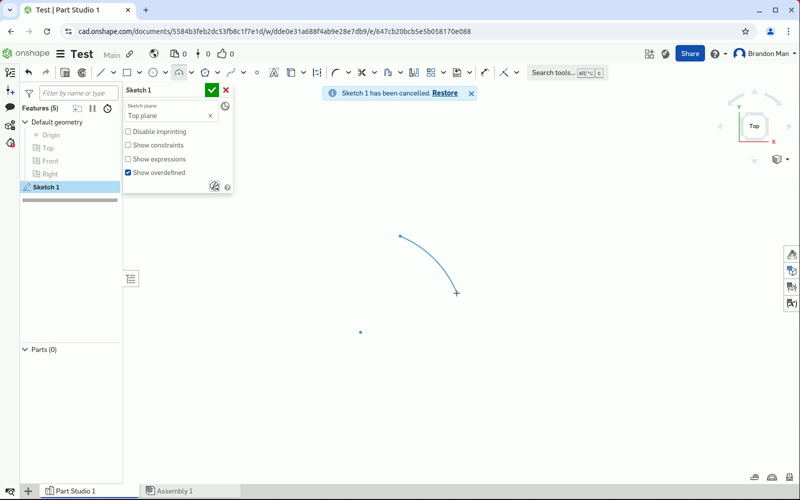
click(456, 292)
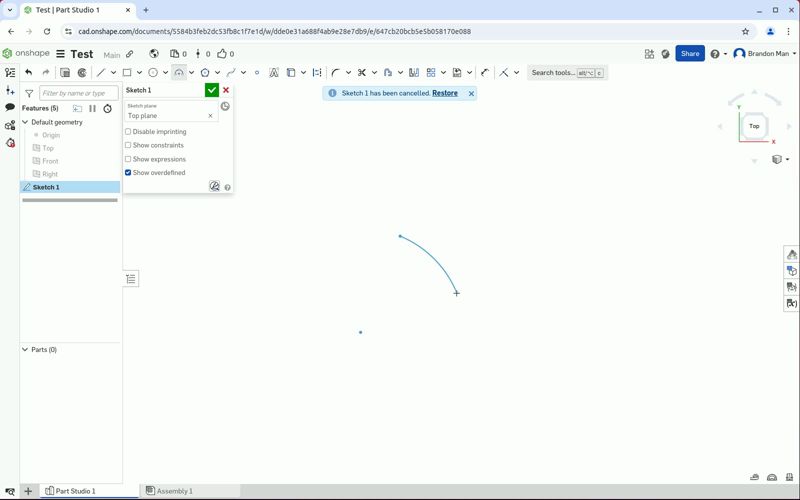
scroll(-6)
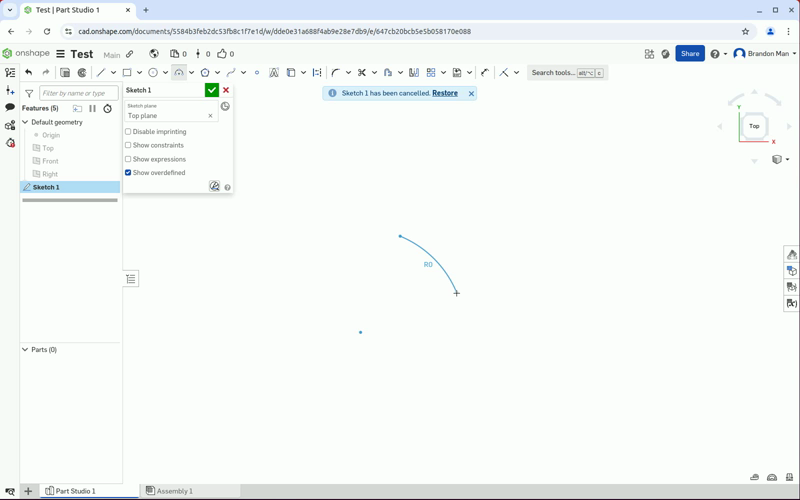
scroll(-6)
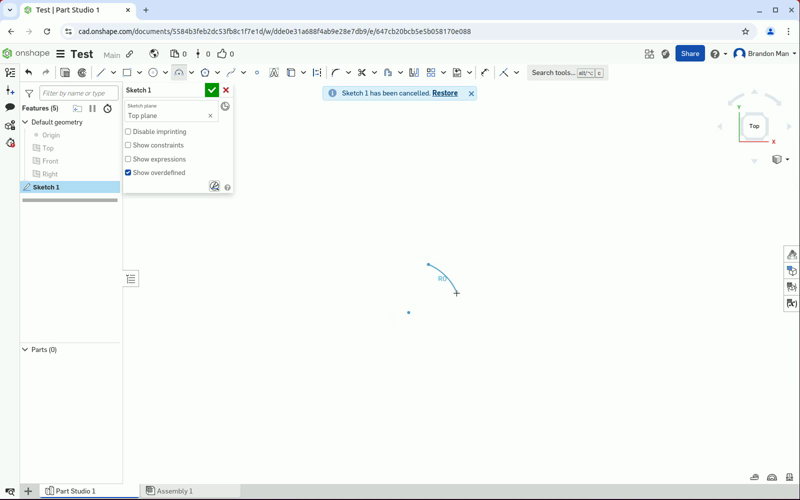
scroll(-6)
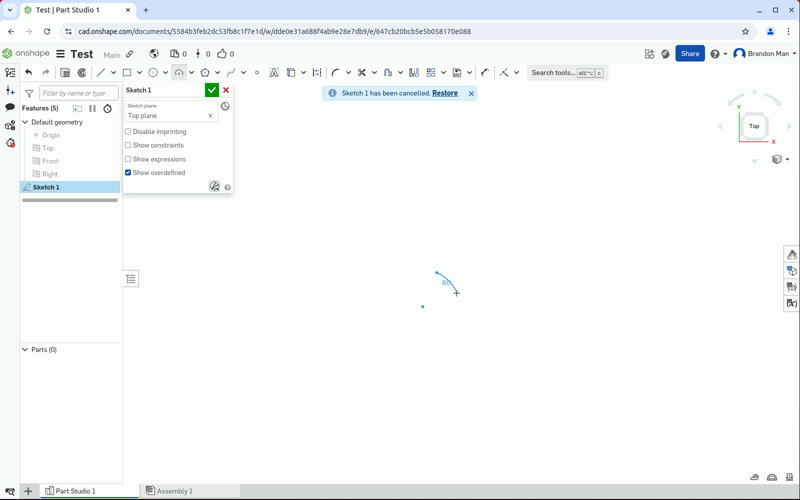
scroll(-6)
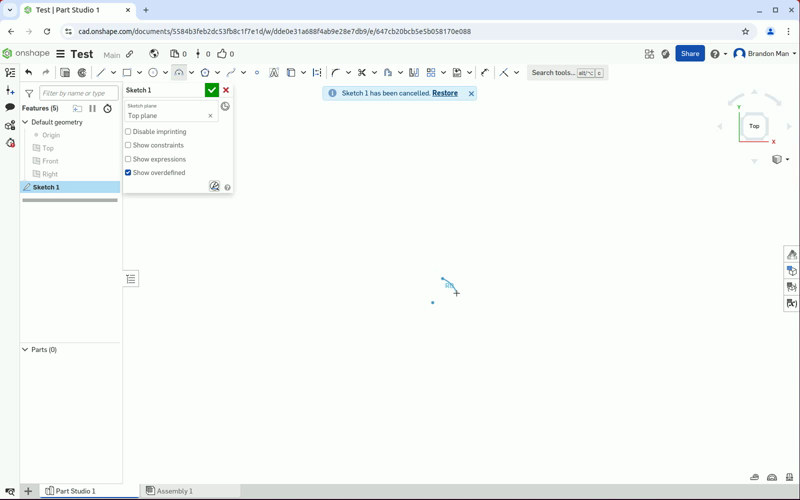
scroll(-6)
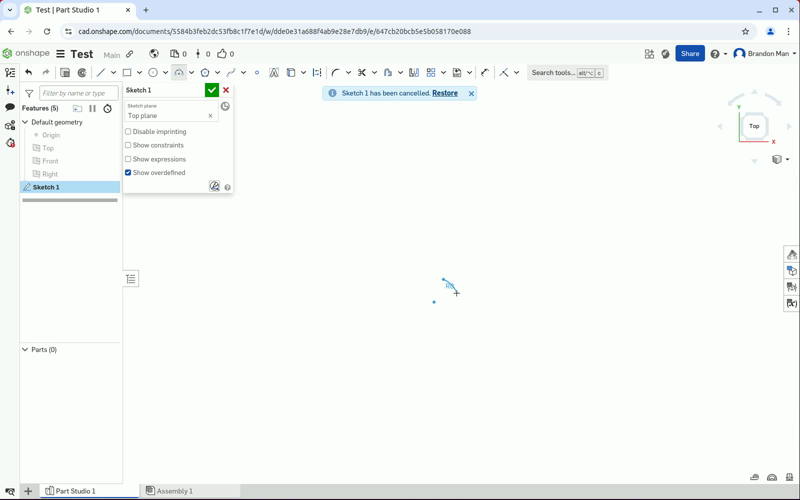
scroll(-6)
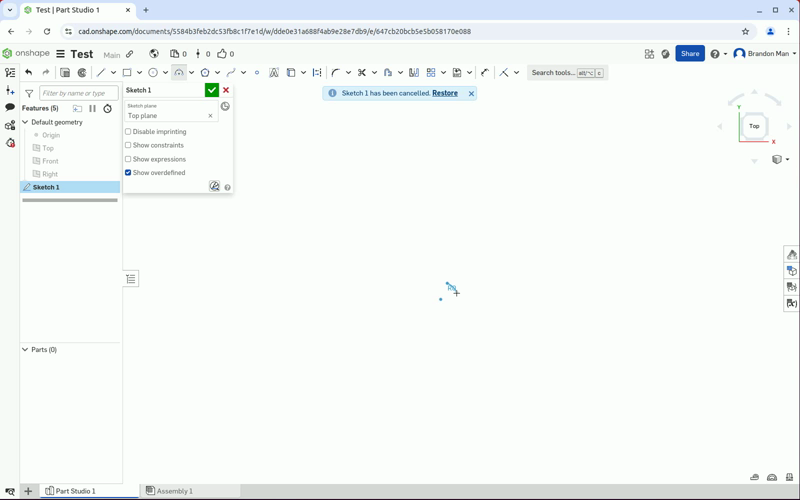
scroll(-6)
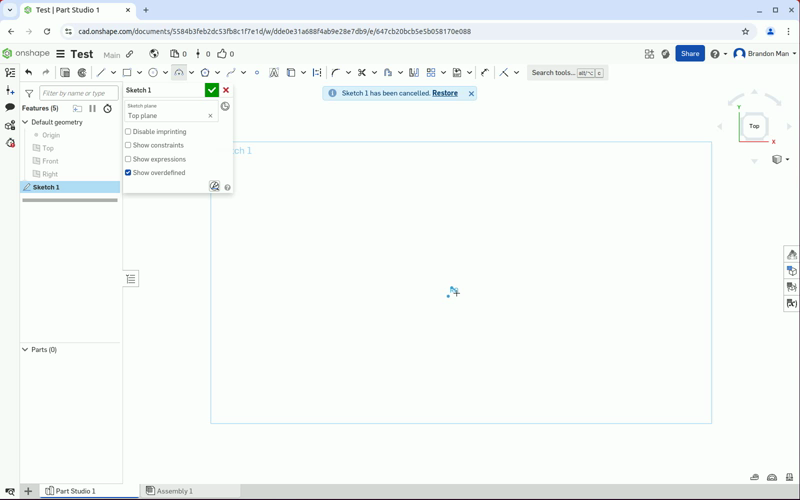
mouse_move(453, 291)
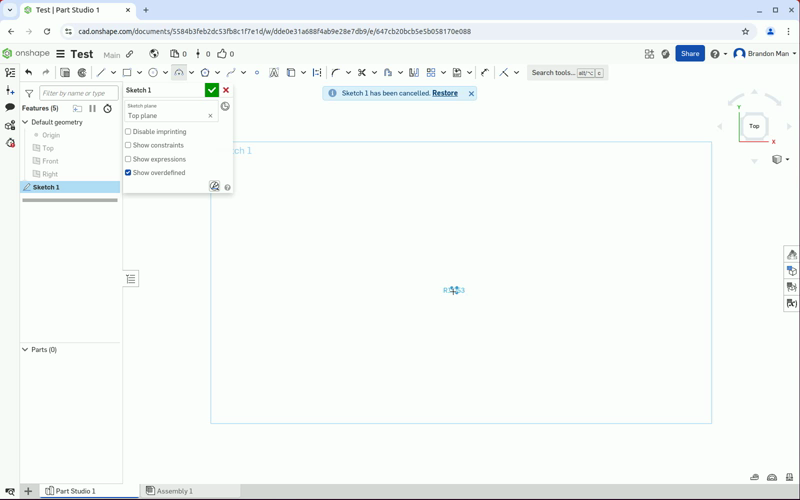
scroll(6)
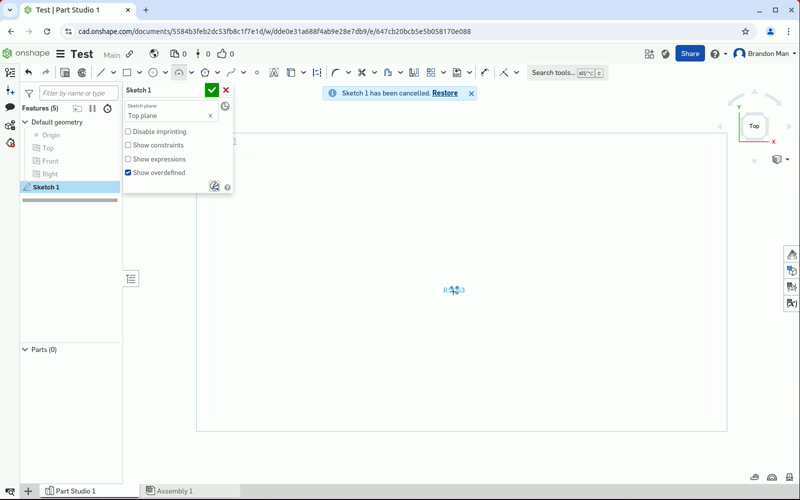
scroll(6)
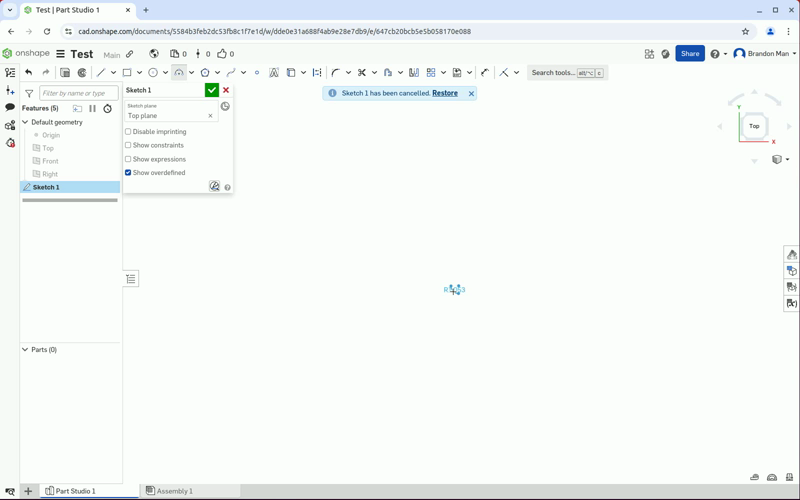
scroll(6)
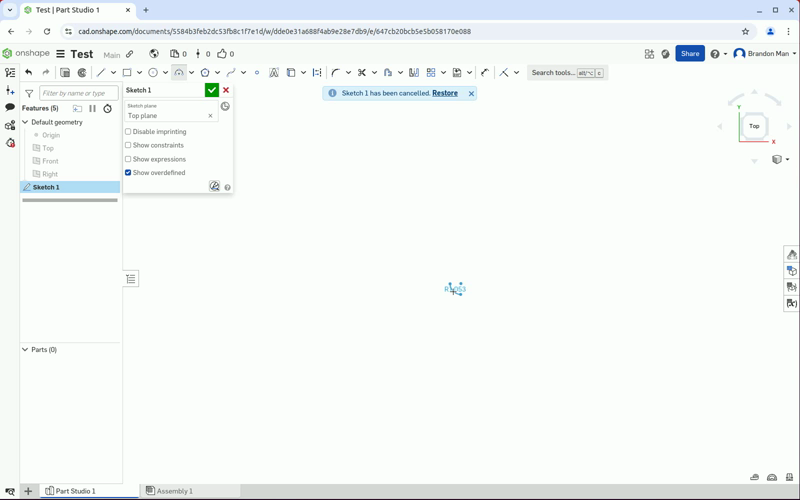
scroll(6)
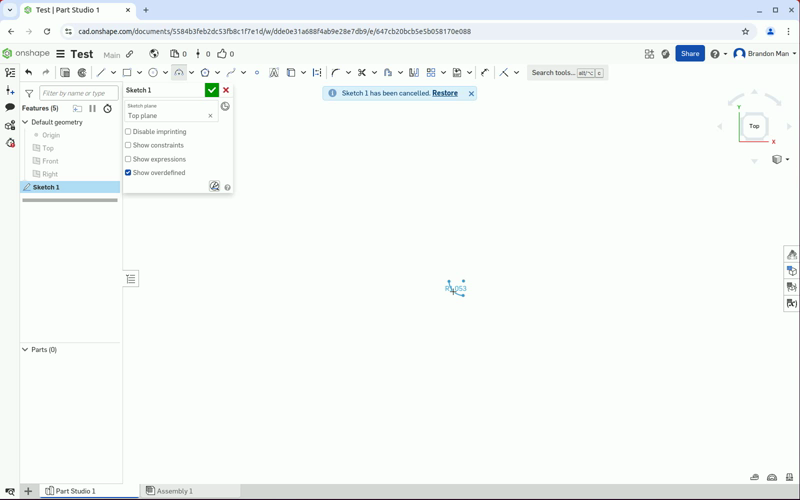
scroll(6)
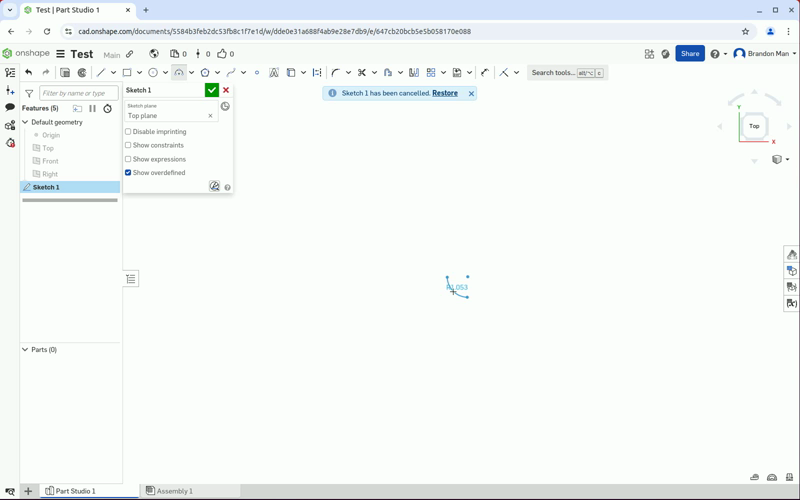
scroll(6)
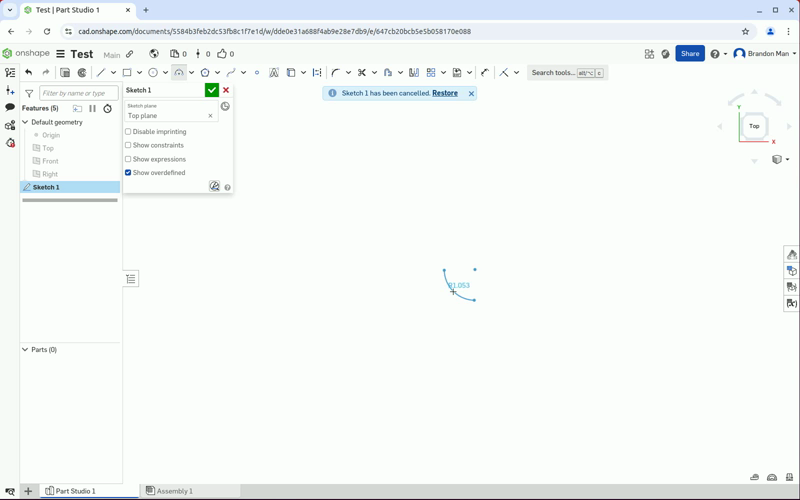
scroll(6)
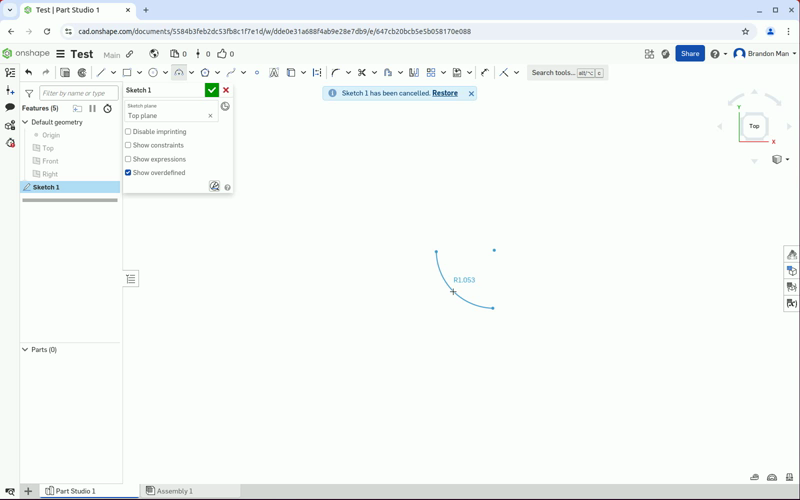
click(453, 291)
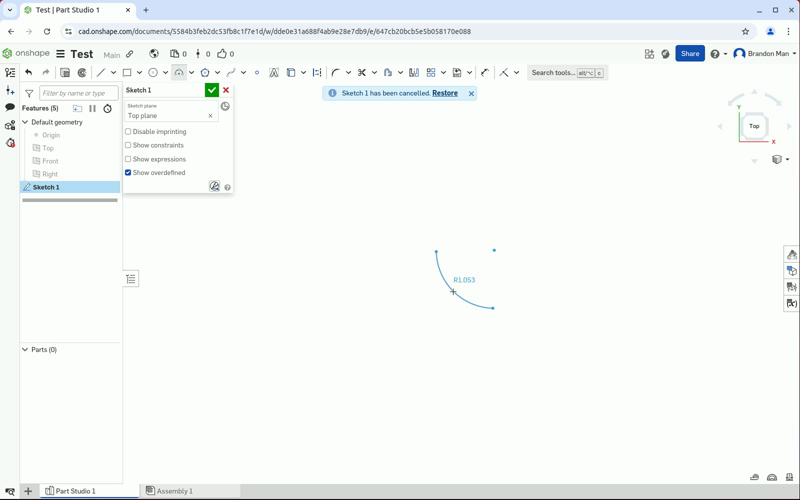
scroll(-6)
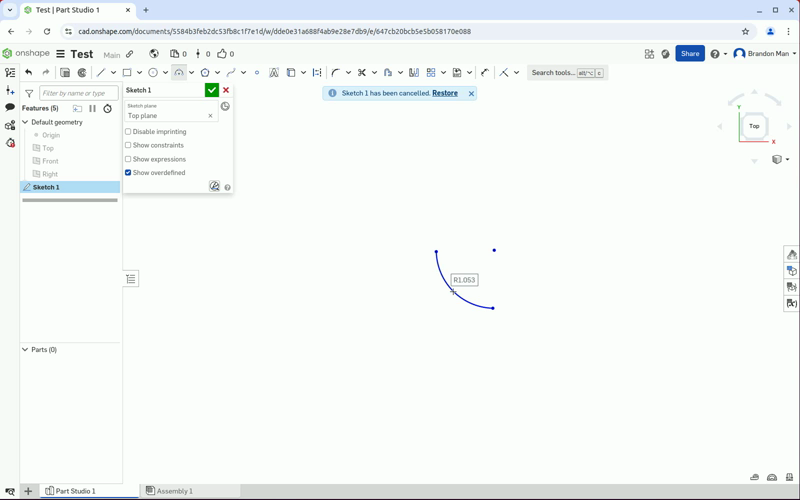
scroll(-6)
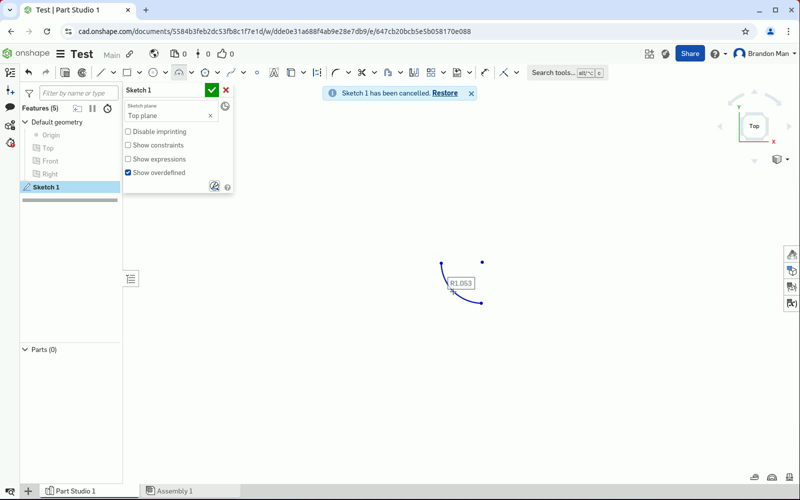
scroll(-6)
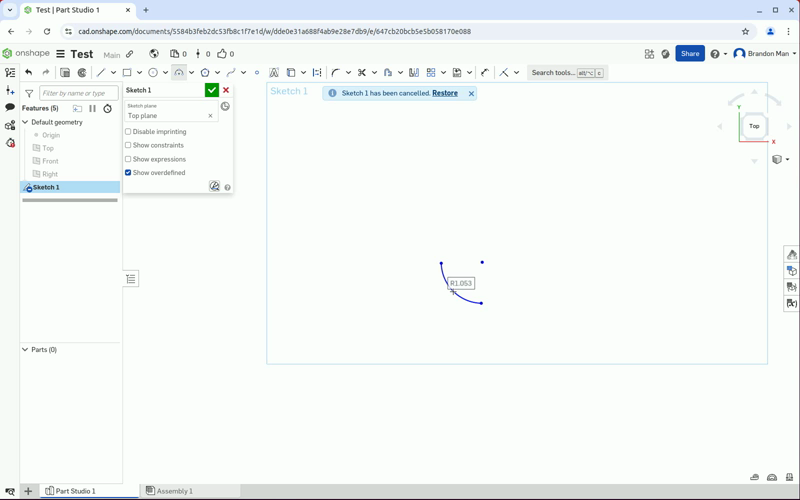
scroll(-6)
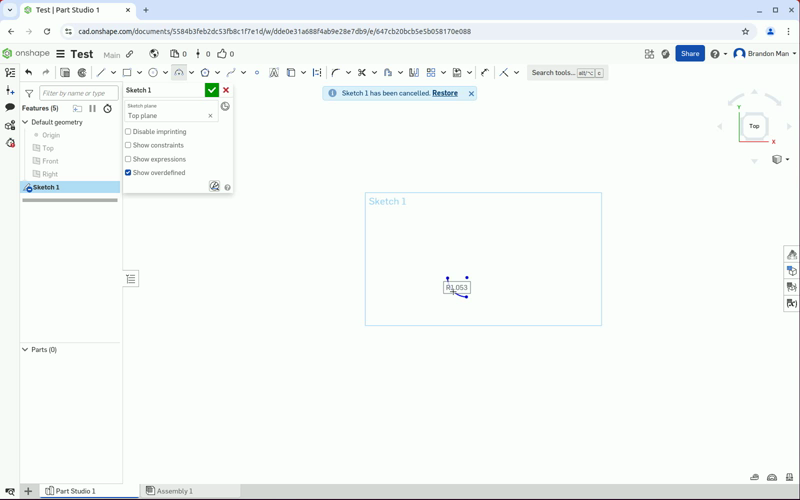
scroll(-6)
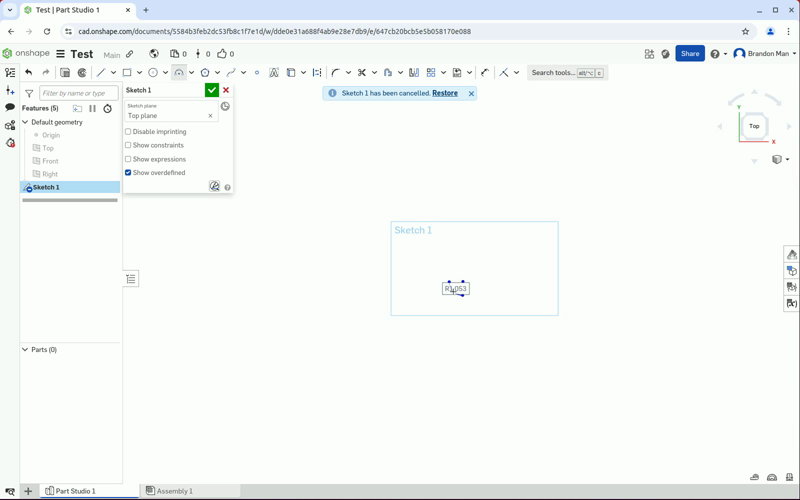
scroll(-6)
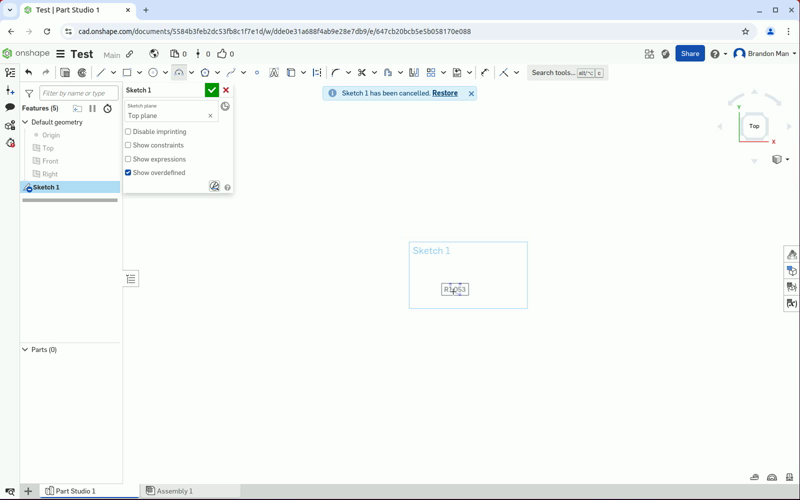
scroll(-6)
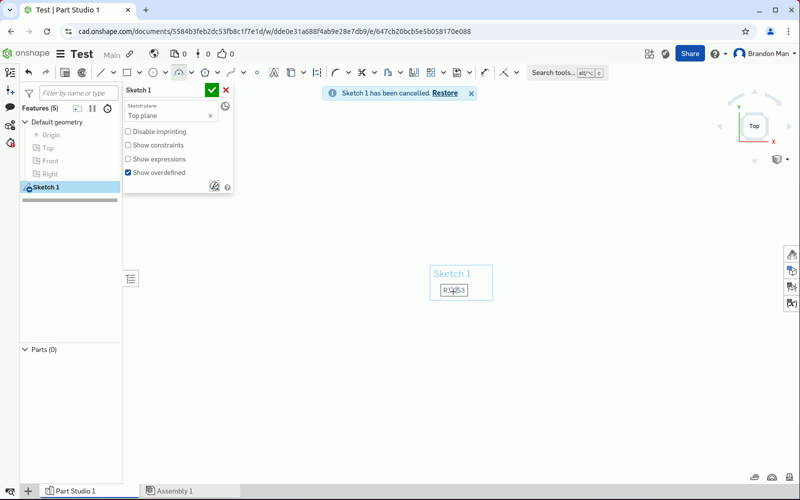
key_up(shift)
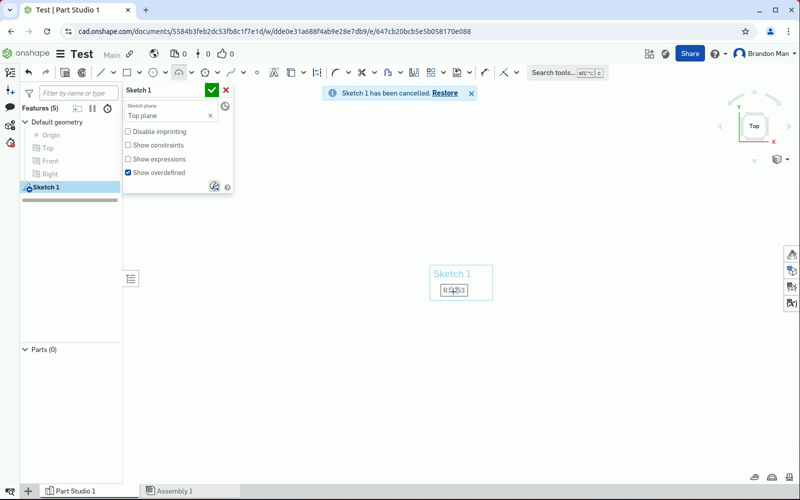
key(esc)
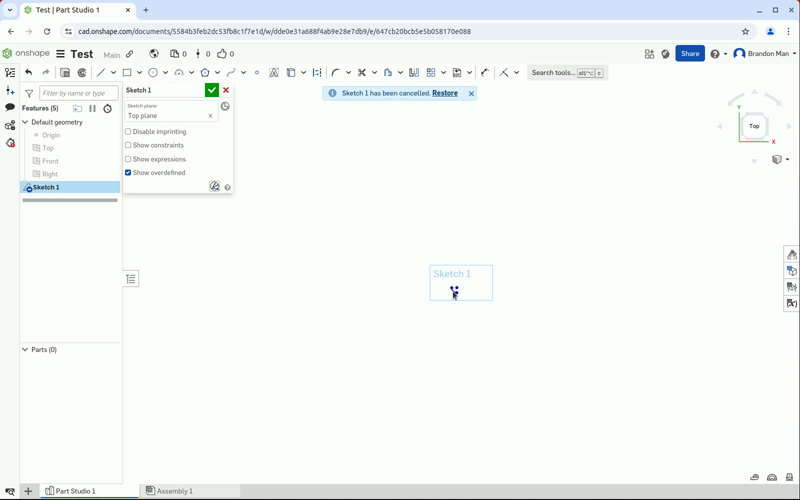
key(l)
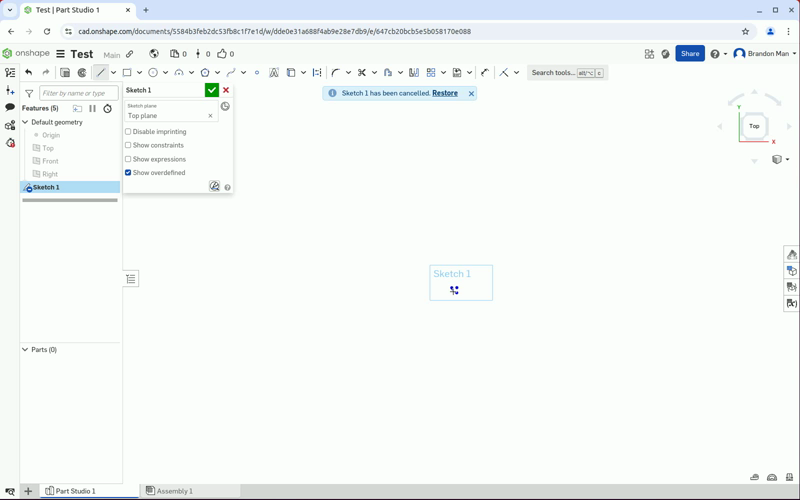
mouse_move(456, 292)
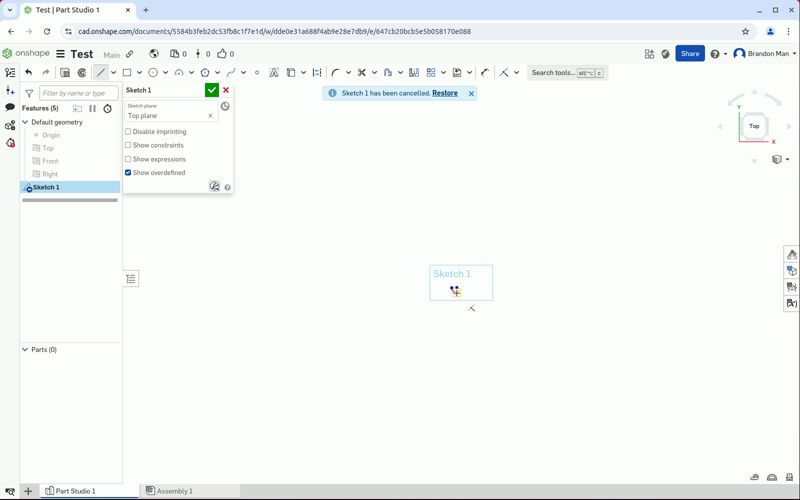
scroll(6)
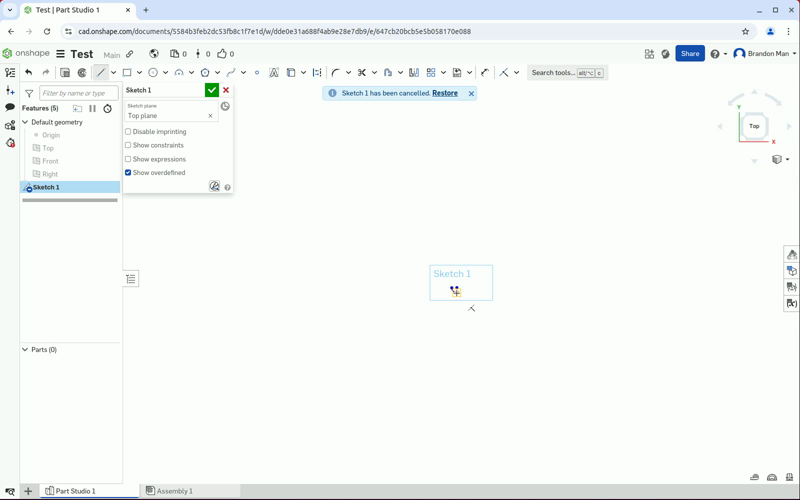
scroll(6)
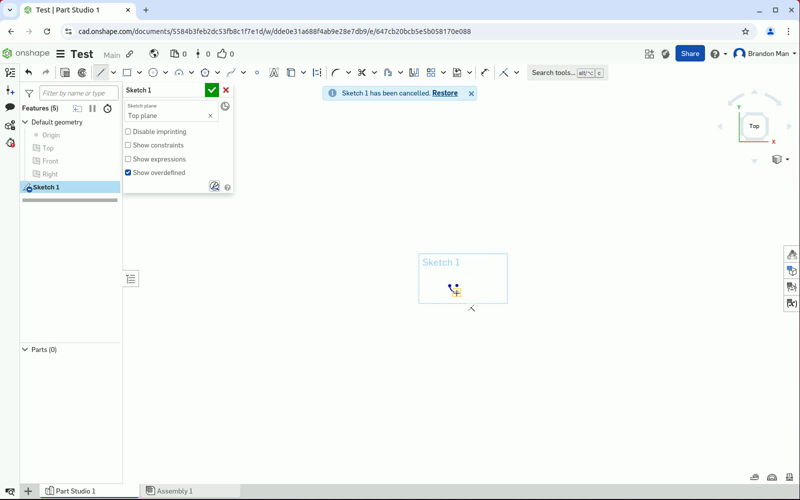
scroll(6)
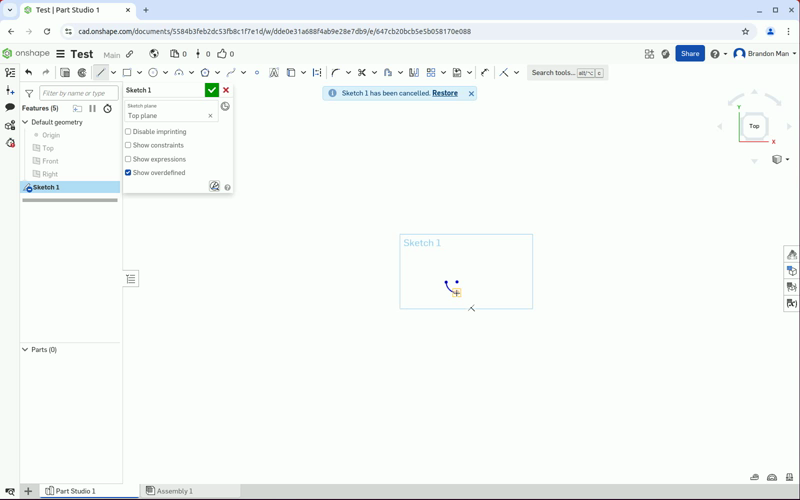
scroll(6)
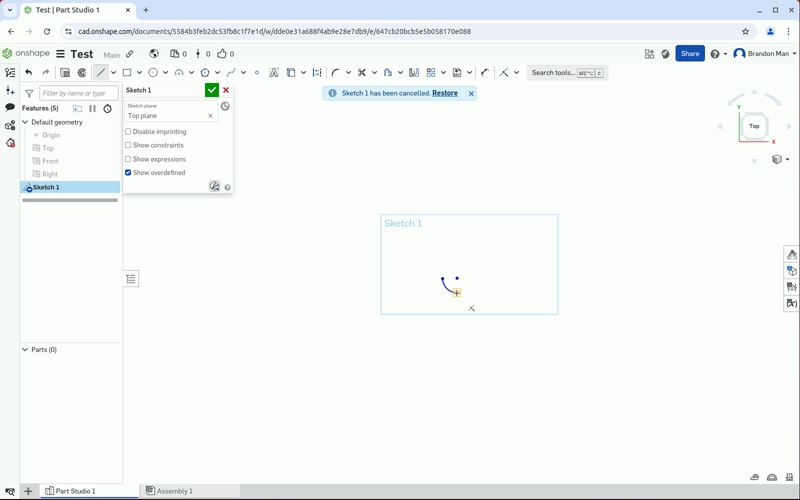
scroll(6)
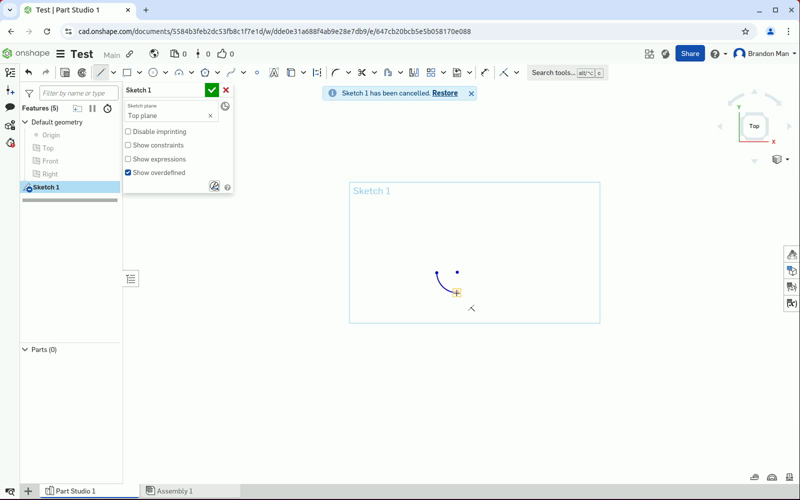
scroll(6)
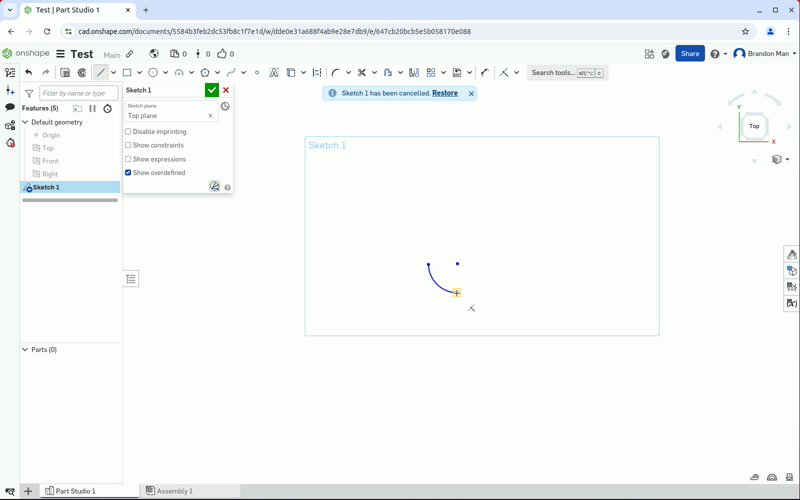
scroll(6)
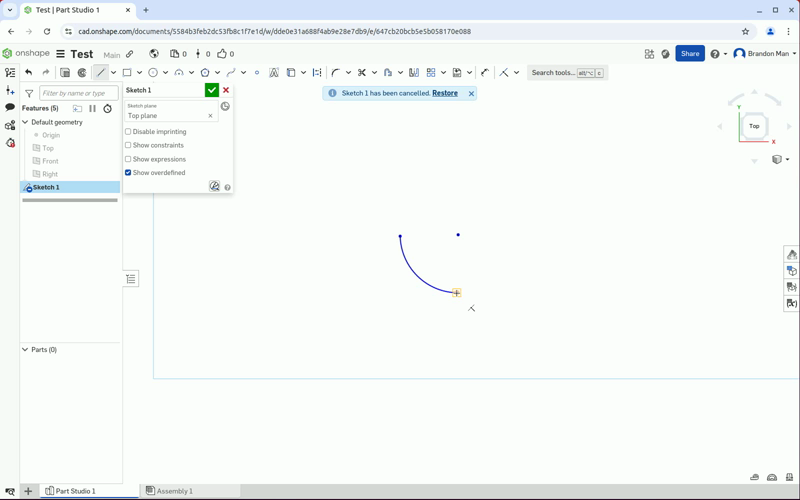
click(456, 292)
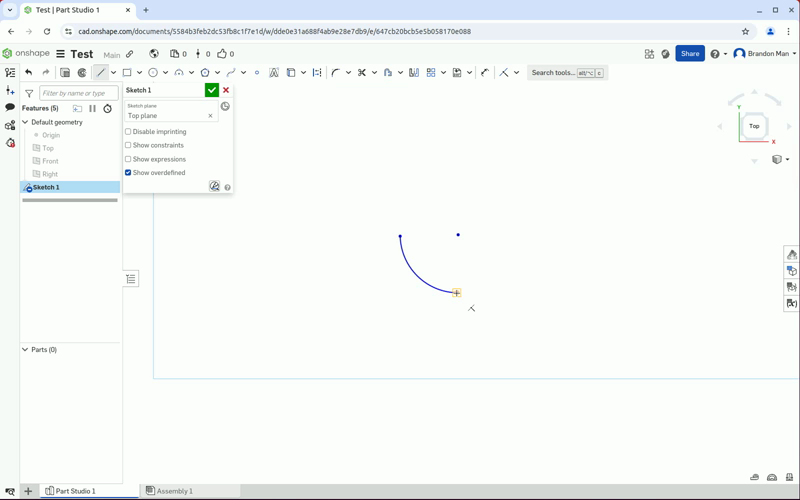
scroll(-6)
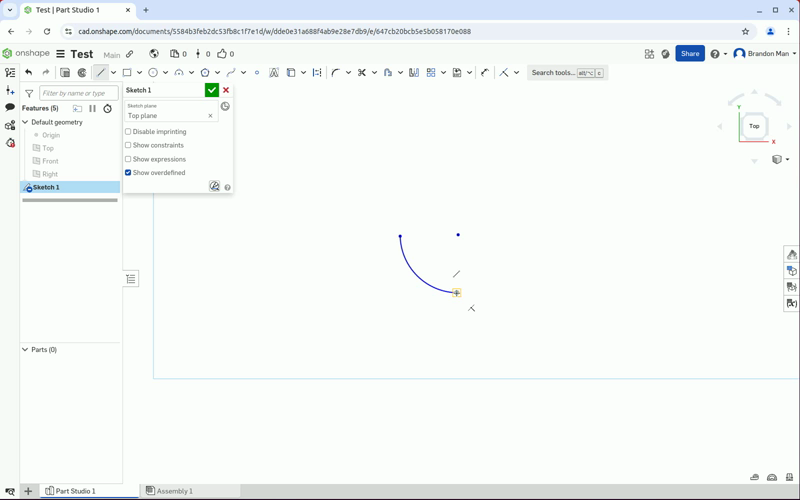
scroll(-6)
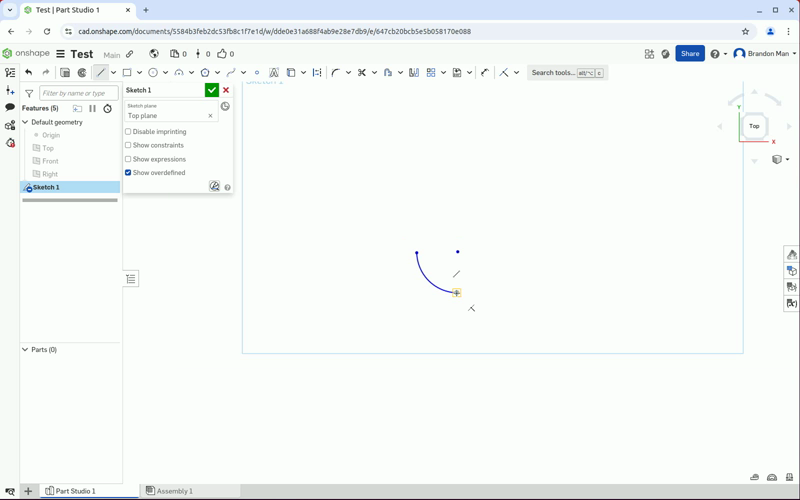
scroll(-6)
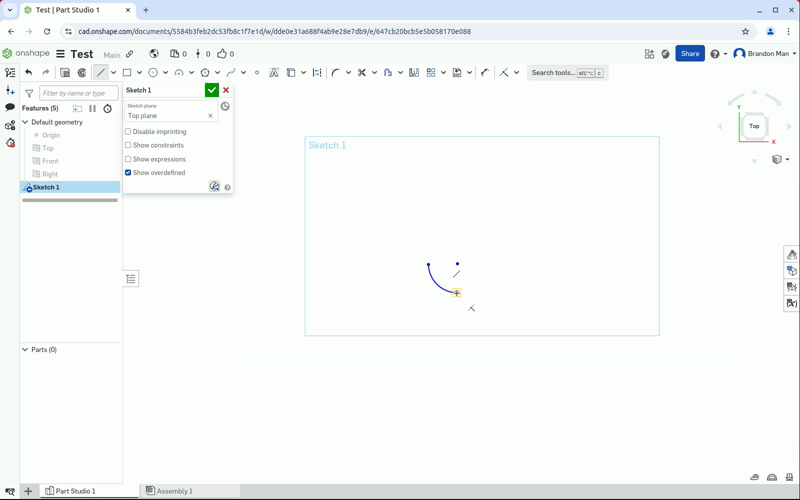
scroll(-6)
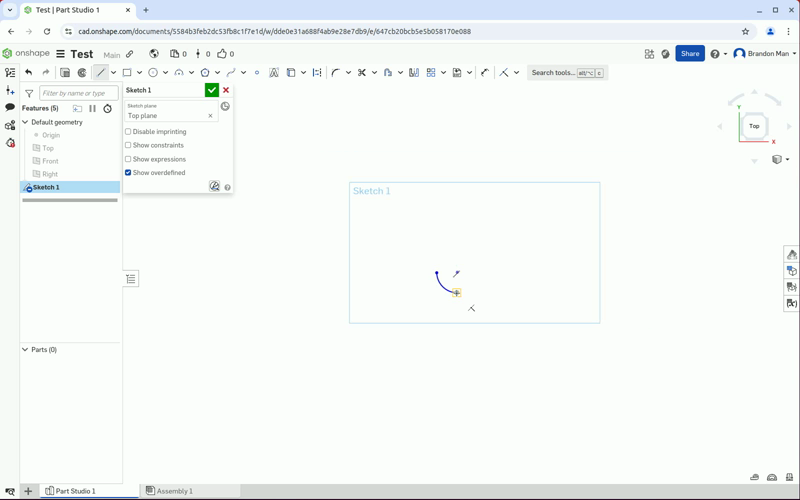
scroll(-6)
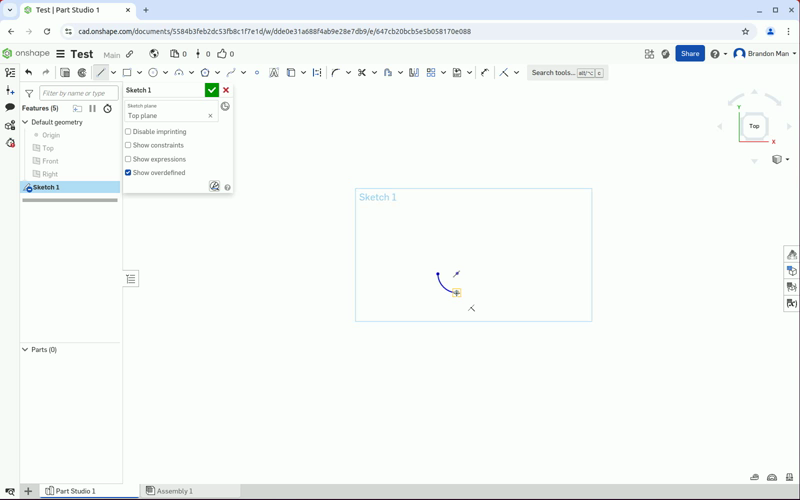
scroll(-6)
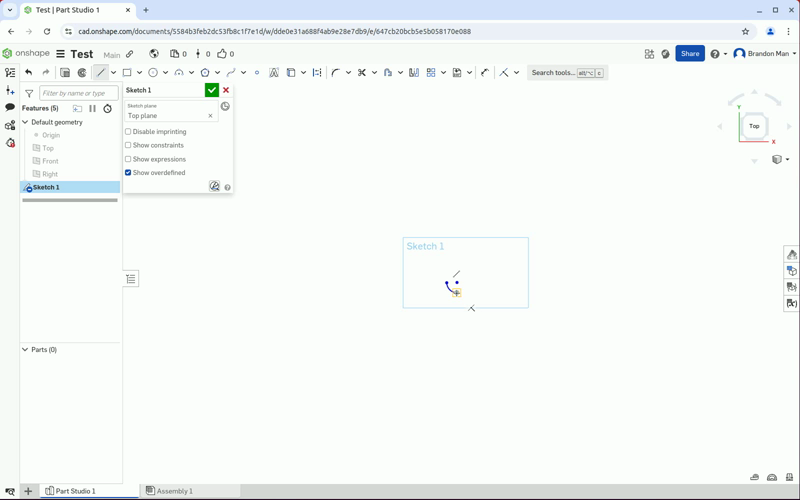
scroll(-6)
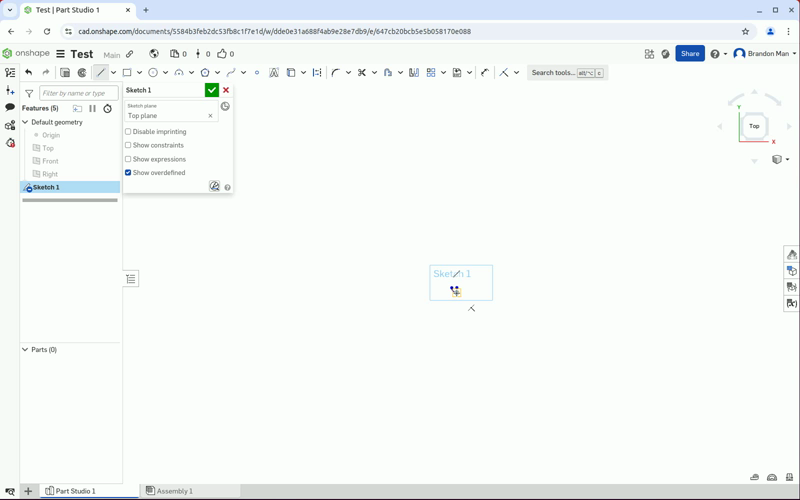
key_down(shift)
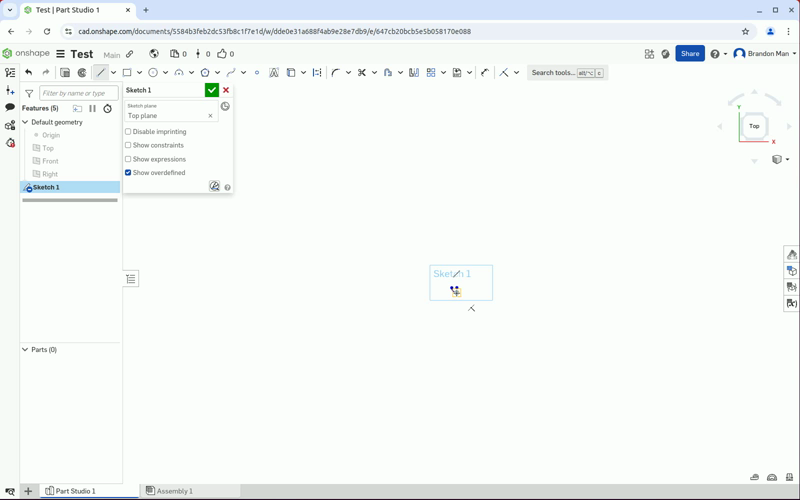
mouse_move(486, 292)
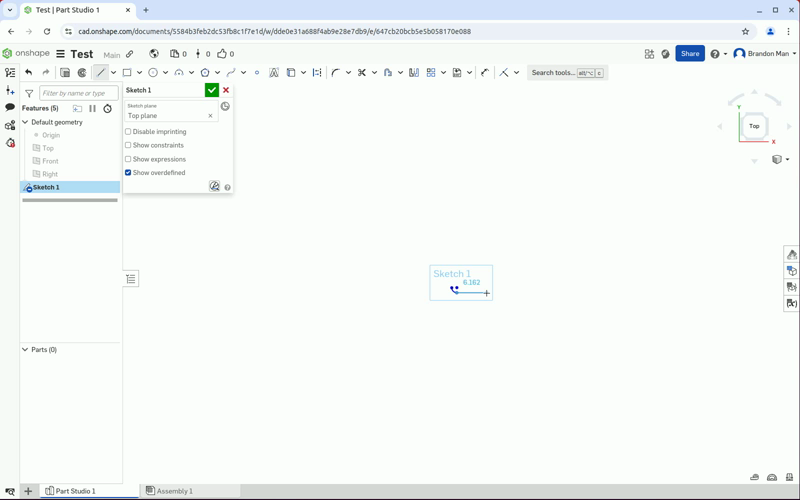
mouse_move(466, 292)
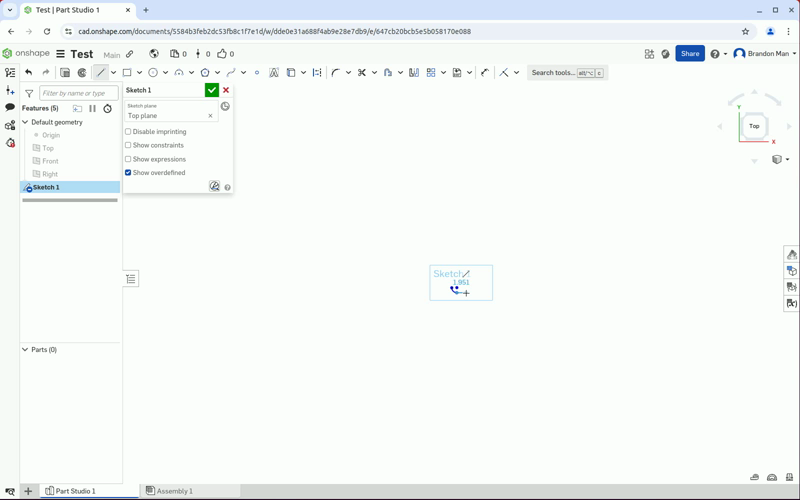
click(466, 292)
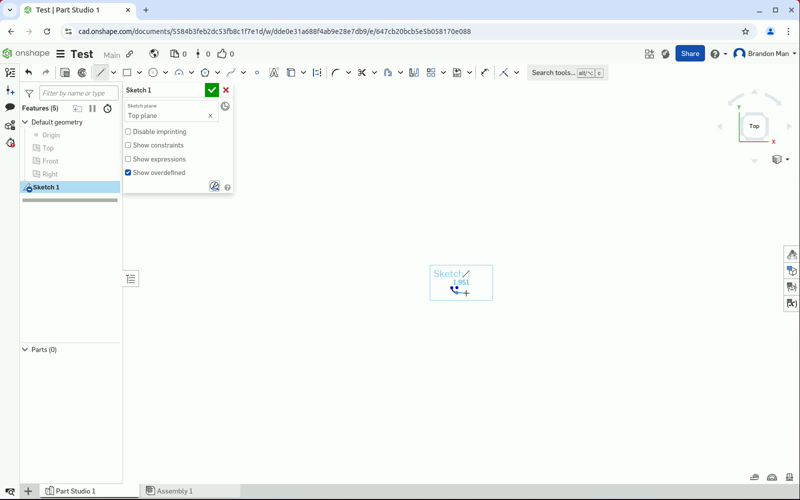
key_up(shift)
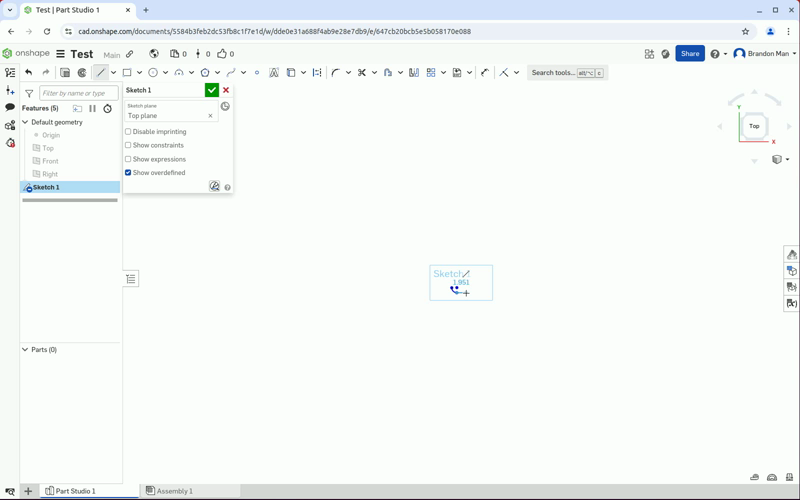
key(esc)
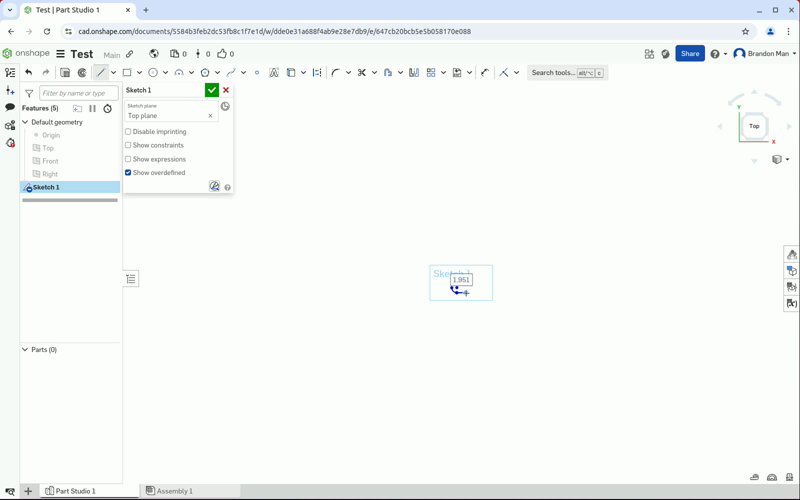
key(a)
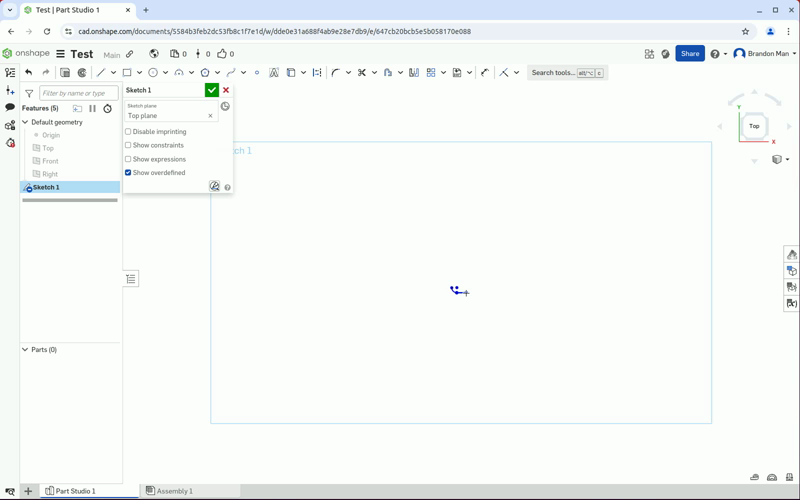
mouse_move(466, 292)
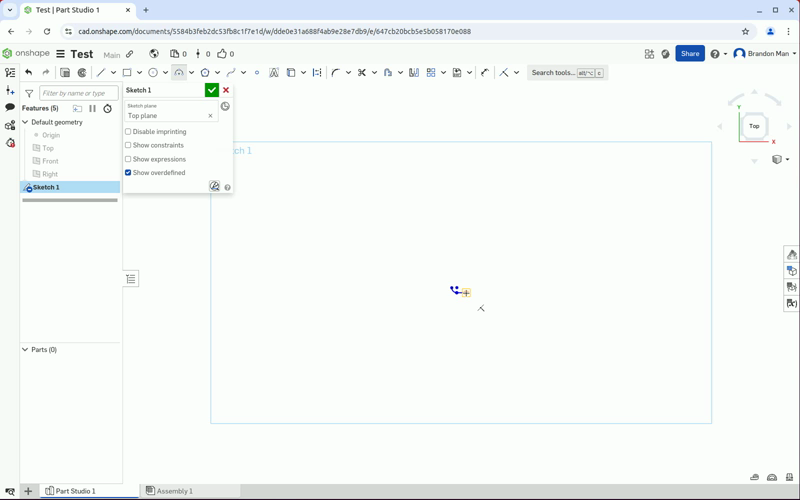
click(466, 292)
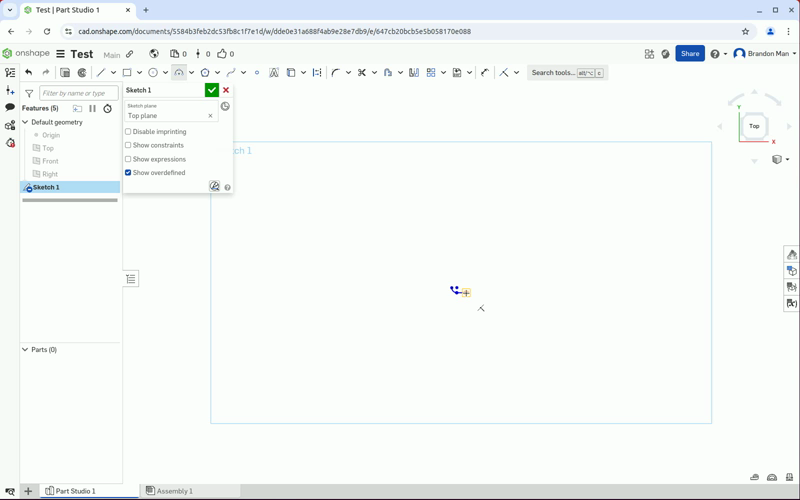
key_down(shift)
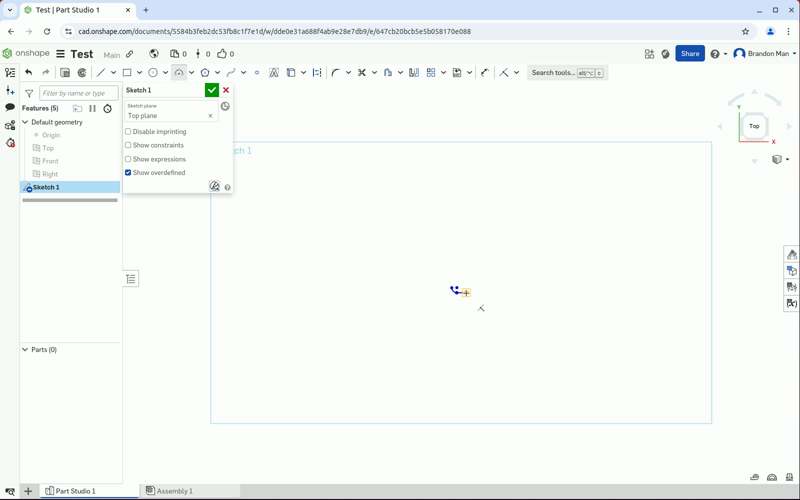
mouse_move(471, 287)
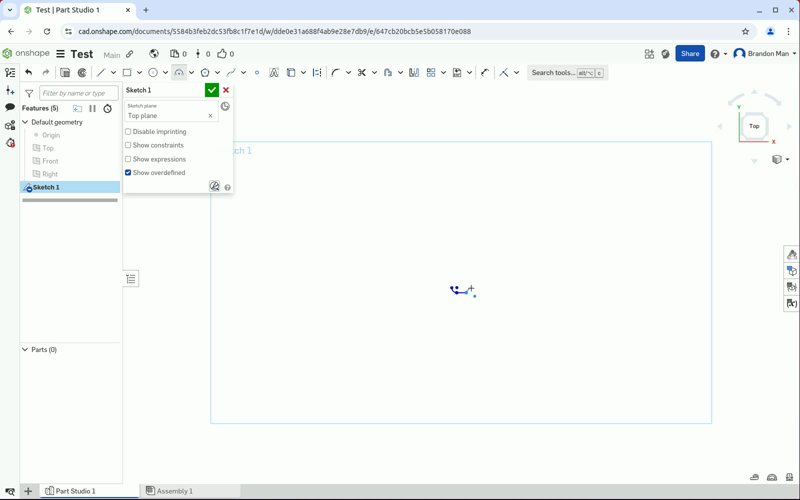
scroll(6)
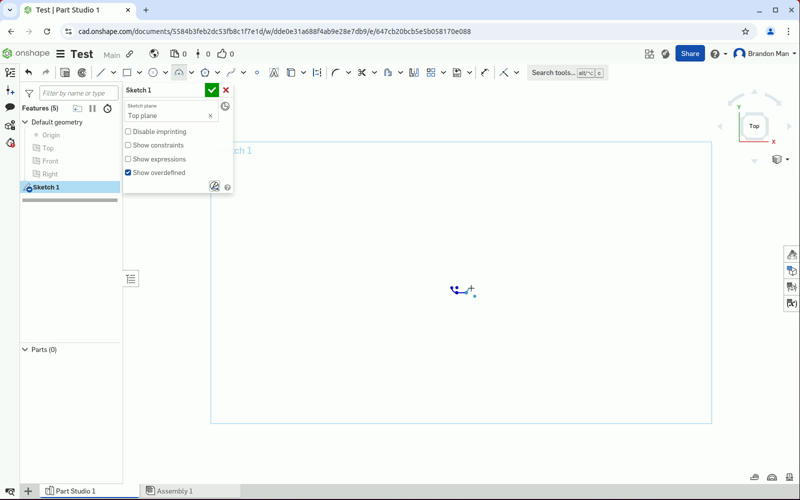
scroll(6)
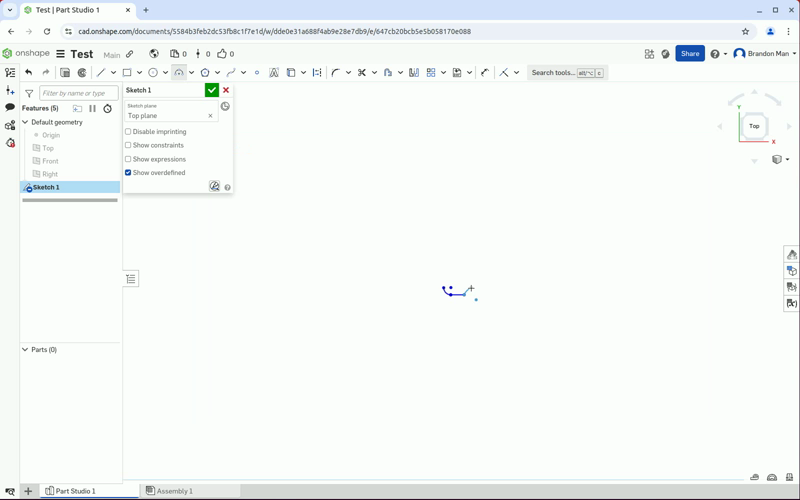
scroll(6)
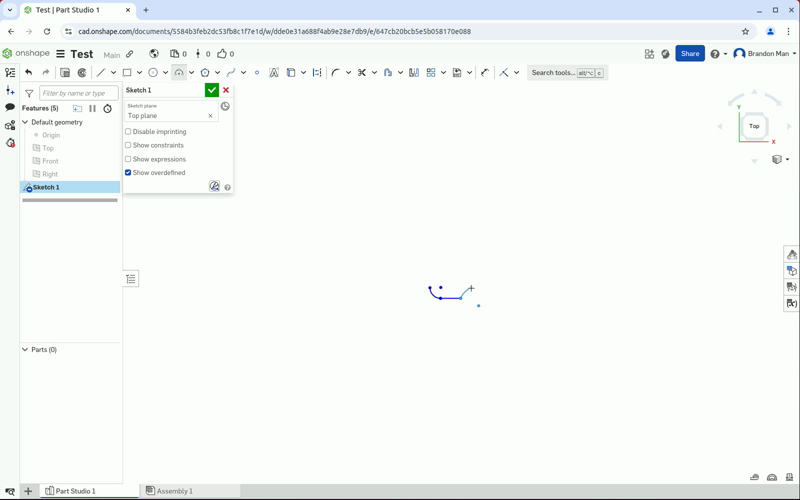
scroll(6)
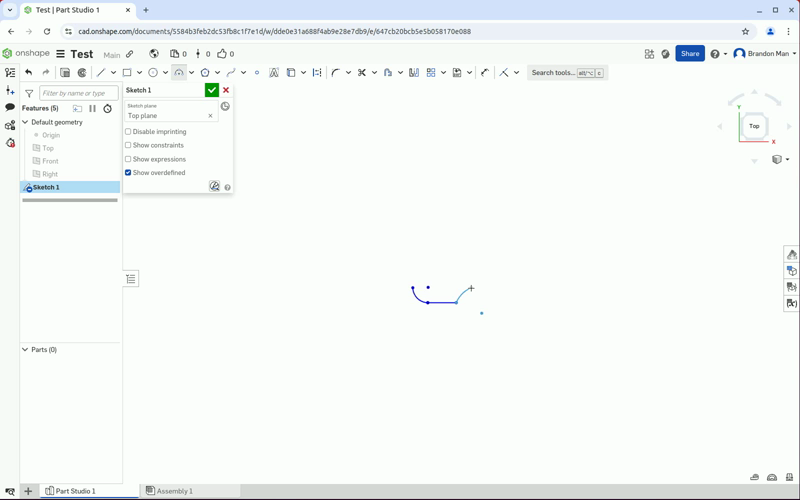
scroll(6)
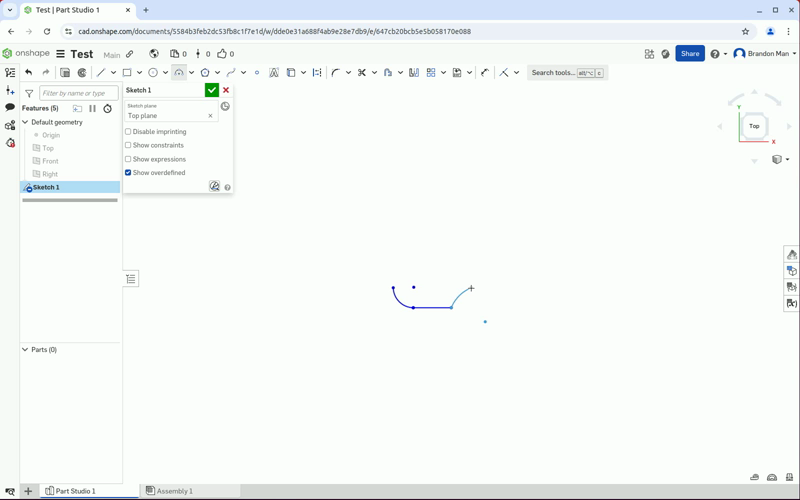
scroll(6)
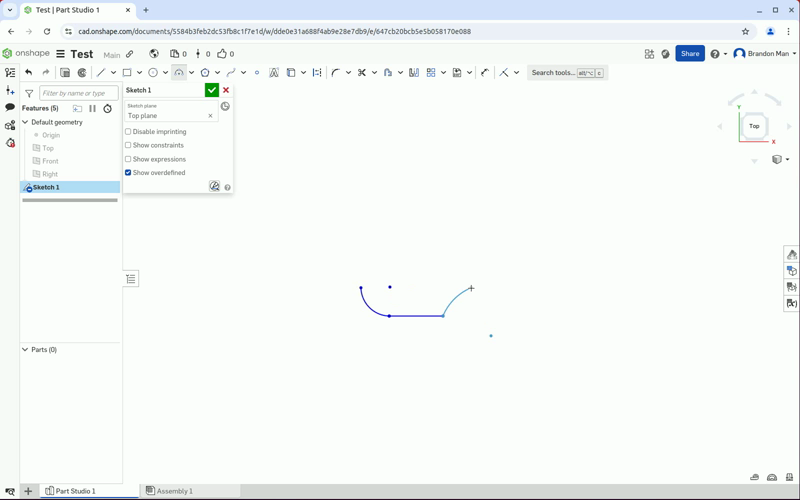
scroll(6)
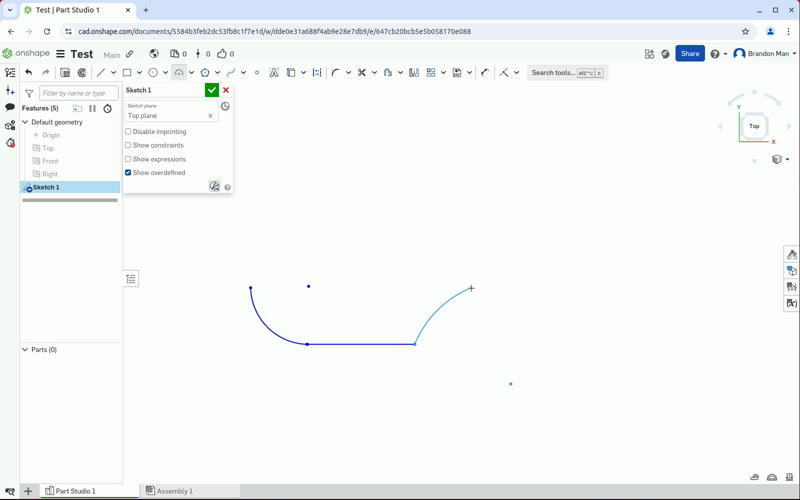
click(471, 287)
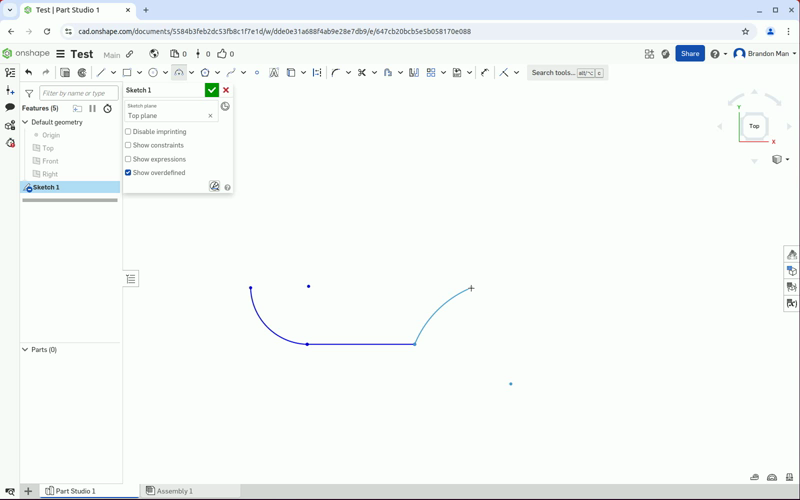
scroll(-6)
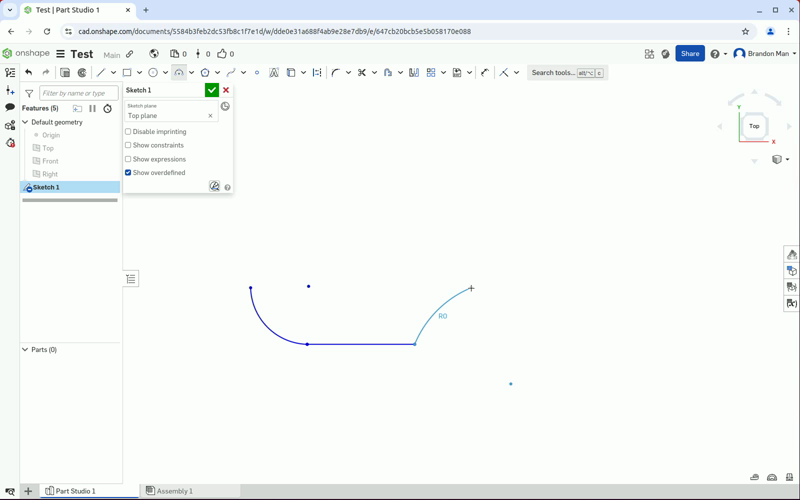
scroll(-6)
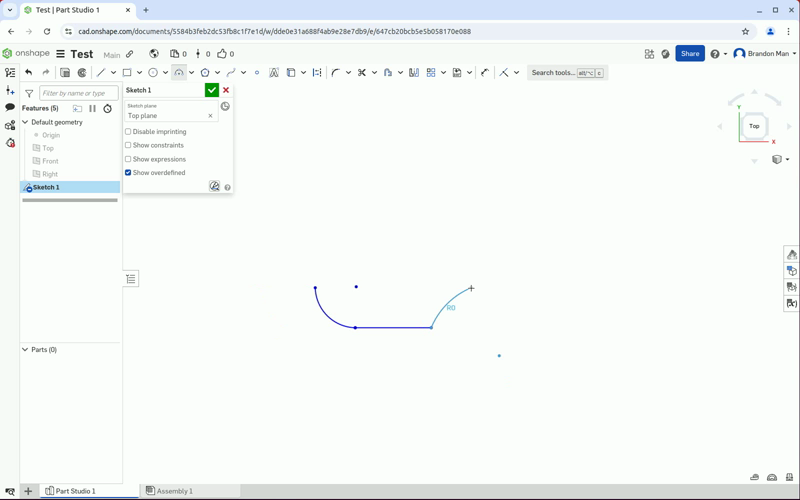
scroll(-6)
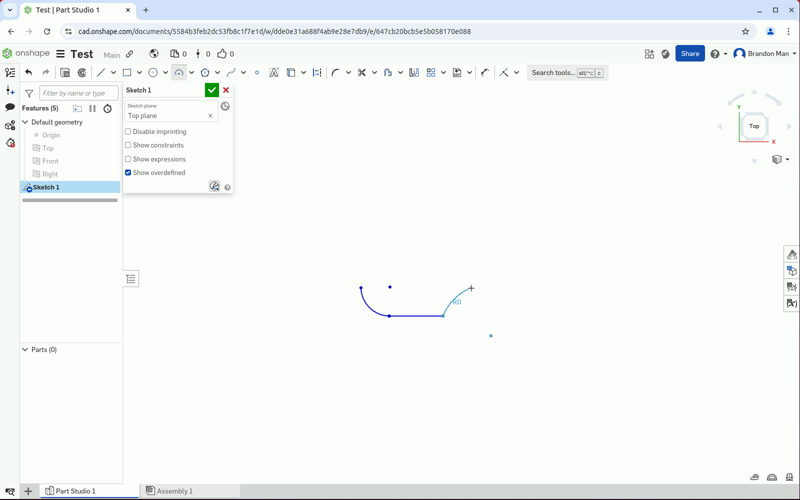
scroll(-6)
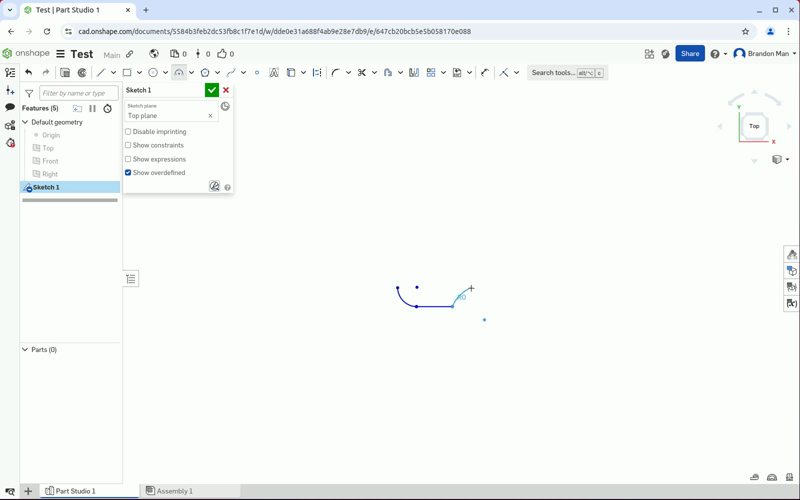
scroll(-6)
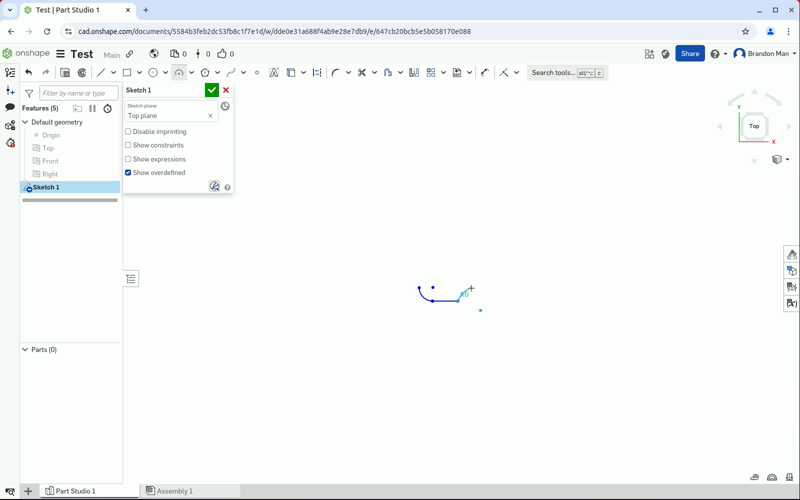
scroll(-6)
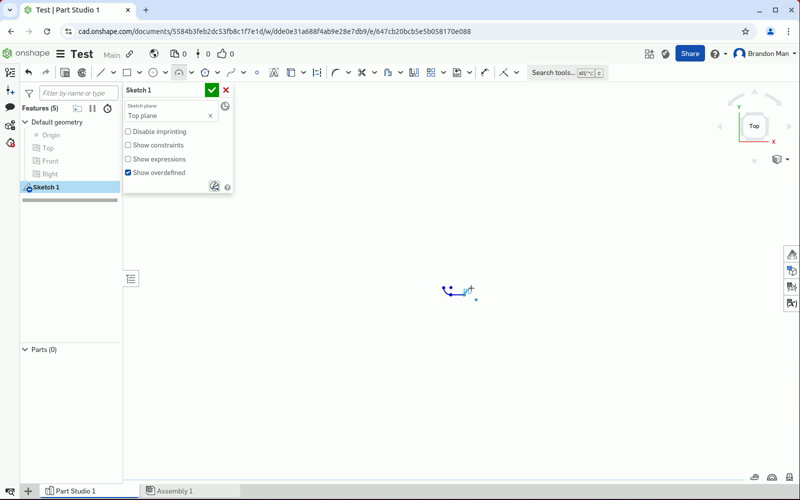
scroll(-6)
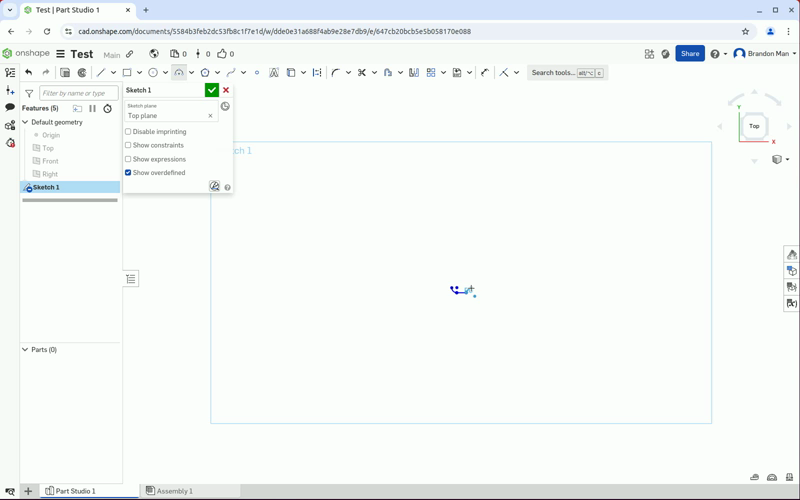
mouse_move(469, 291)
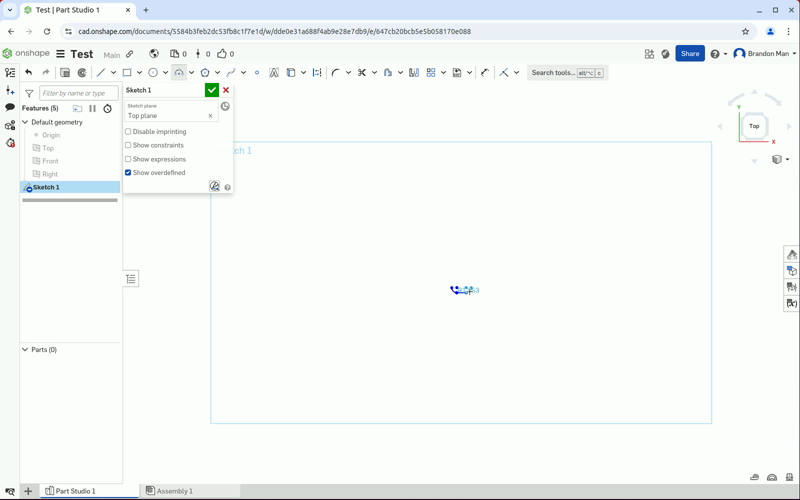
scroll(6)
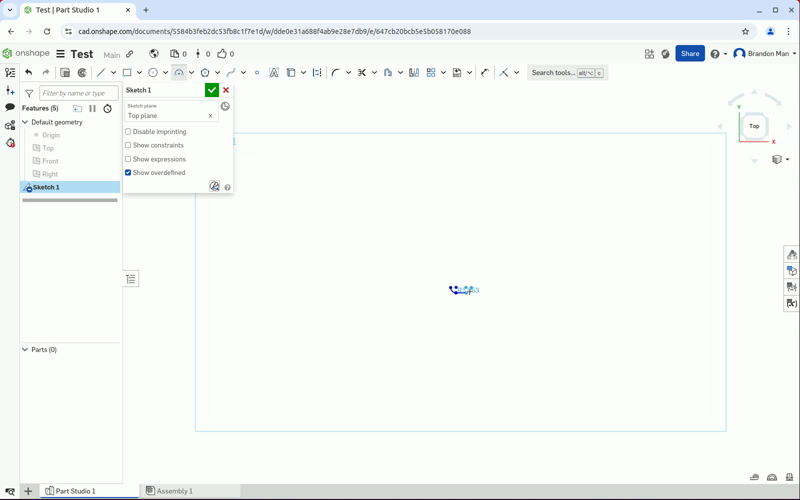
scroll(6)
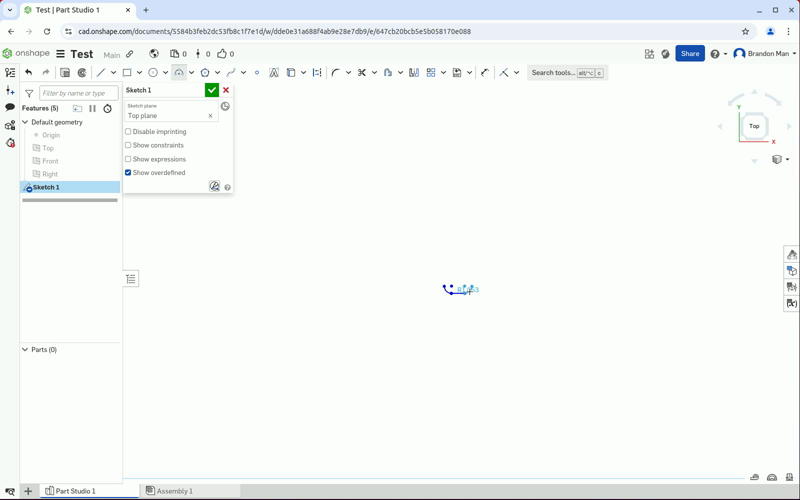
scroll(6)
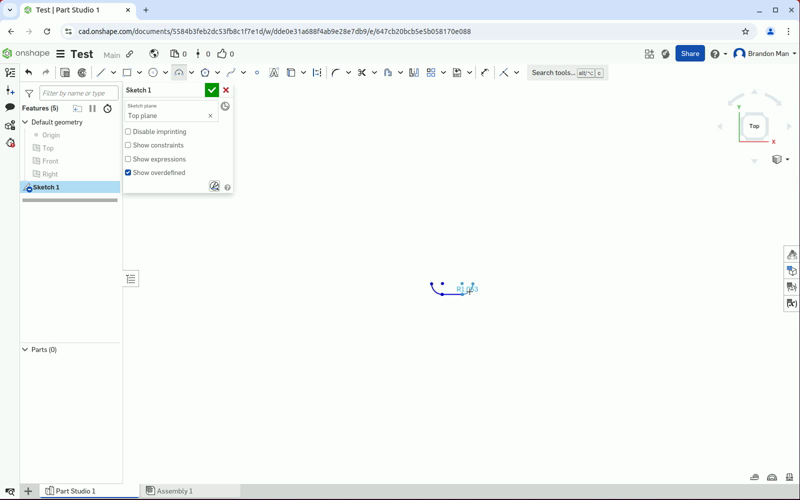
scroll(6)
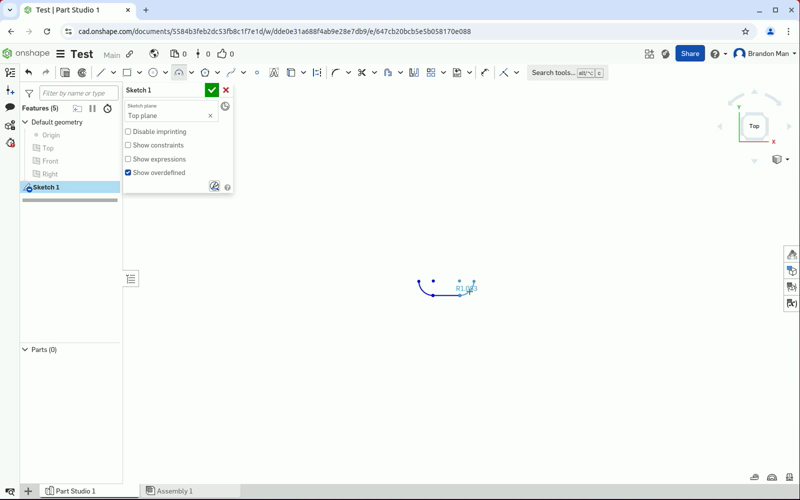
scroll(6)
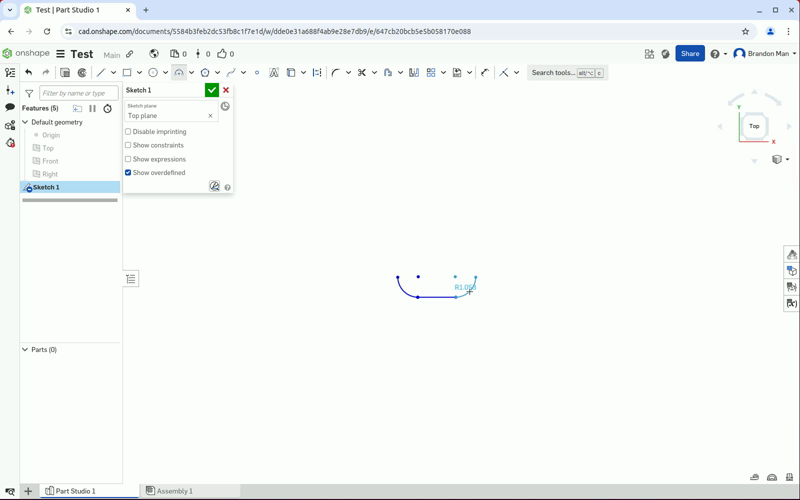
scroll(6)
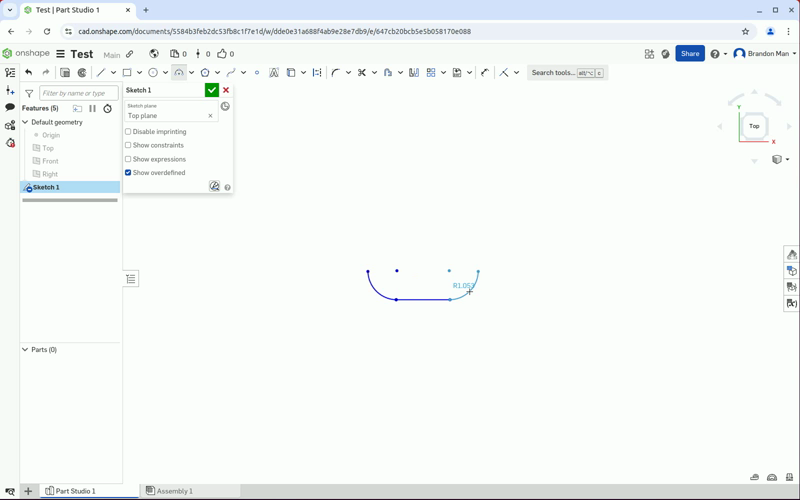
scroll(6)
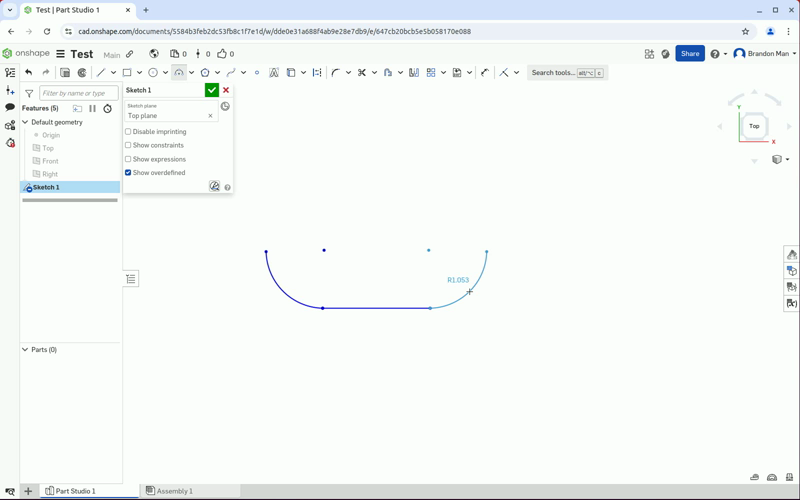
click(469, 291)
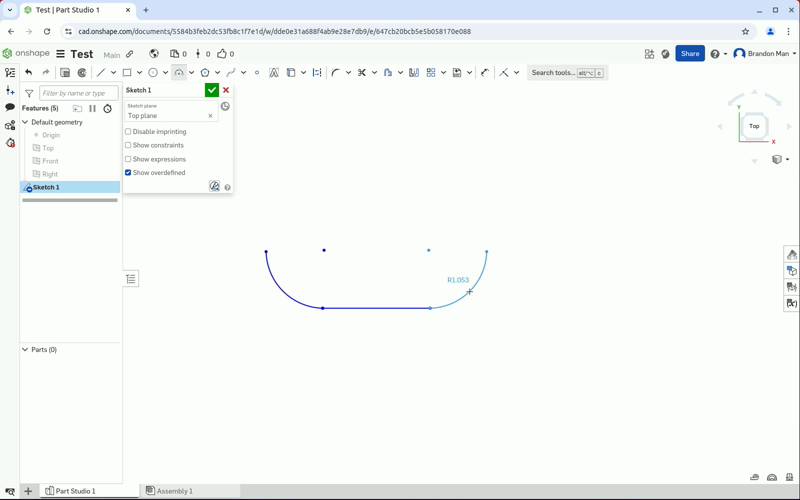
scroll(-6)
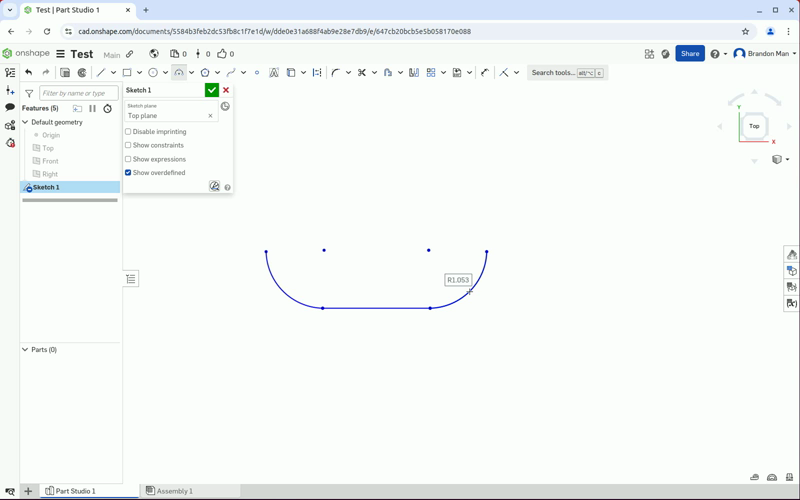
scroll(-6)
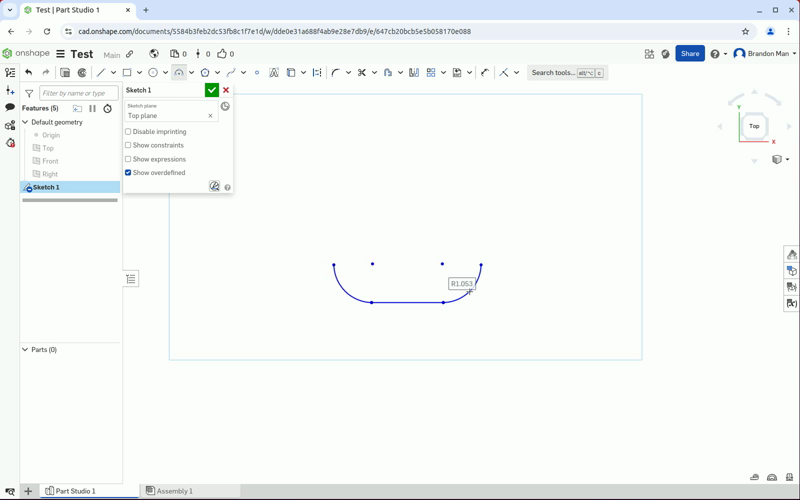
scroll(-6)
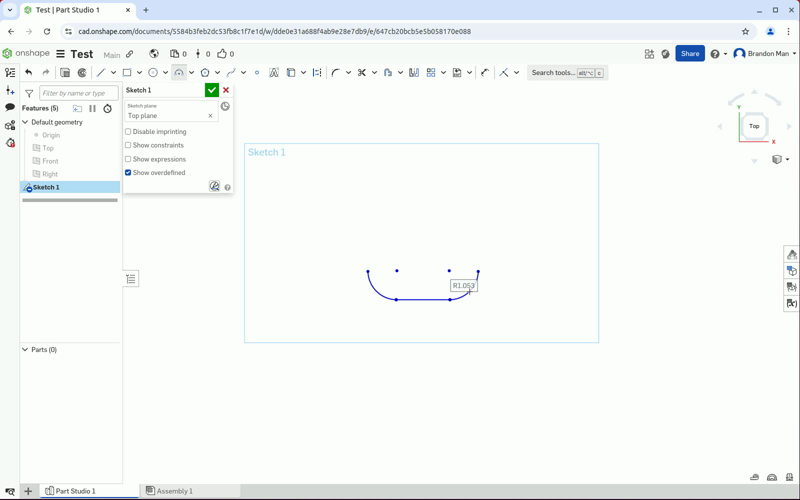
scroll(-6)
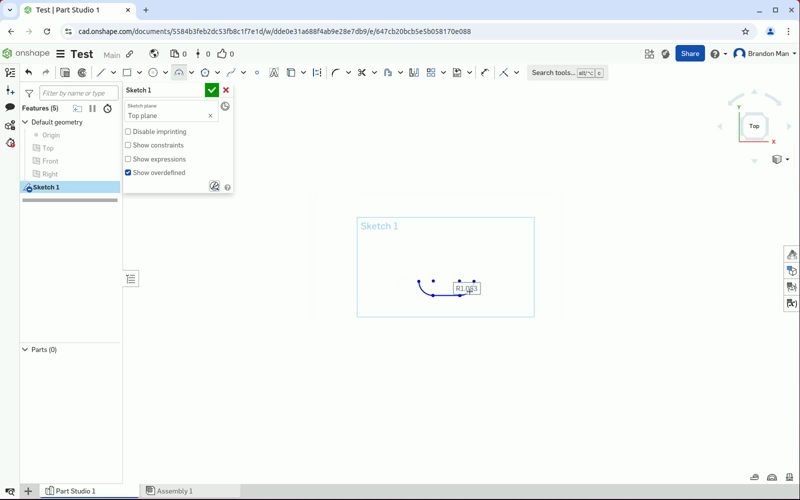
scroll(-6)
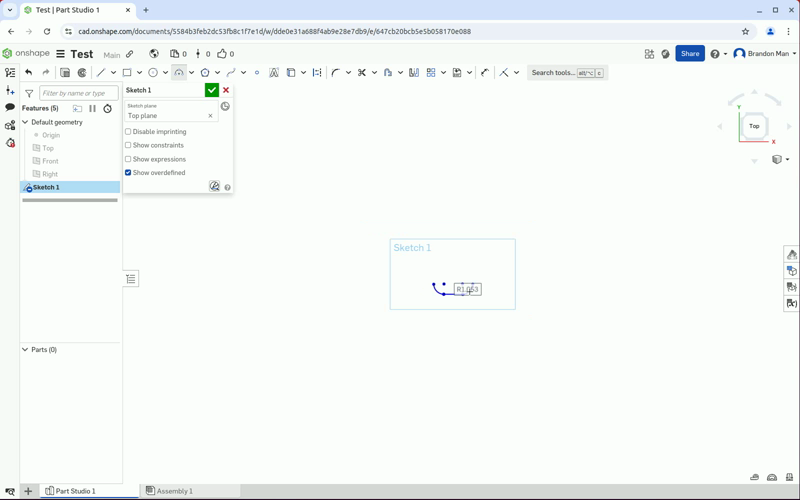
scroll(-6)
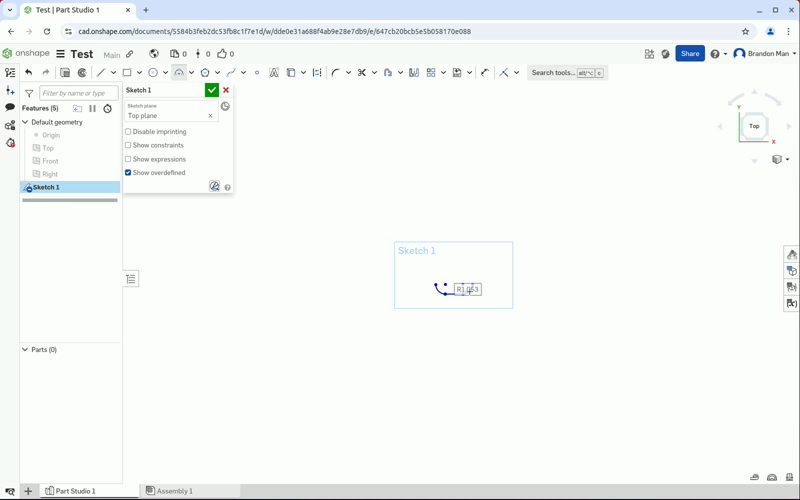
scroll(-6)
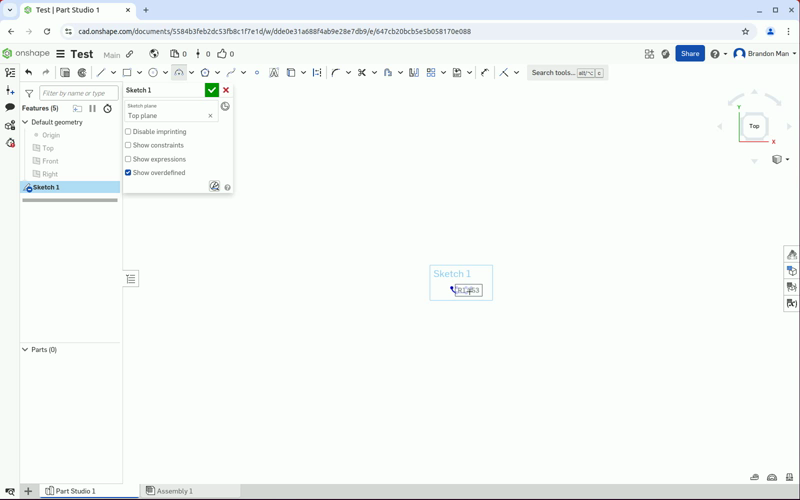
key_up(shift)
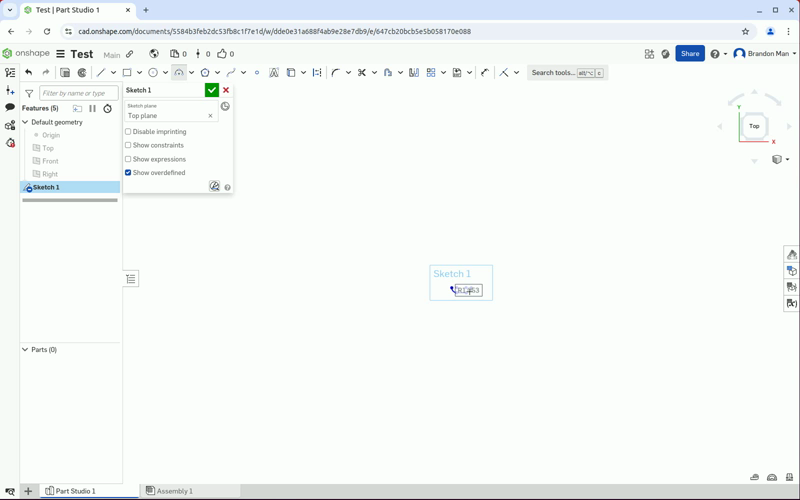
key(esc)
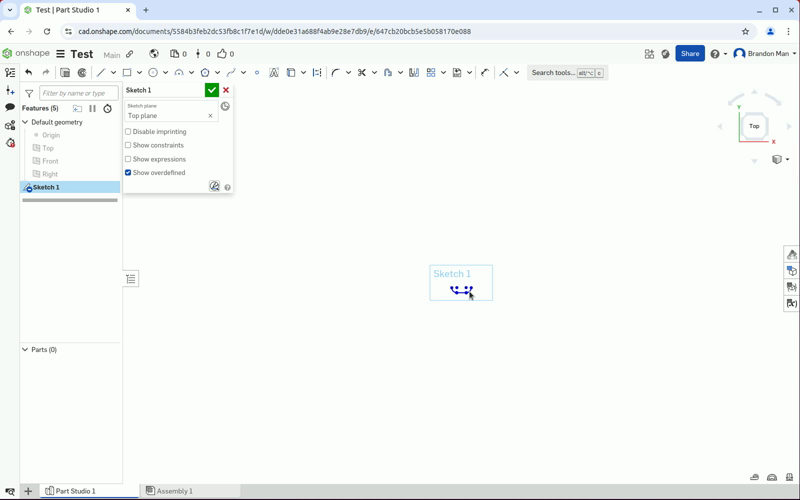
key(l)
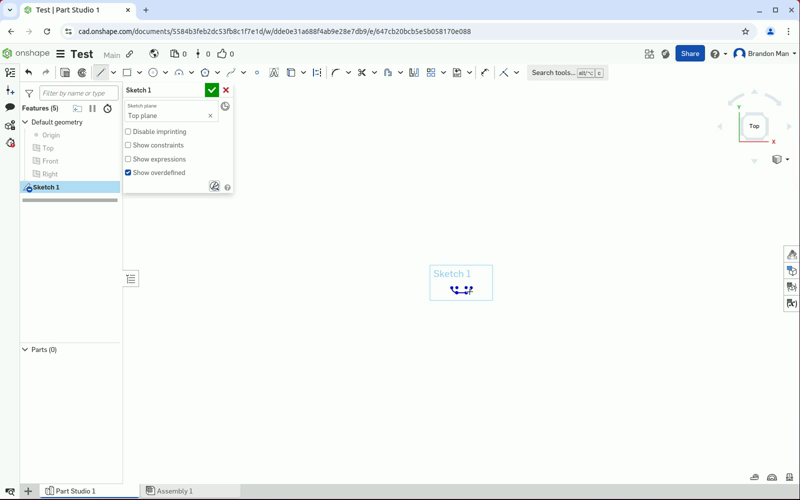
mouse_move(471, 287)
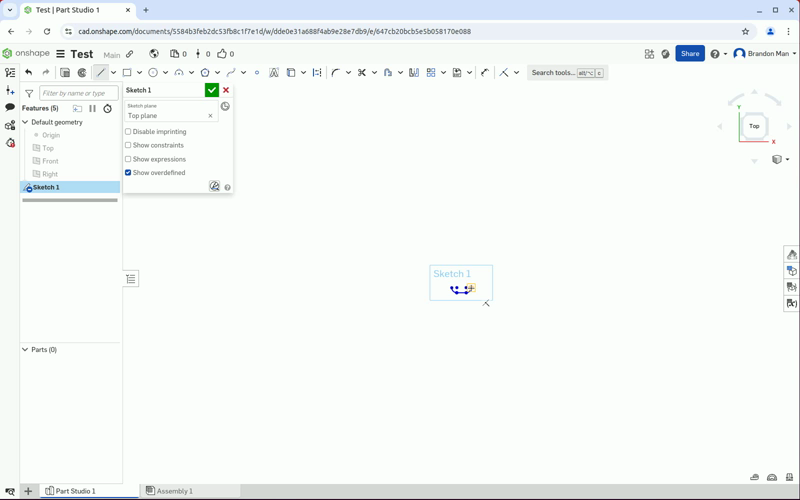
scroll(6)
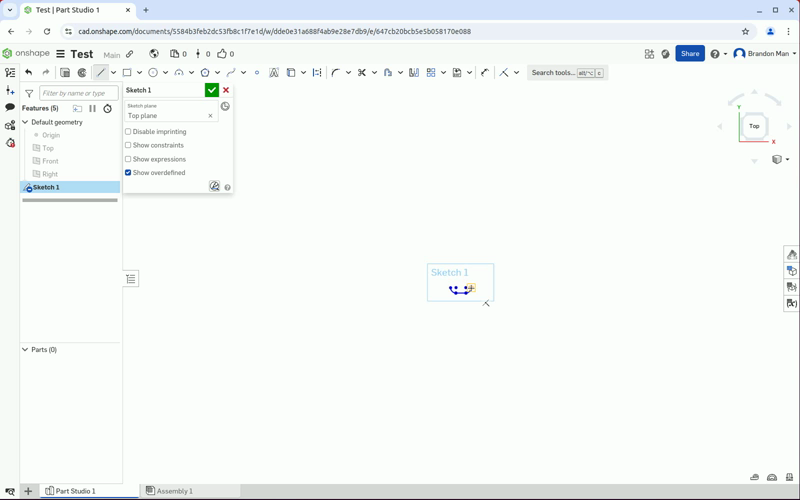
scroll(6)
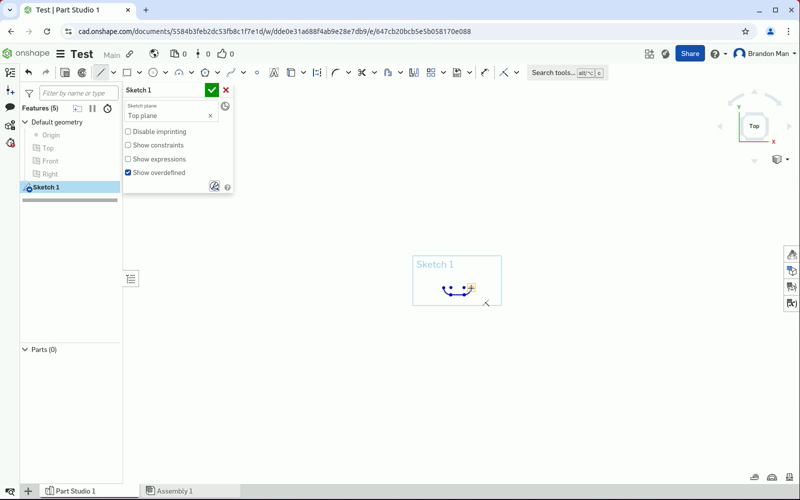
scroll(6)
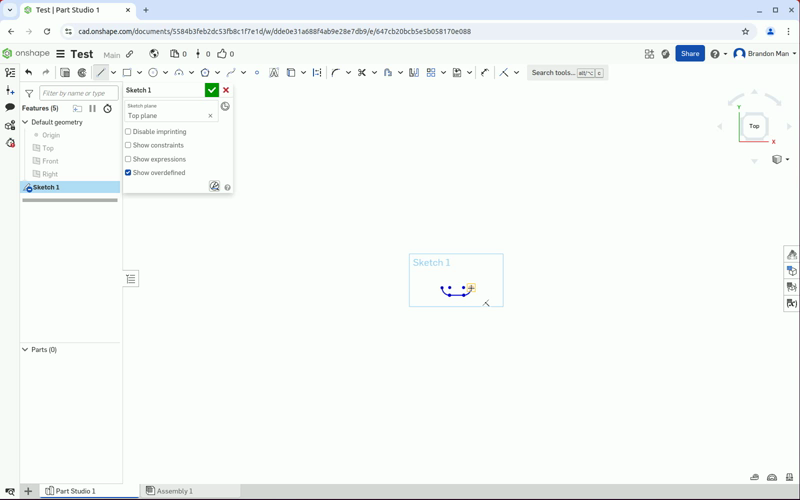
scroll(6)
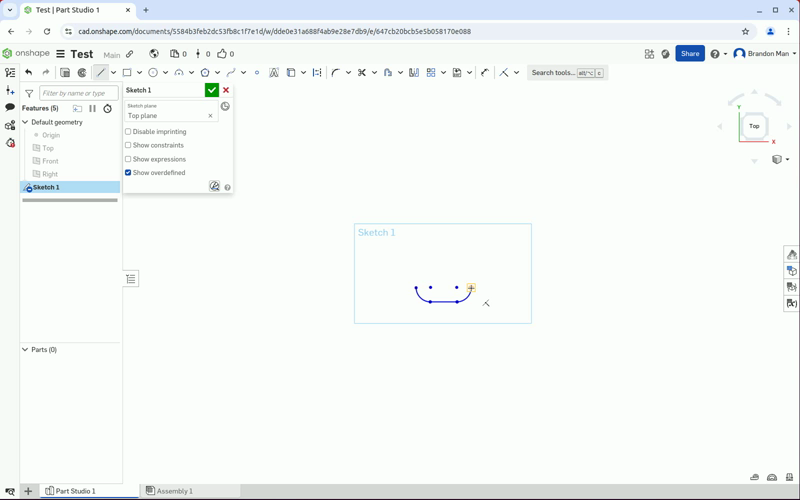
scroll(6)
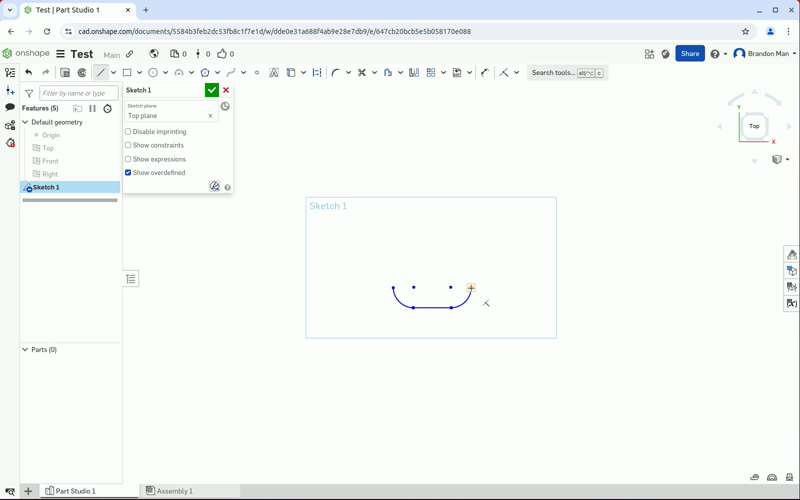
scroll(6)
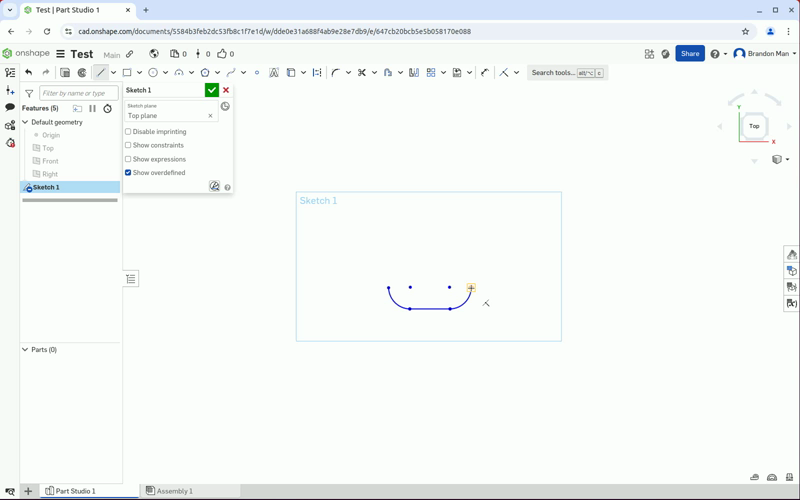
scroll(6)
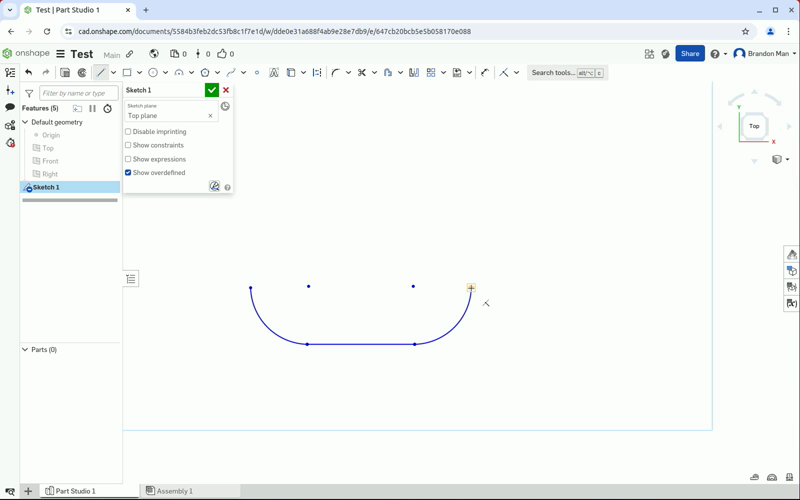
click(471, 287)
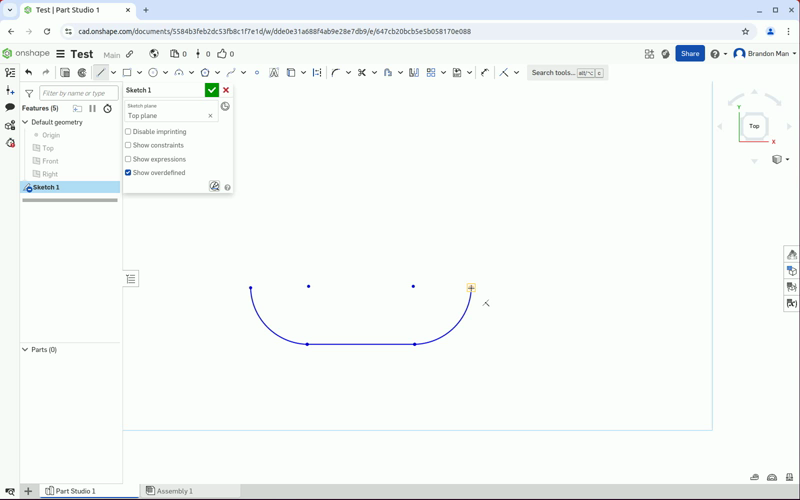
scroll(-6)
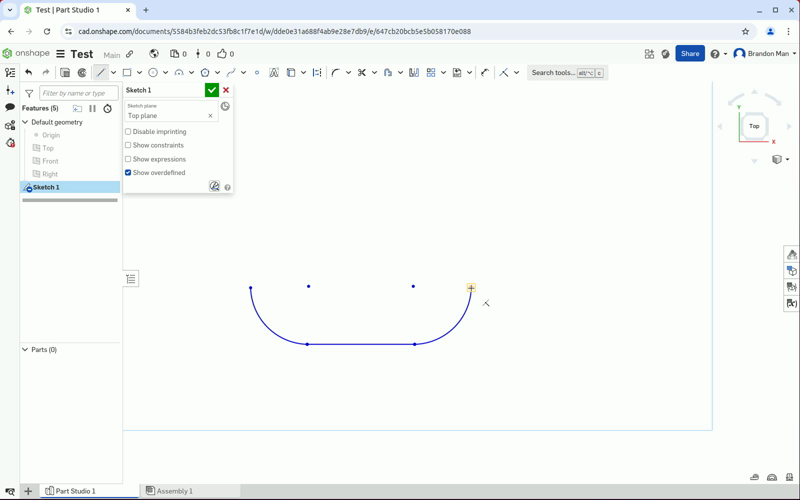
scroll(-6)
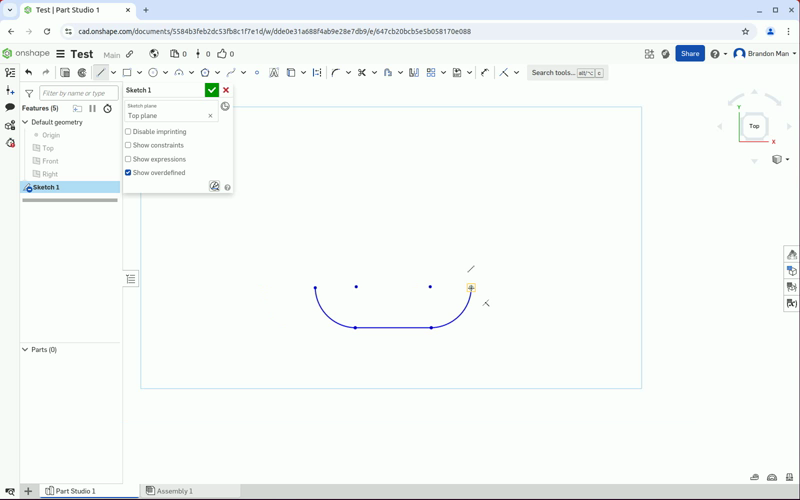
scroll(-6)
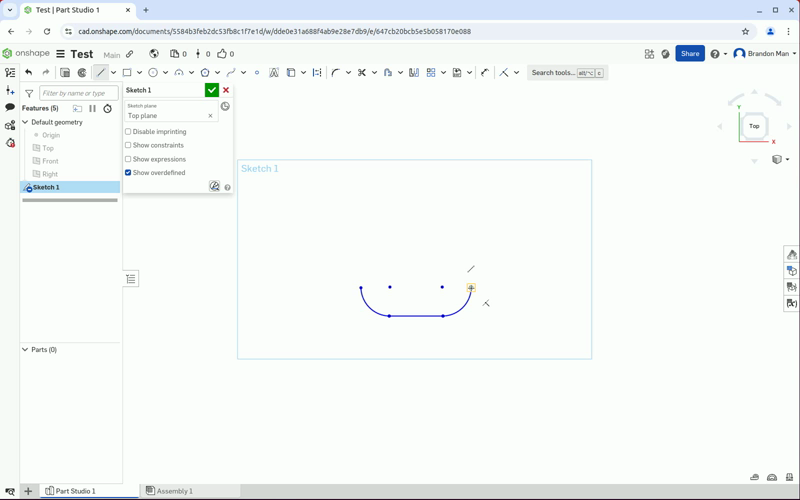
scroll(-6)
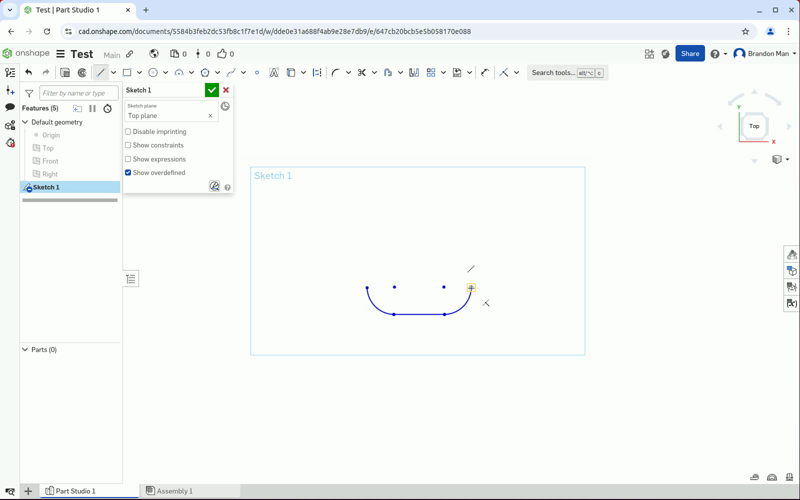
scroll(-6)
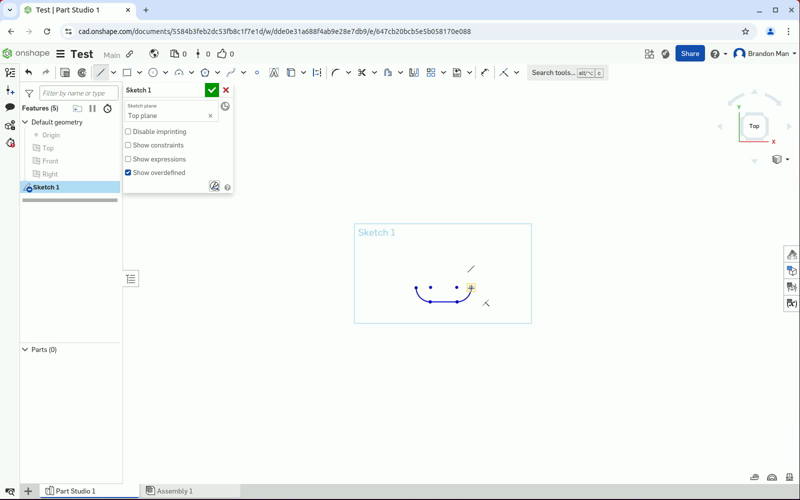
scroll(-6)
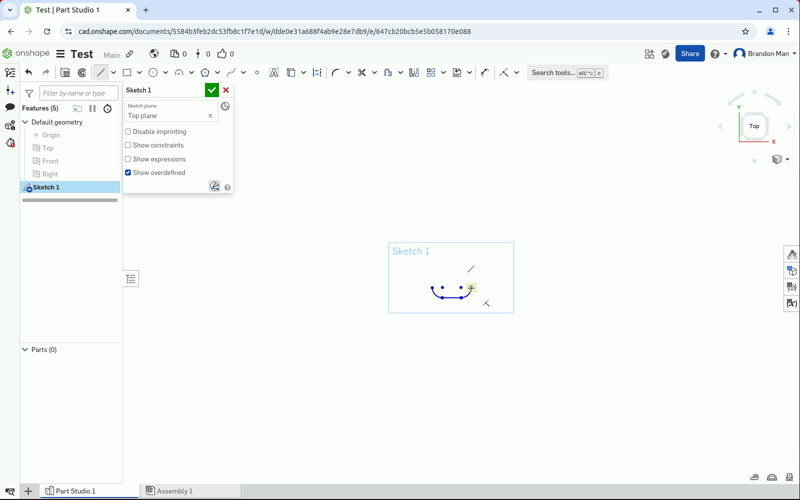
scroll(-6)
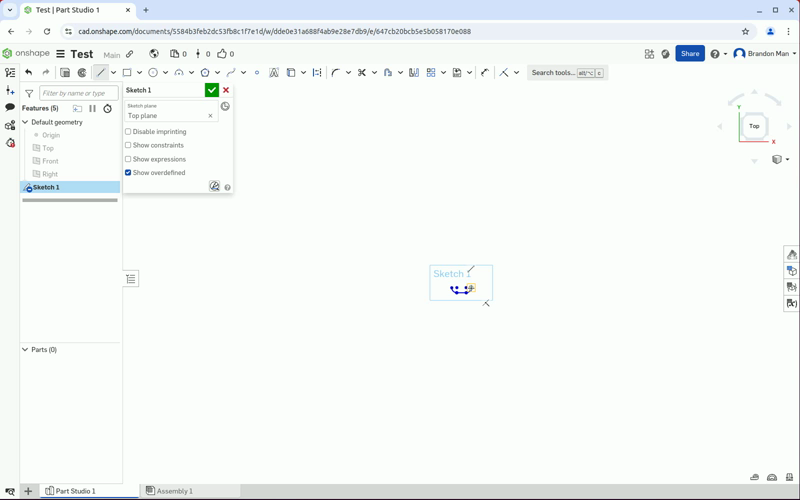
key_down(shift)
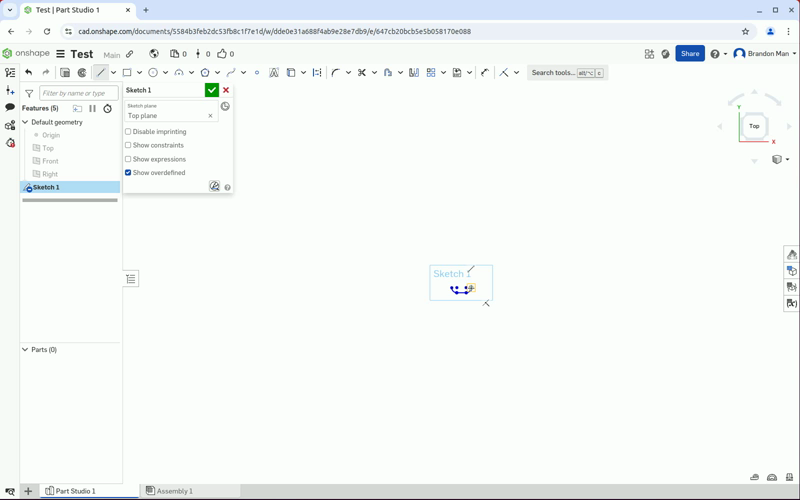
mouse_move(501, 287)
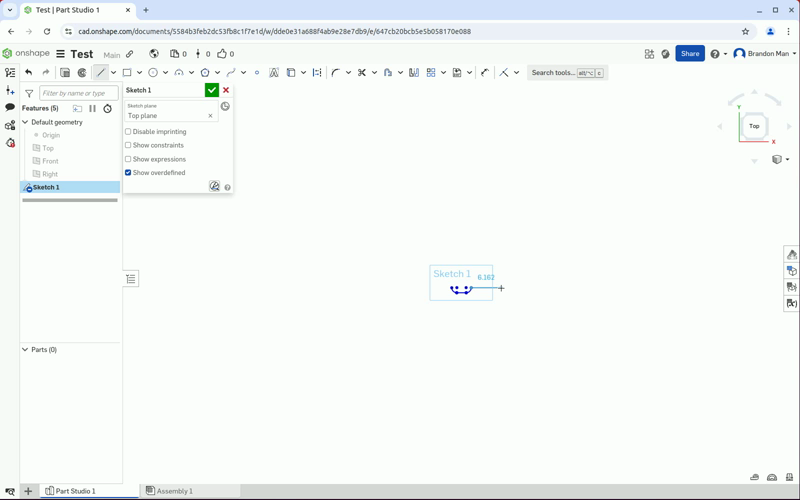
mouse_move(471, 277)
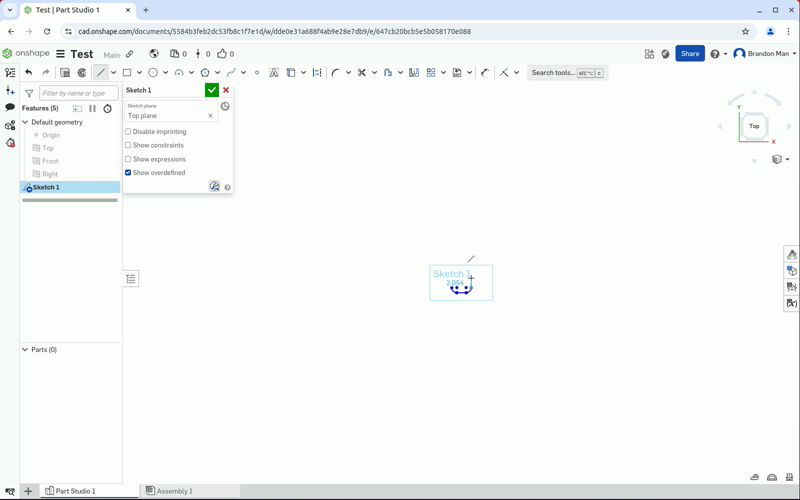
click(471, 277)
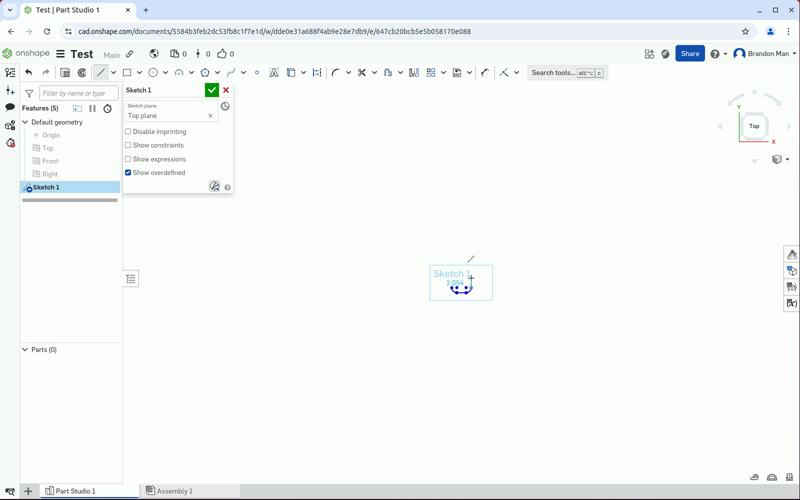
key_up(shift)
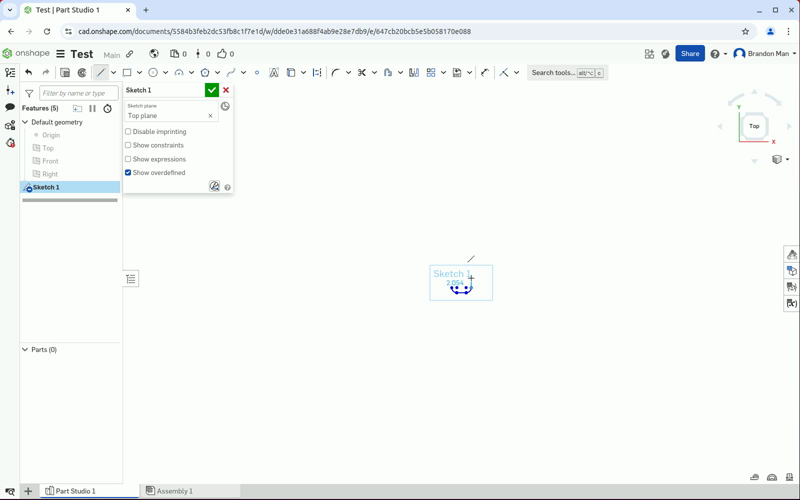
key(esc)
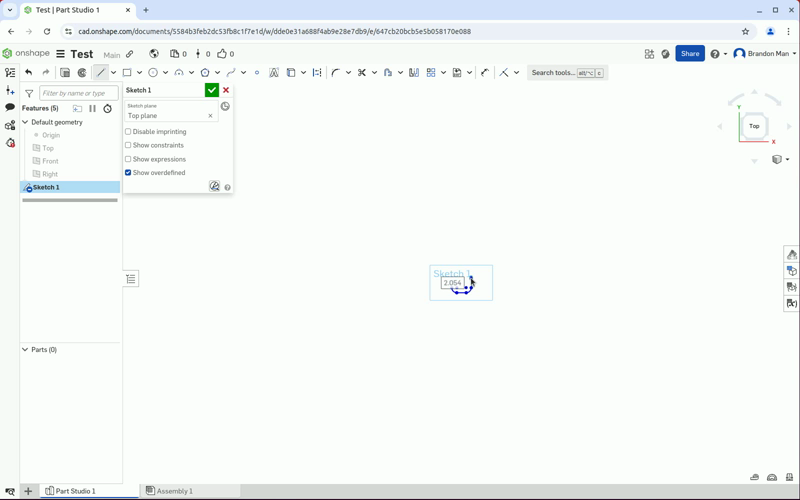
key(a)
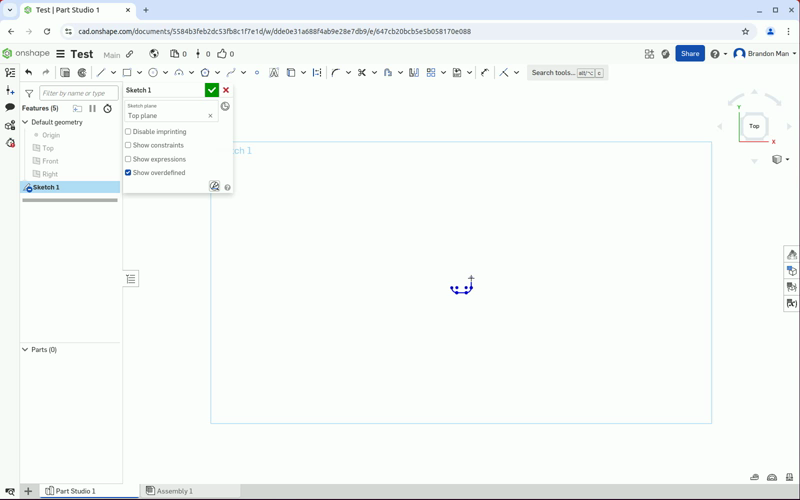
mouse_move(471, 277)
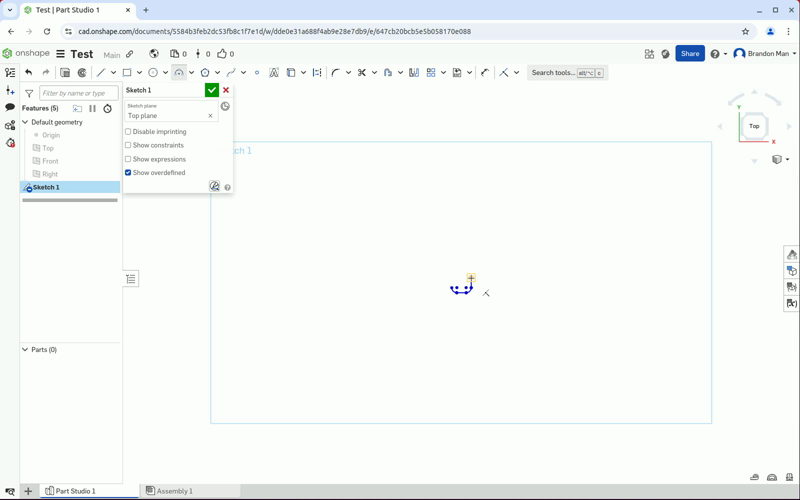
click(471, 277)
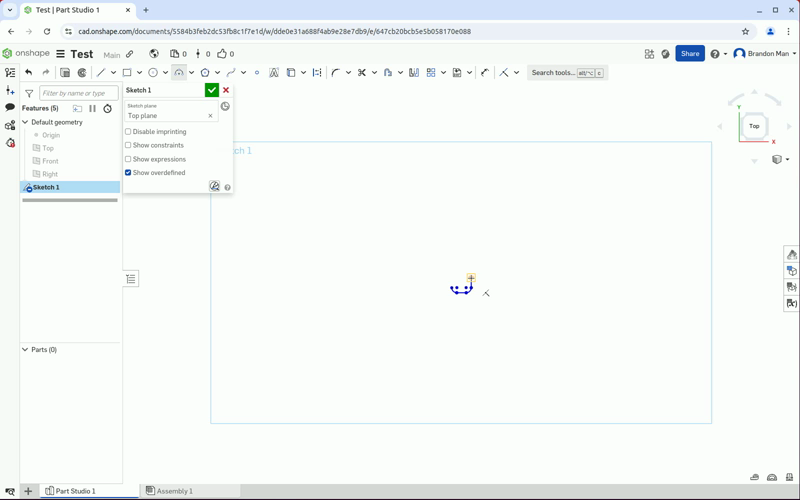
key_down(shift)
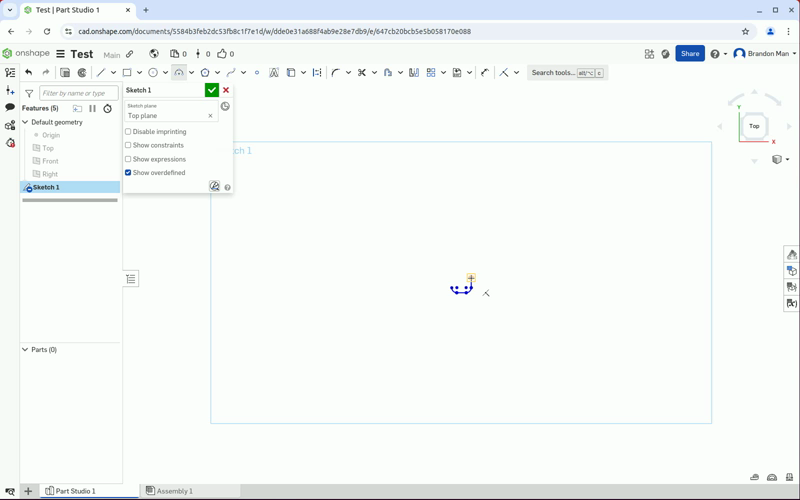
mouse_move(466, 272)
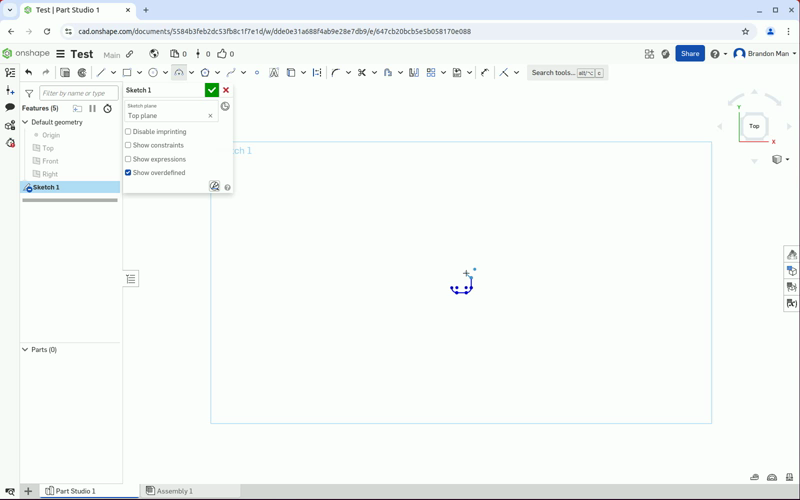
scroll(6)
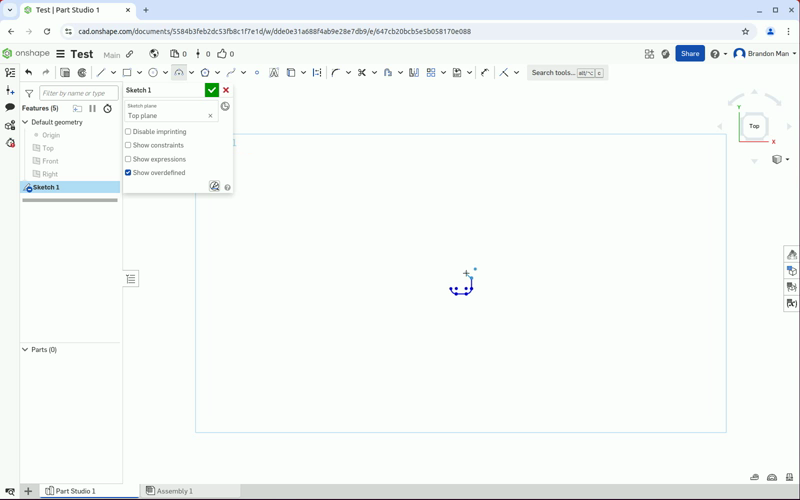
scroll(6)
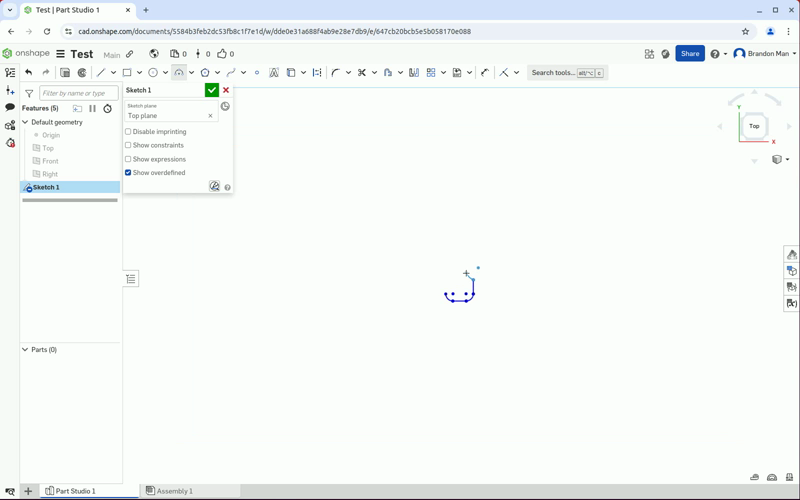
scroll(6)
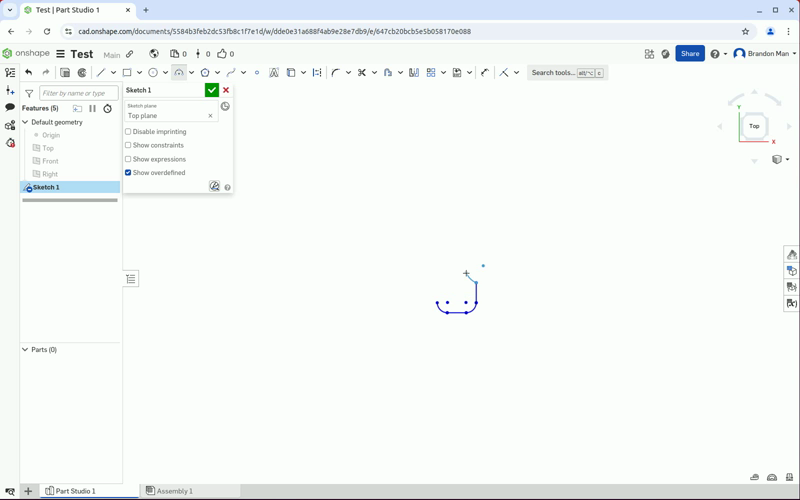
scroll(6)
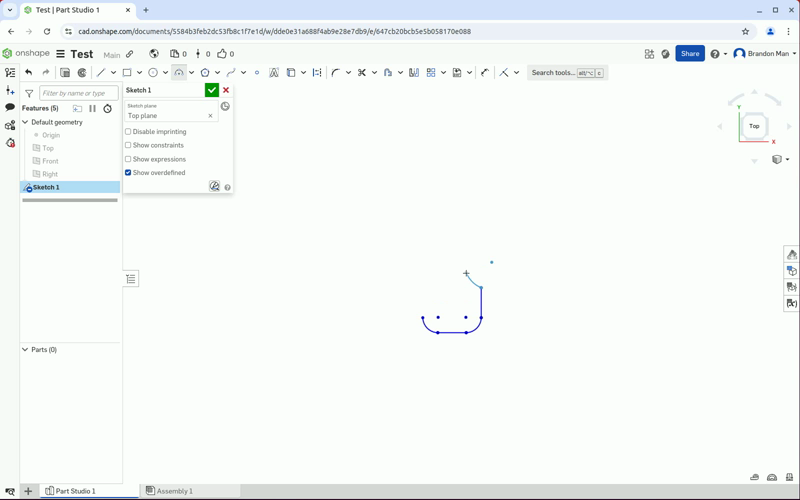
scroll(6)
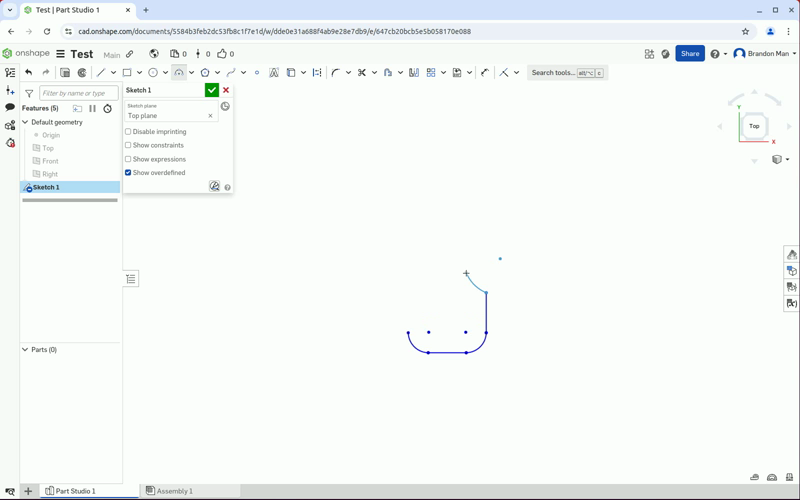
scroll(6)
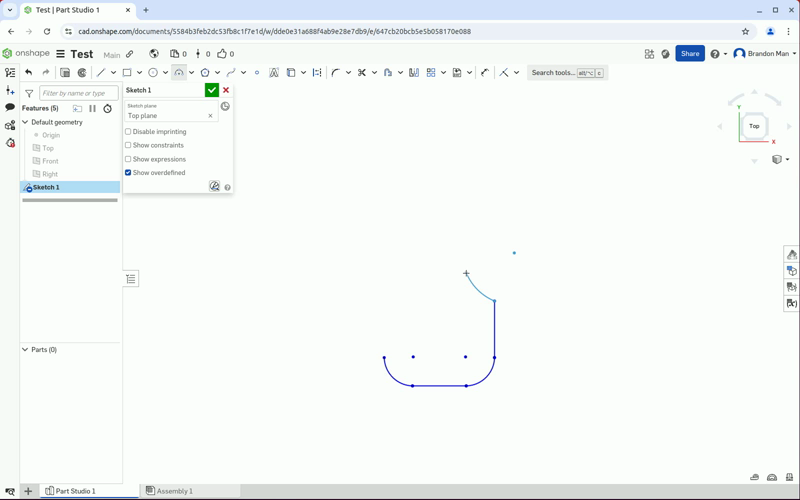
scroll(6)
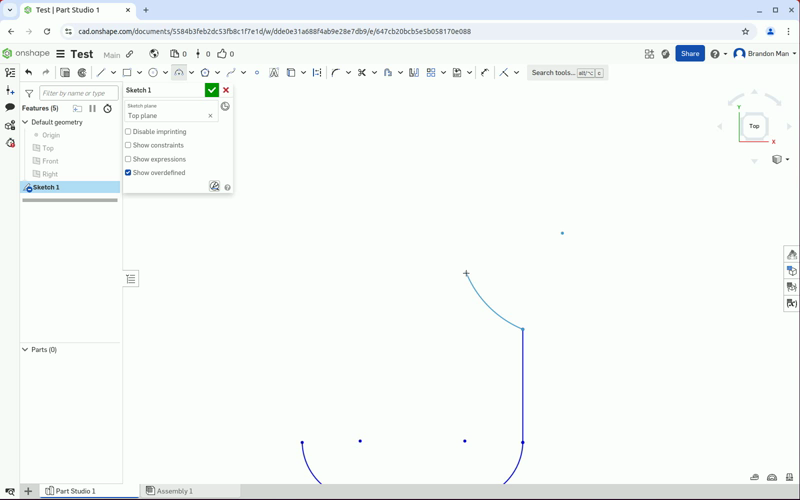
click(466, 272)
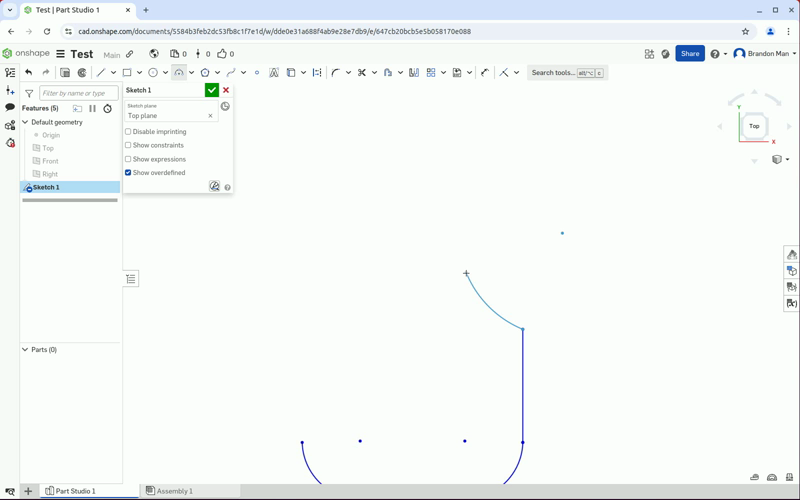
scroll(-6)
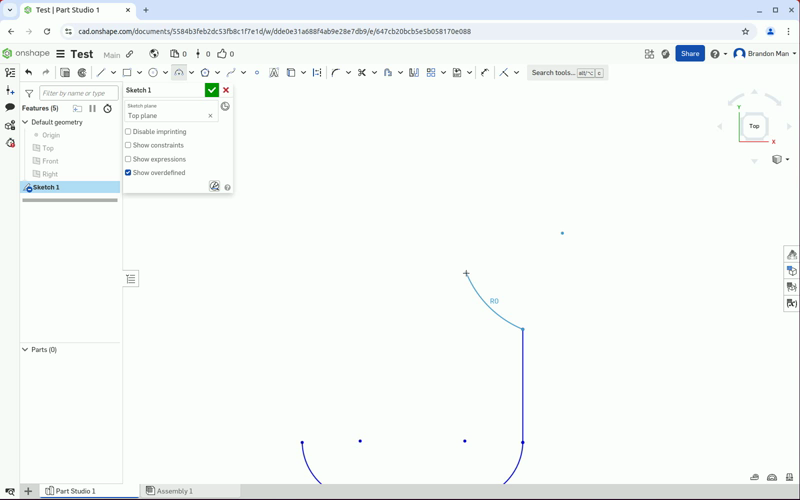
scroll(-6)
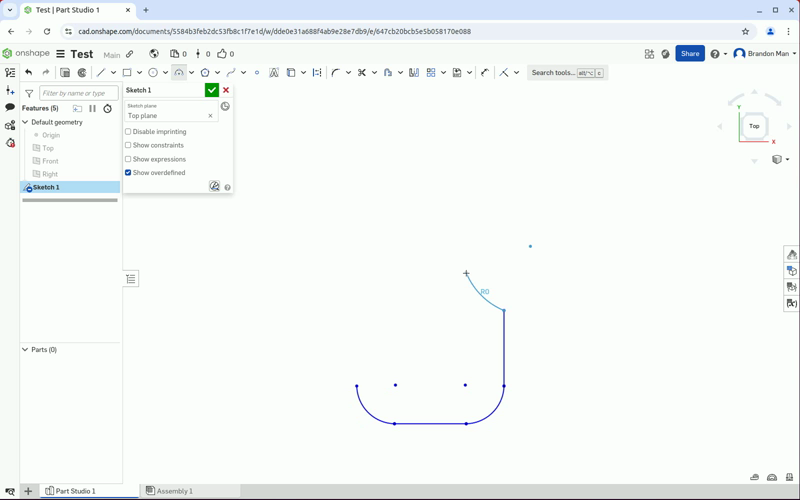
scroll(-6)
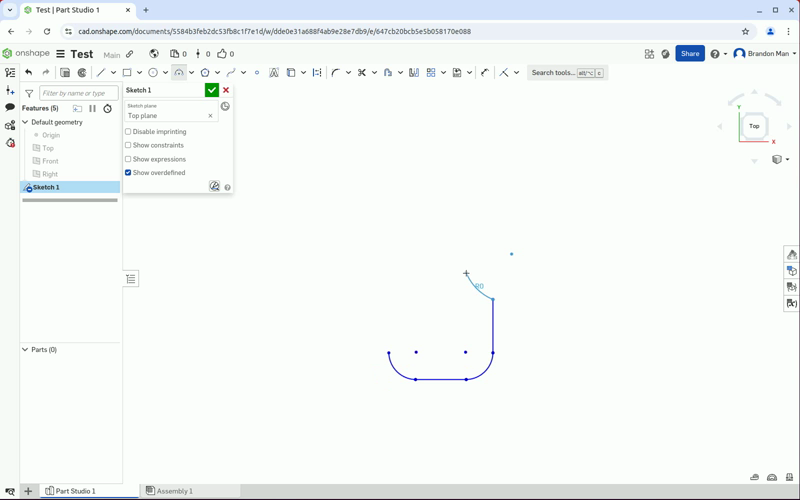
scroll(-6)
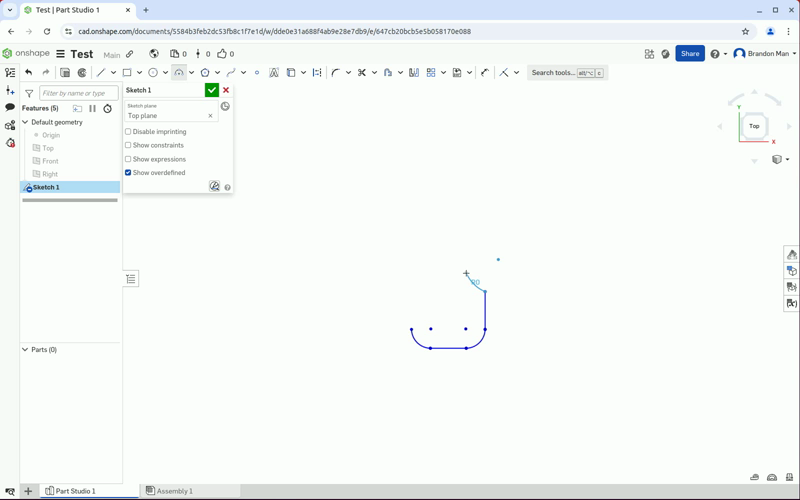
scroll(-6)
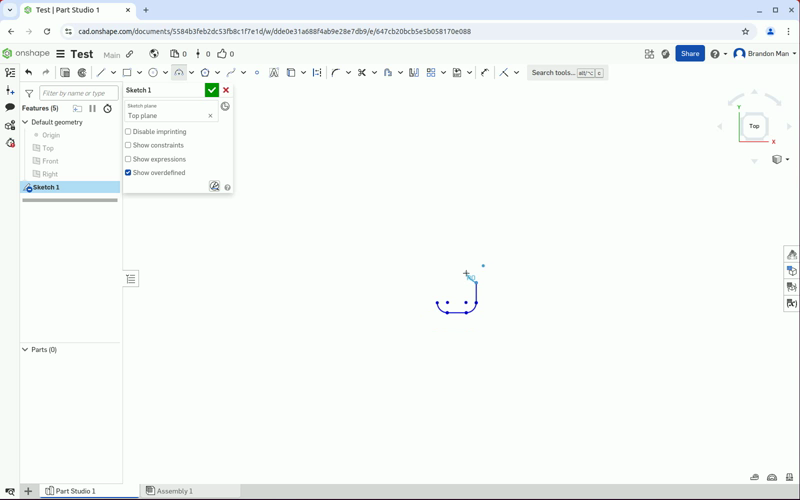
scroll(-6)
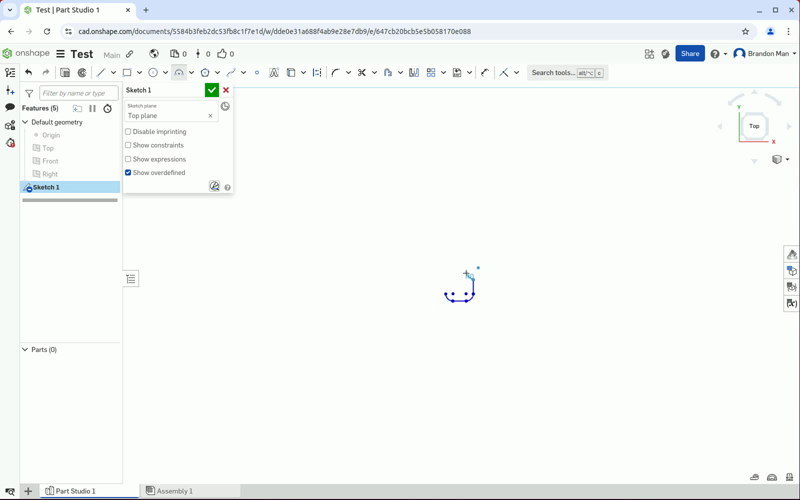
scroll(-6)
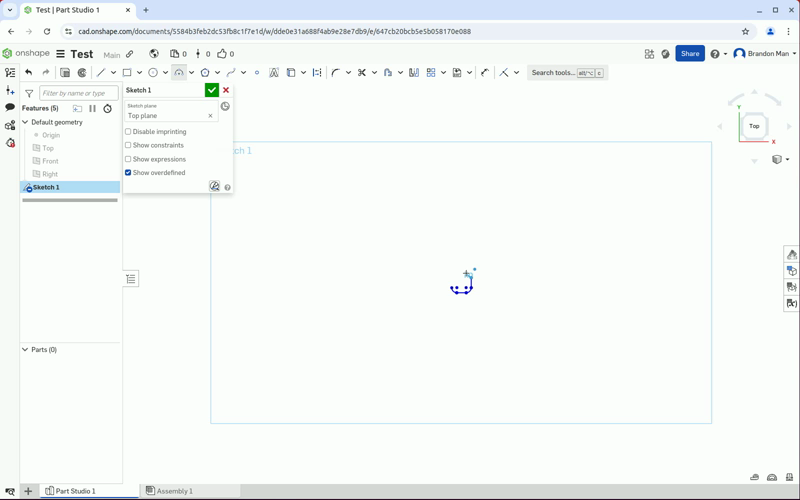
mouse_move(469, 274)
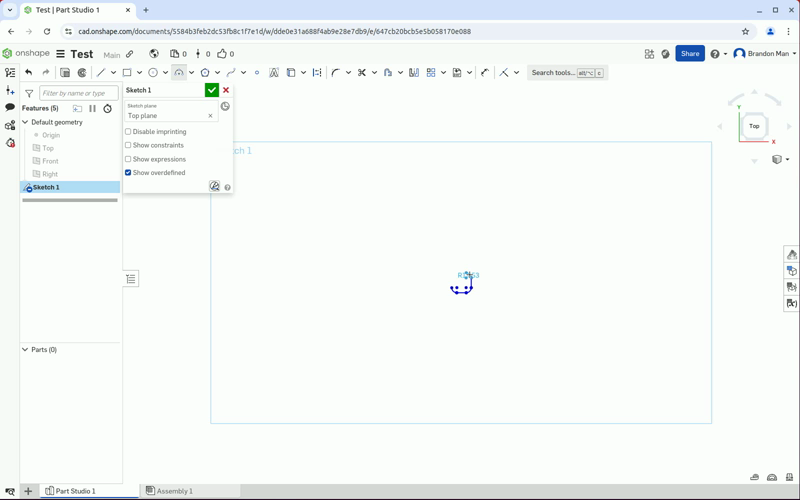
scroll(6)
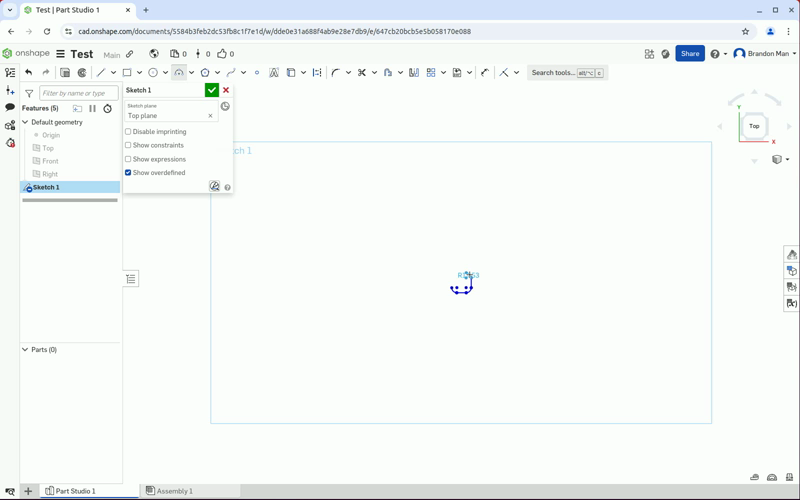
scroll(6)
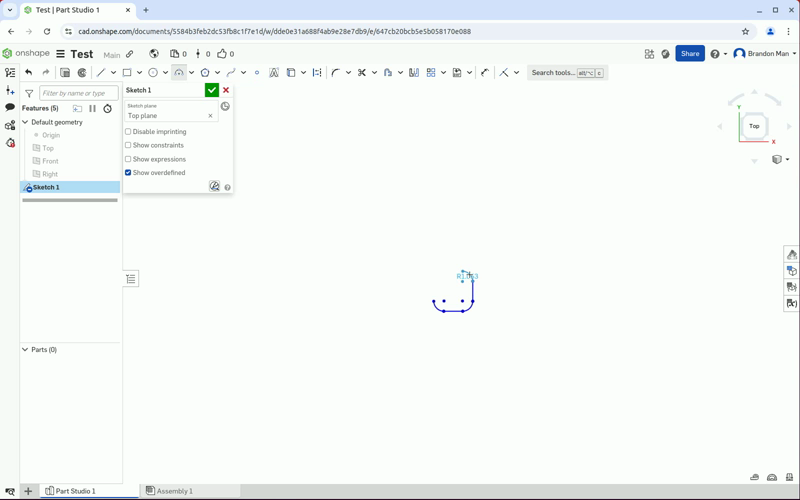
scroll(6)
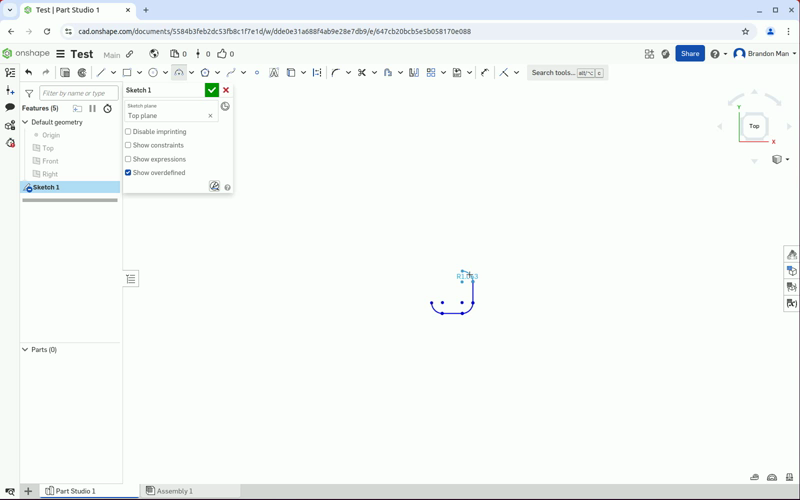
scroll(6)
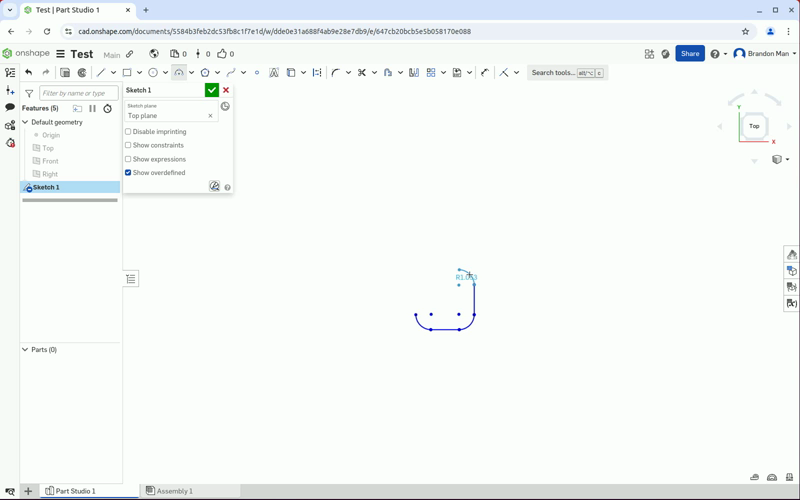
scroll(6)
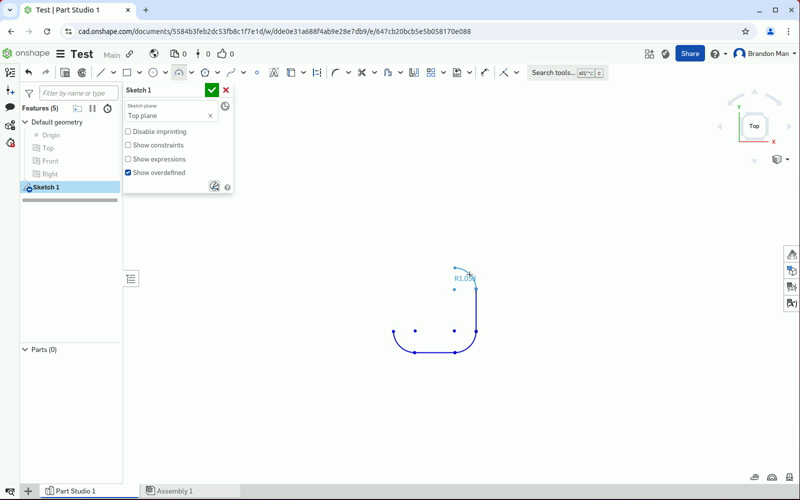
scroll(6)
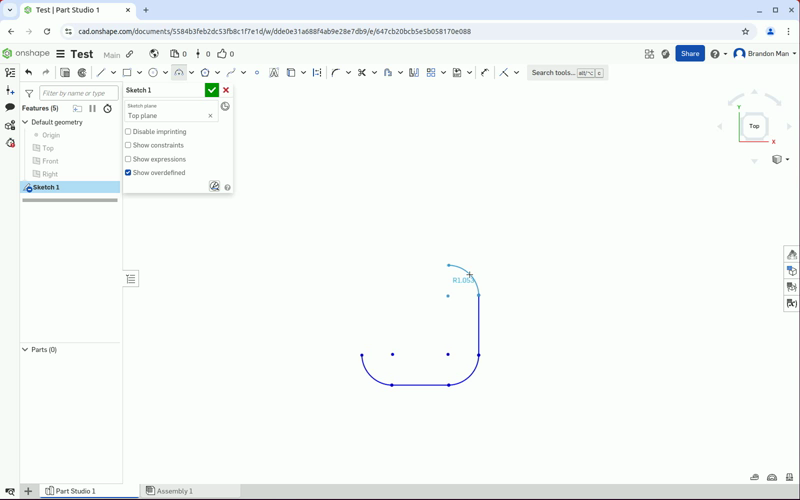
scroll(6)
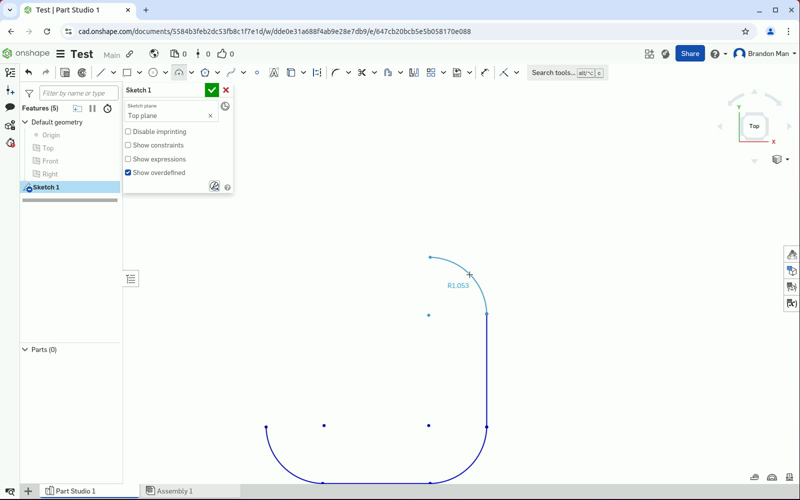
click(469, 274)
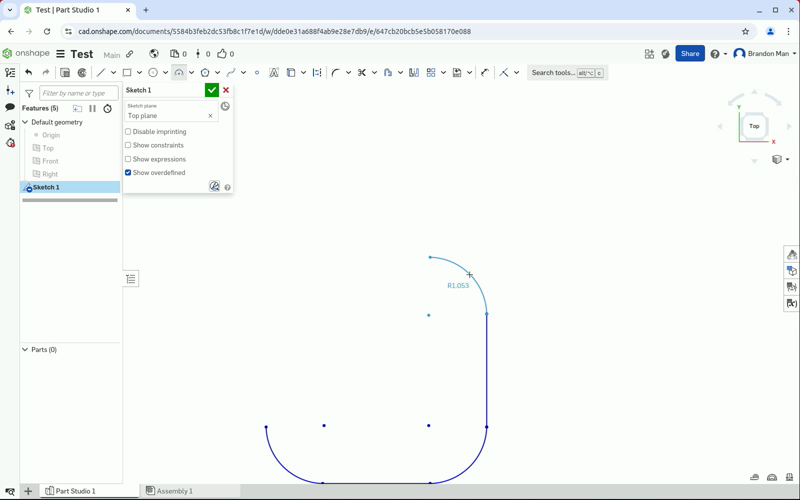
scroll(-6)
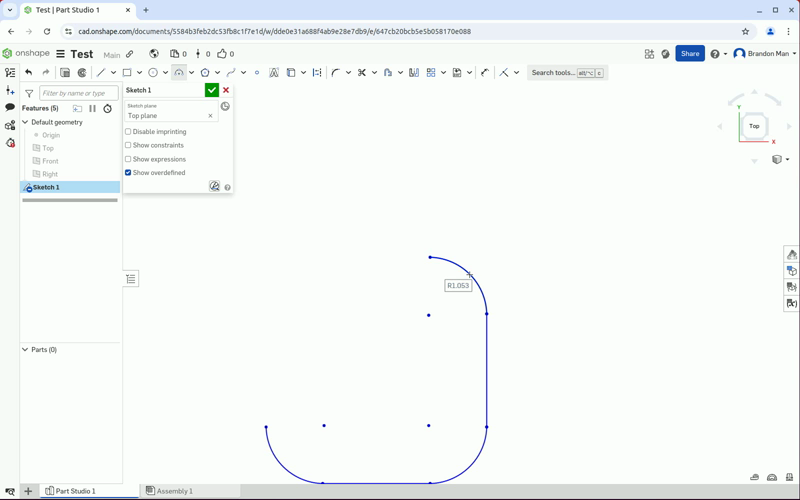
scroll(-6)
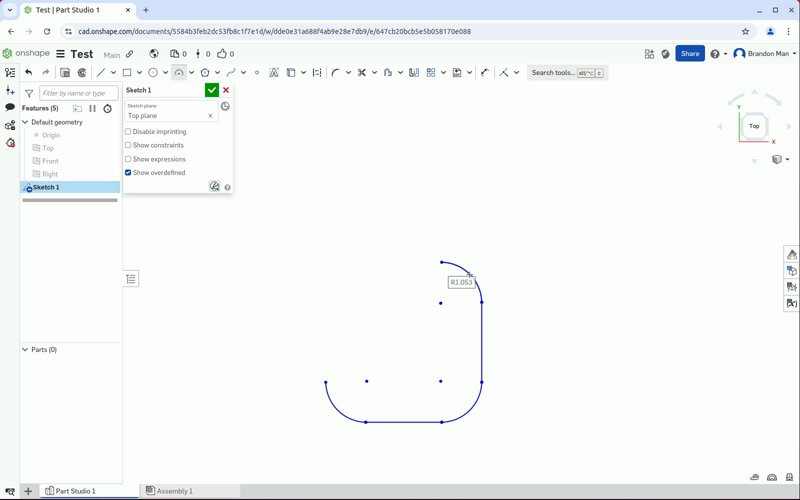
scroll(-6)
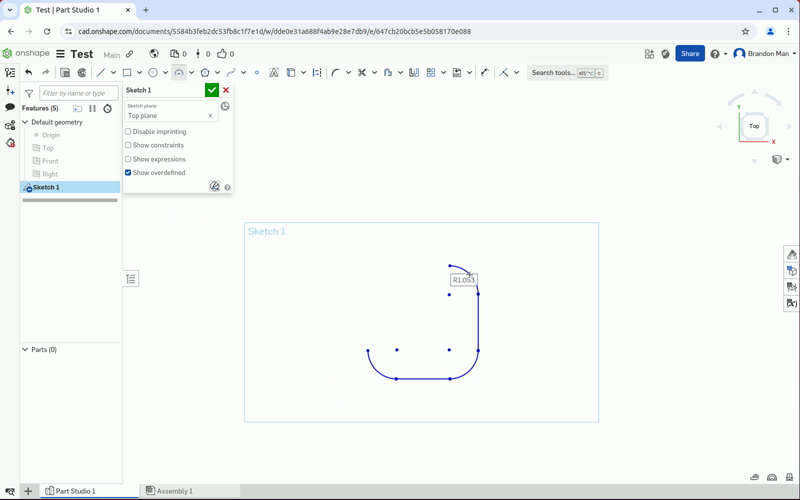
scroll(-6)
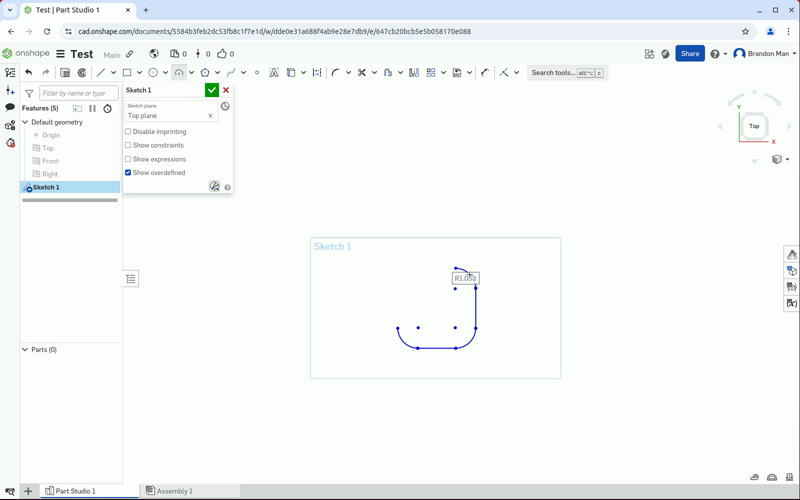
scroll(-6)
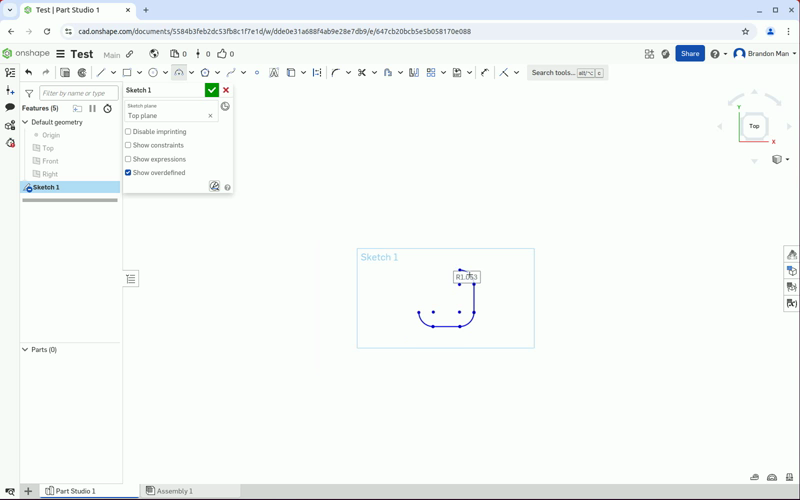
scroll(-6)
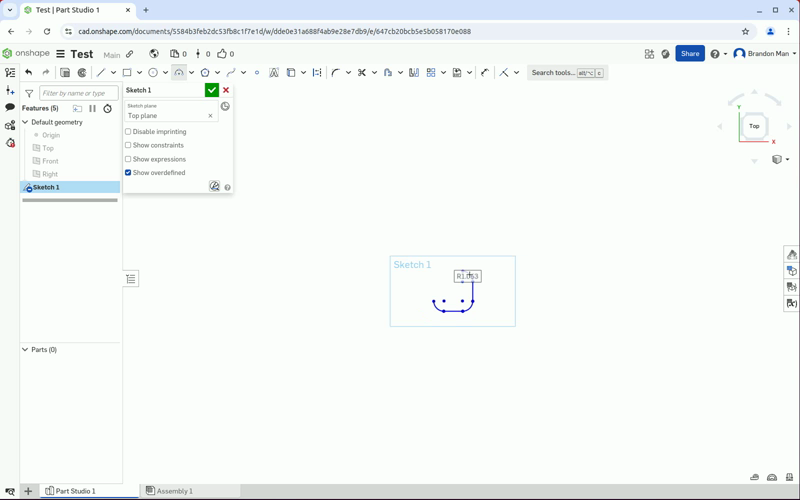
scroll(-6)
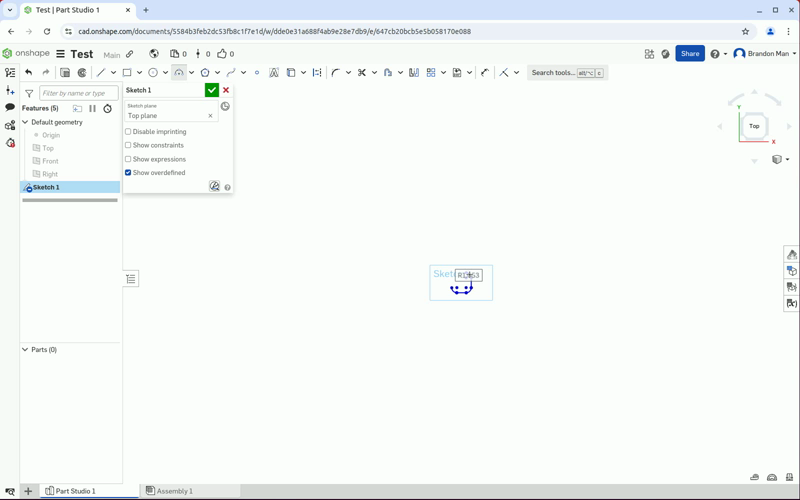
key_up(shift)
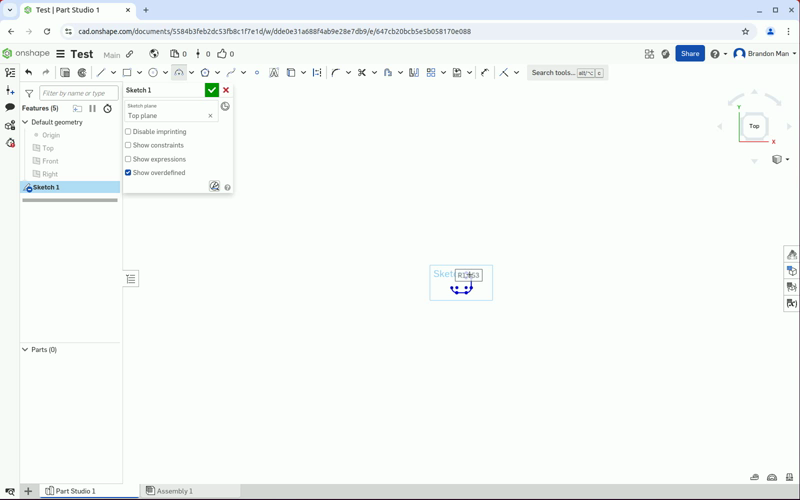
key(esc)
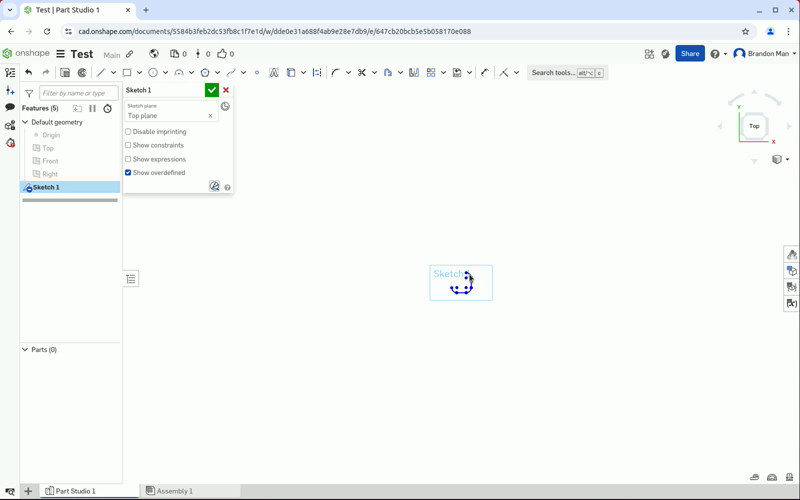
key(l)
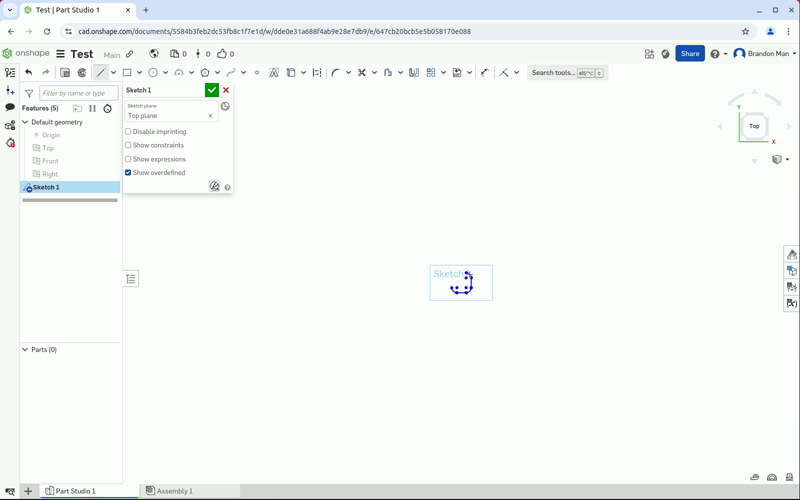
mouse_move(466, 272)
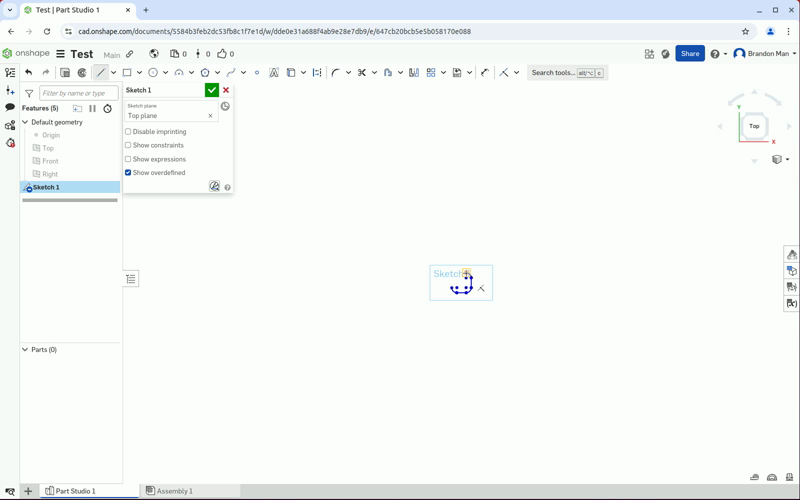
scroll(6)
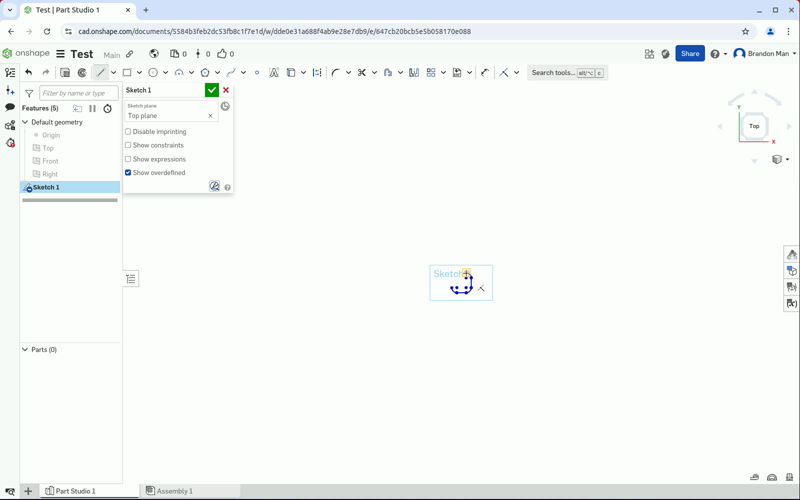
scroll(6)
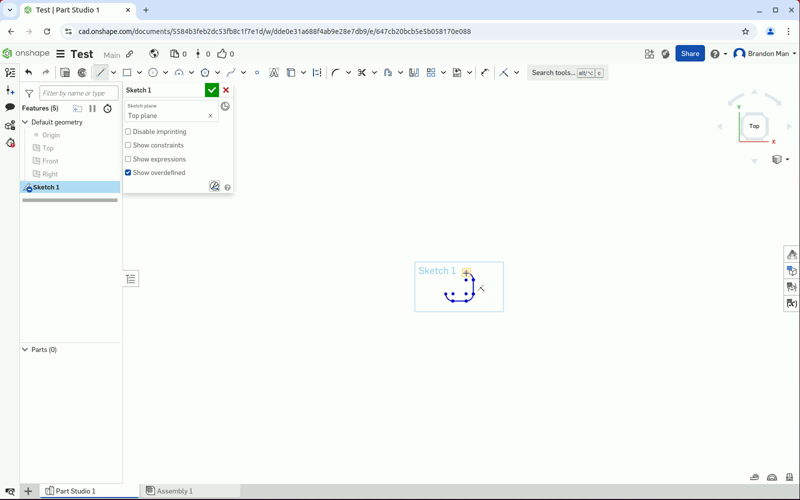
scroll(6)
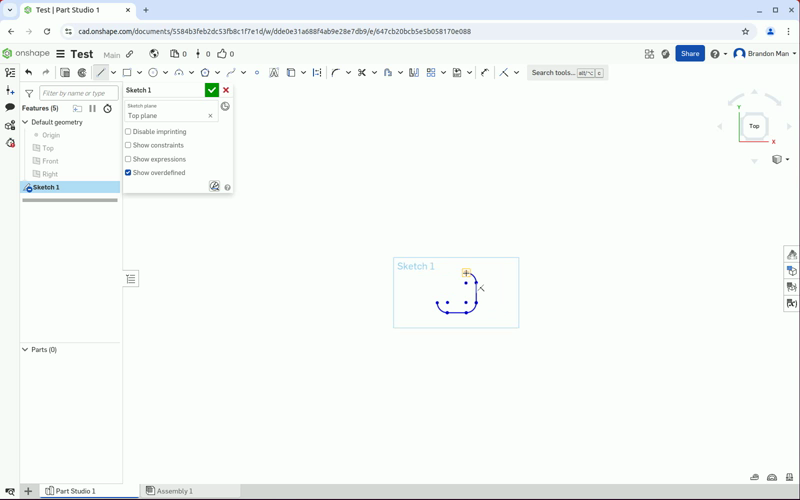
scroll(6)
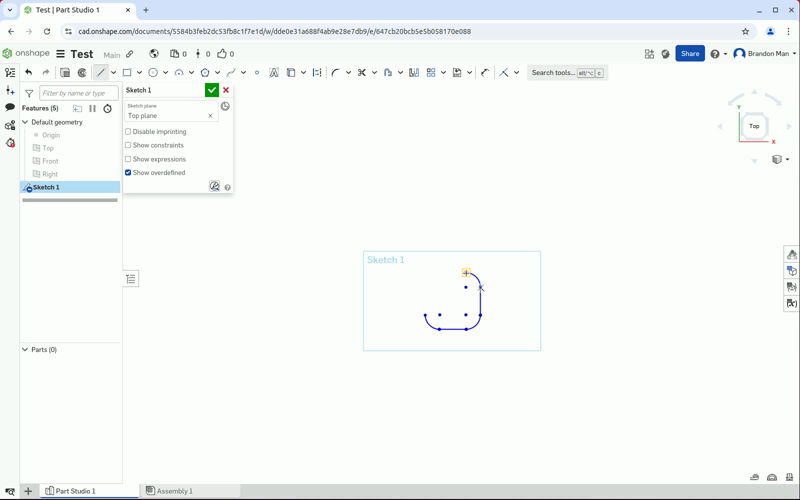
scroll(6)
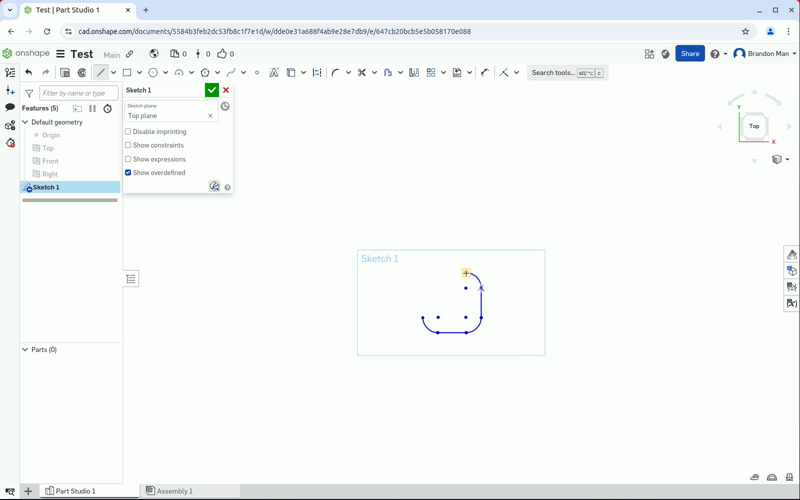
scroll(6)
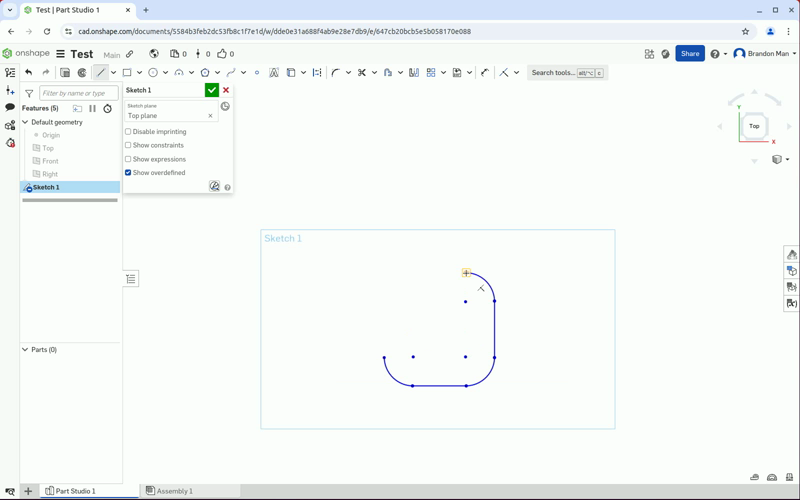
scroll(6)
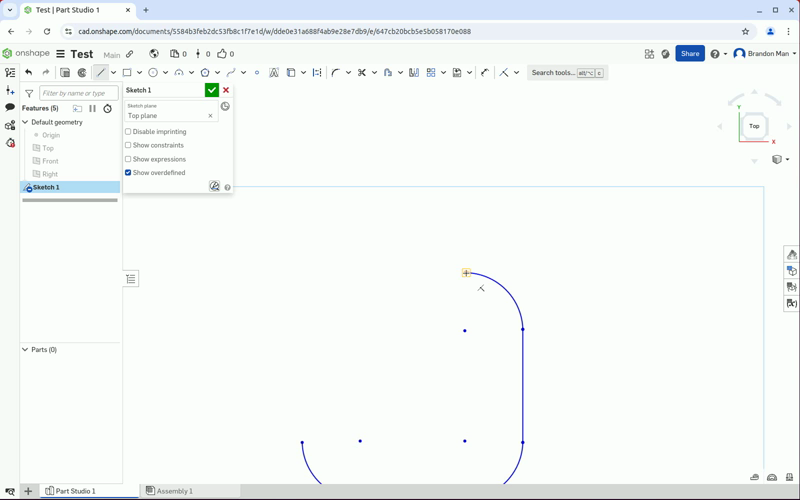
click(466, 272)
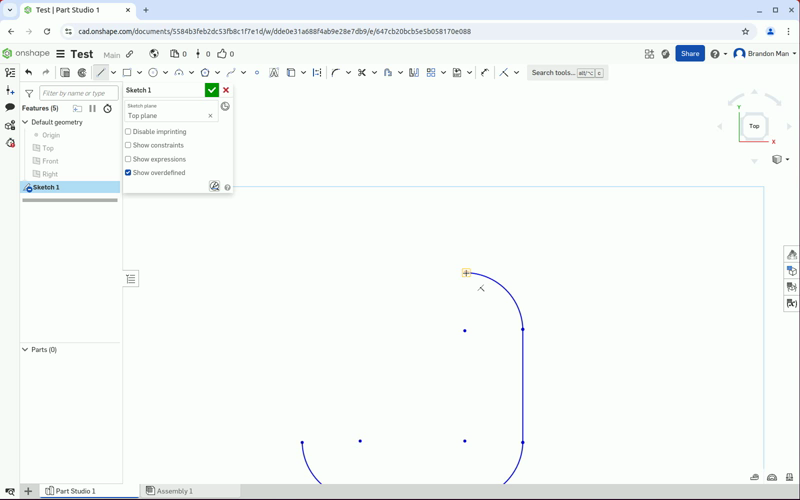
scroll(-6)
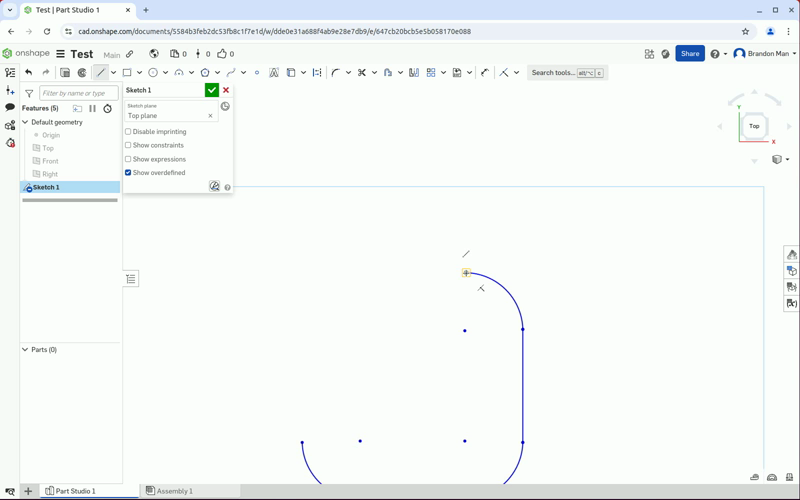
scroll(-6)
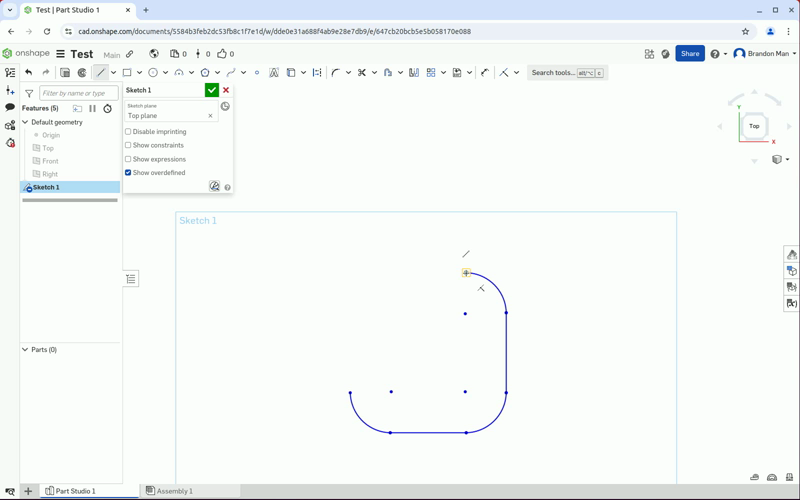
scroll(-6)
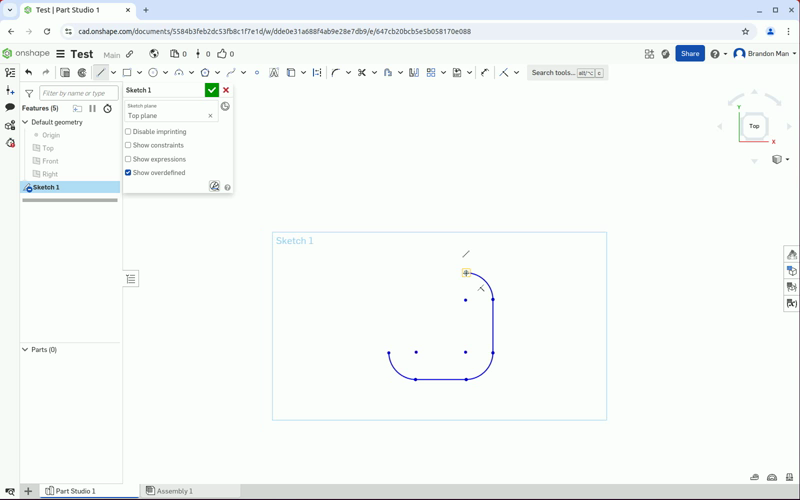
scroll(-6)
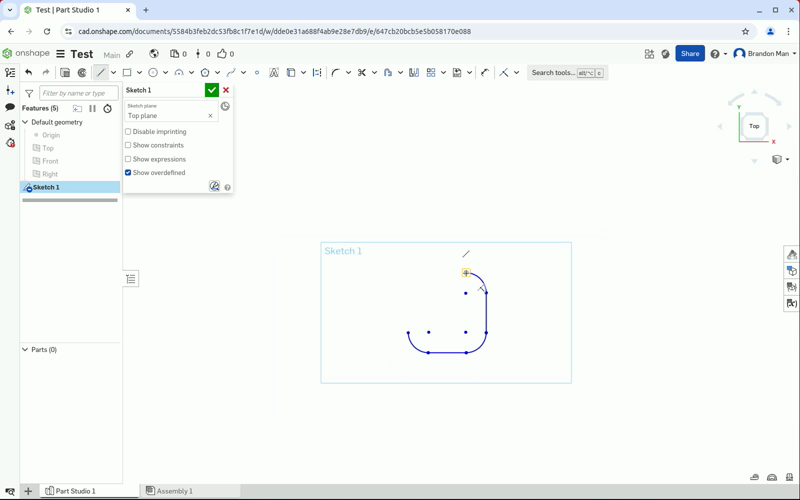
scroll(-6)
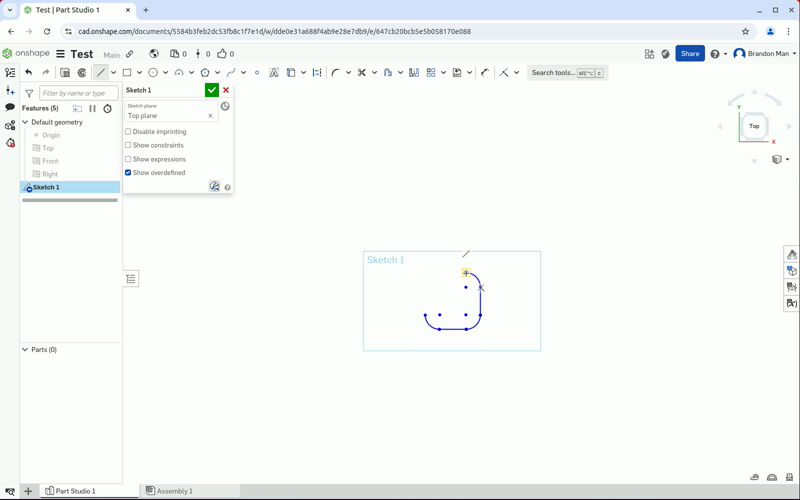
scroll(-6)
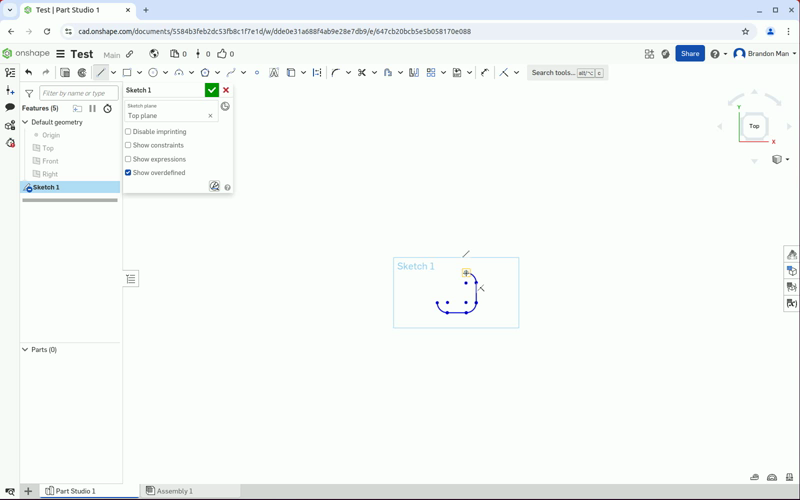
scroll(-6)
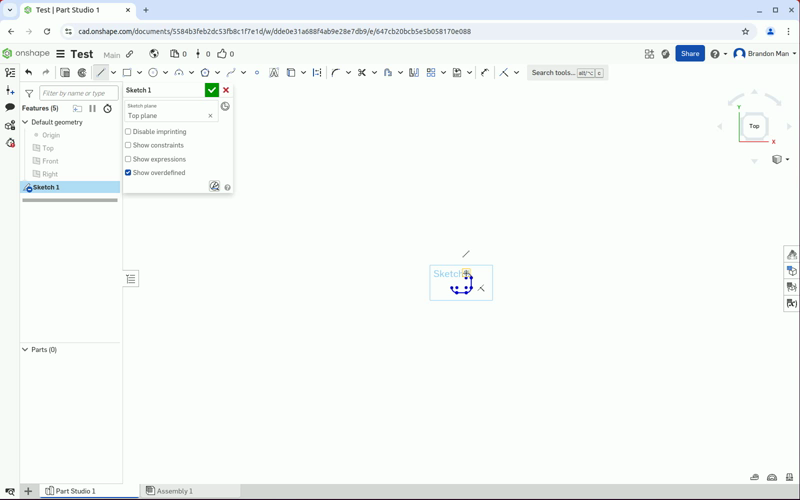
key_down(shift)
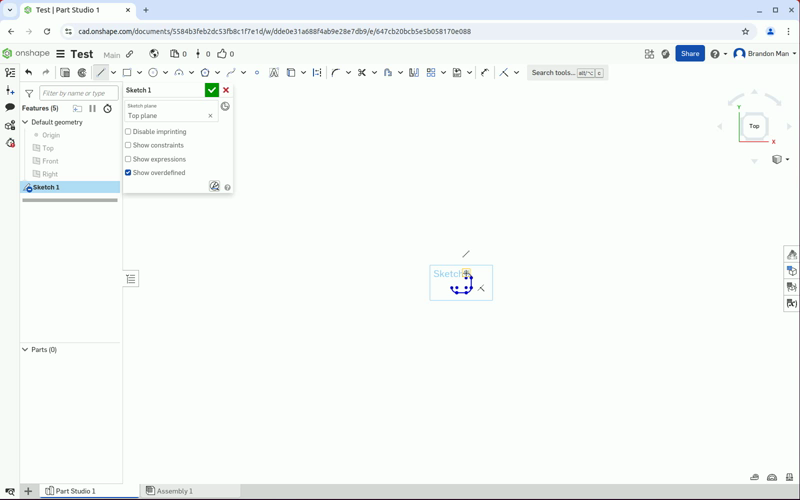
mouse_move(496, 272)
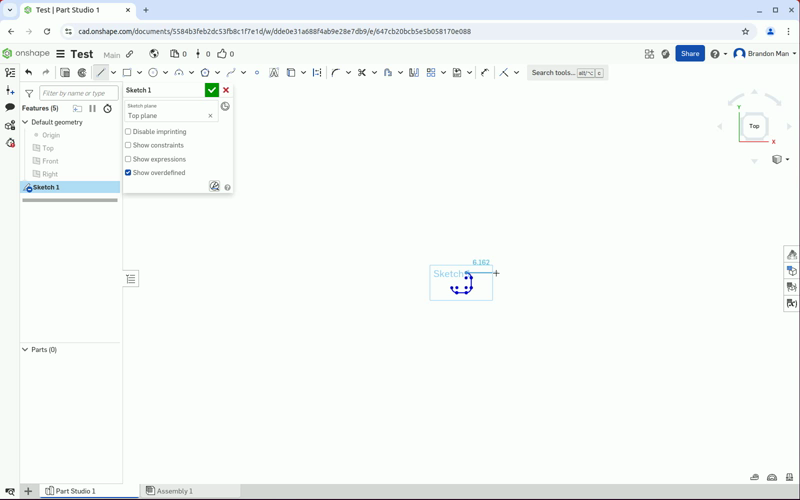
mouse_move(456, 272)
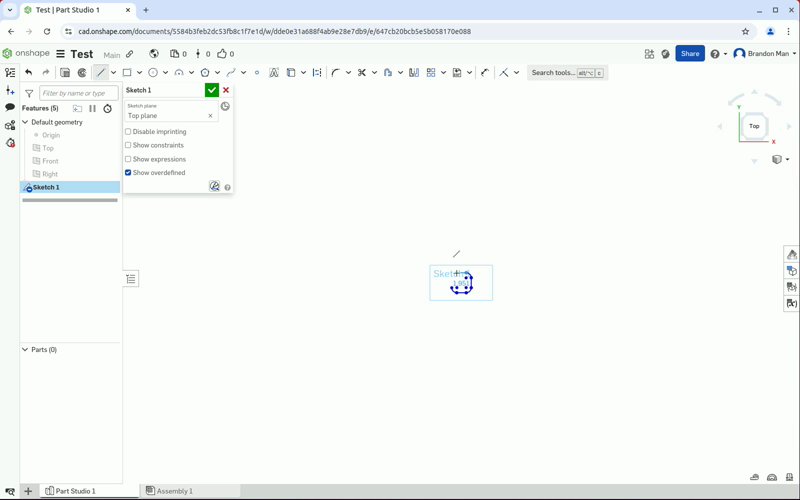
click(456, 272)
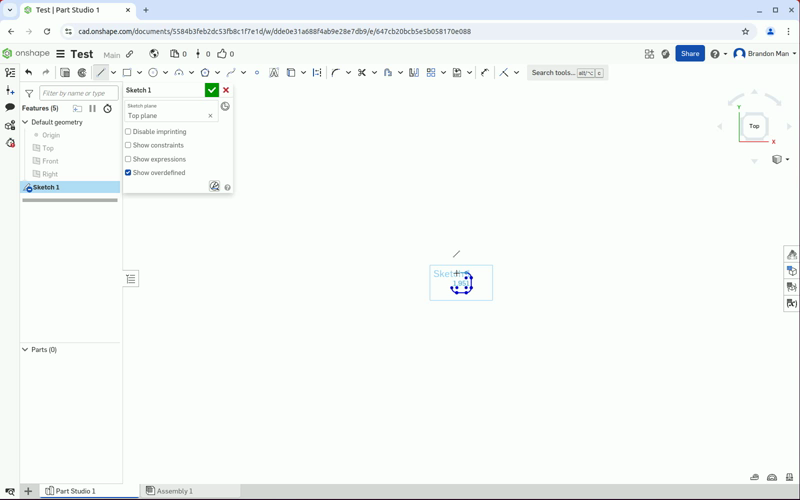
key_up(shift)
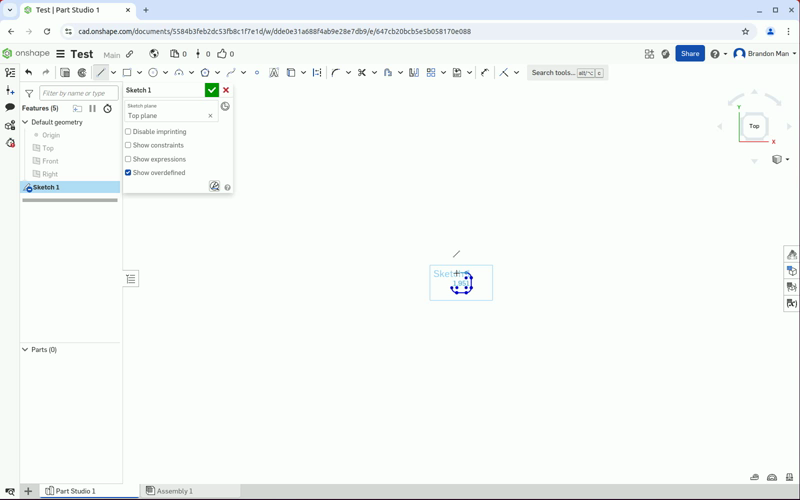
key(esc)
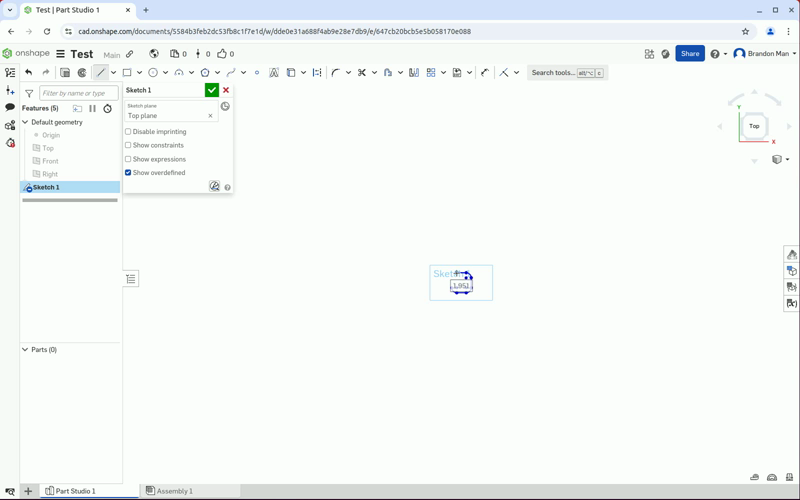
key(a)
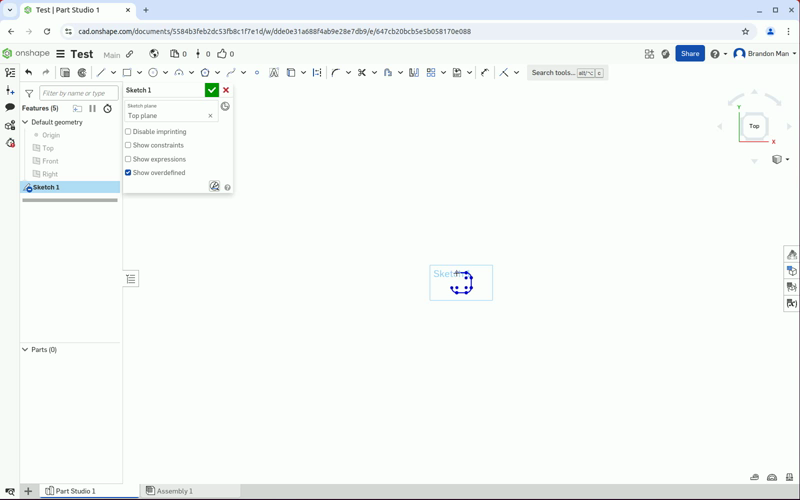
mouse_move(456, 272)
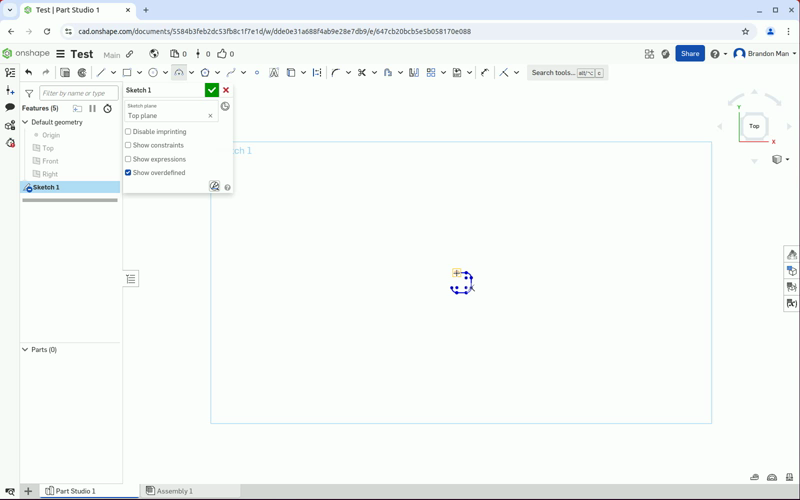
click(456, 272)
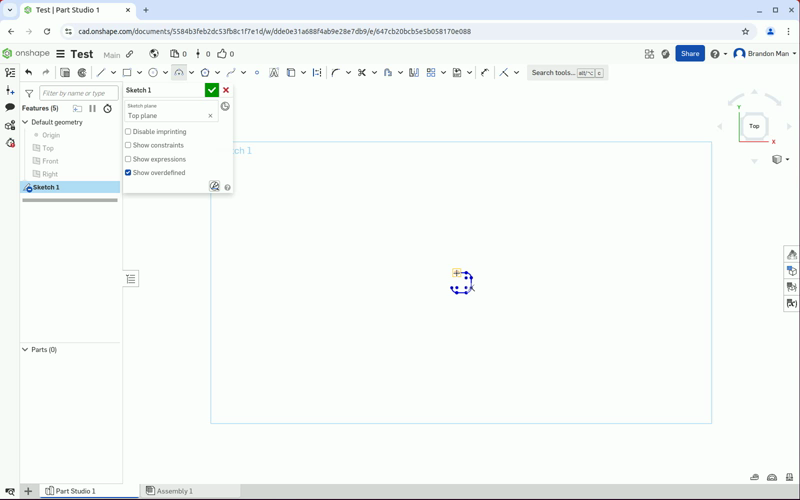
key_down(shift)
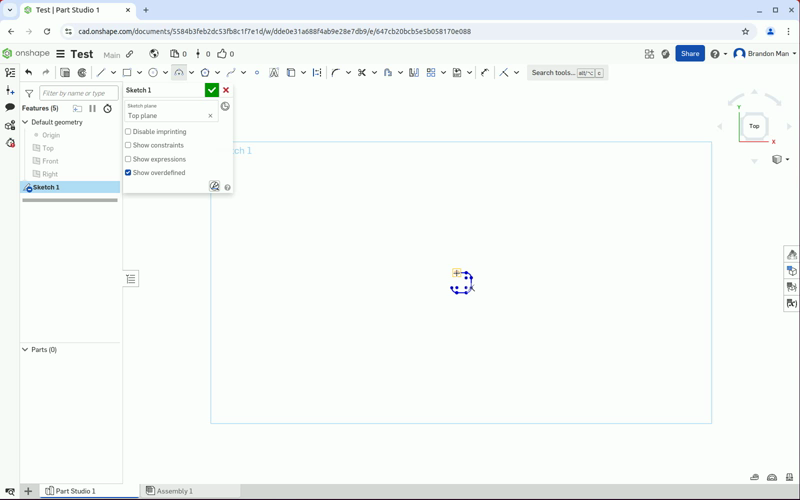
mouse_move(451, 277)
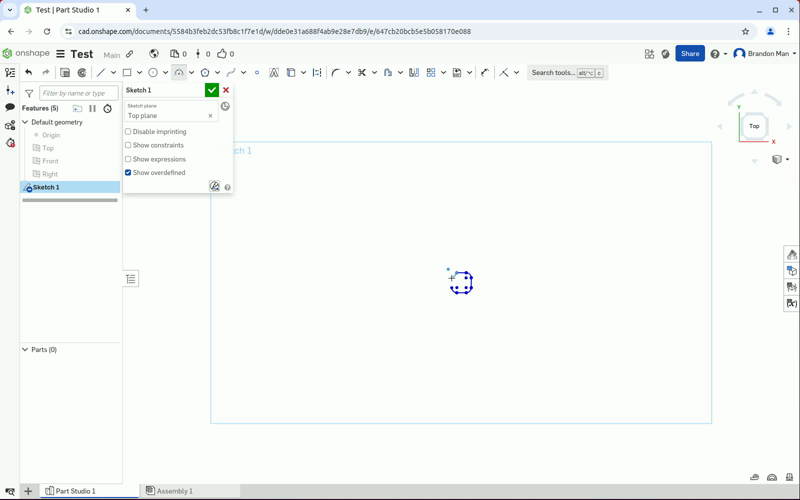
scroll(6)
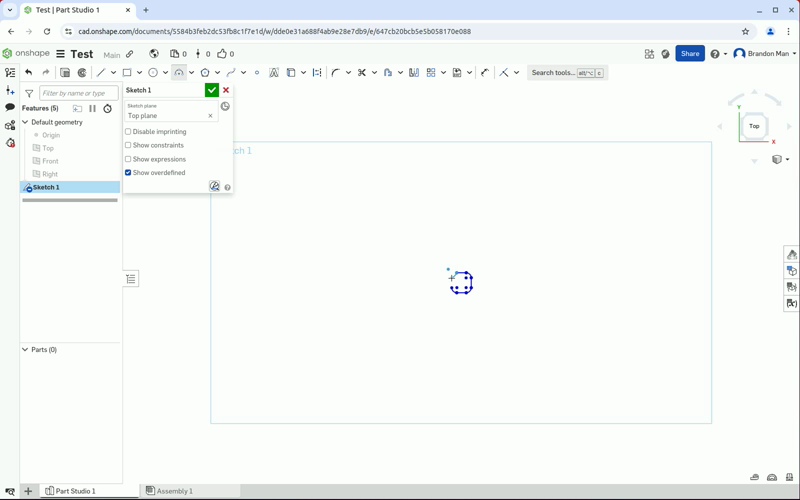
scroll(6)
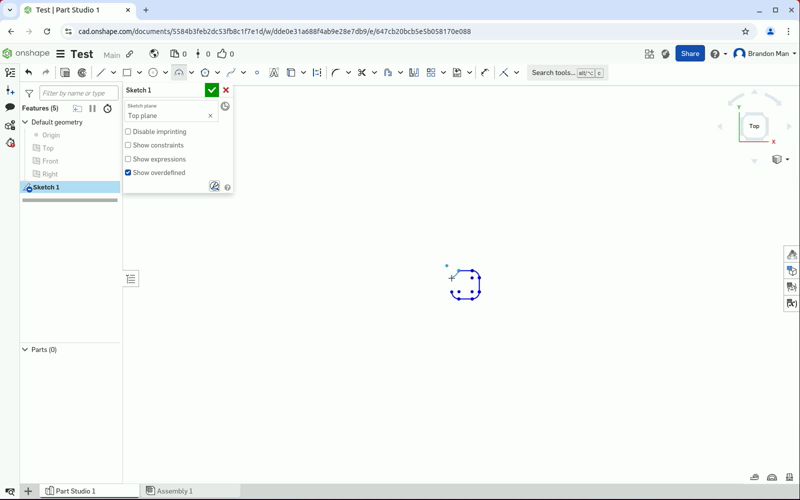
scroll(6)
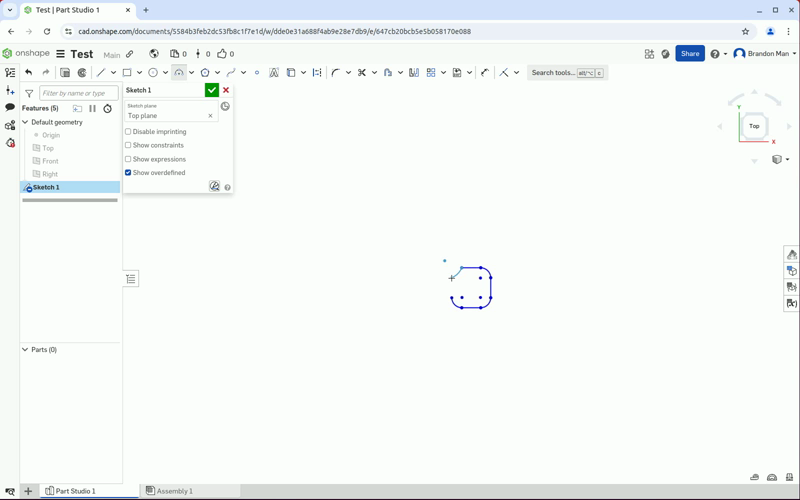
scroll(6)
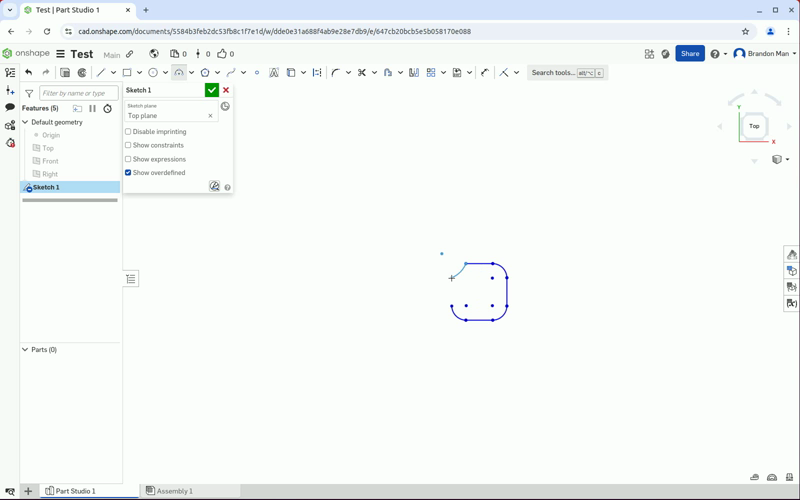
scroll(6)
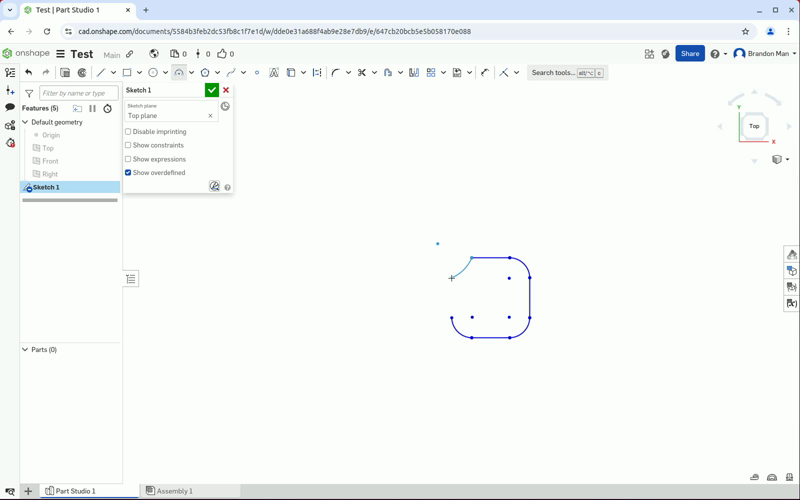
scroll(6)
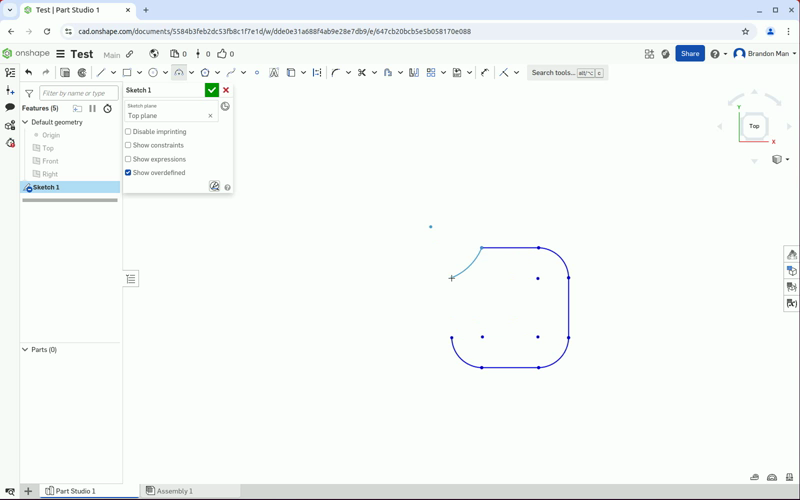
scroll(6)
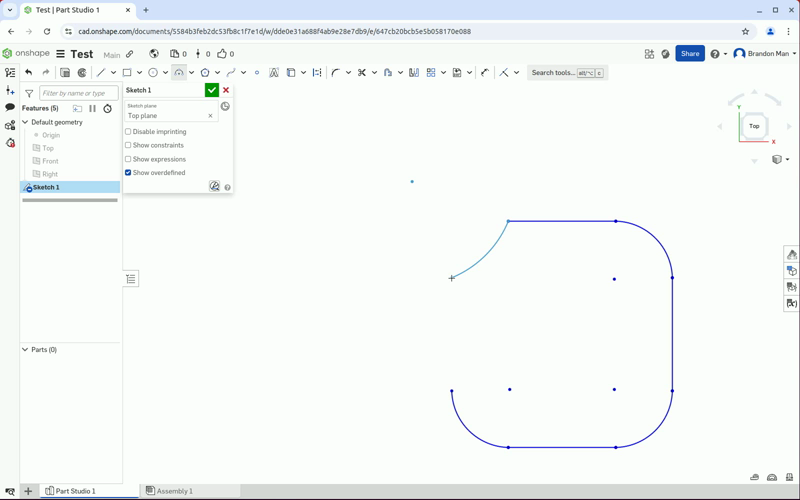
click(451, 277)
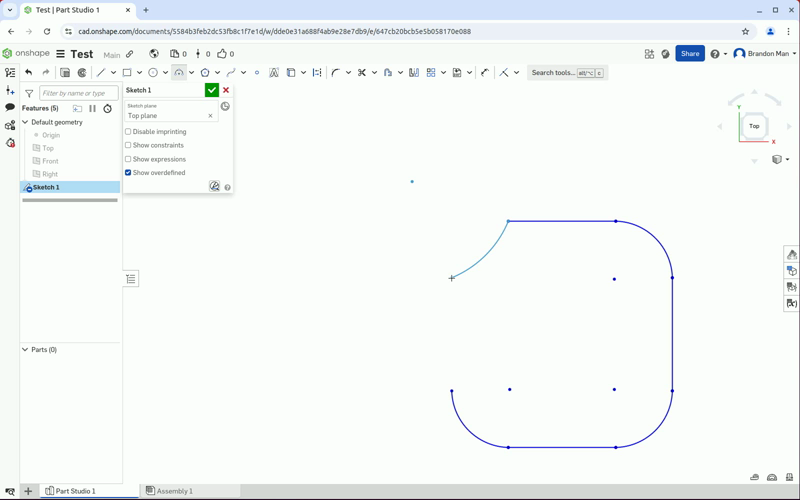
scroll(-6)
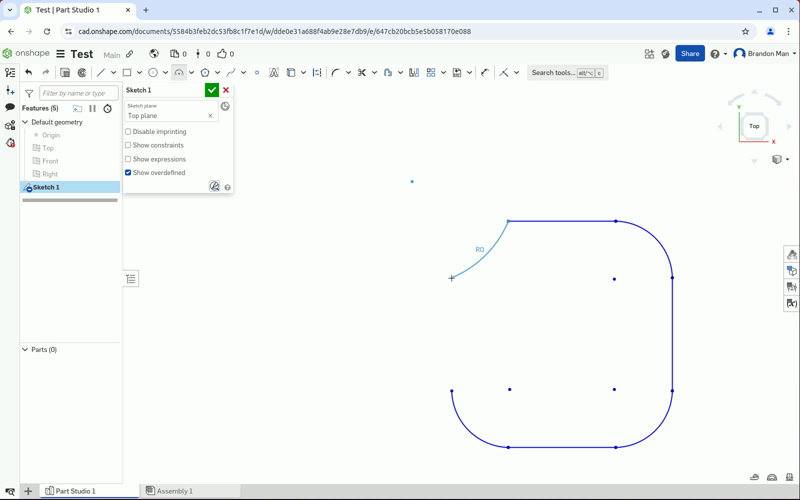
scroll(-6)
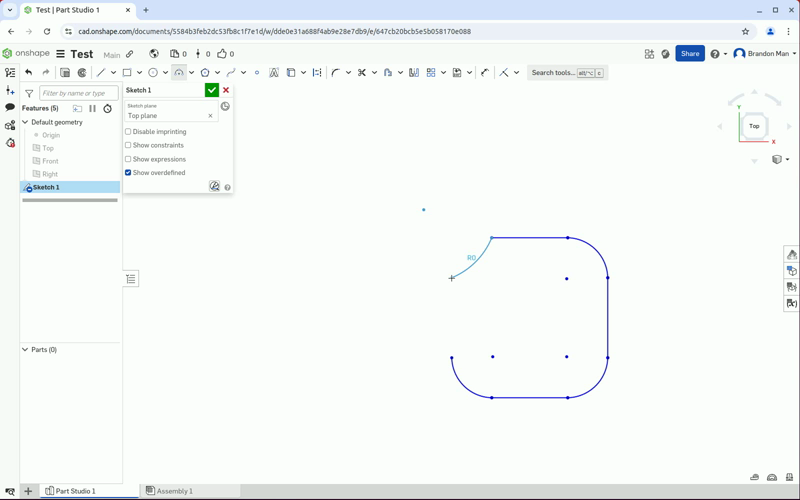
scroll(-6)
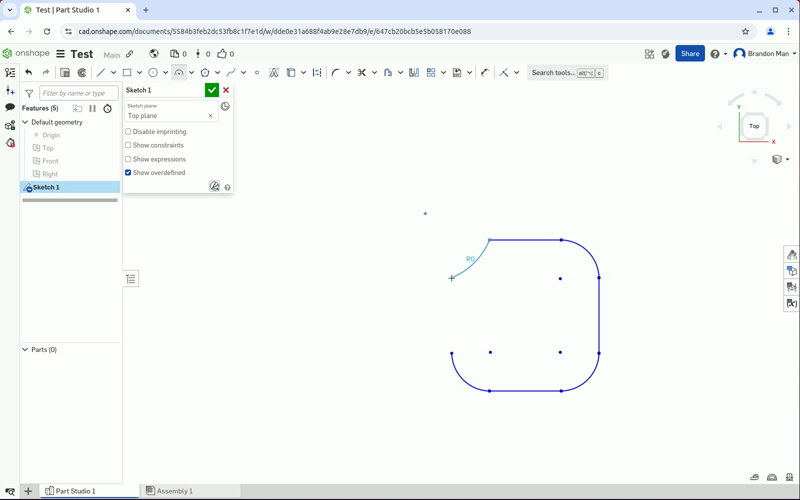
scroll(-6)
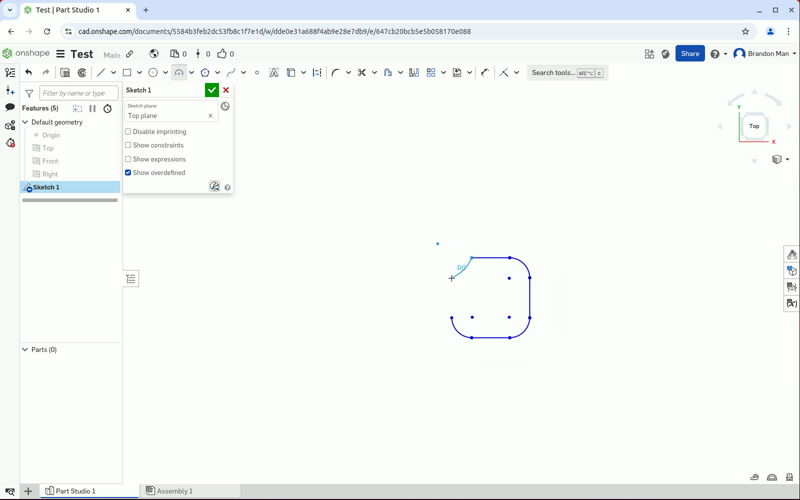
scroll(-6)
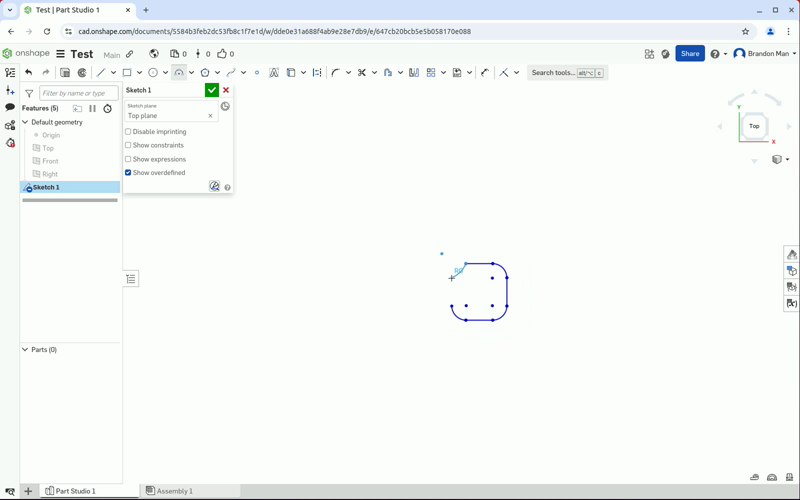
scroll(-6)
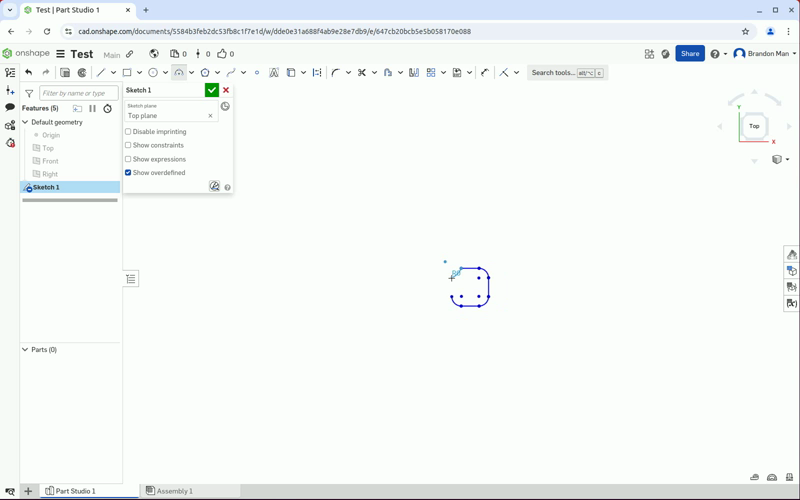
scroll(-6)
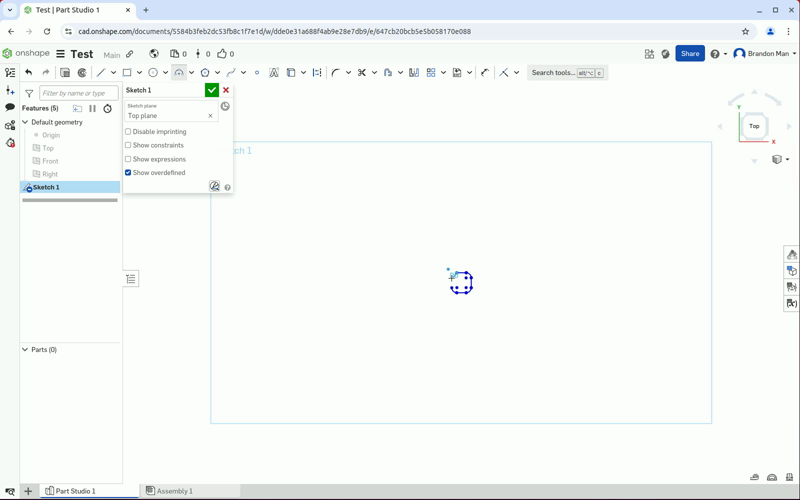
mouse_move(453, 274)
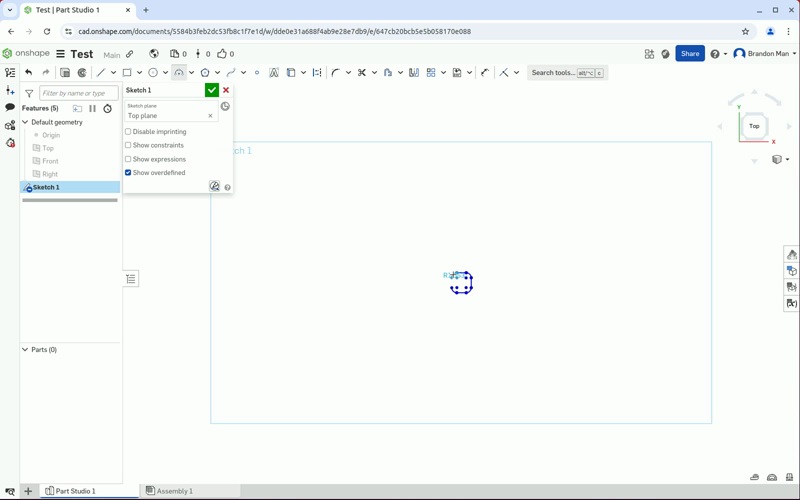
scroll(6)
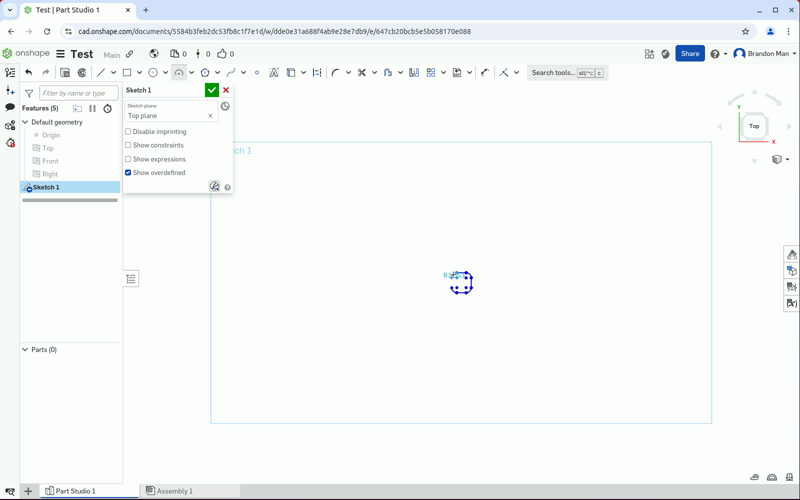
scroll(6)
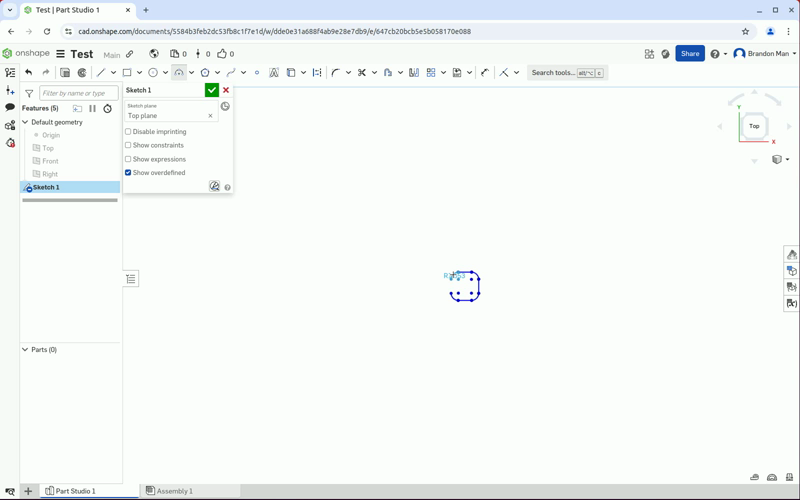
scroll(6)
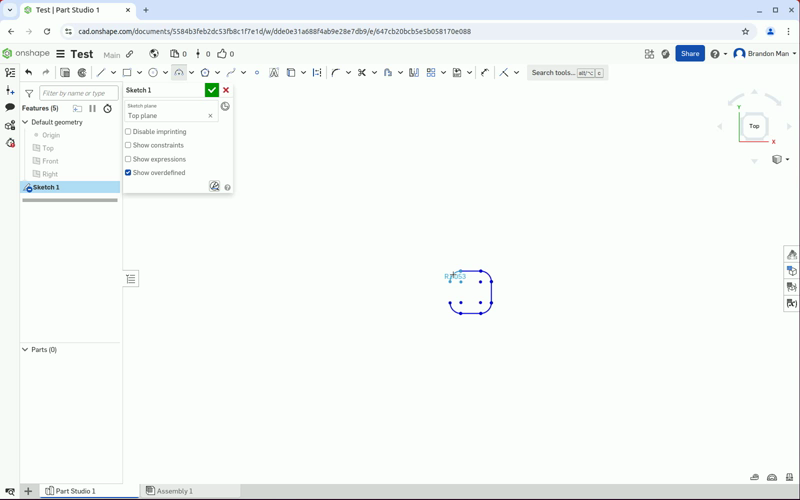
scroll(6)
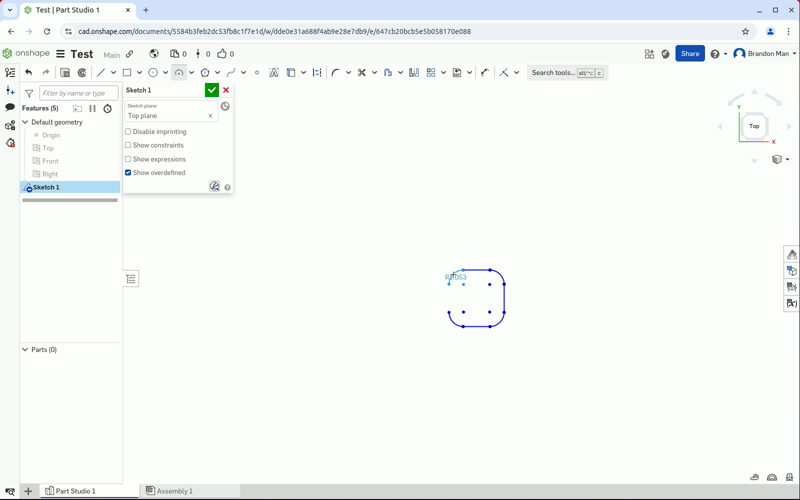
scroll(6)
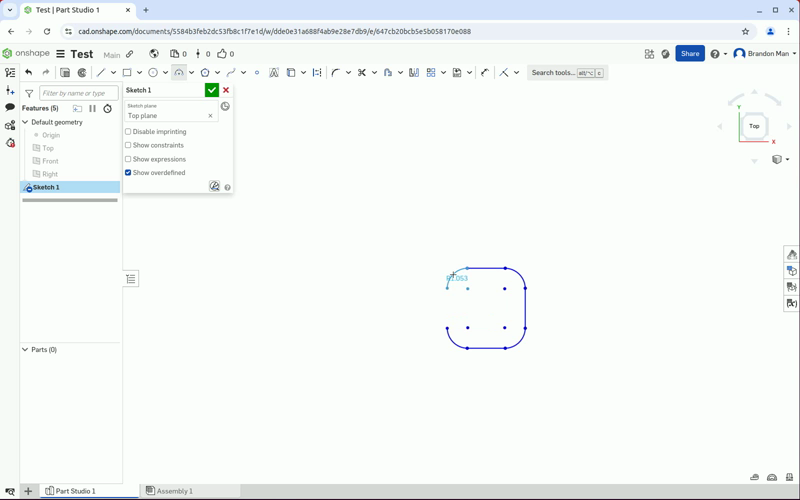
scroll(6)
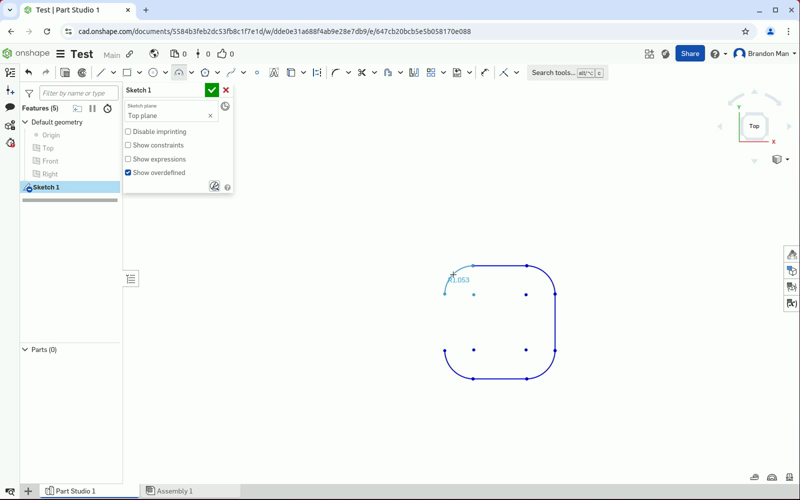
scroll(6)
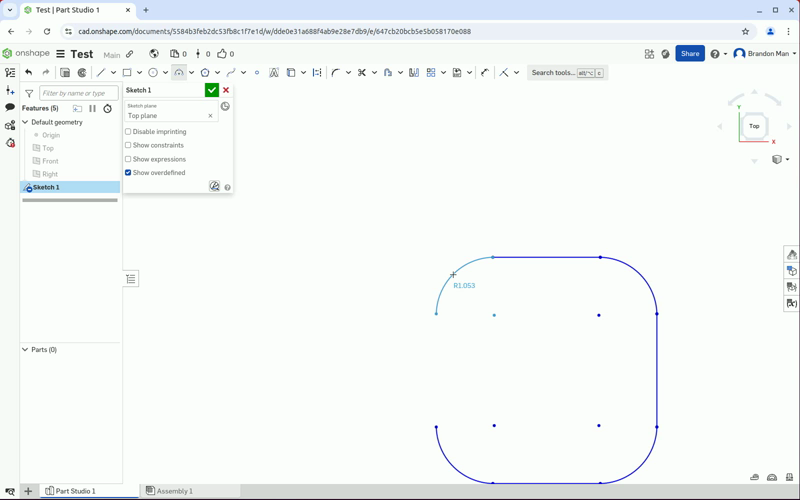
click(453, 274)
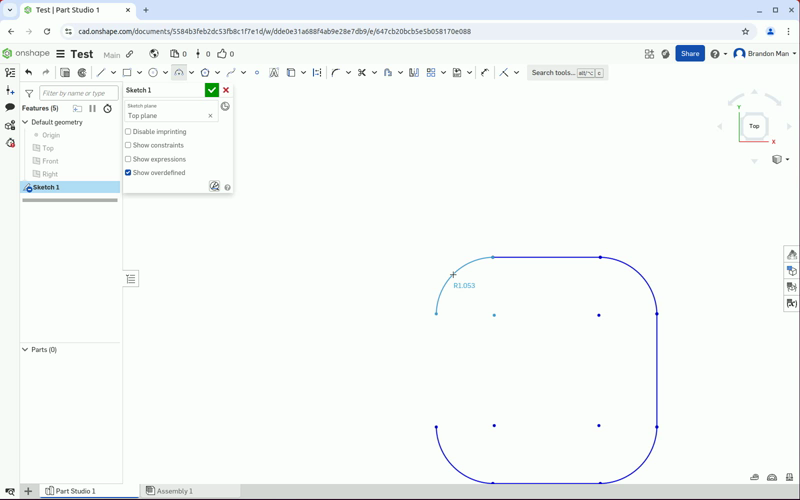
scroll(-6)
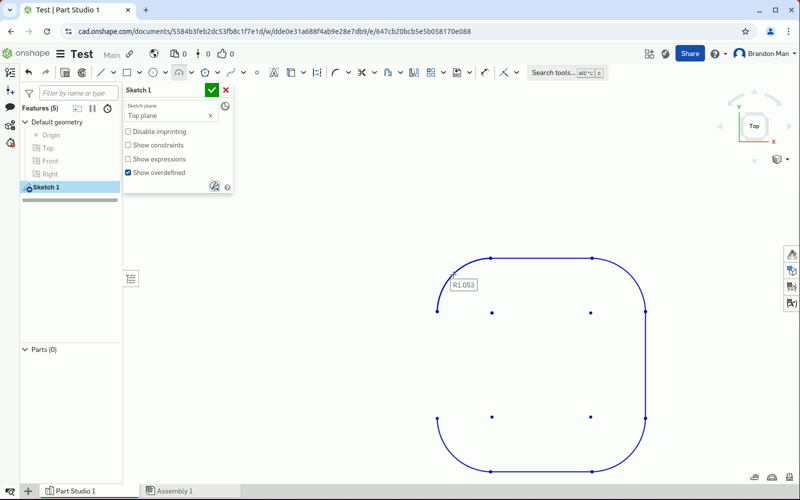
scroll(-6)
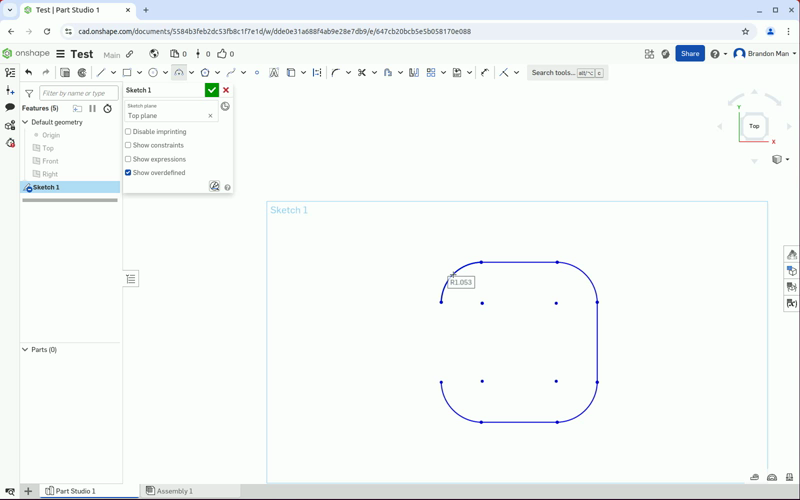
scroll(-6)
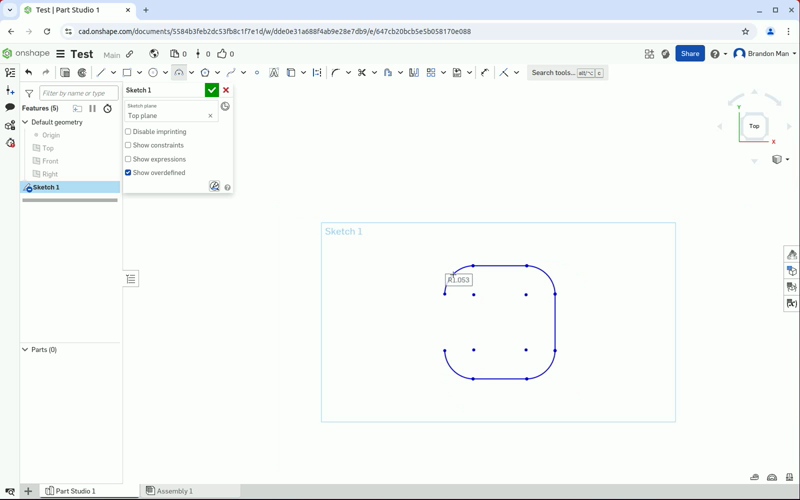
scroll(-6)
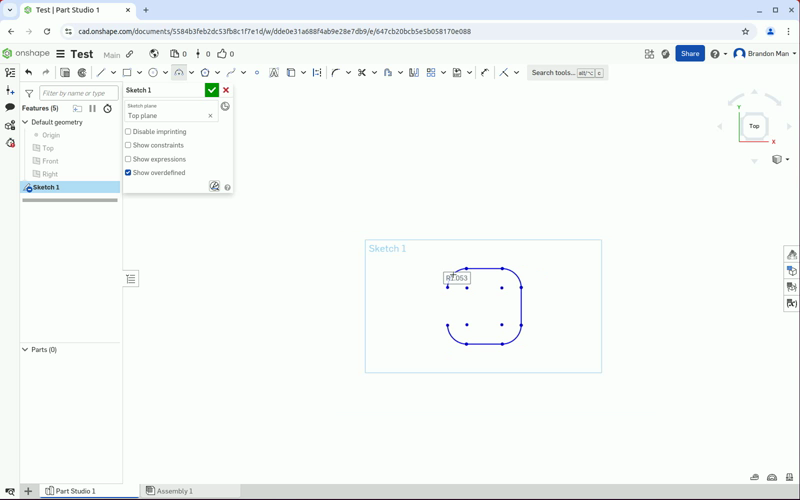
scroll(-6)
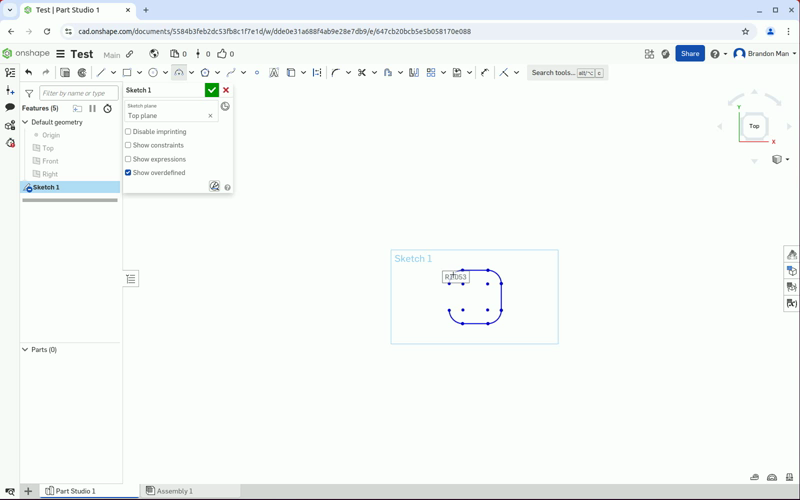
scroll(-6)
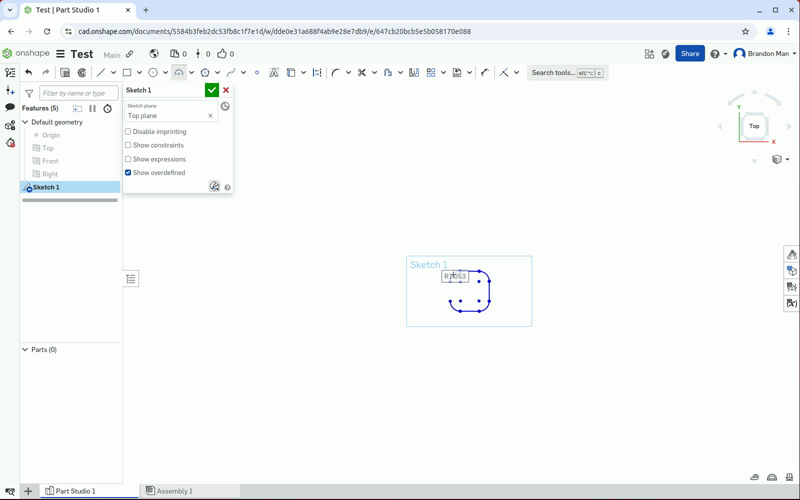
scroll(-6)
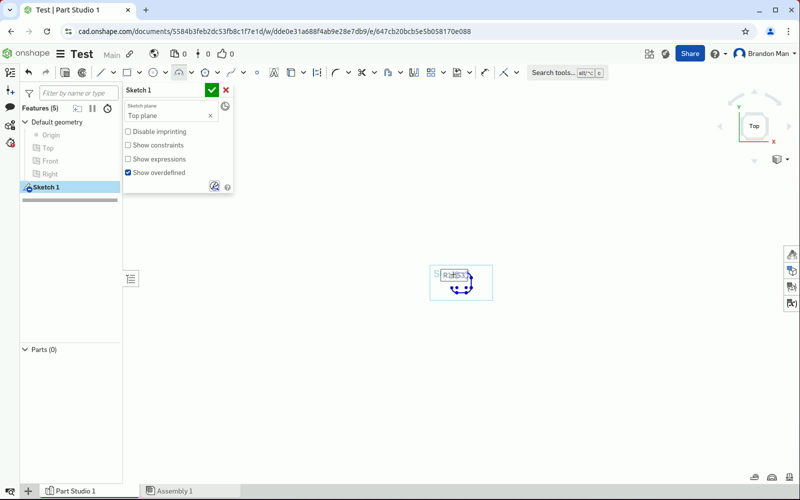
key_up(shift)
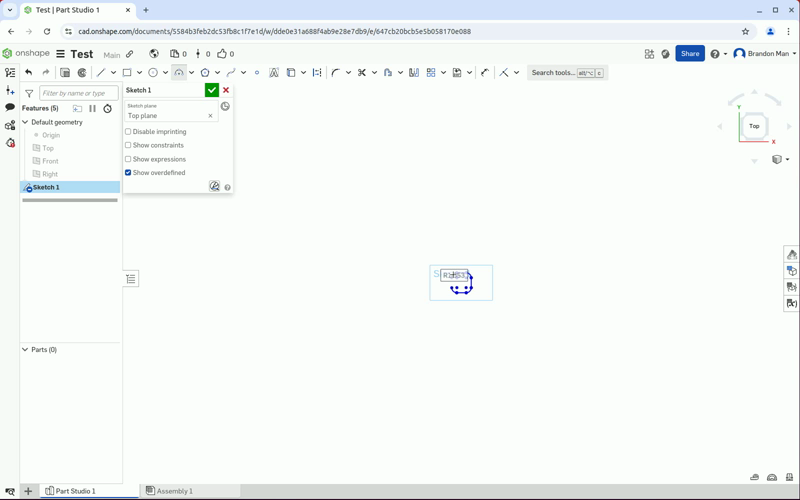
key(esc)
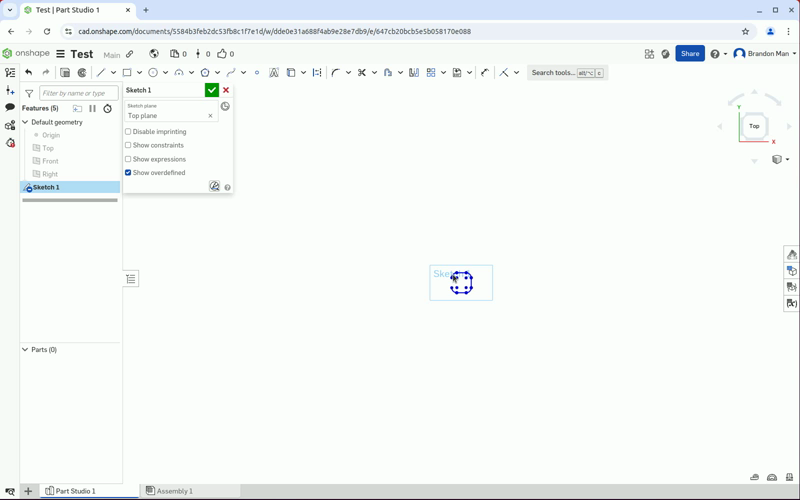
key(l)
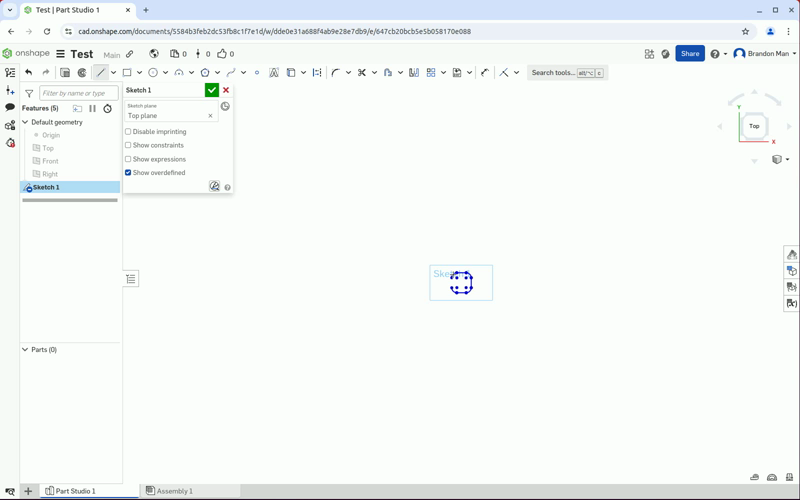
mouse_move(451, 277)
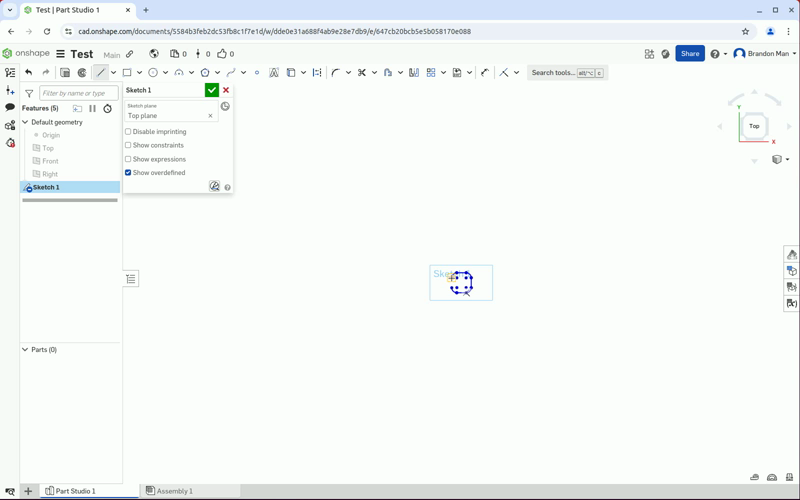
scroll(6)
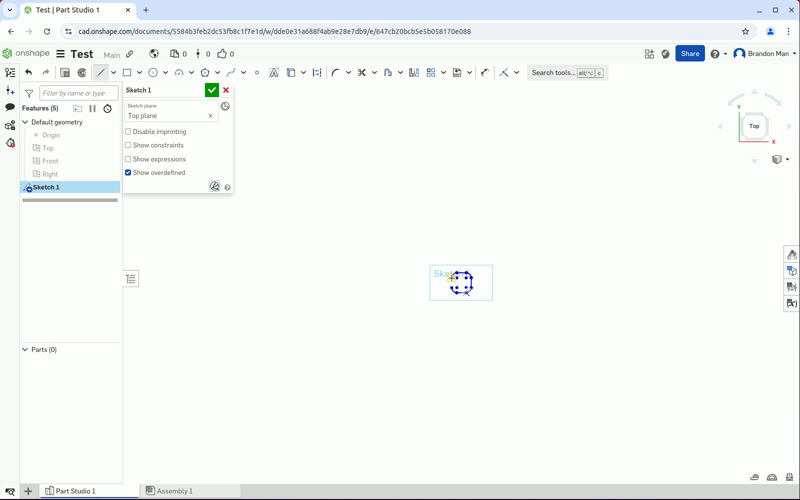
scroll(6)
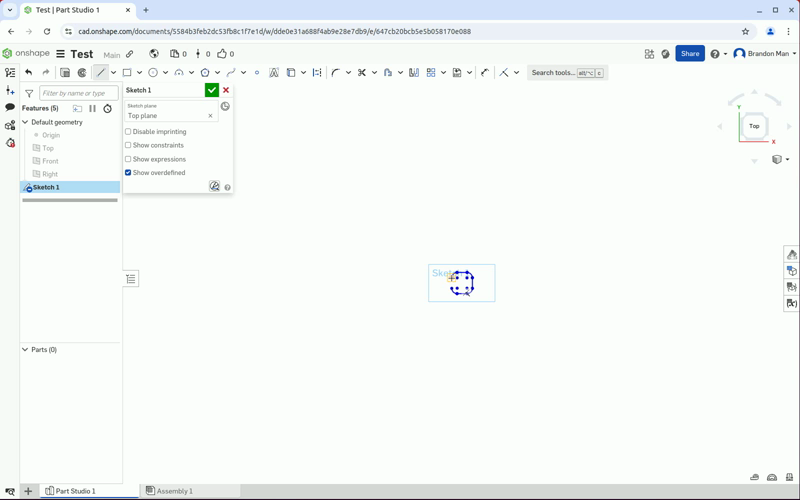
scroll(6)
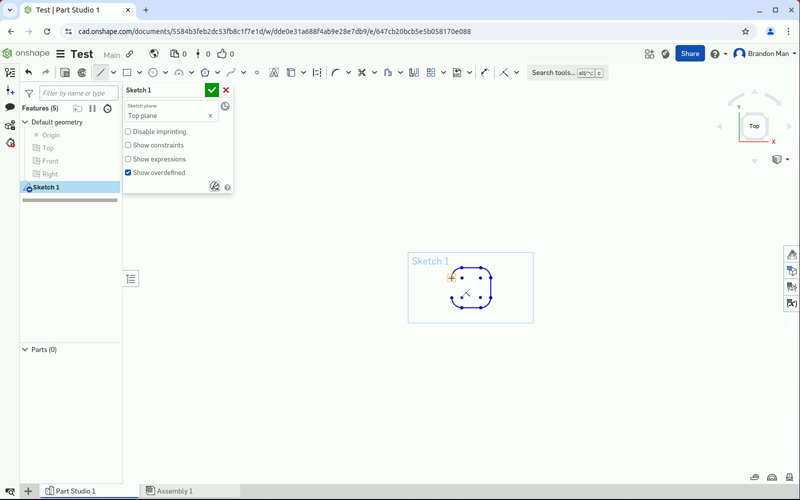
scroll(6)
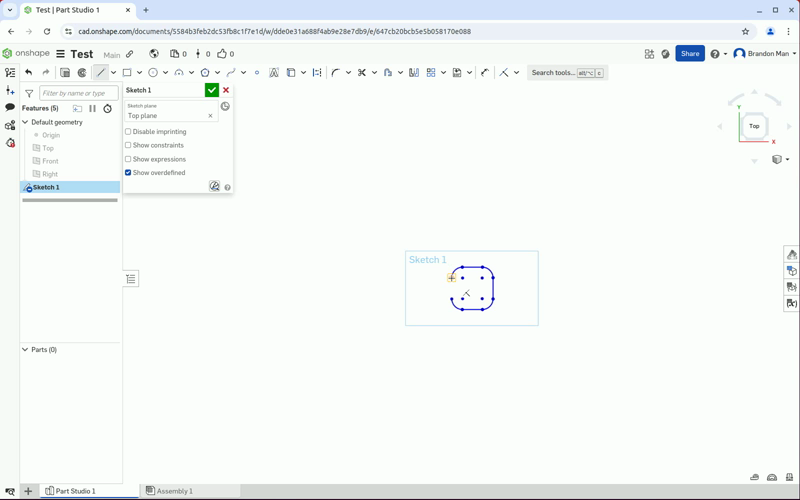
scroll(6)
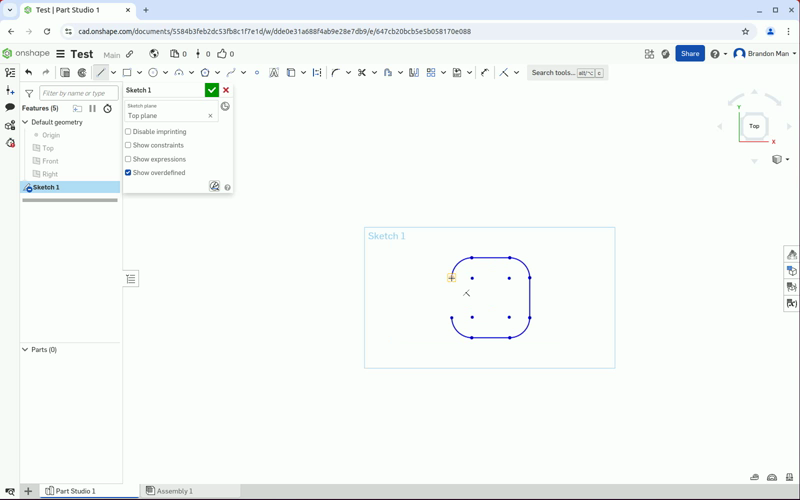
scroll(6)
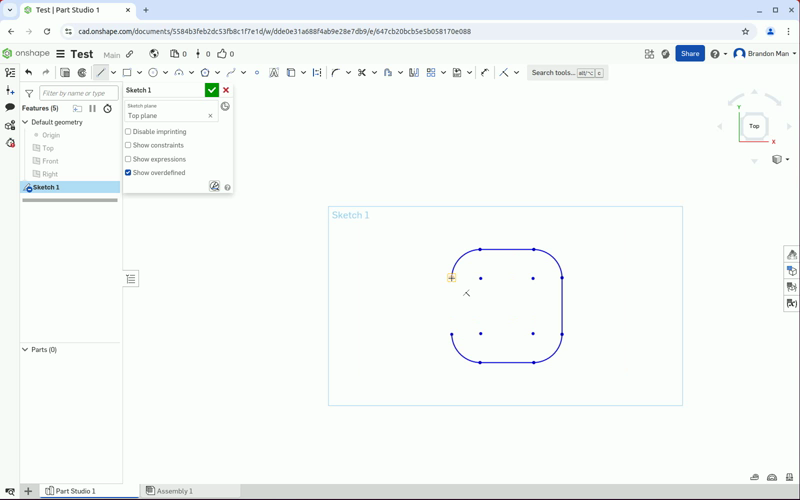
scroll(6)
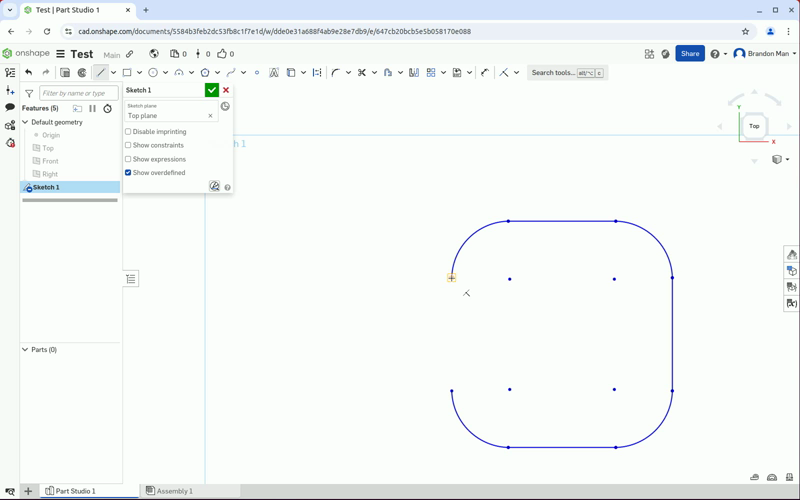
click(451, 277)
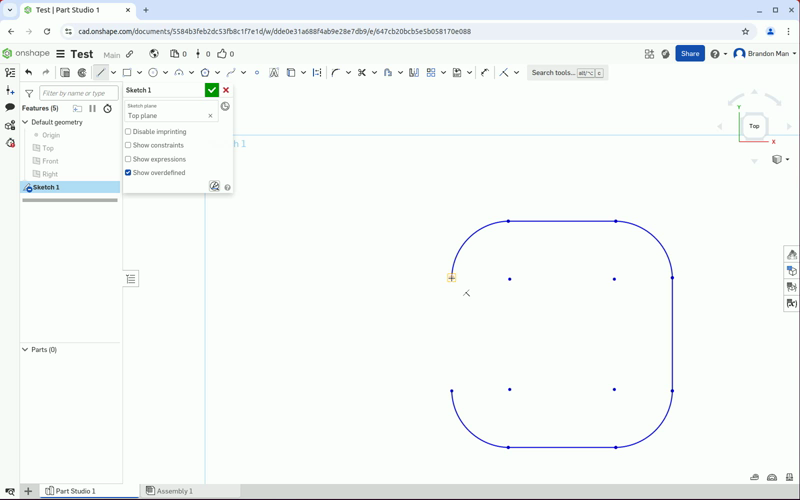
scroll(-6)
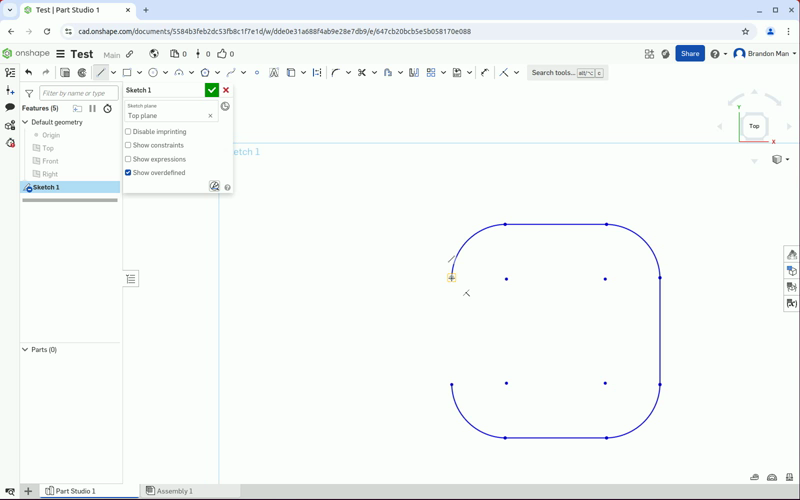
scroll(-6)
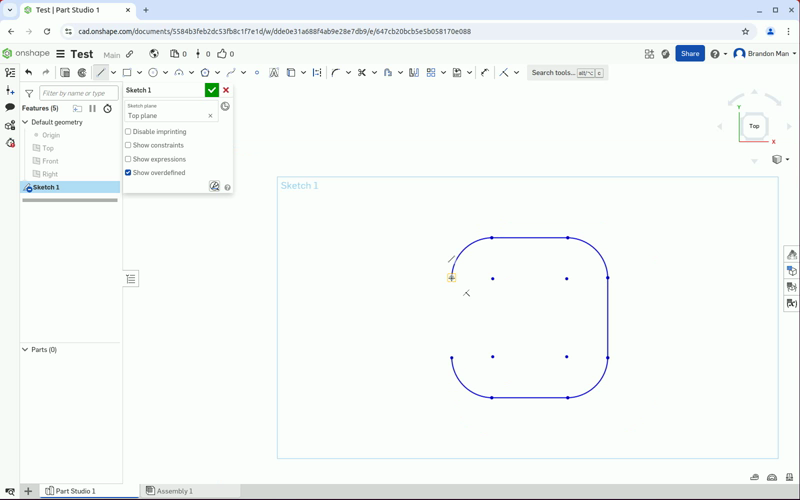
scroll(-6)
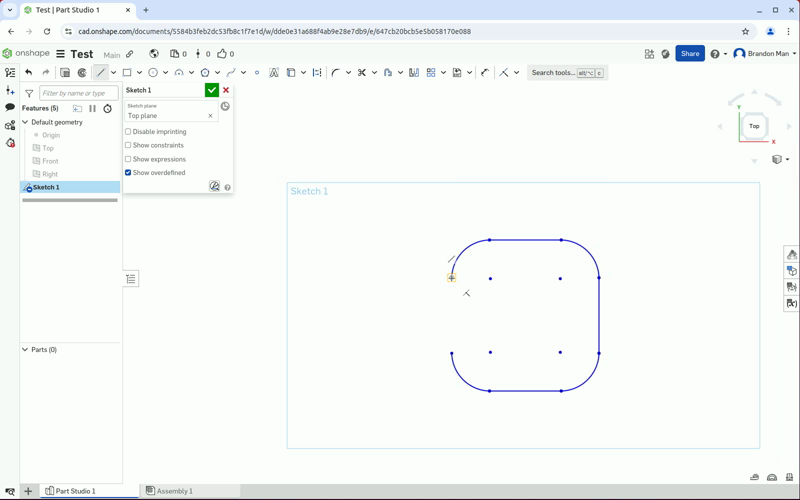
scroll(-6)
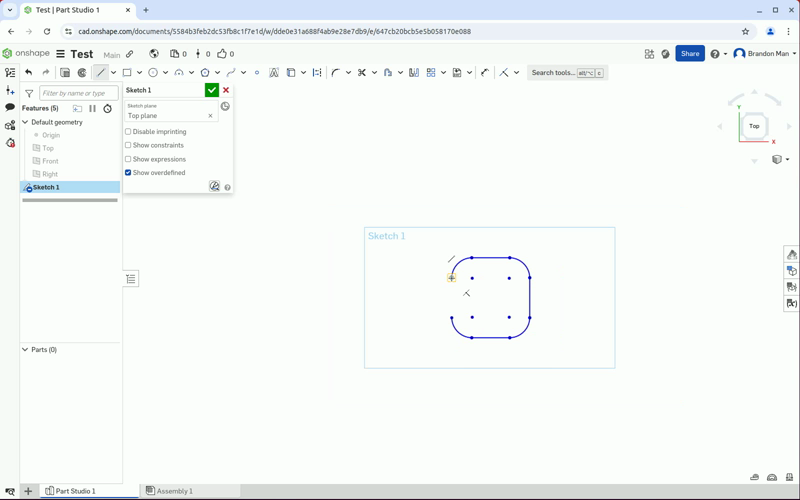
scroll(-6)
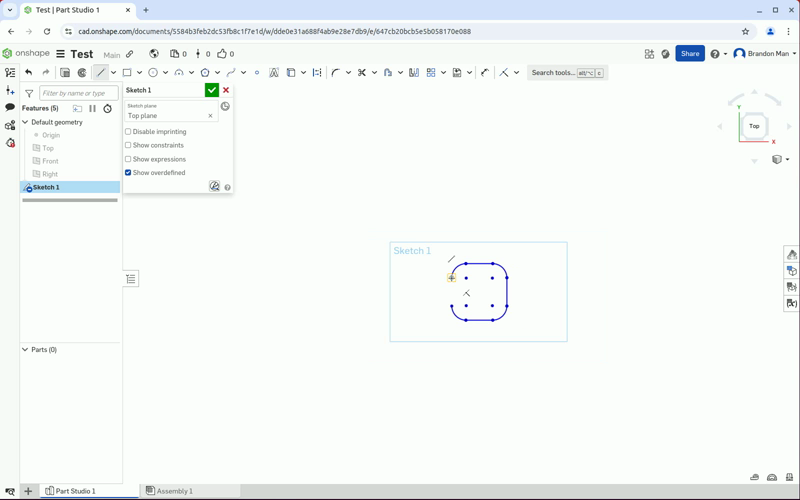
scroll(-6)
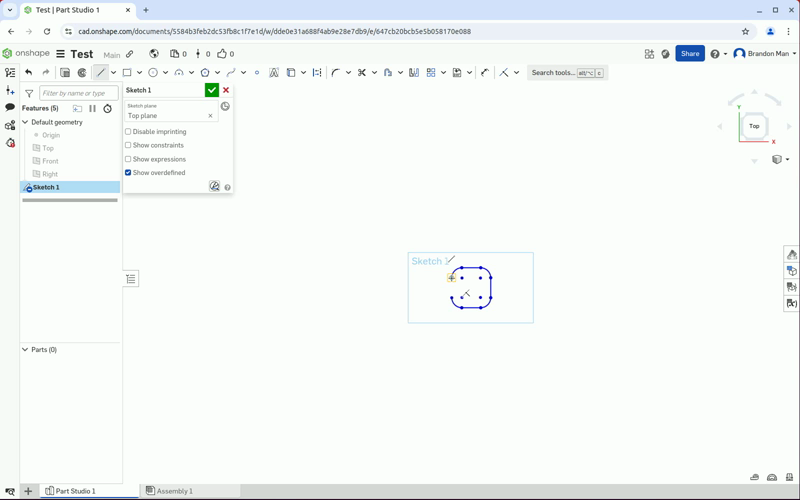
scroll(-6)
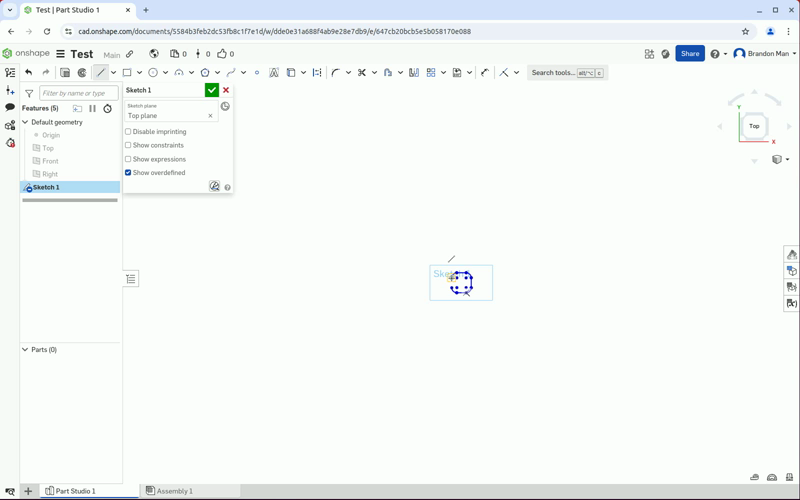
mouse_move(481, 277)
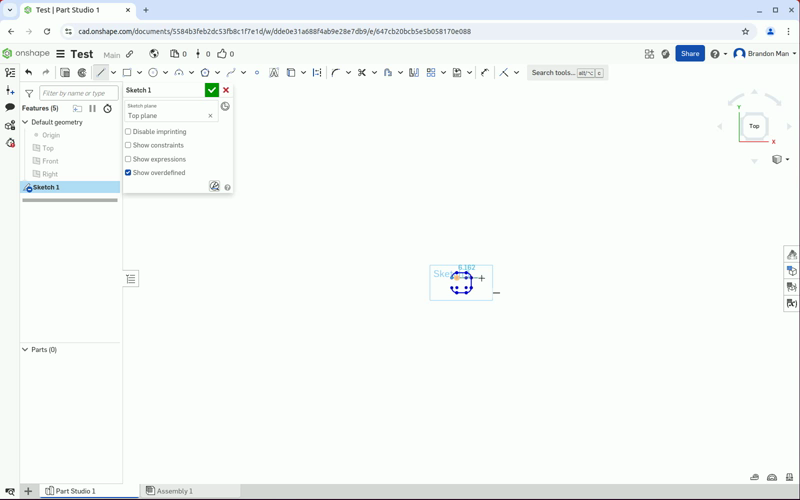
key_down(shift)
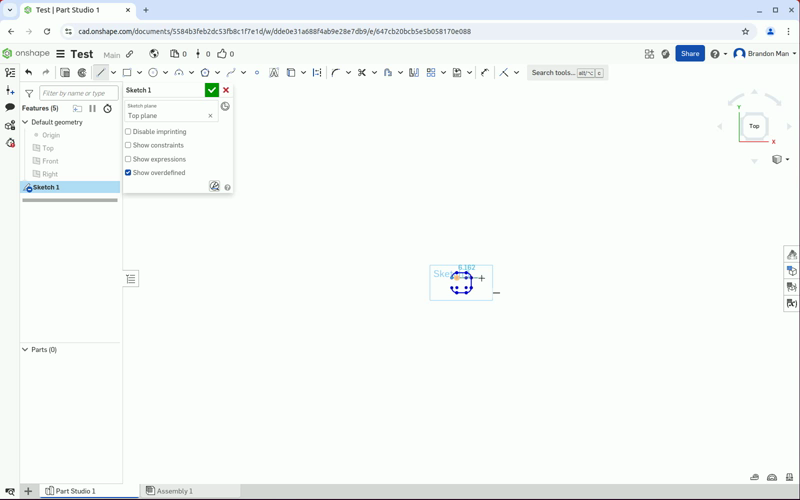
mouse_move(451, 287)
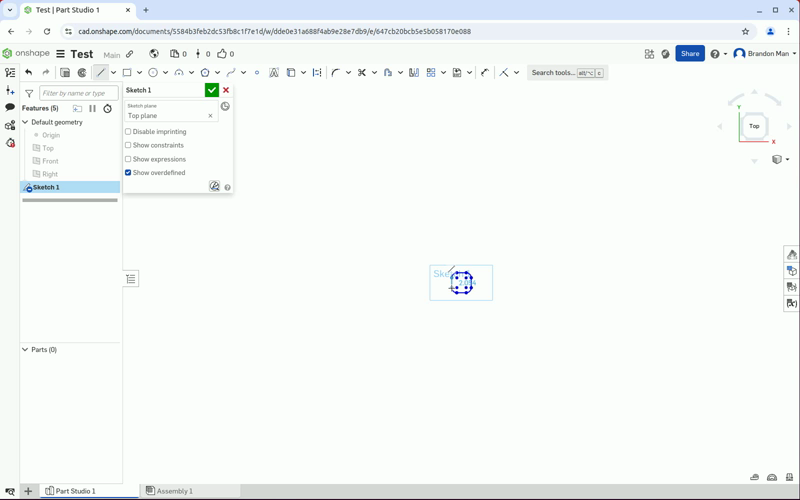
scroll(6)
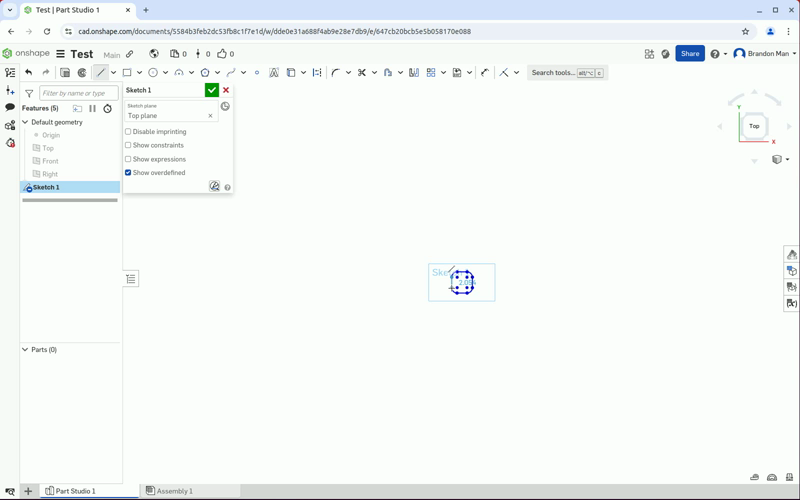
scroll(6)
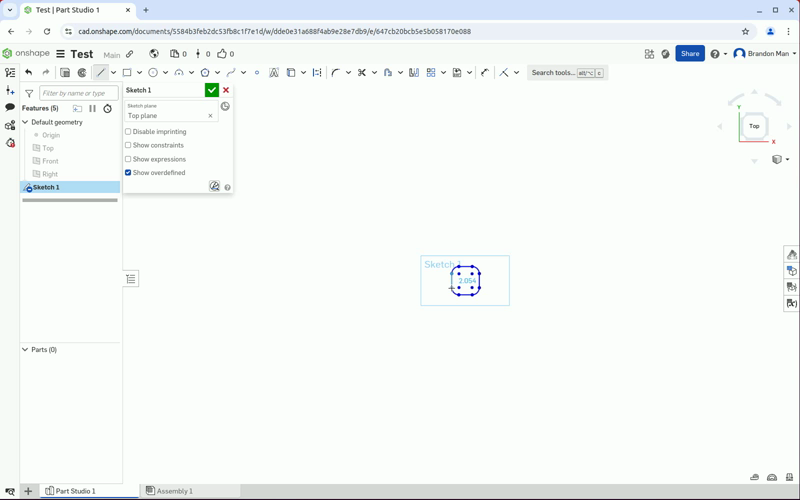
scroll(6)
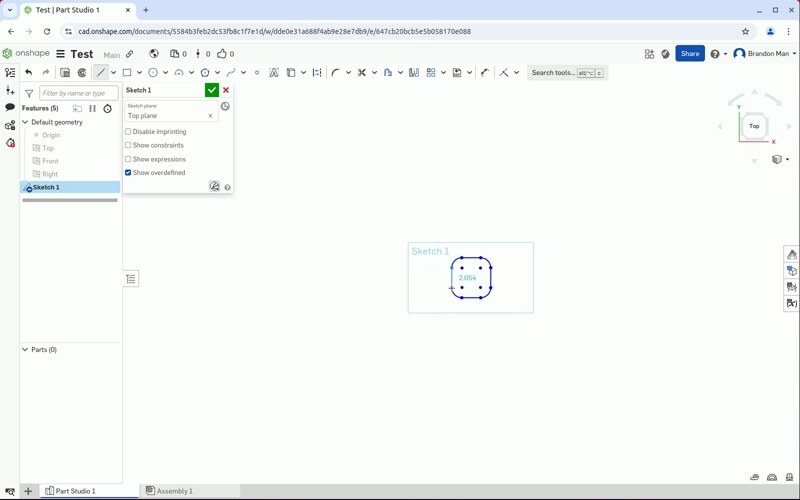
scroll(6)
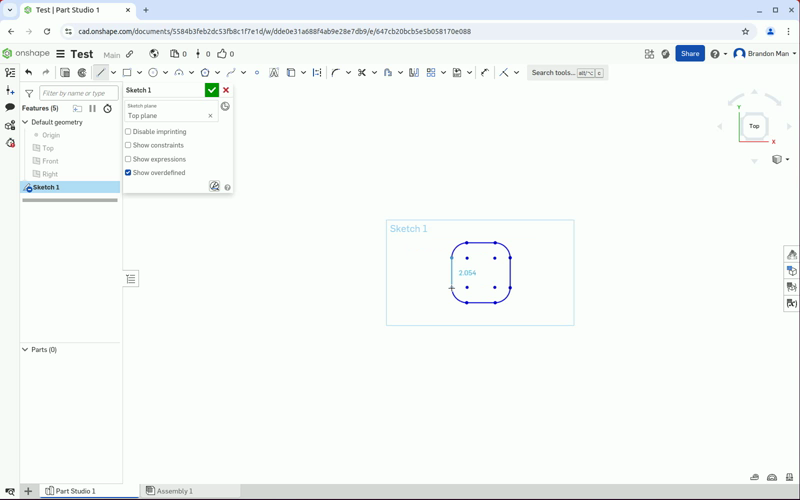
scroll(6)
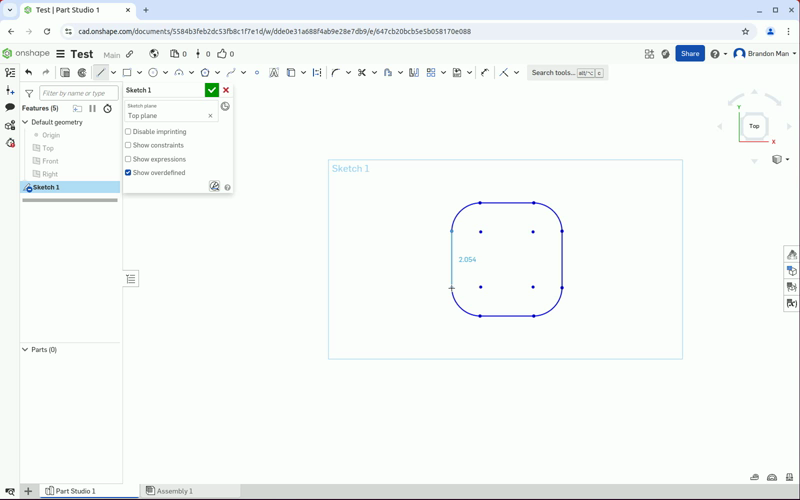
scroll(6)
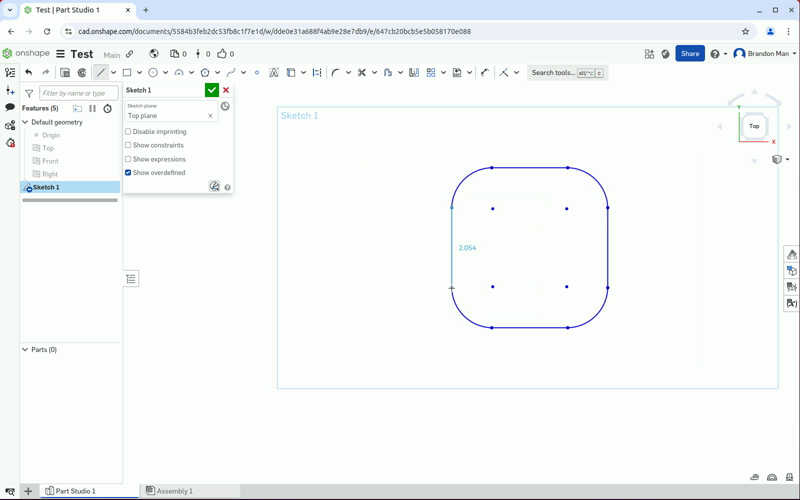
scroll(6)
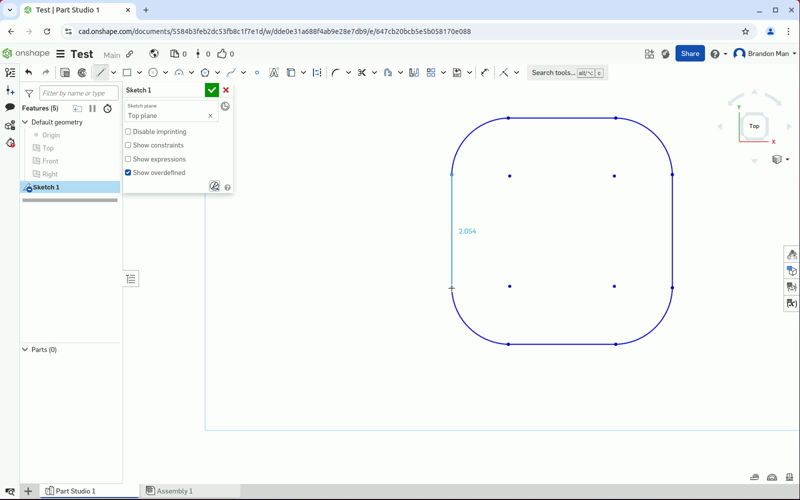
key_up(shift)
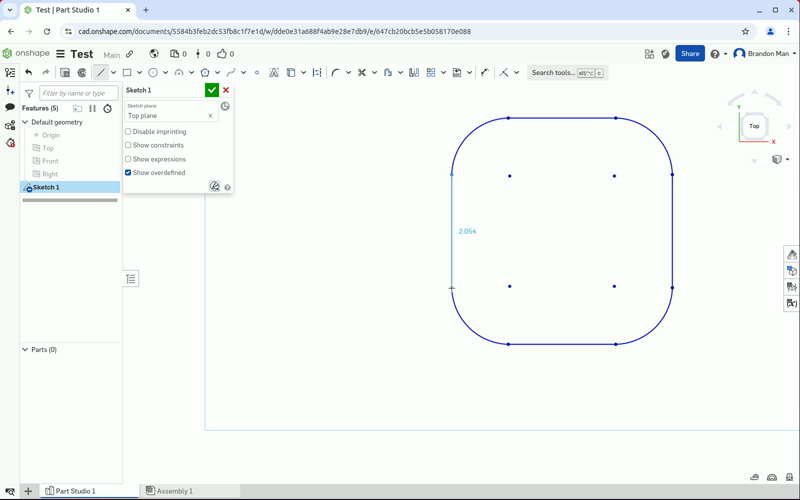
click(451, 287)
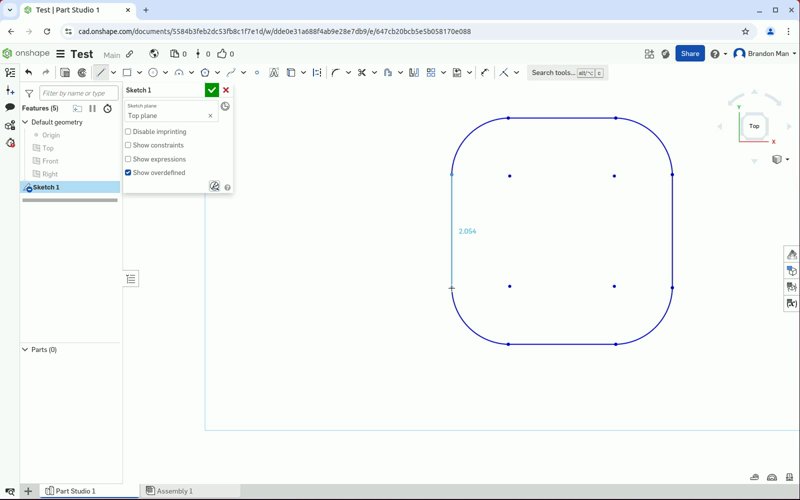
scroll(-6)
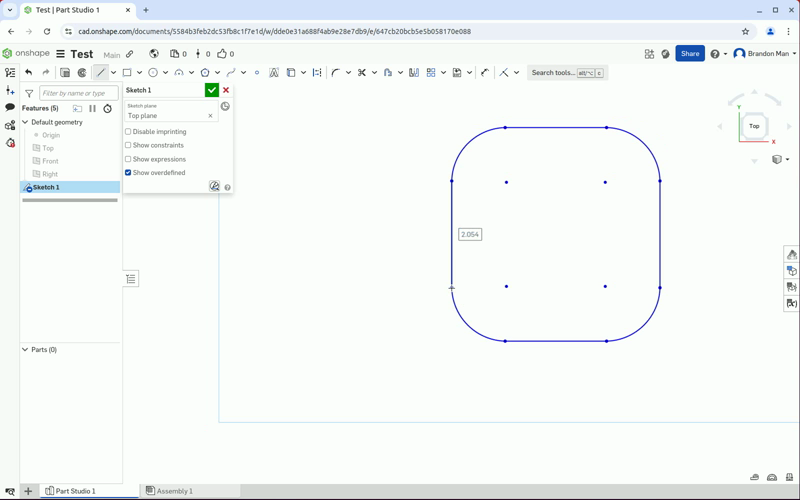
scroll(-6)
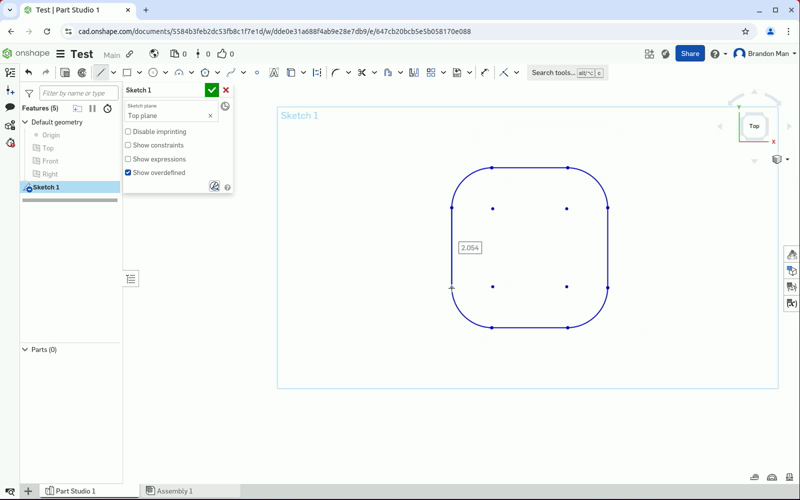
scroll(-6)
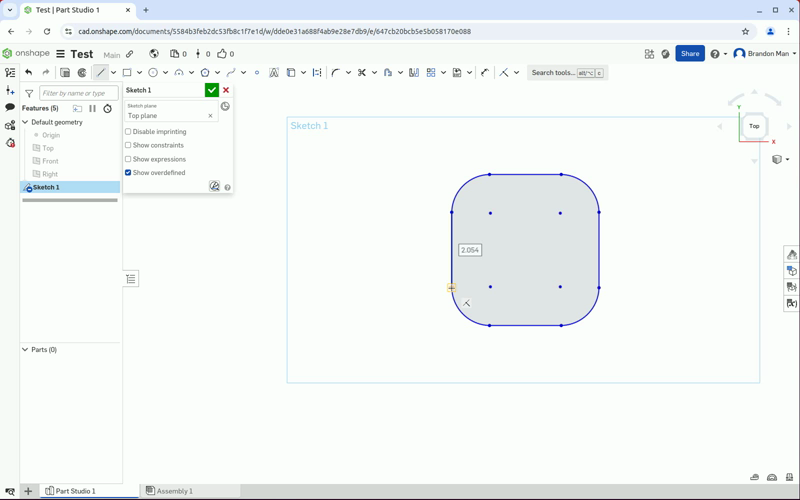
scroll(-6)
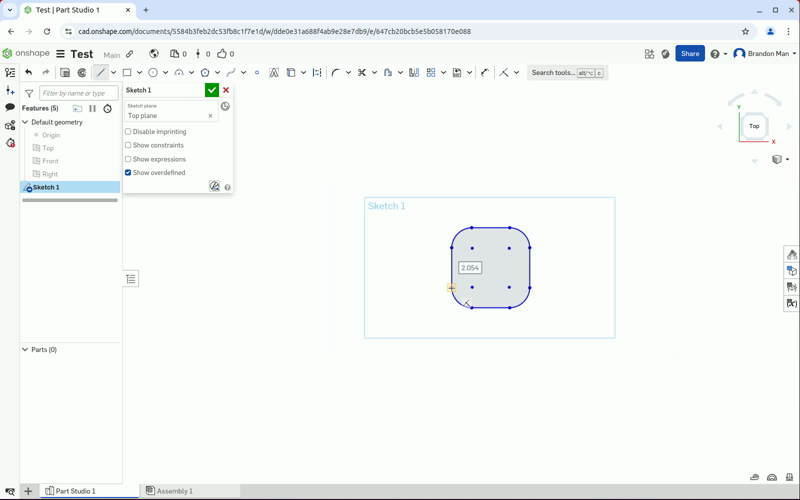
scroll(-6)
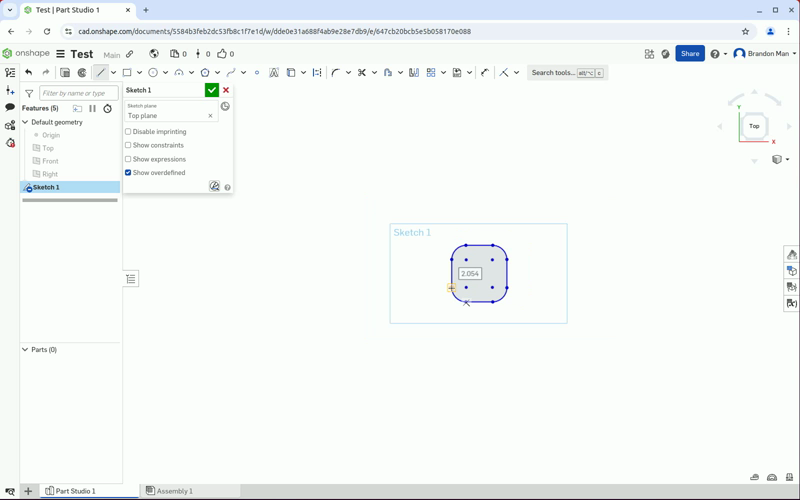
scroll(-6)
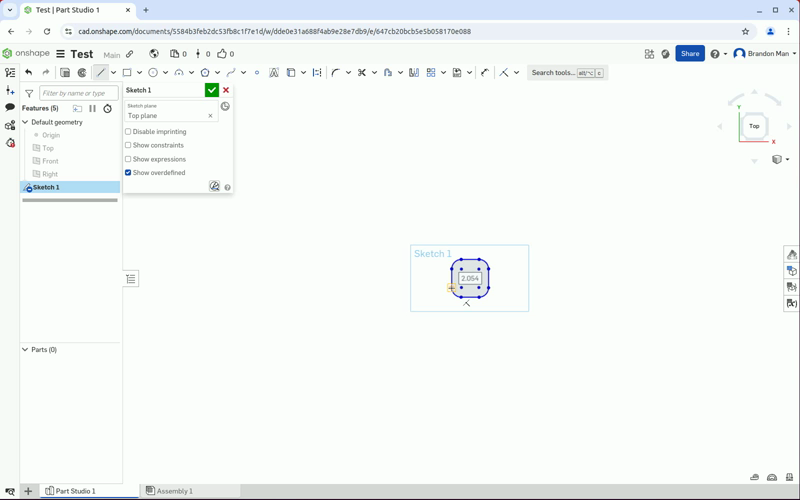
scroll(-6)
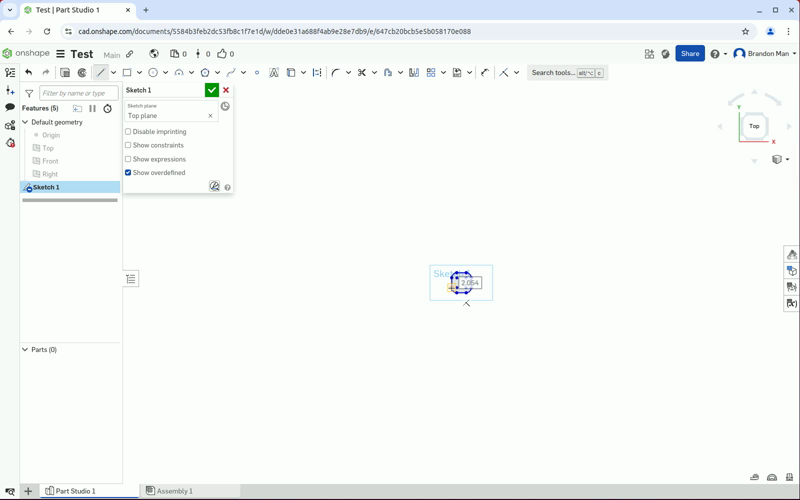
key(esc)
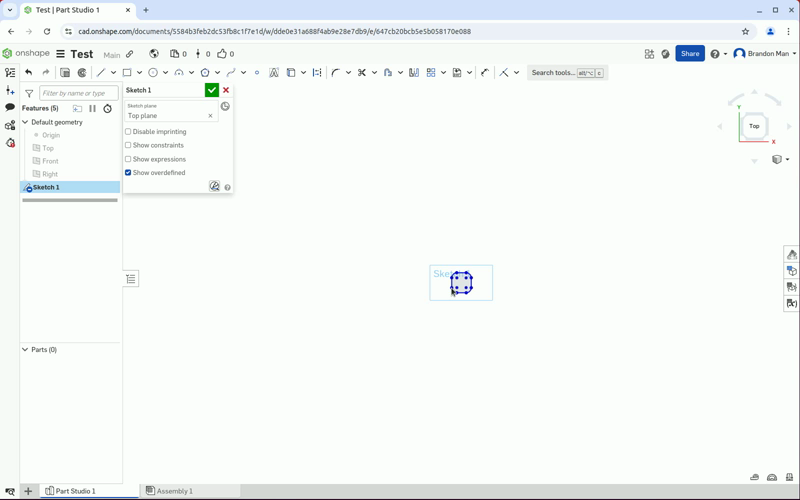
mouse_move(458, 275)
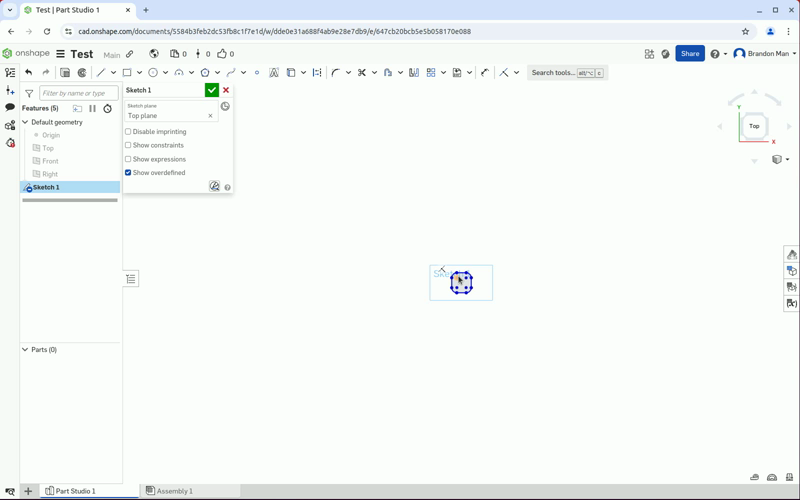
scroll(6)
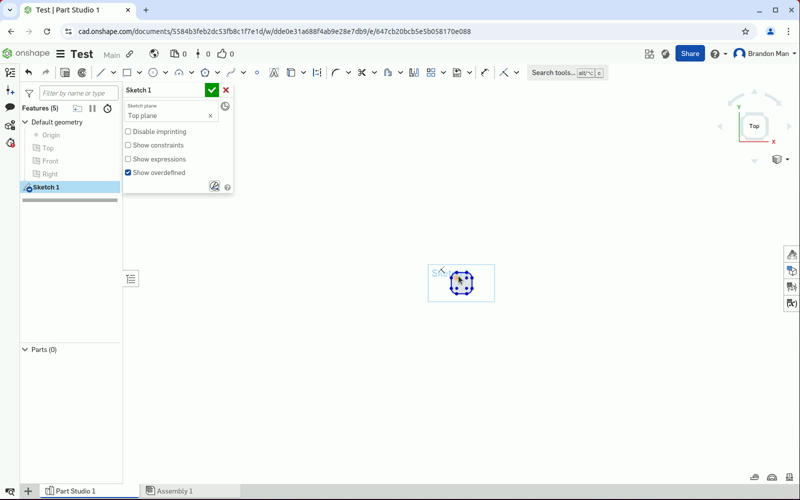
scroll(6)
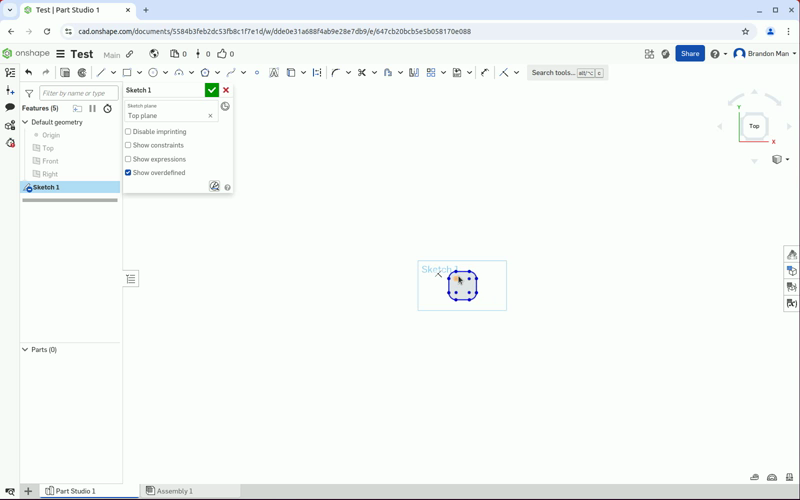
scroll(6)
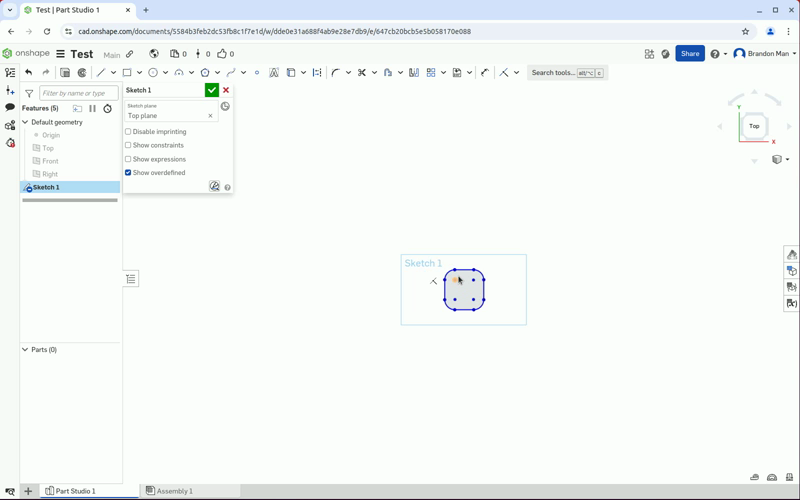
scroll(6)
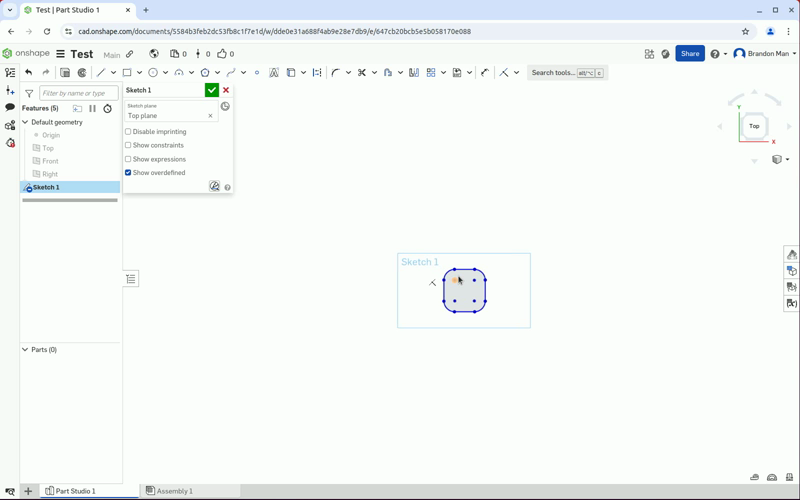
scroll(6)
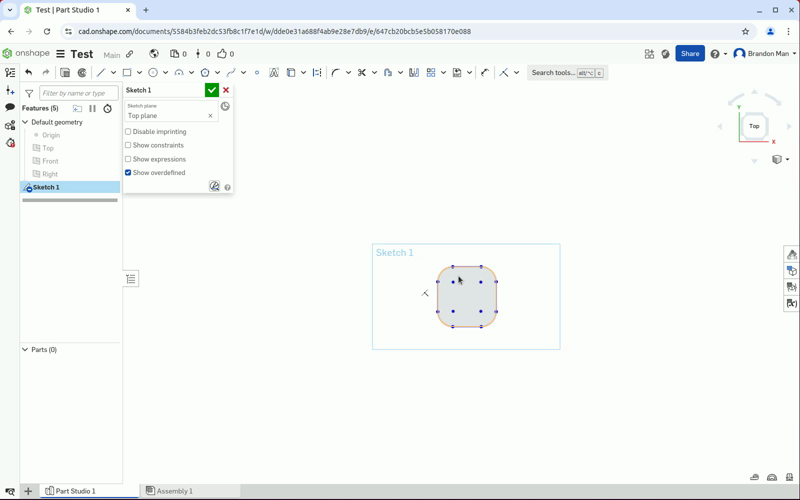
scroll(6)
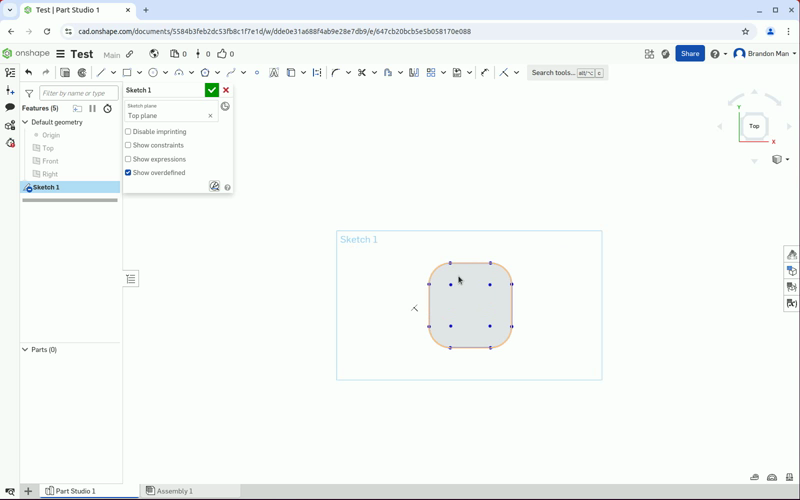
scroll(6)
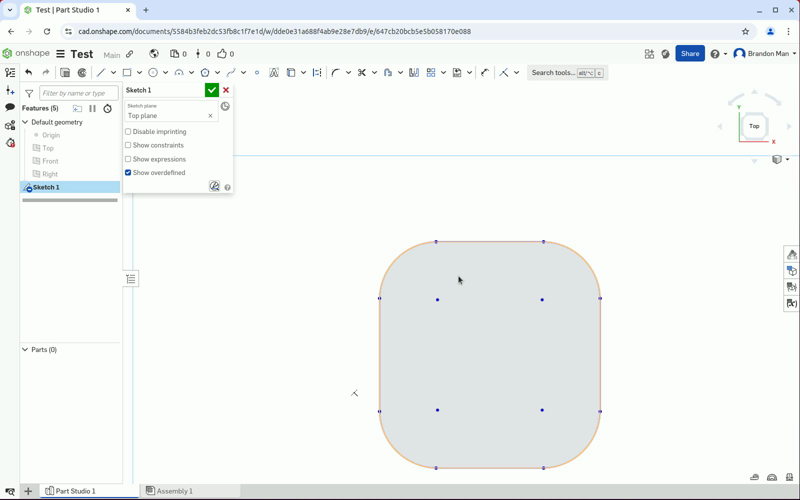
click(458, 275)
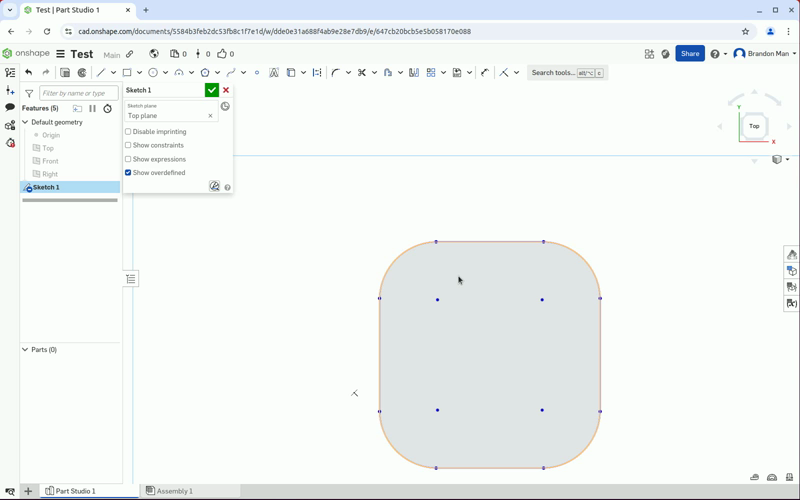
scroll(-6)
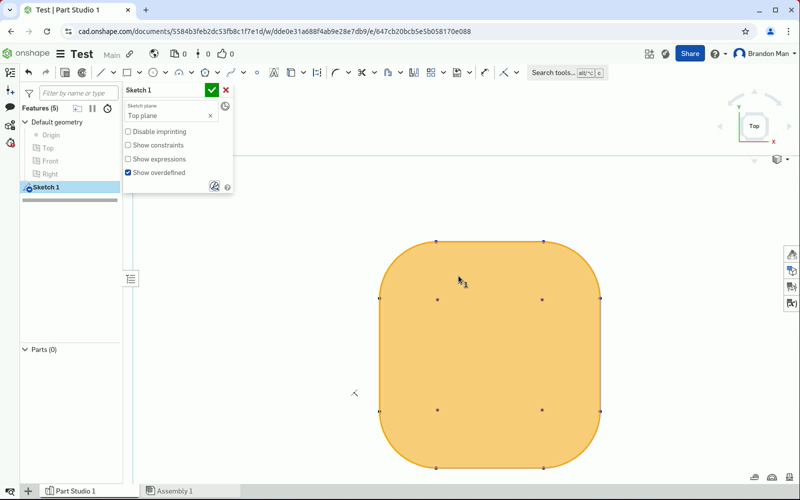
scroll(-6)
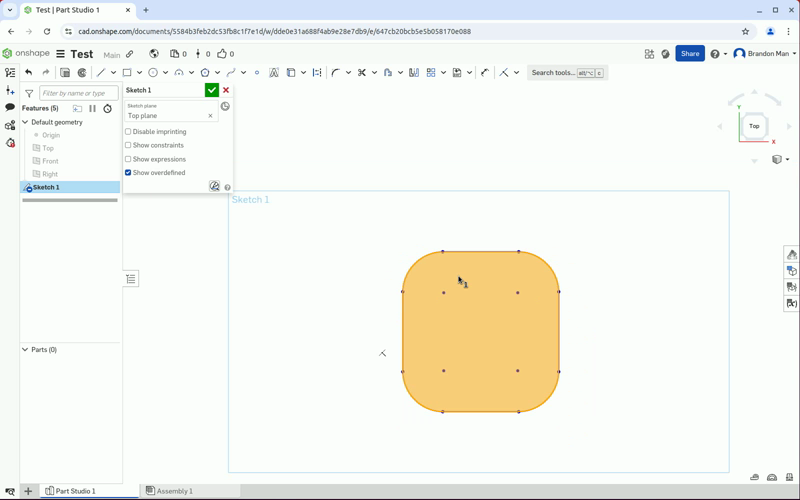
scroll(-6)
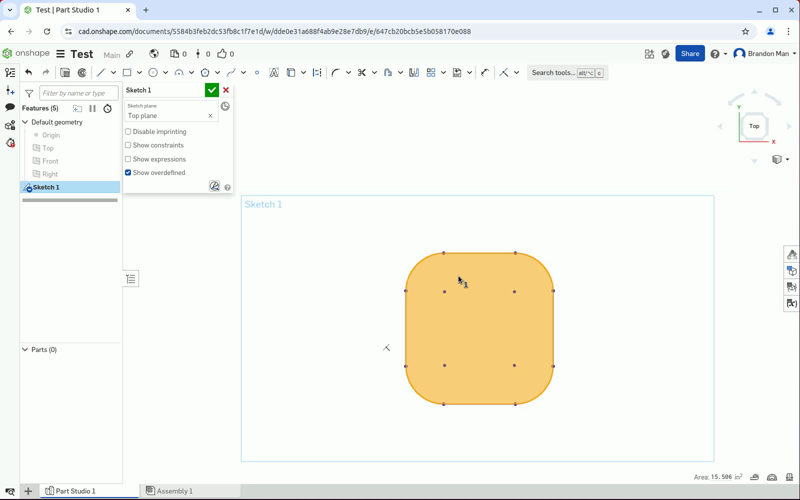
scroll(-6)
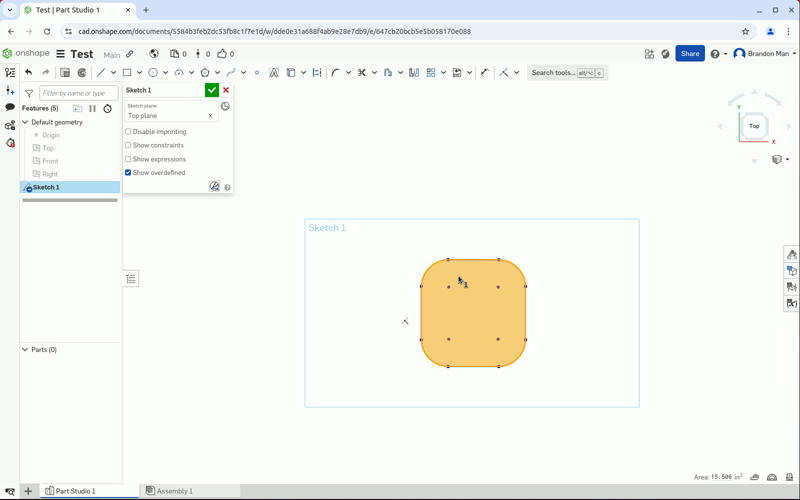
scroll(-6)
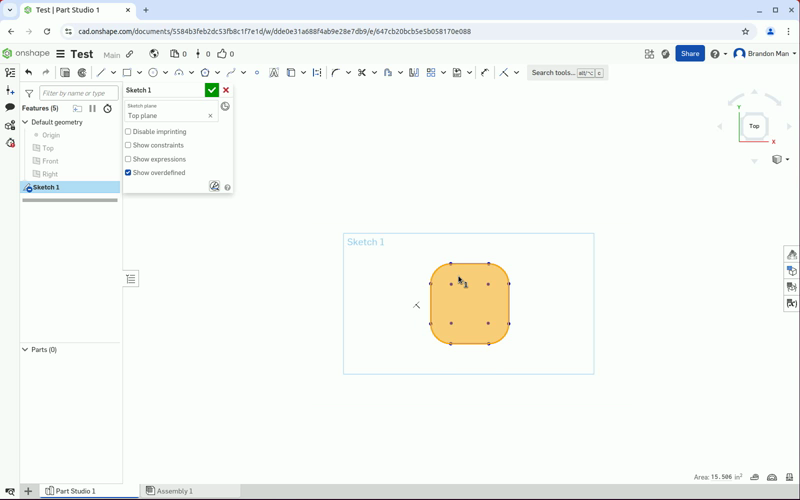
scroll(-6)
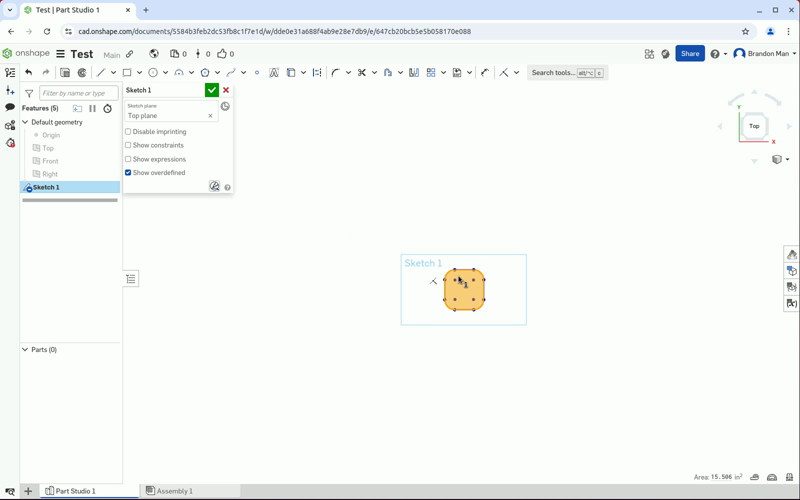
scroll(-6)
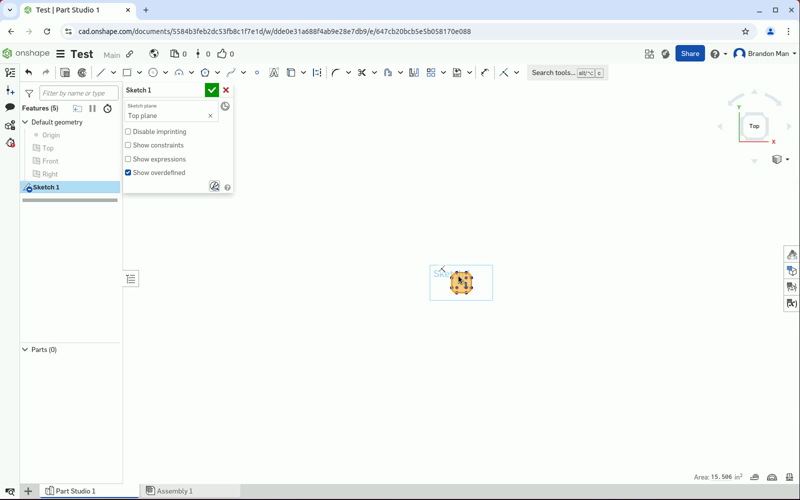
mouse_move(73, 352)
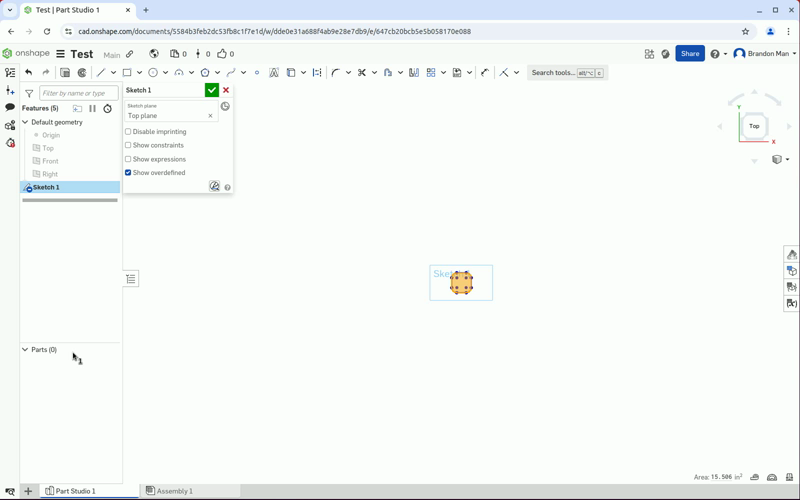
key(shift+y)
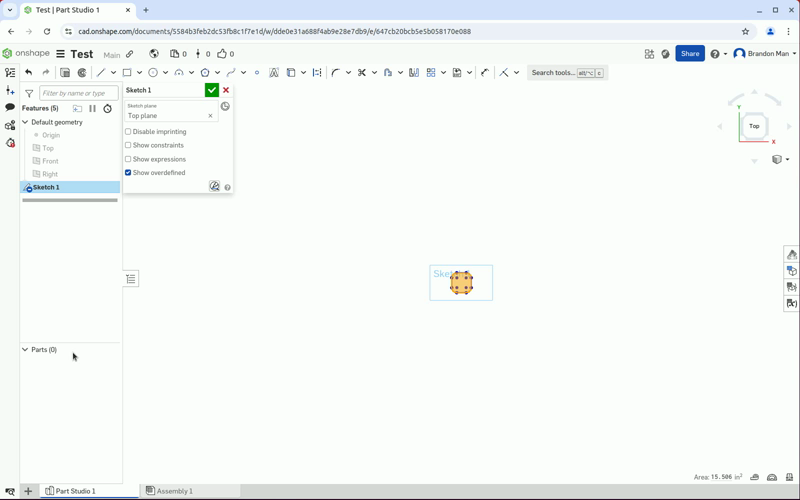
key(shift+e)
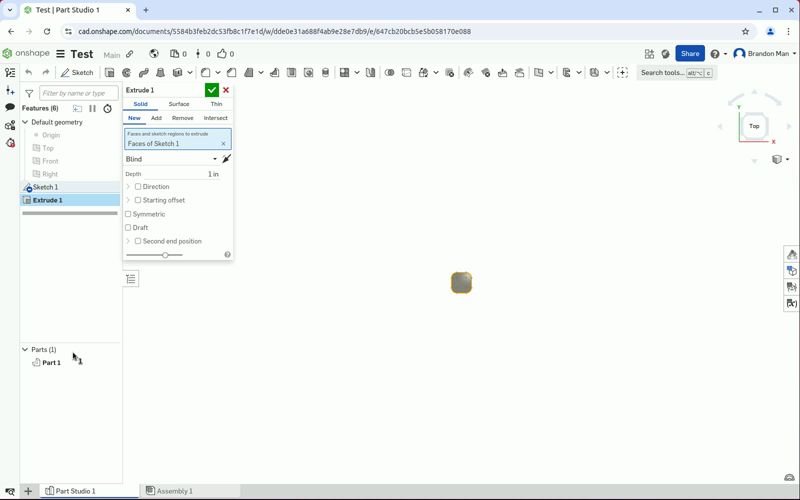
mouse_move(143, 106)
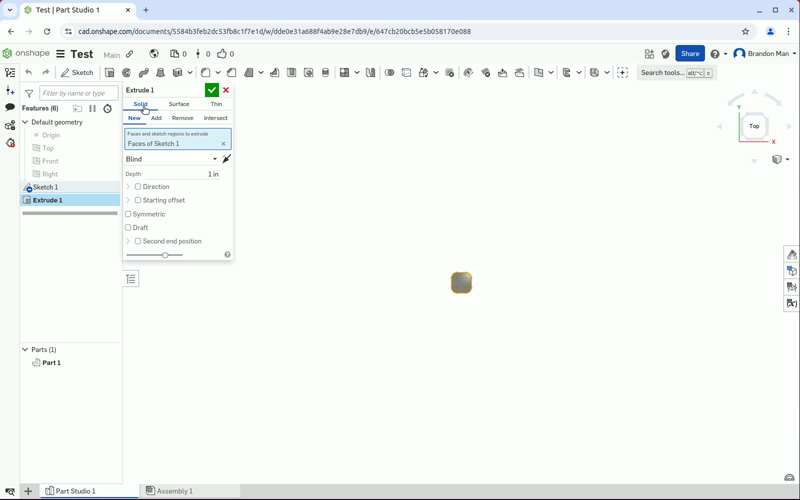
click(143, 106)
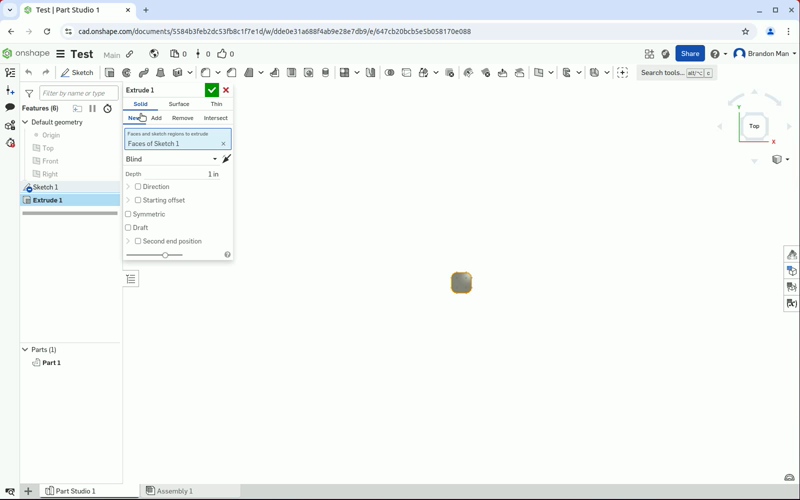
mouse_move(137, 120)
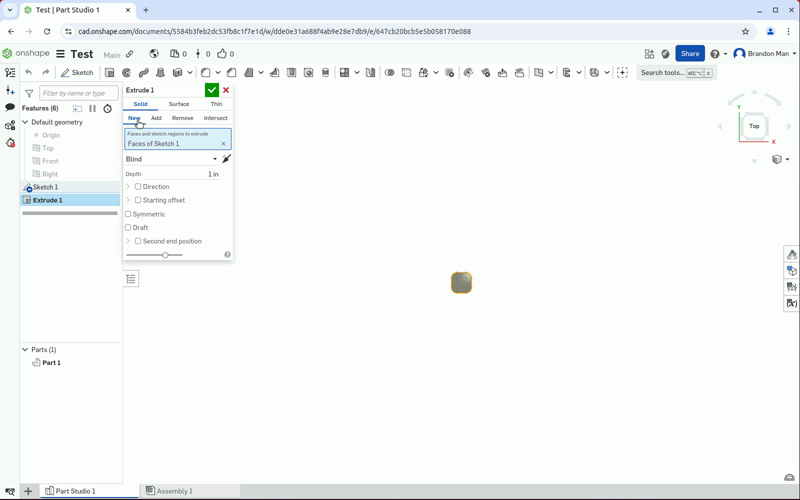
click(137, 120)
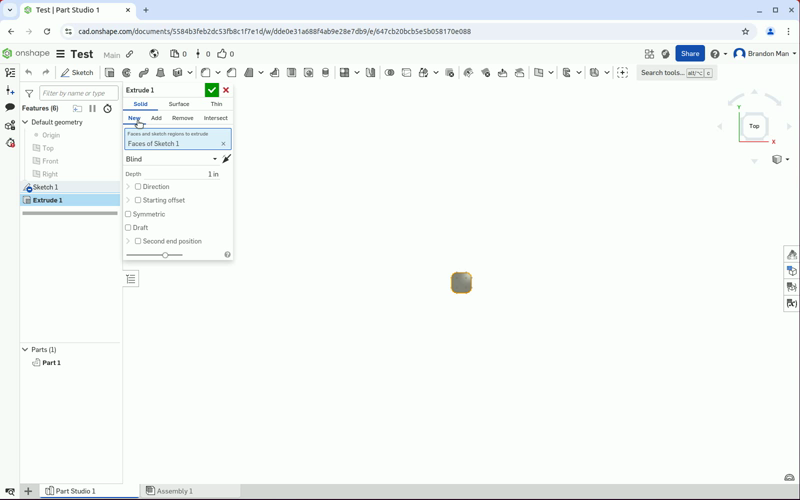
key(tab, 4)
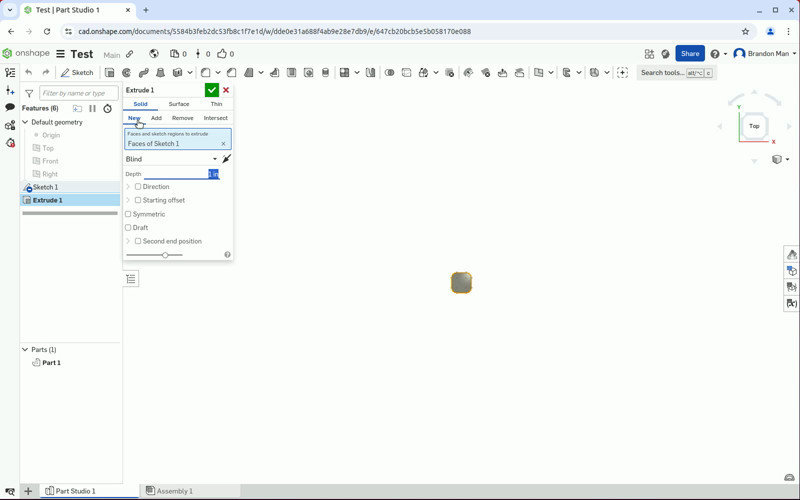
text(16.85)
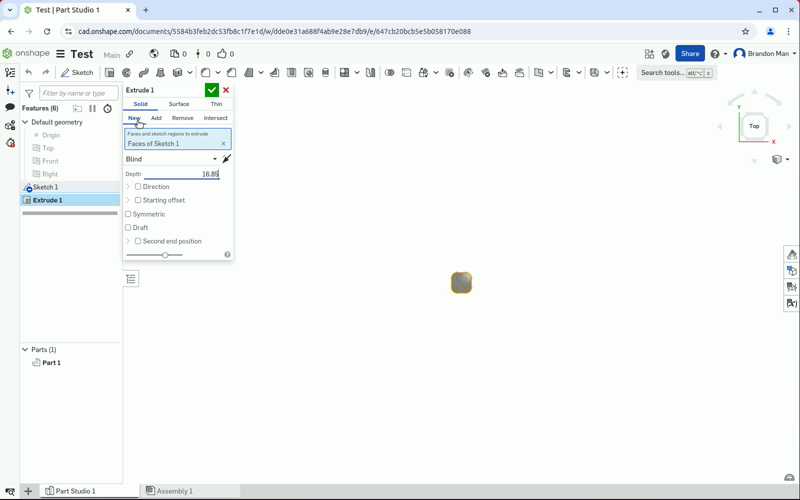
key(enter)
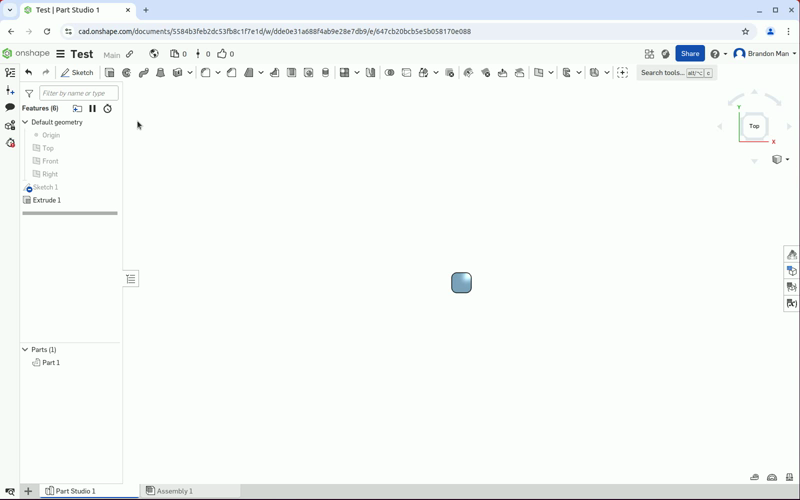
key(shift+h)
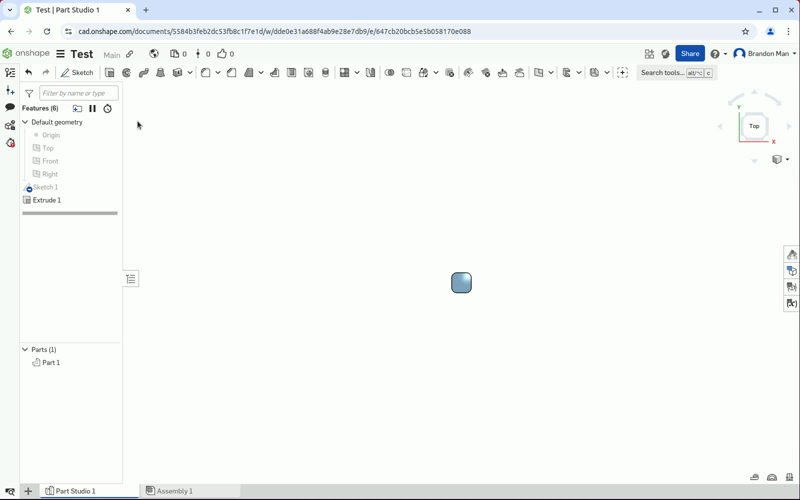
key(shift+h)
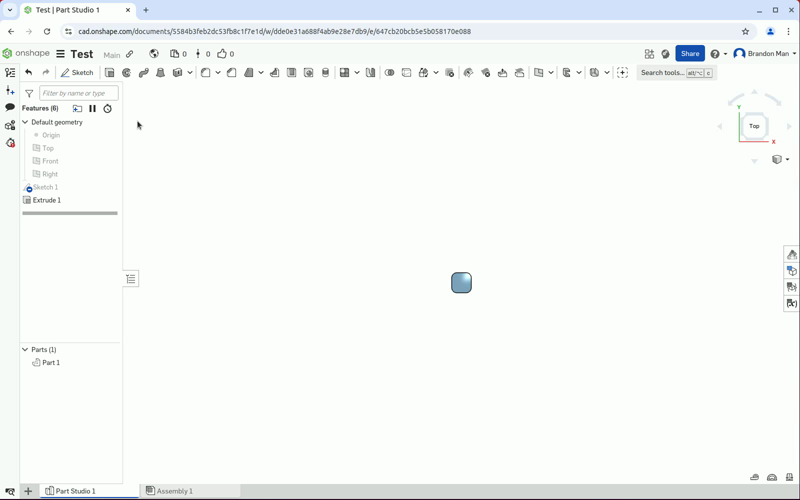
mouse_move(73, 189)
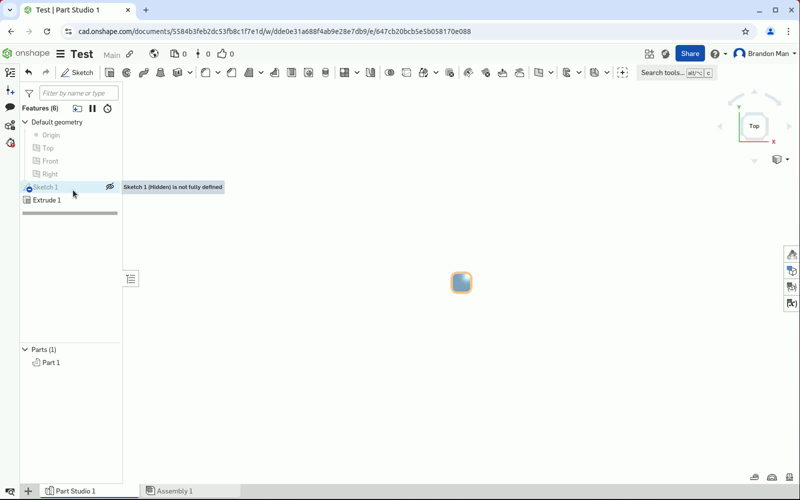
click(73, 189)
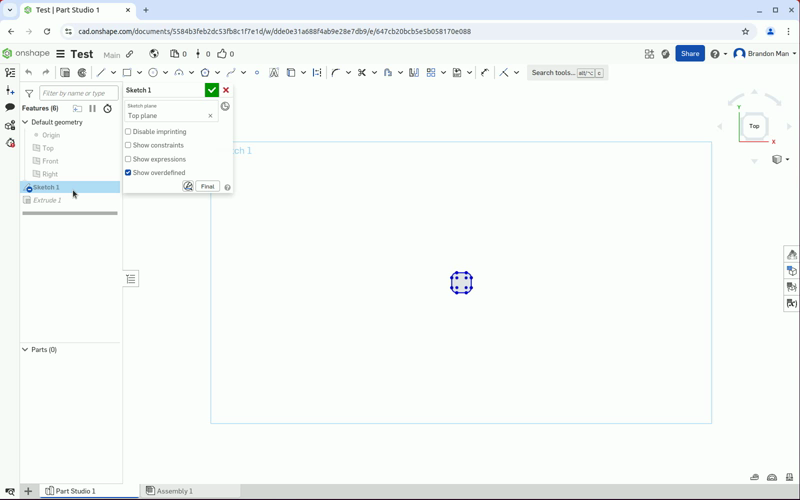
mouse_move(229, 92)
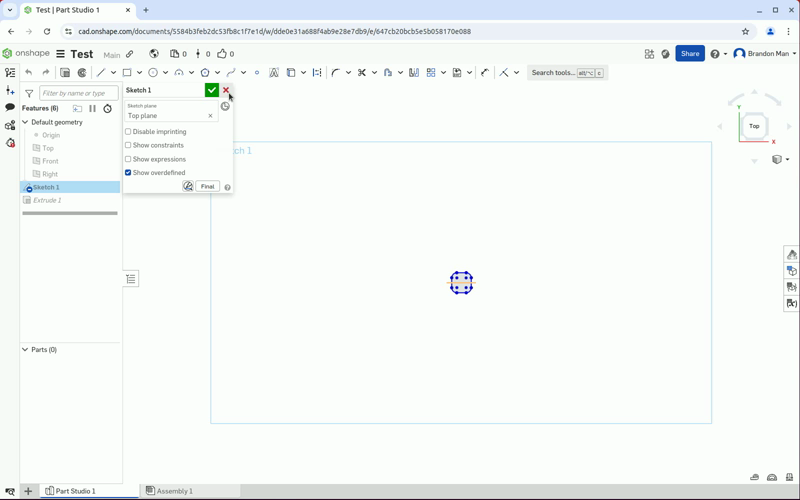
click(229, 92)
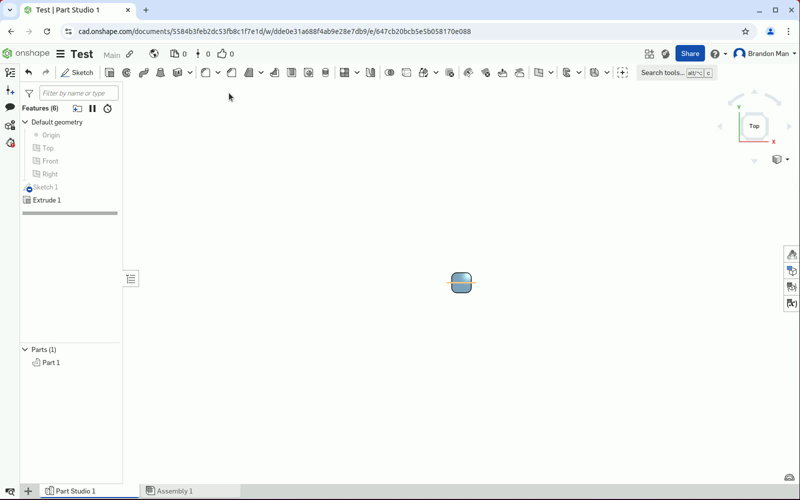
mouse_move(73, 352)
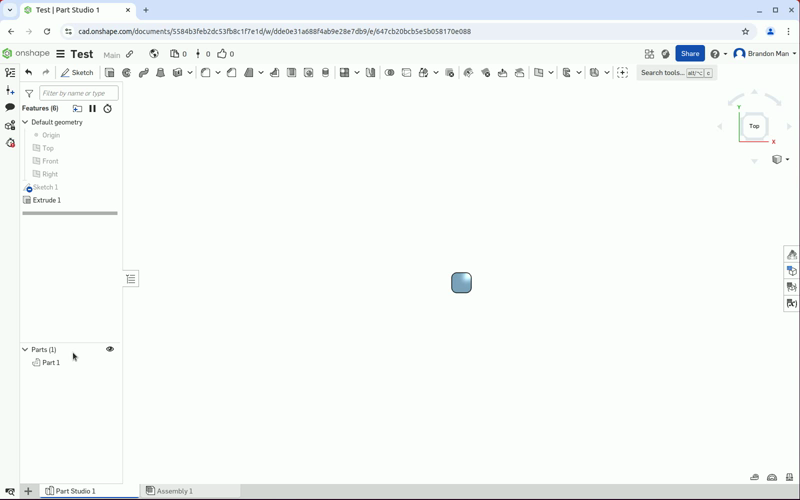
key(y)
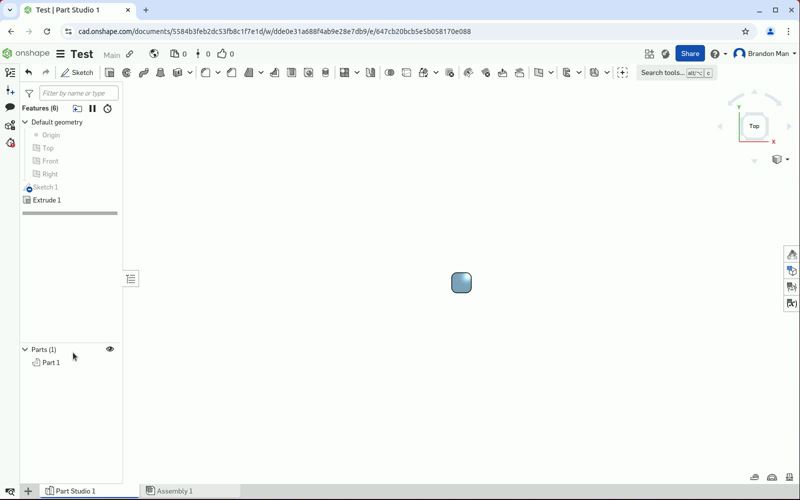
key(shift+p)
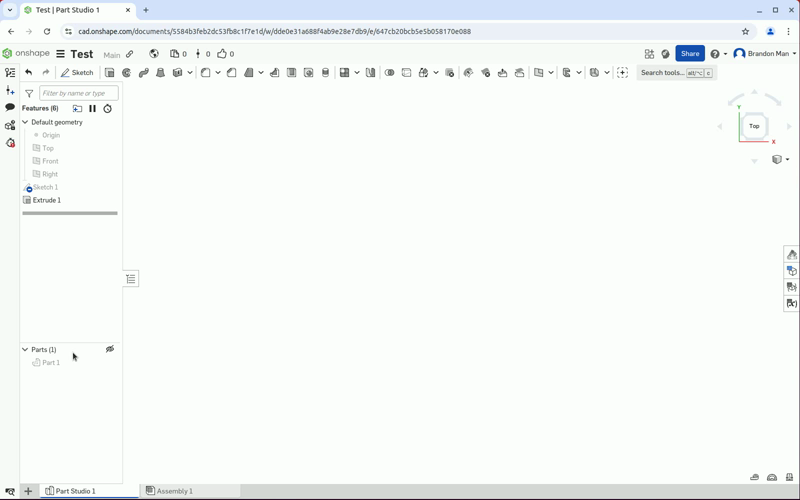
key(space)
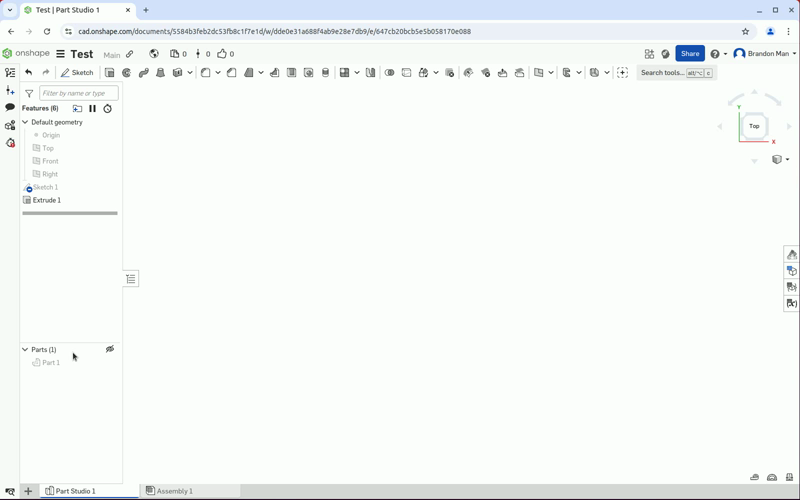
key_down(shift)
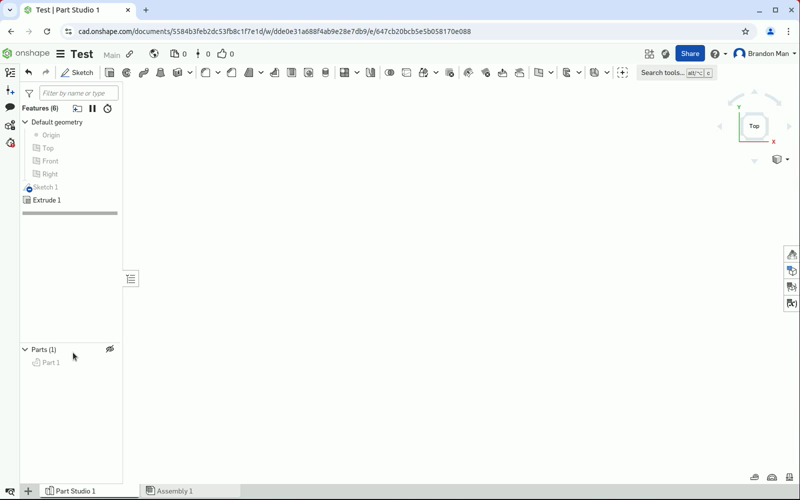
key(up)
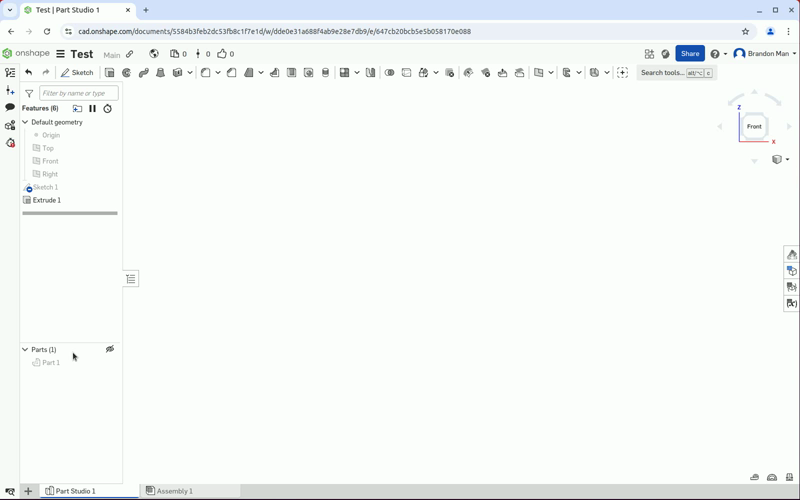
key_up(shift)
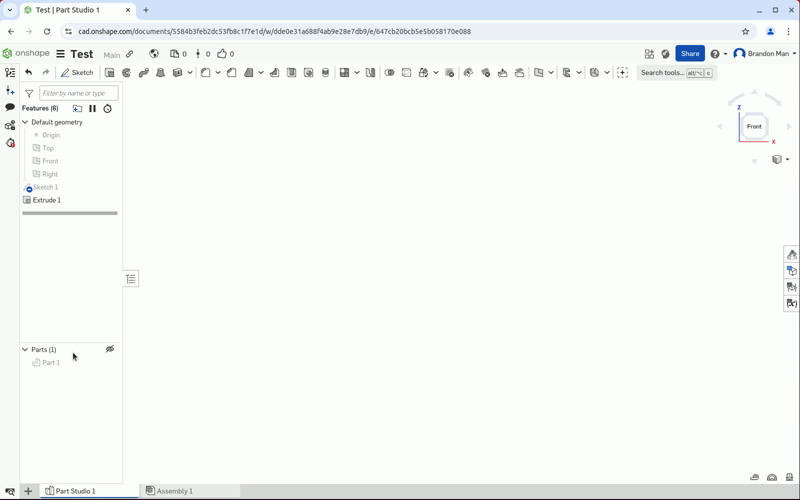
key(space)
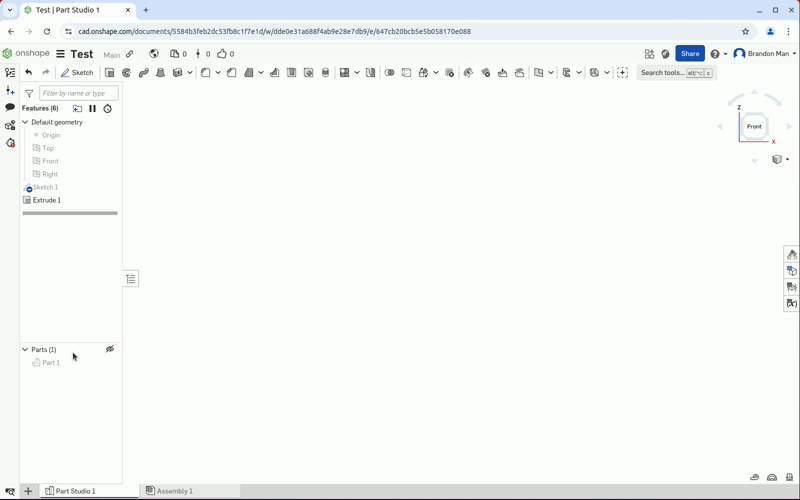
key_down(shift)
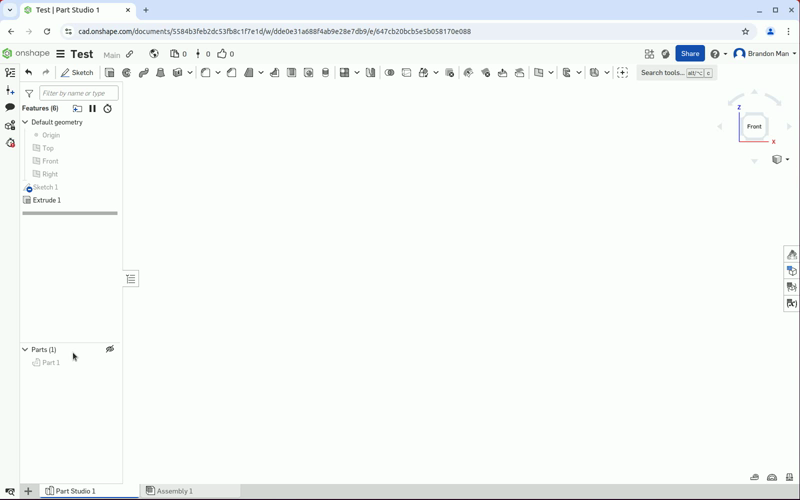
key(left)
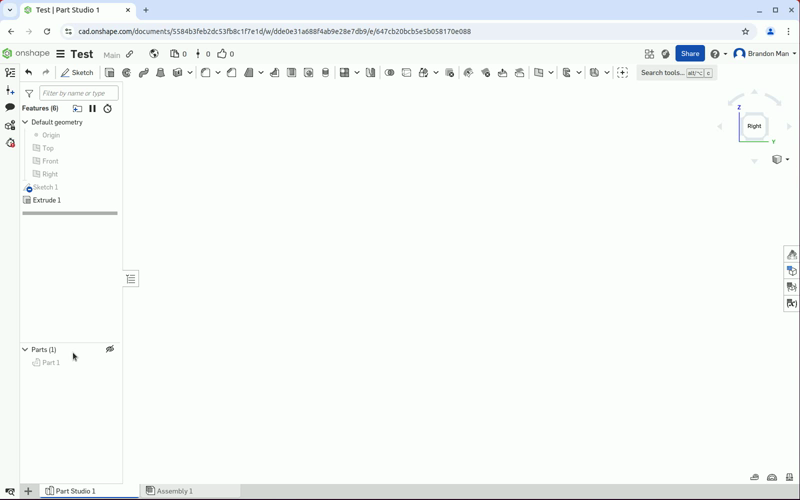
key_up(shift)
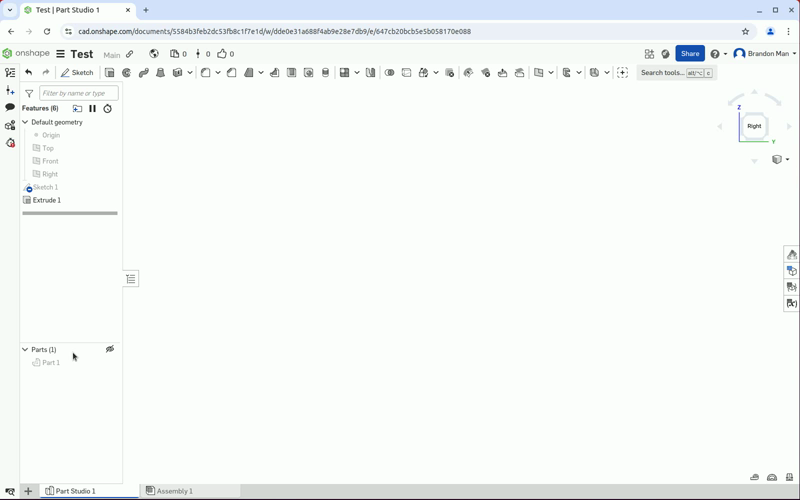
mouse_move(73, 352)
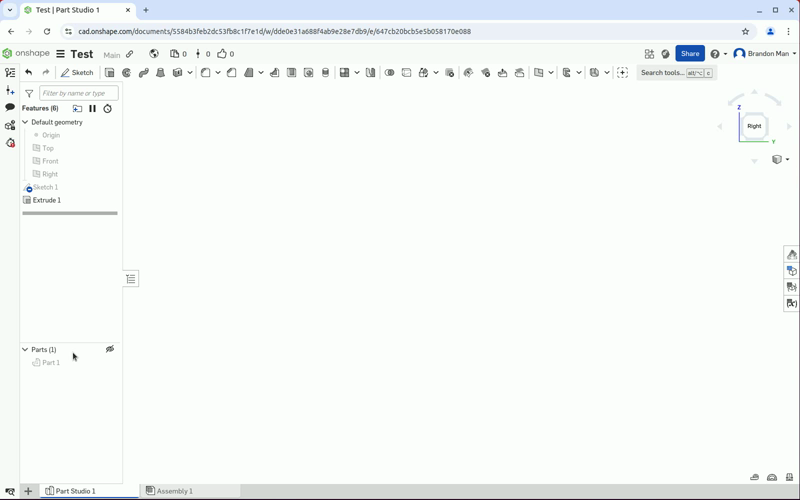
key(shift+y)
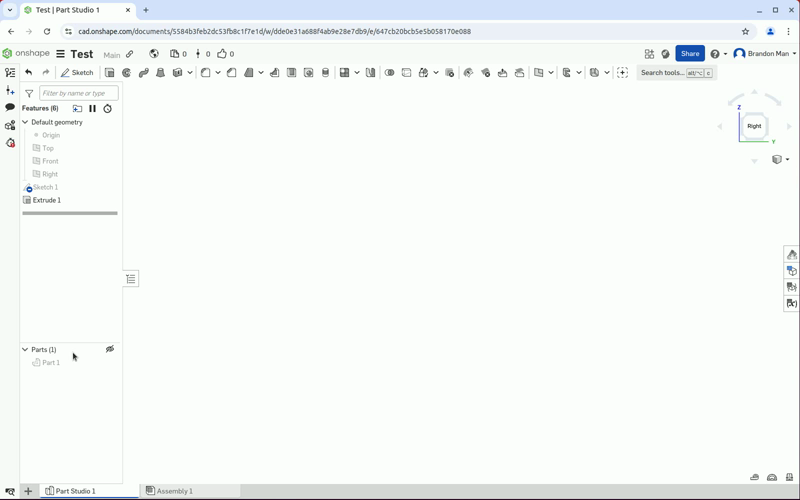
key(shift+s)
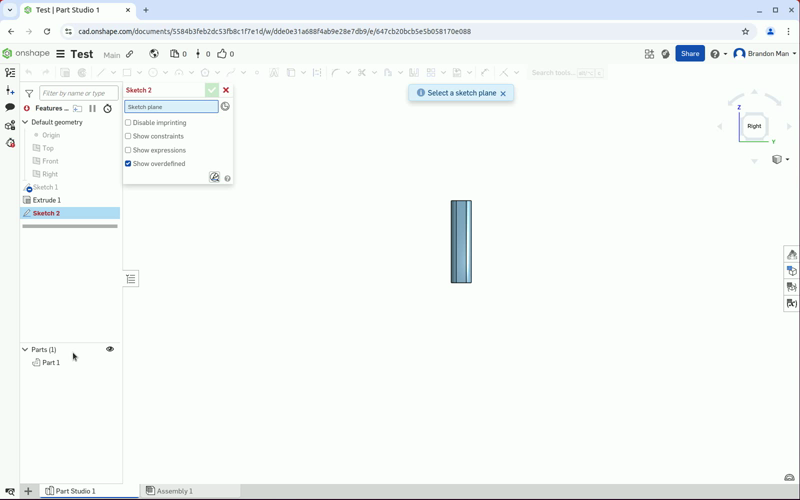
mouse_move(73, 176)
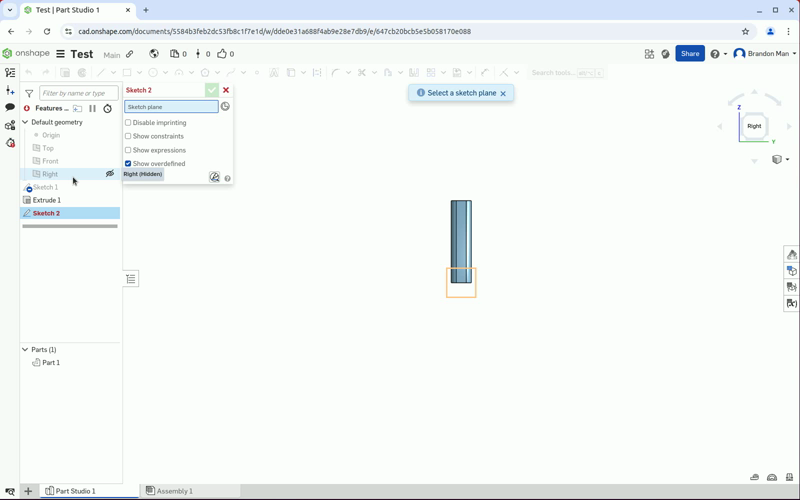
click(73, 176)
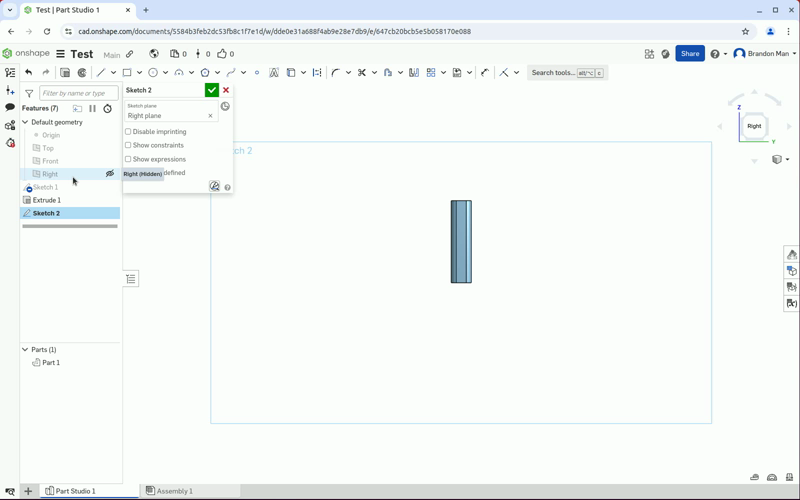
mouse_move(73, 352)
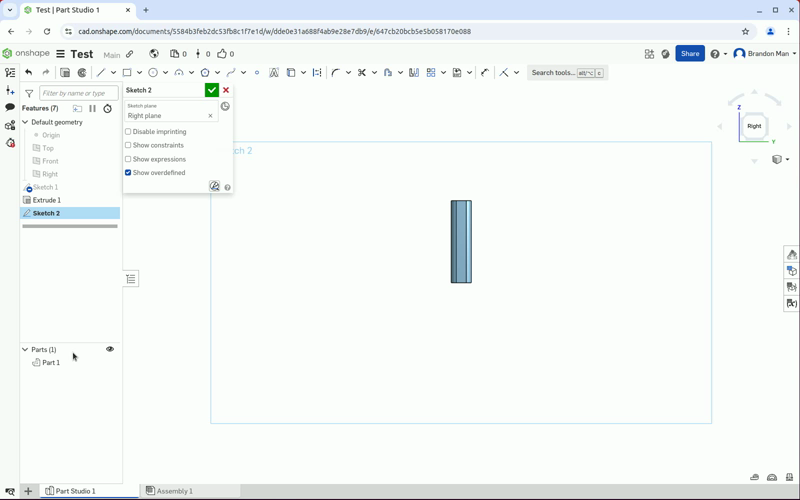
key(y)
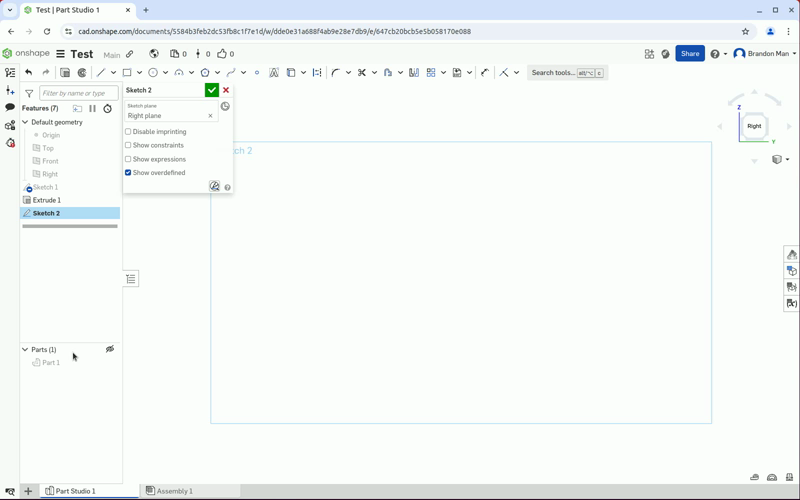
key(l)
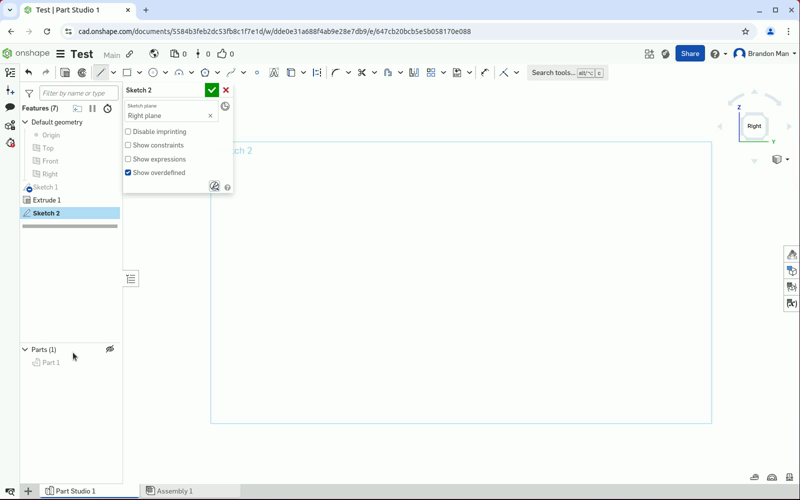
key_down(shift)
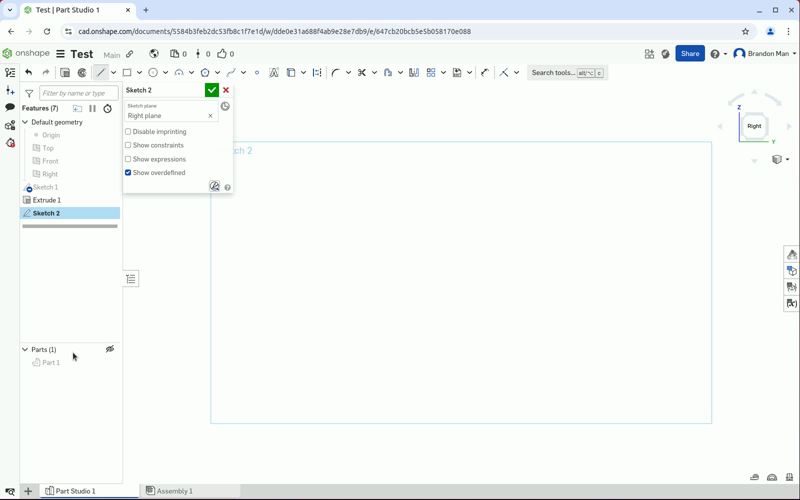
mouse_move(348, 318)
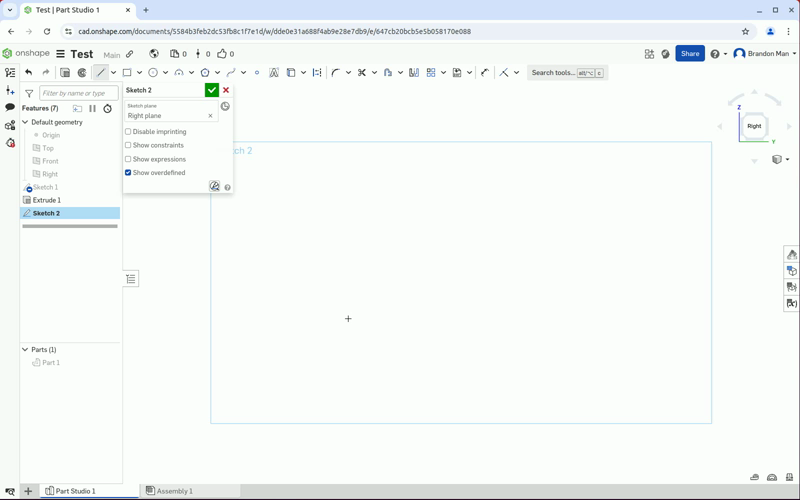
click(348, 318)
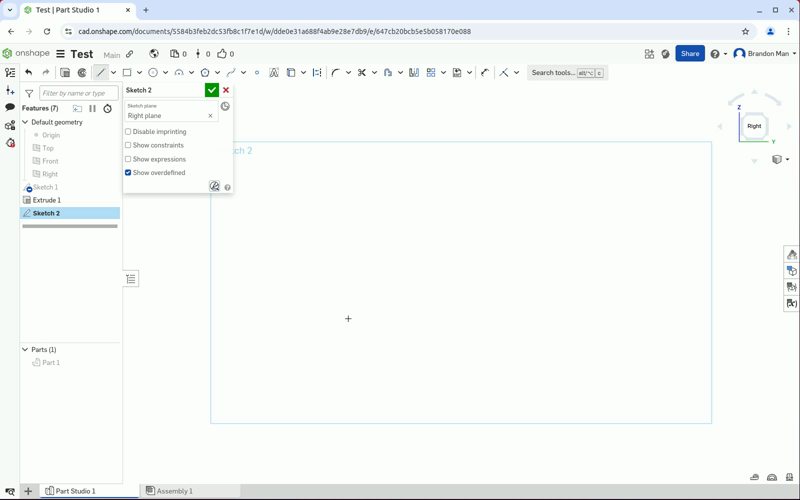
key_up(shift)
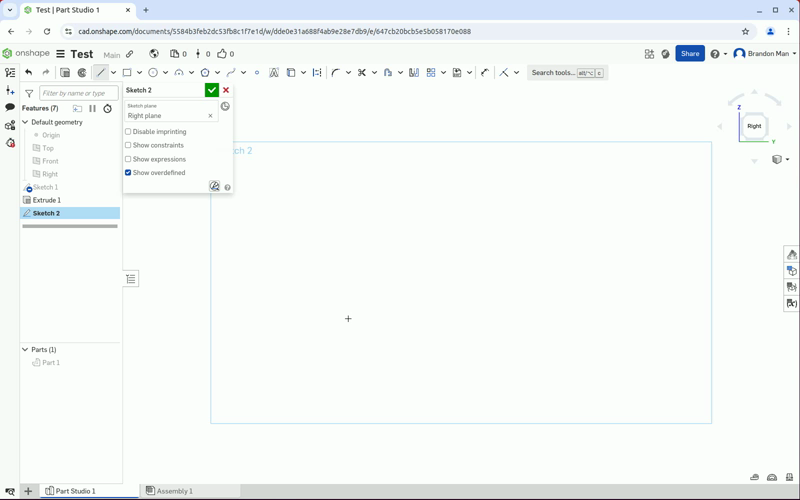
key_down(shift)
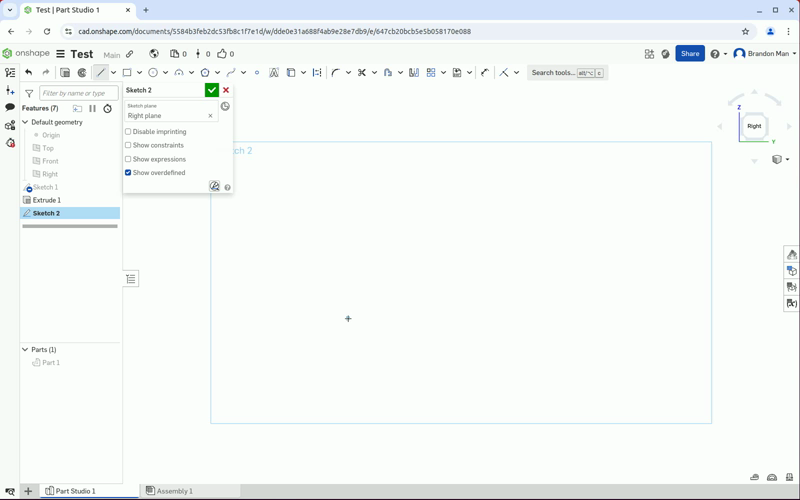
mouse_move(378, 318)
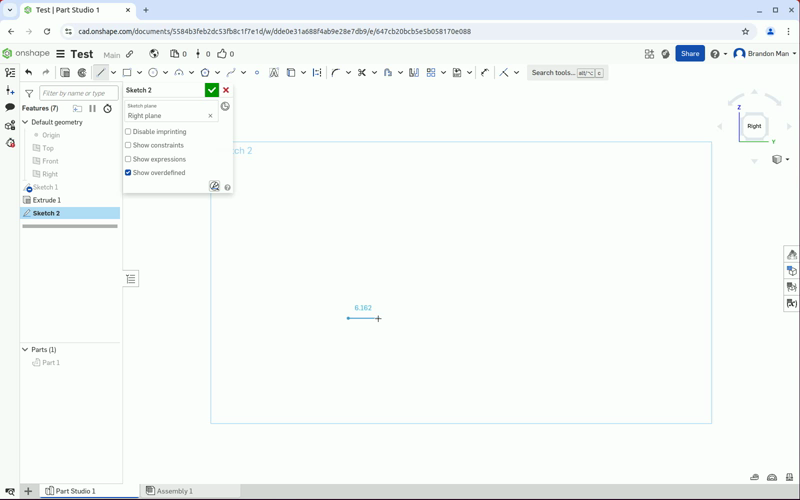
mouse_move(354, 318)
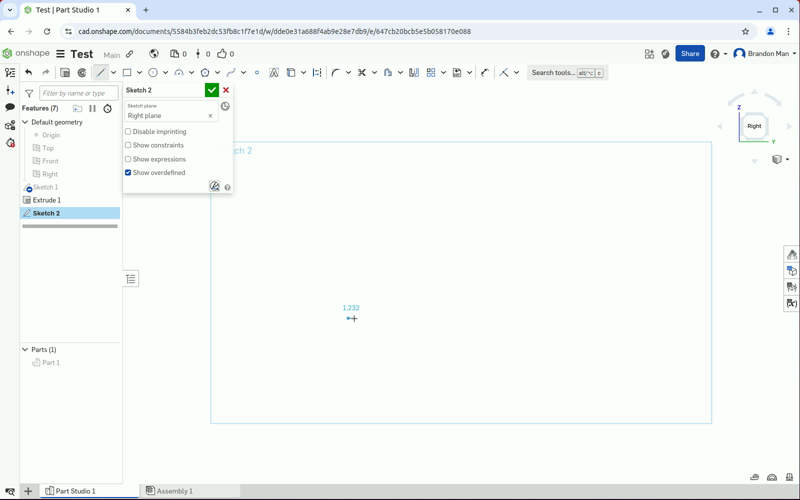
scroll(6)
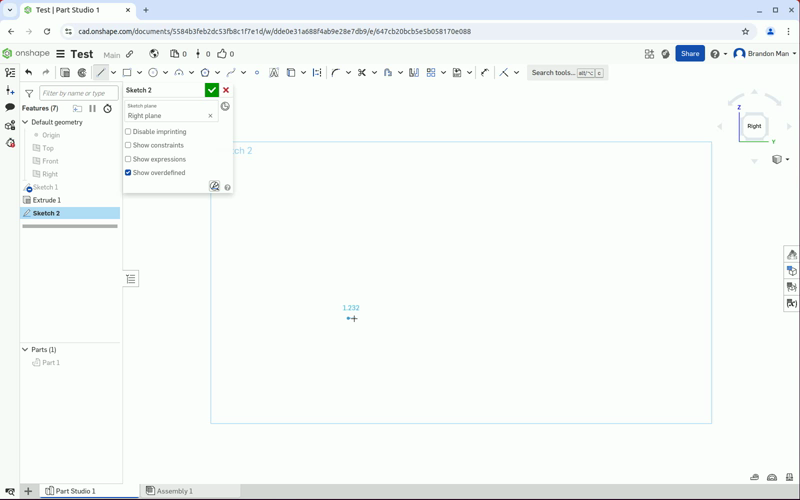
scroll(6)
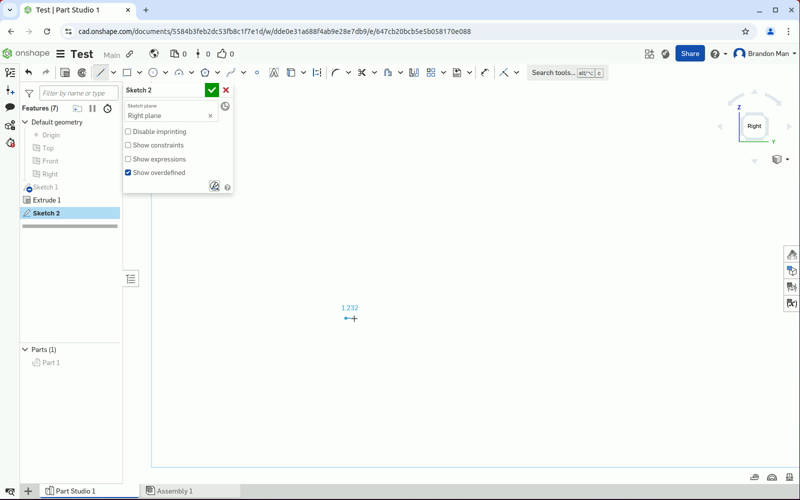
scroll(6)
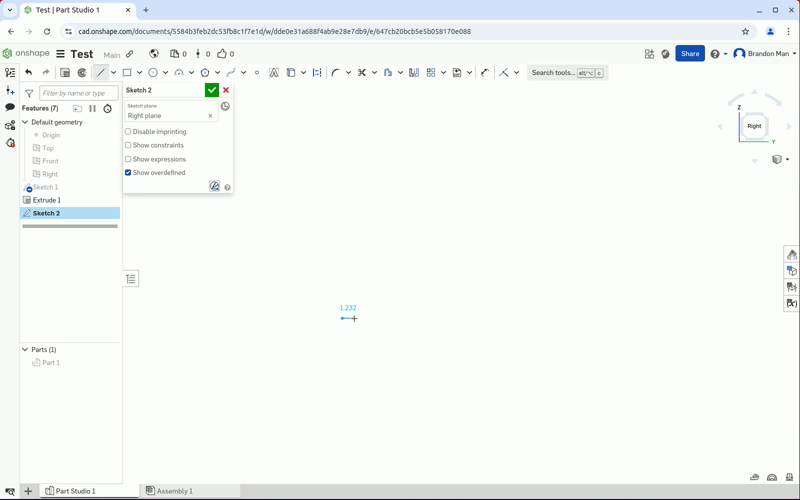
scroll(6)
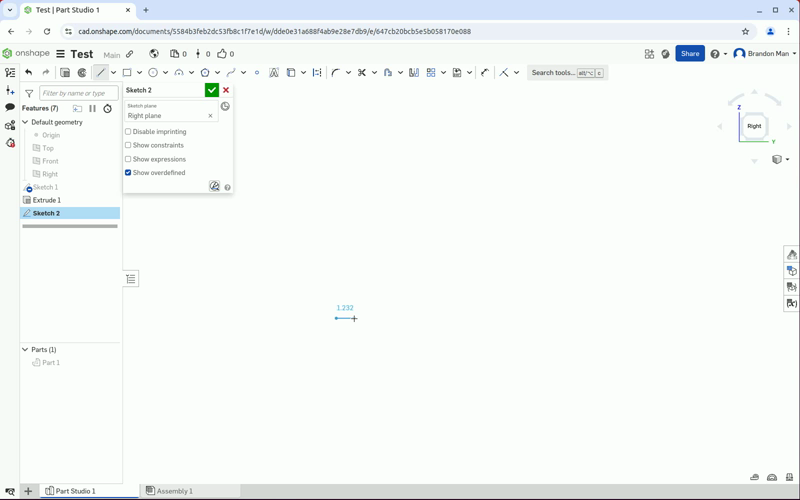
scroll(6)
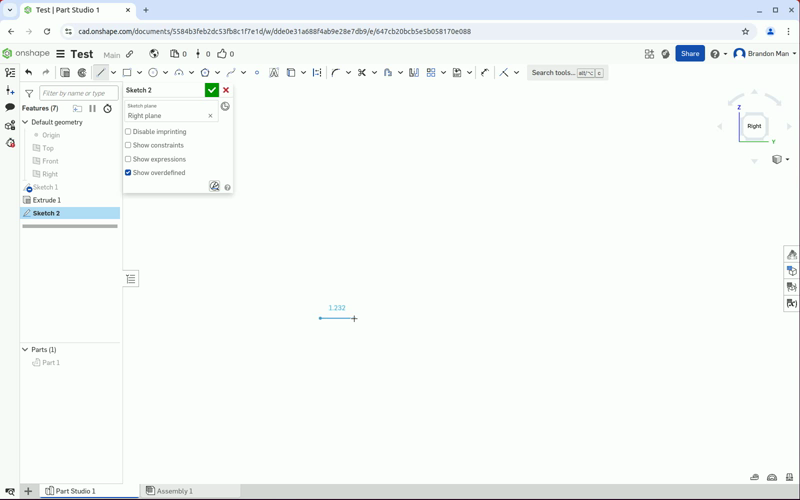
scroll(6)
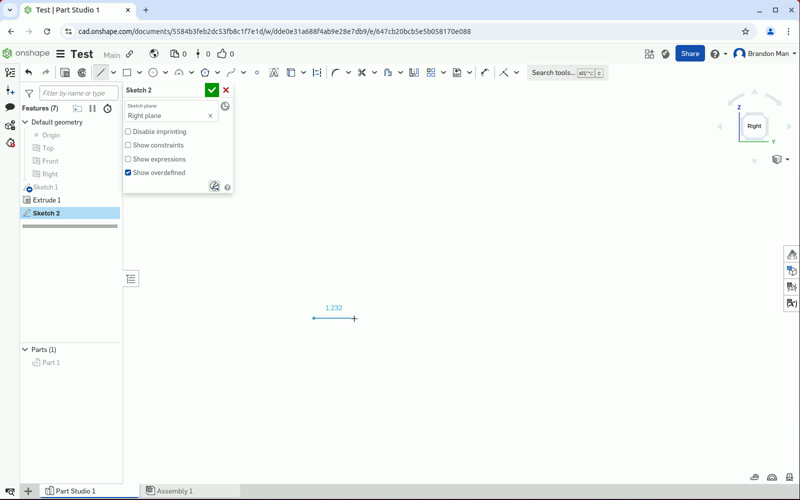
scroll(6)
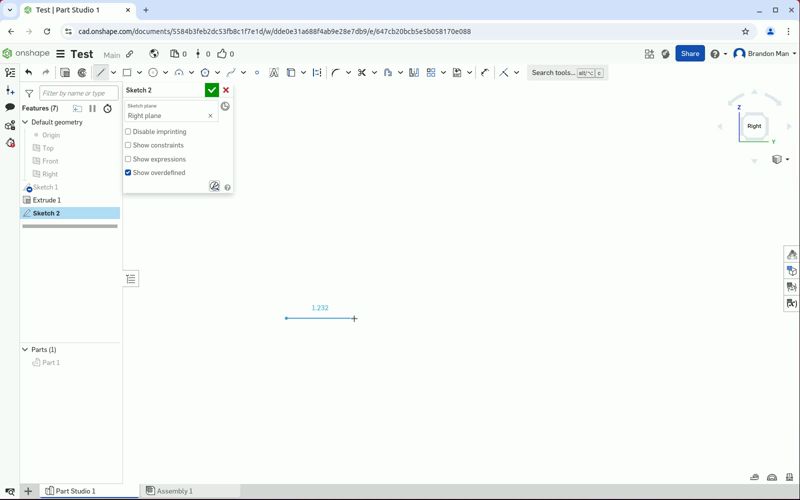
click(354, 318)
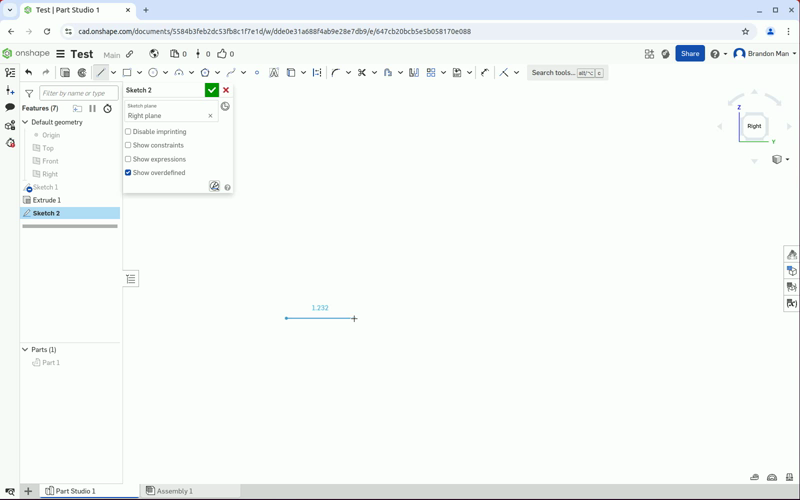
scroll(-6)
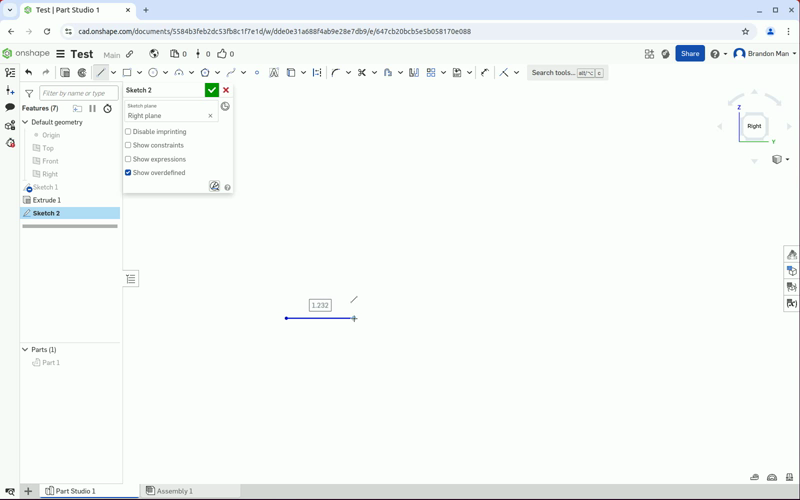
scroll(-6)
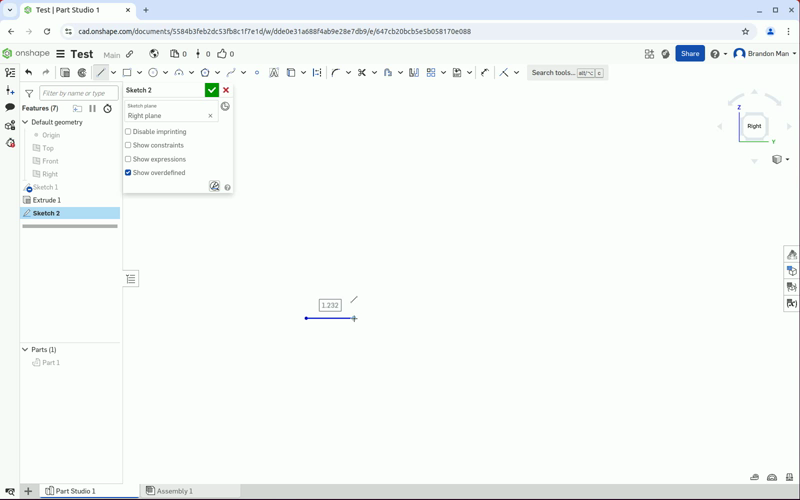
scroll(-6)
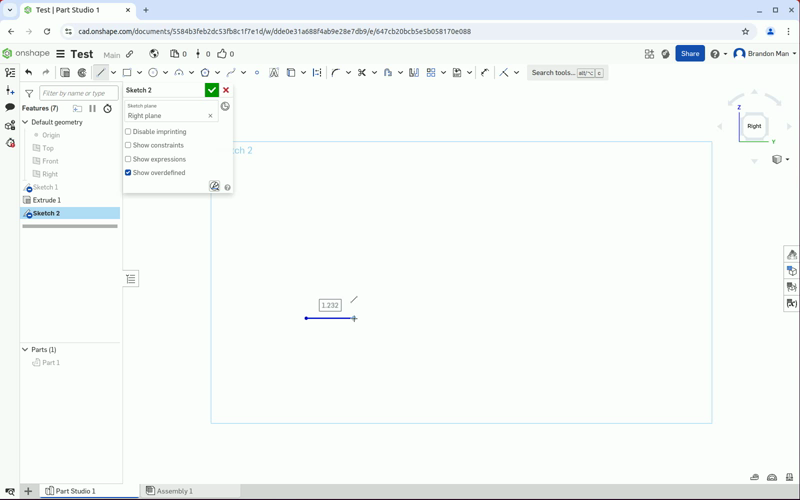
scroll(-6)
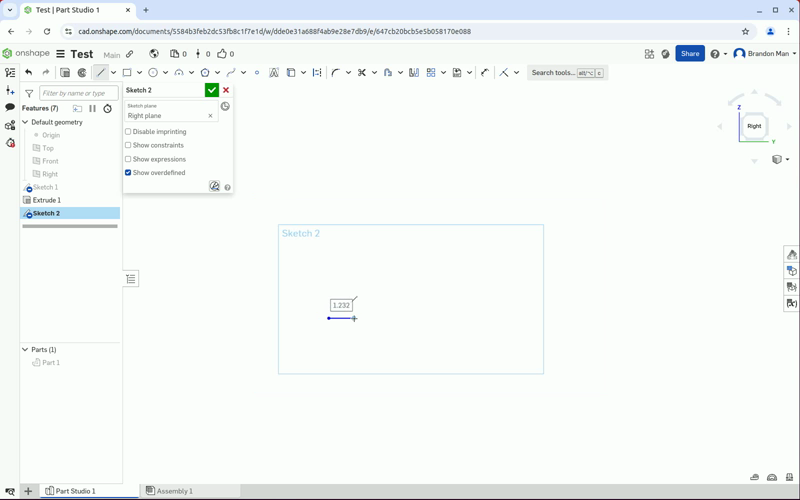
scroll(-6)
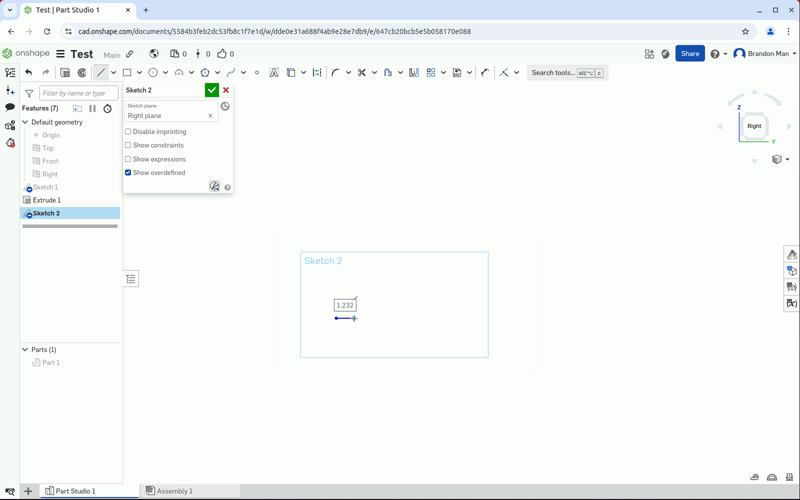
scroll(-6)
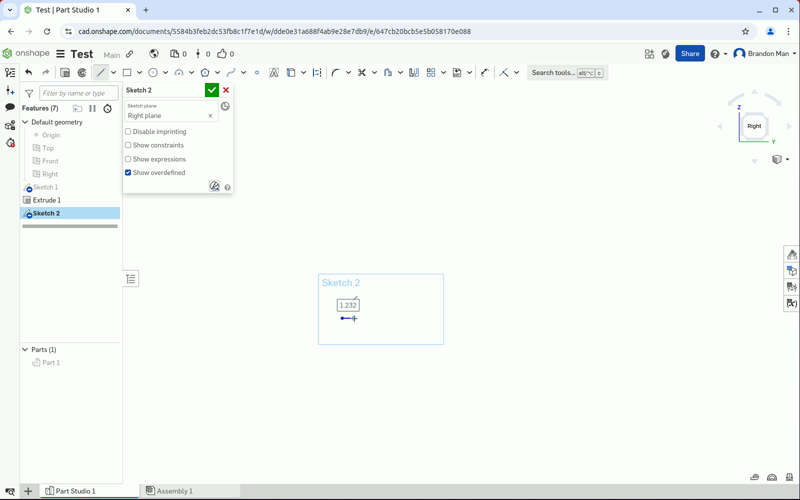
scroll(-6)
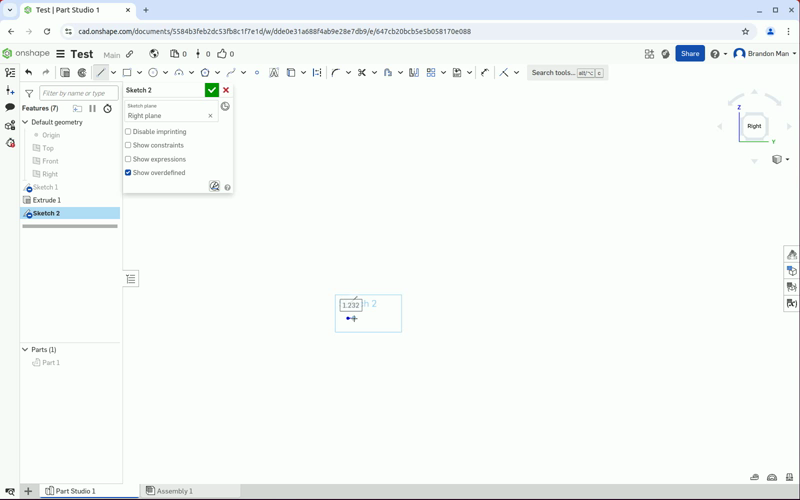
key_up(shift)
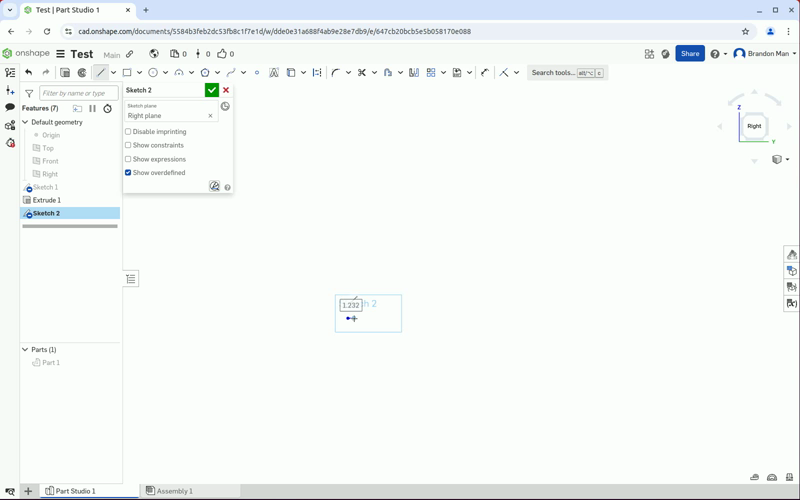
key_down(shift)
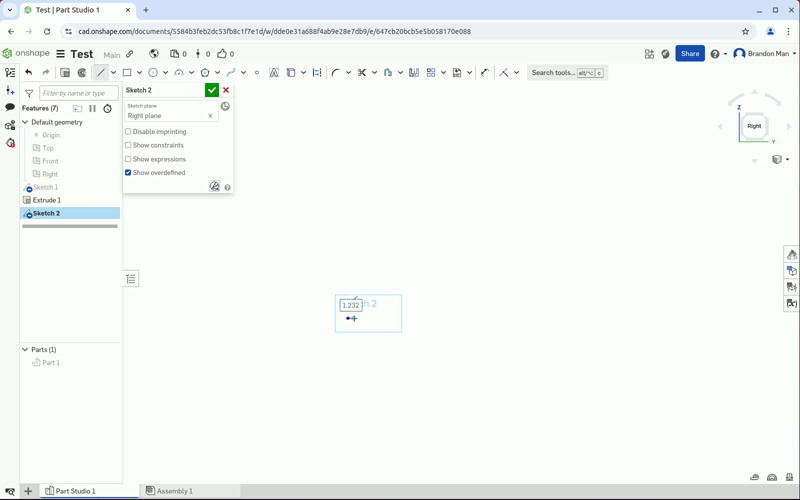
mouse_move(354, 235)
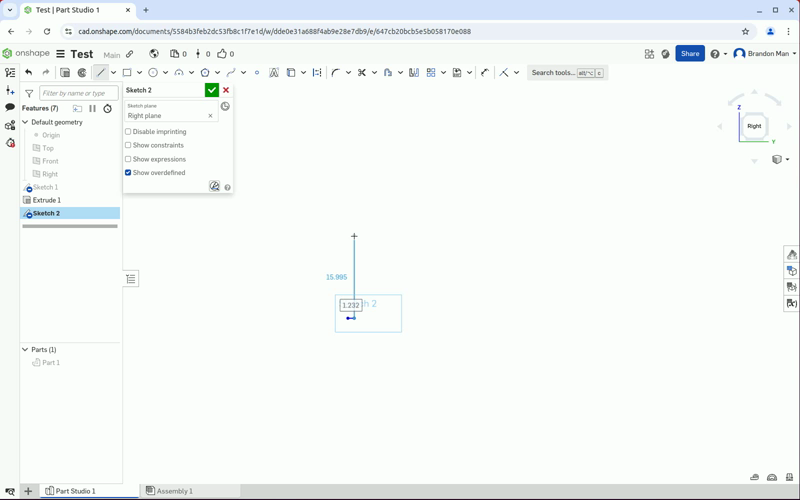
click(354, 235)
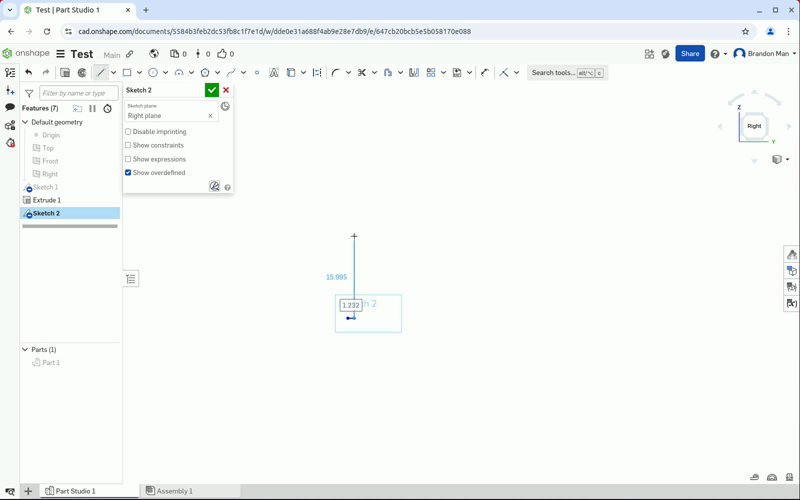
key_up(shift)
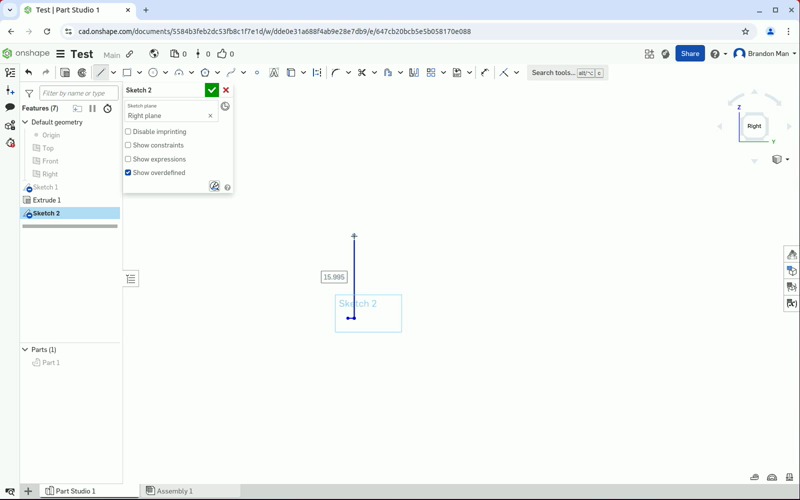
key_down(shift)
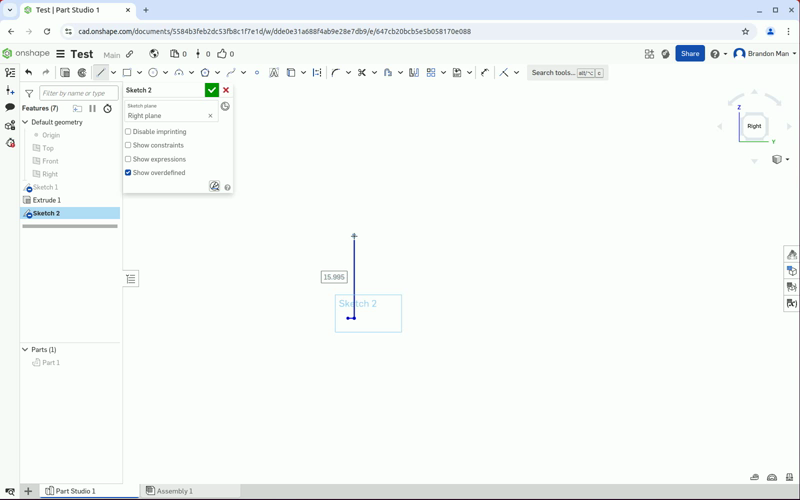
mouse_move(384, 235)
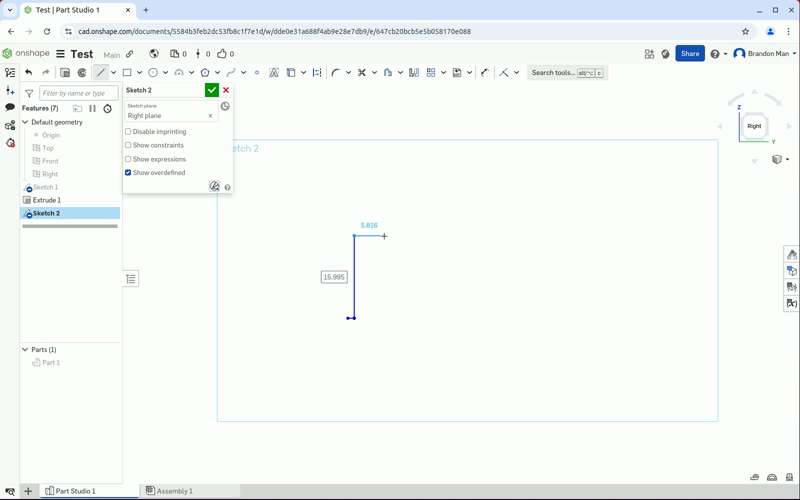
mouse_move(348, 235)
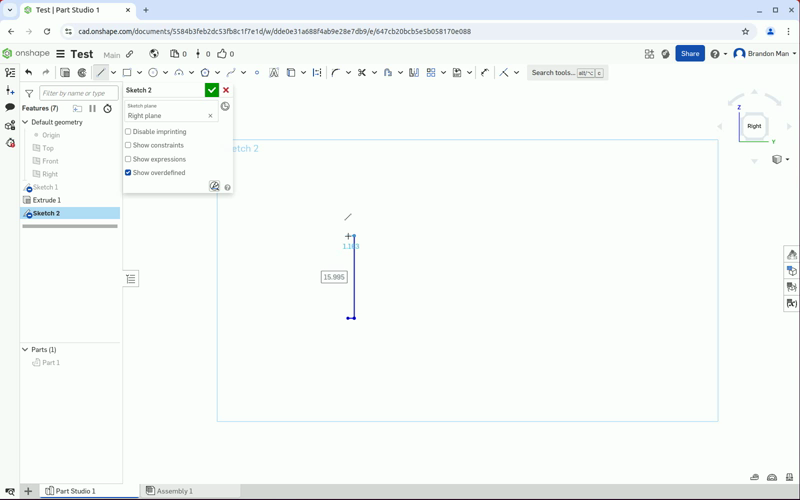
scroll(6)
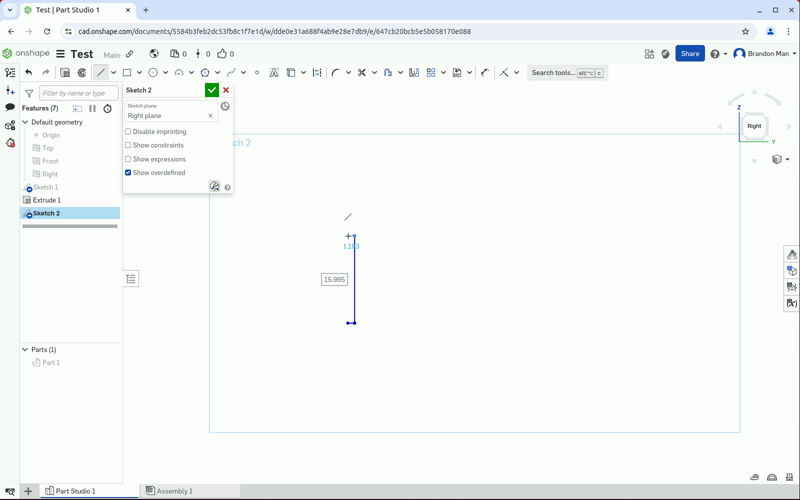
scroll(6)
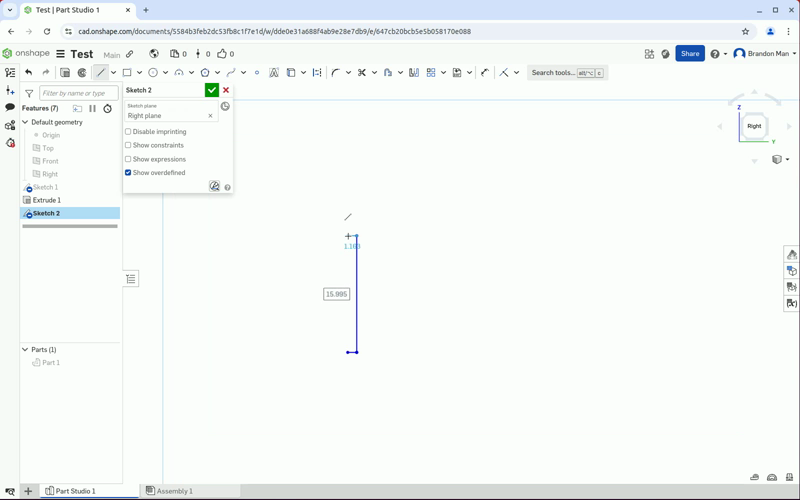
scroll(6)
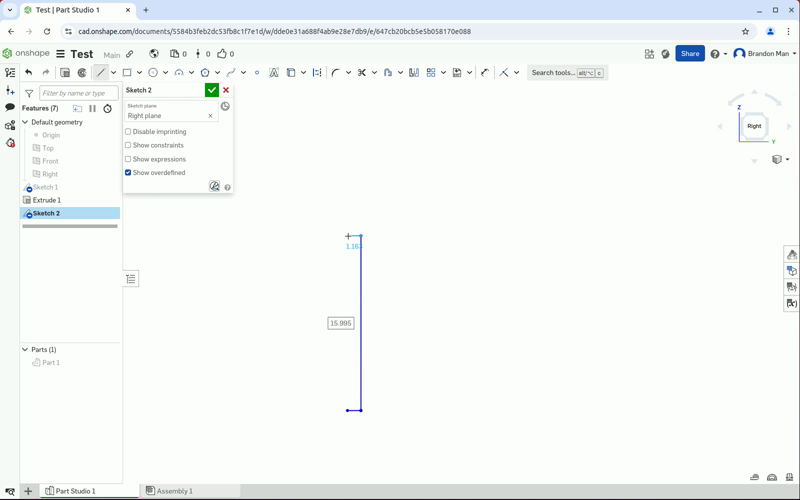
scroll(6)
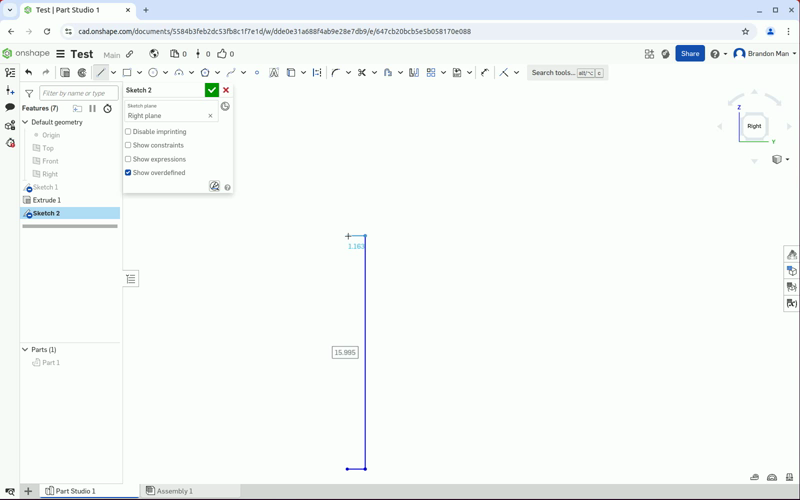
scroll(6)
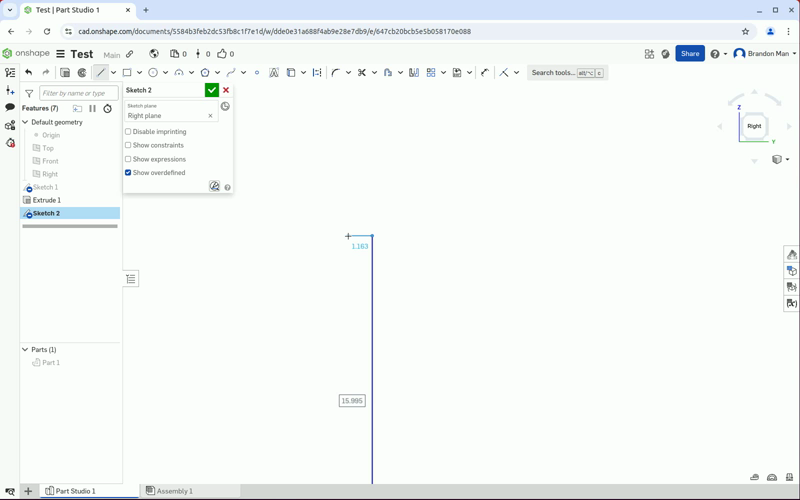
scroll(6)
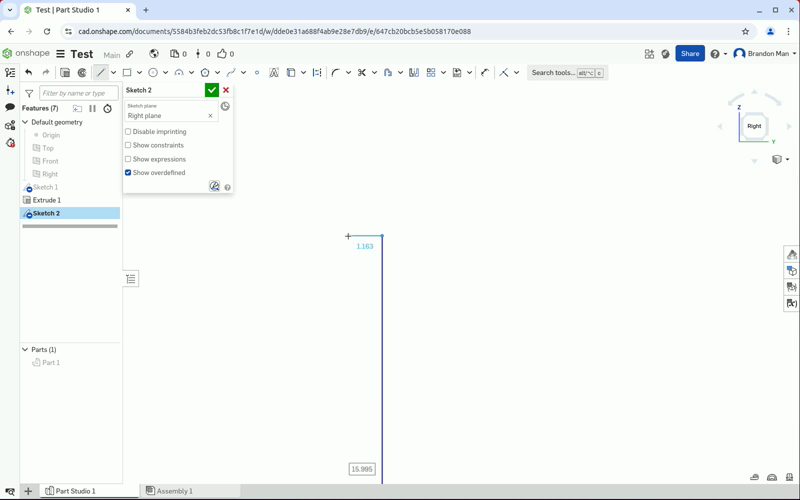
scroll(6)
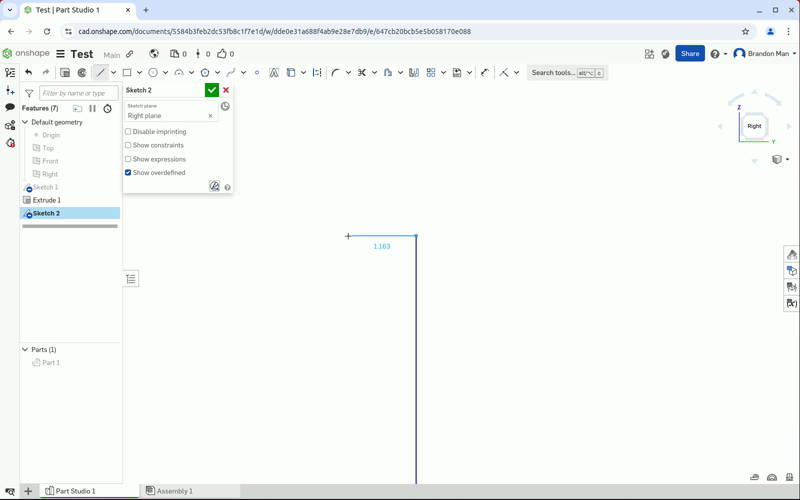
click(348, 235)
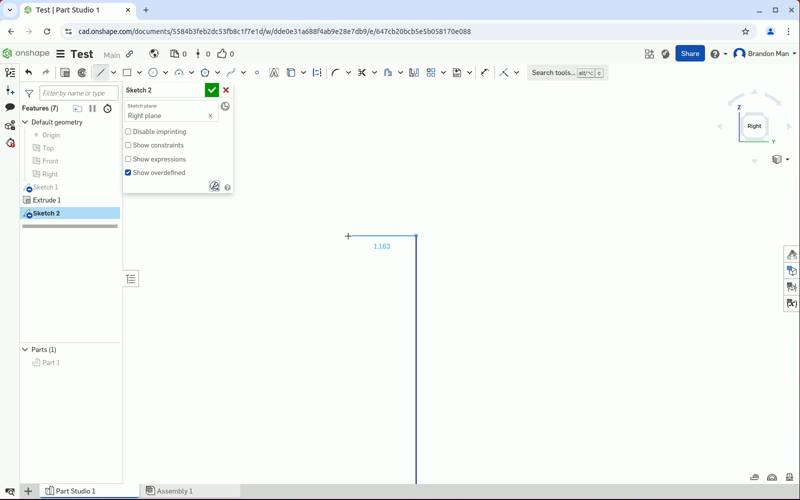
scroll(-6)
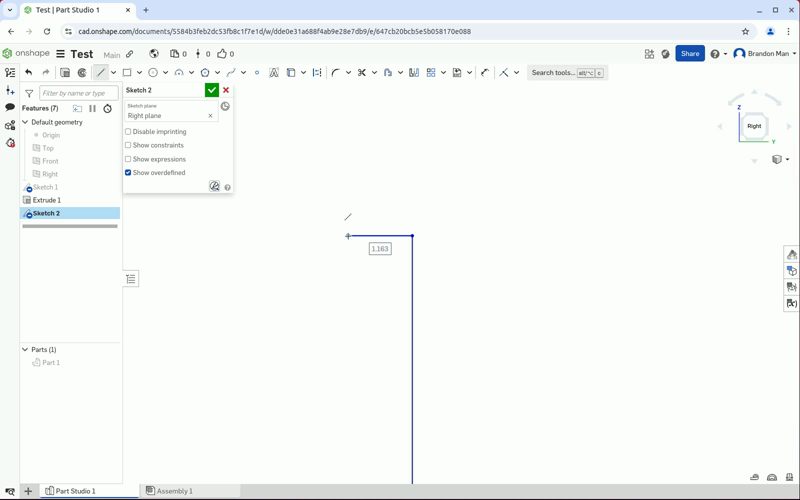
scroll(-6)
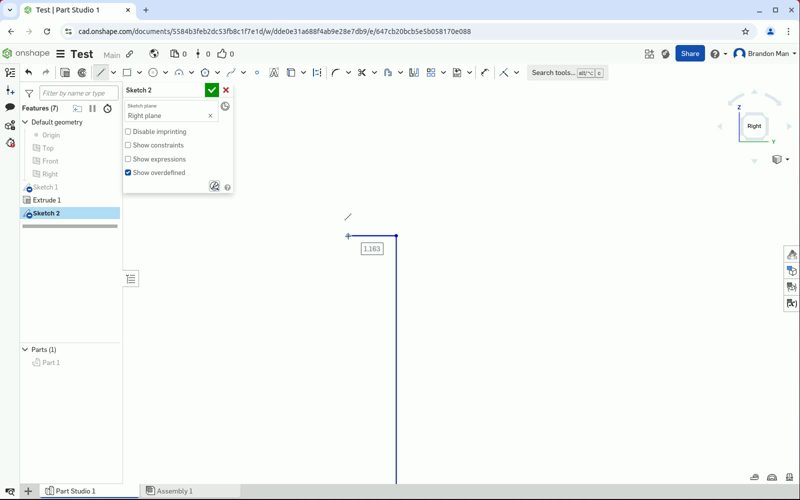
scroll(-6)
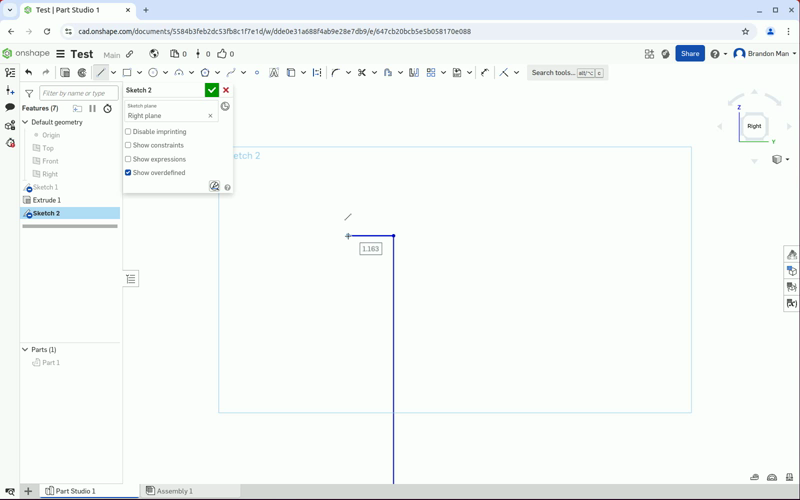
scroll(-6)
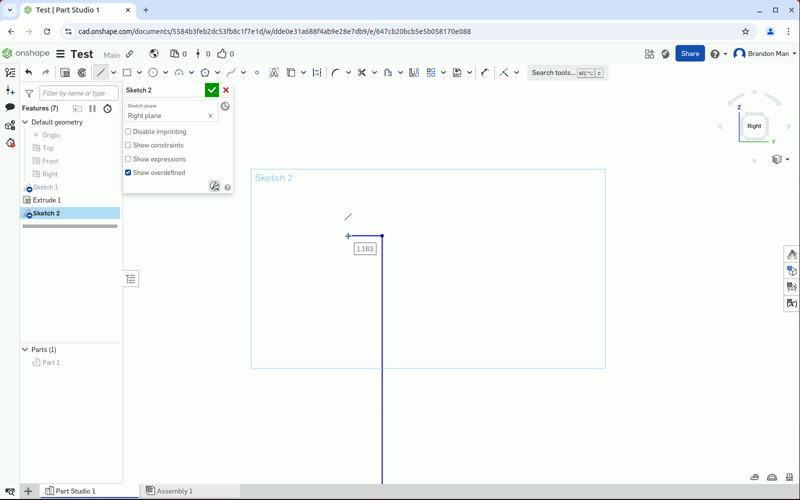
scroll(-6)
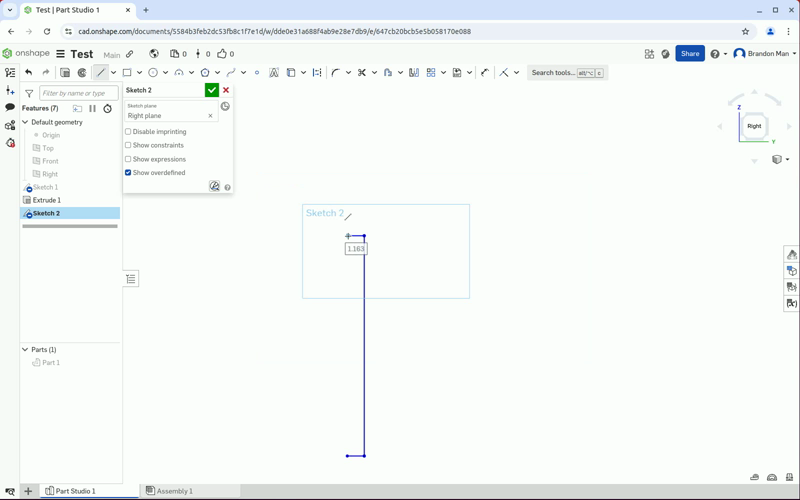
scroll(-6)
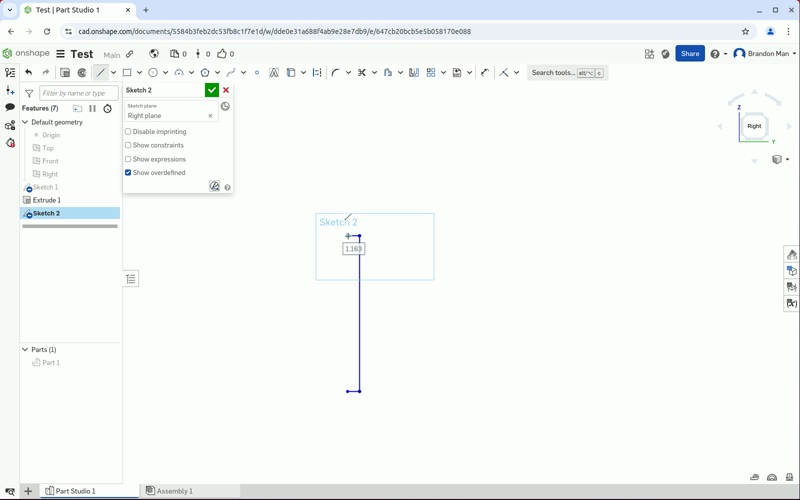
scroll(-6)
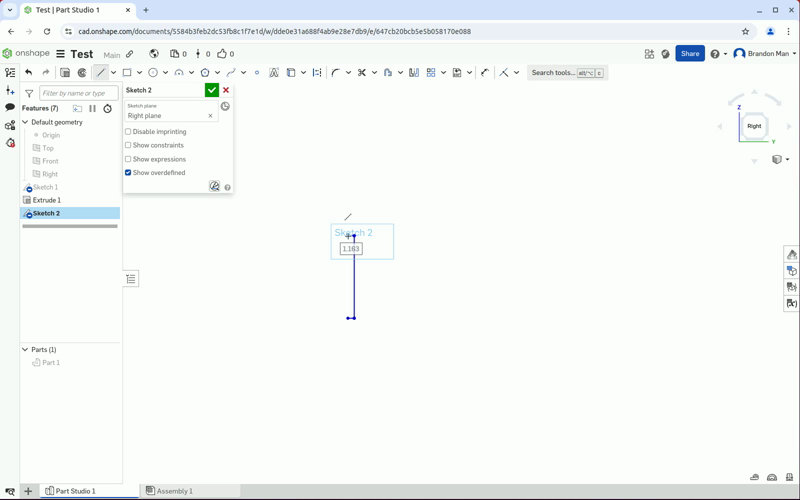
key_up(shift)
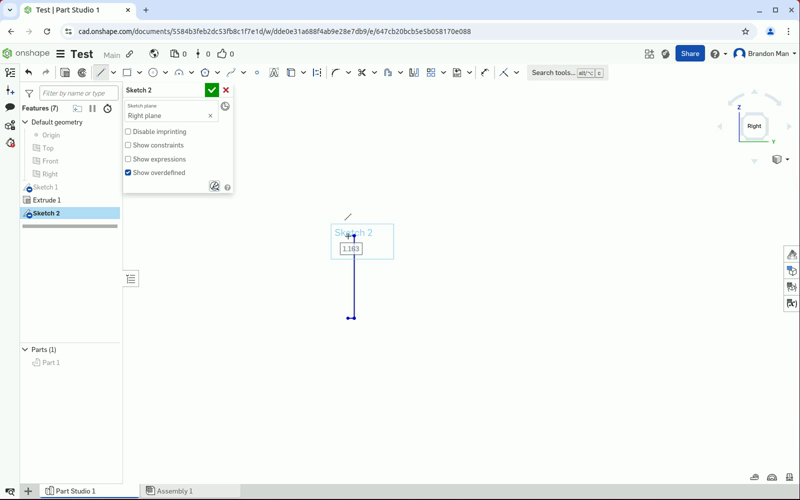
key_down(shift)
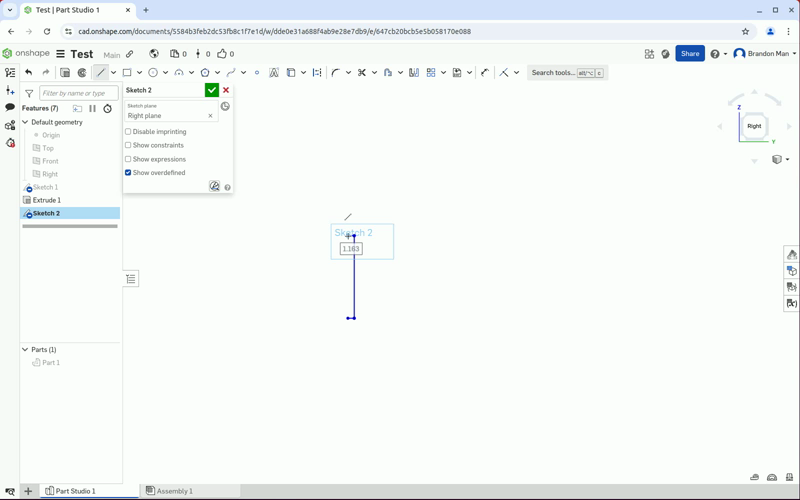
mouse_move(348, 318)
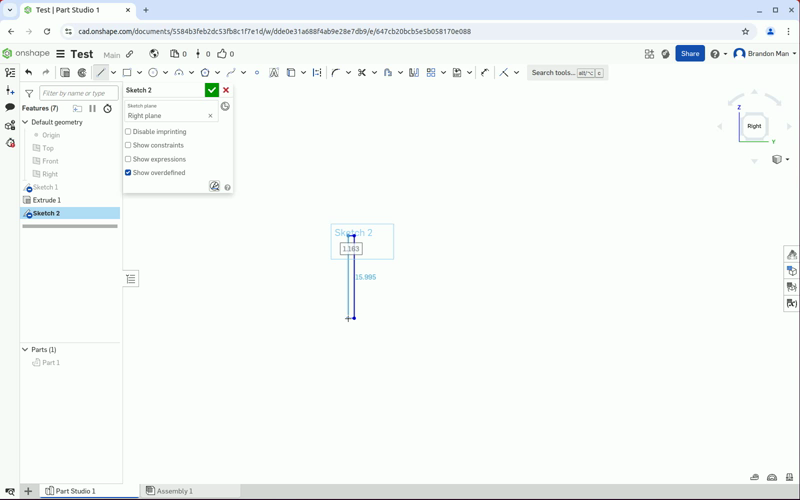
key_up(shift)
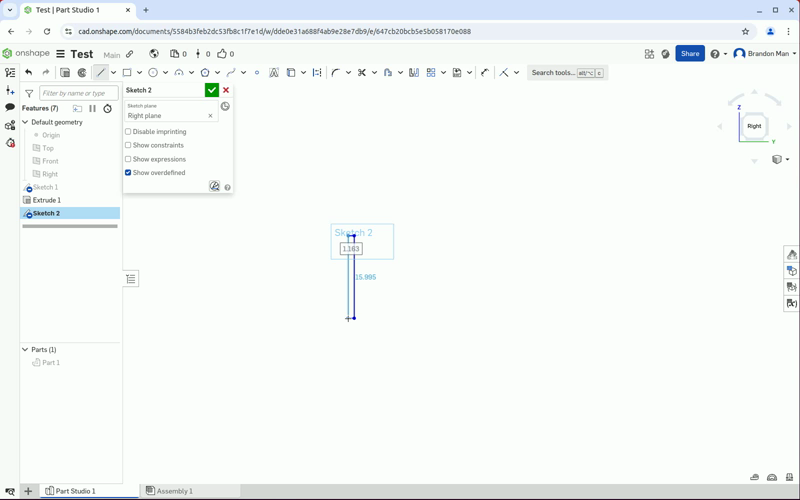
click(348, 318)
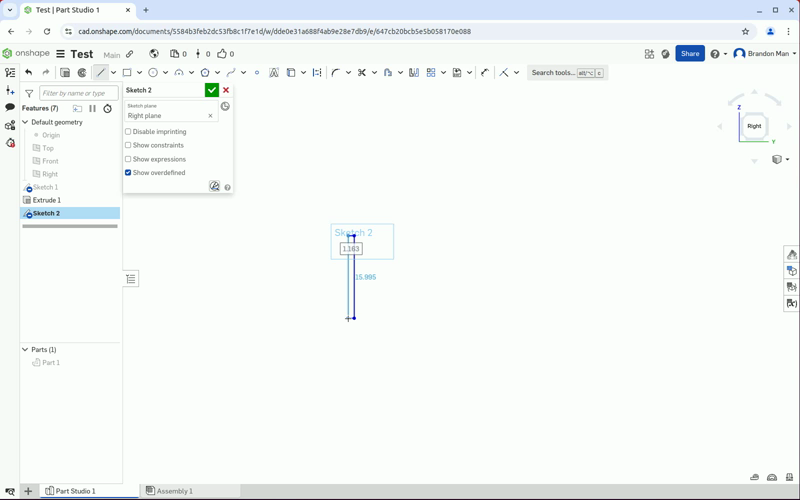
key(esc)
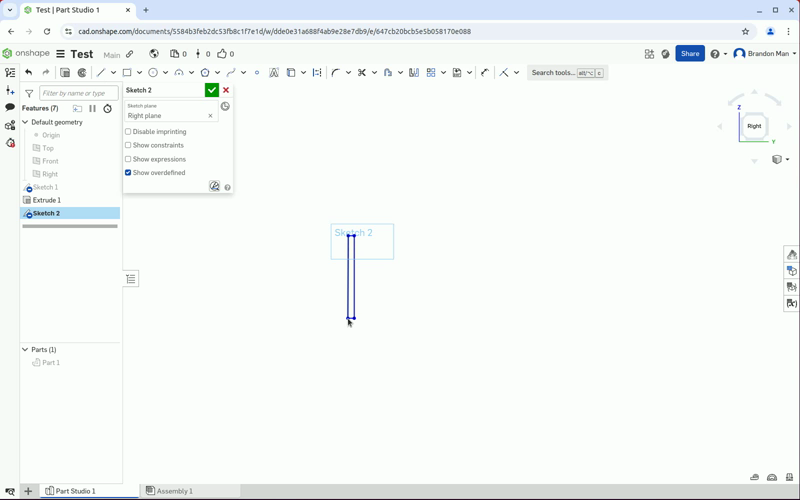
mouse_move(353, 267)
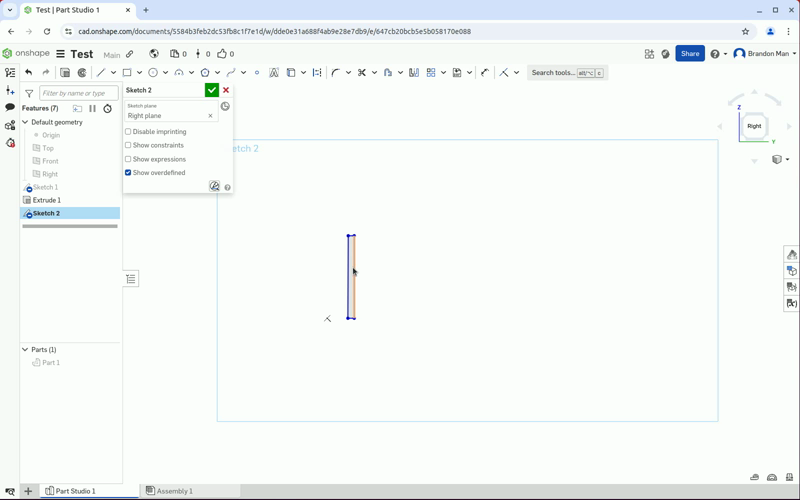
scroll(6)
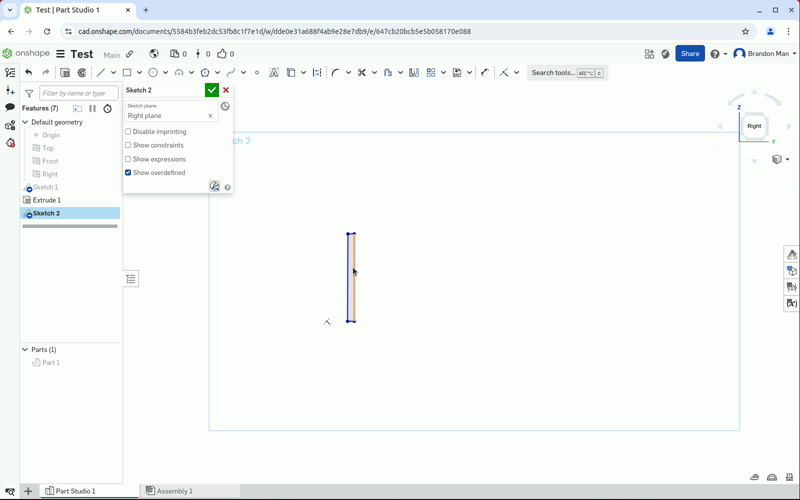
scroll(6)
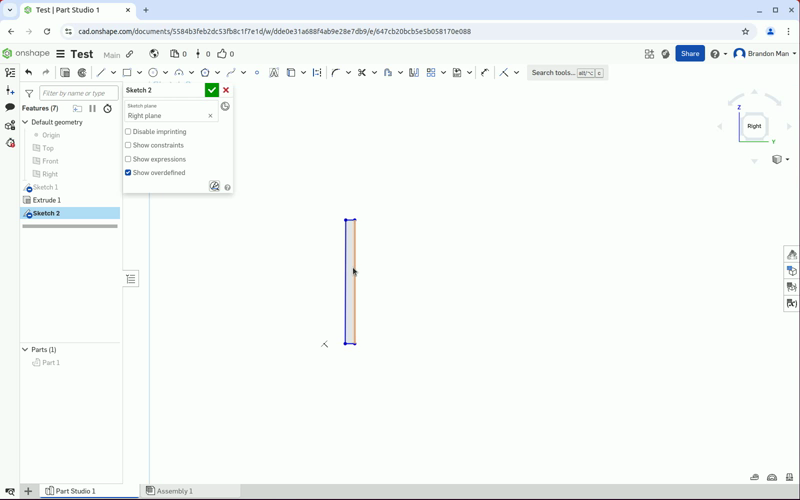
scroll(6)
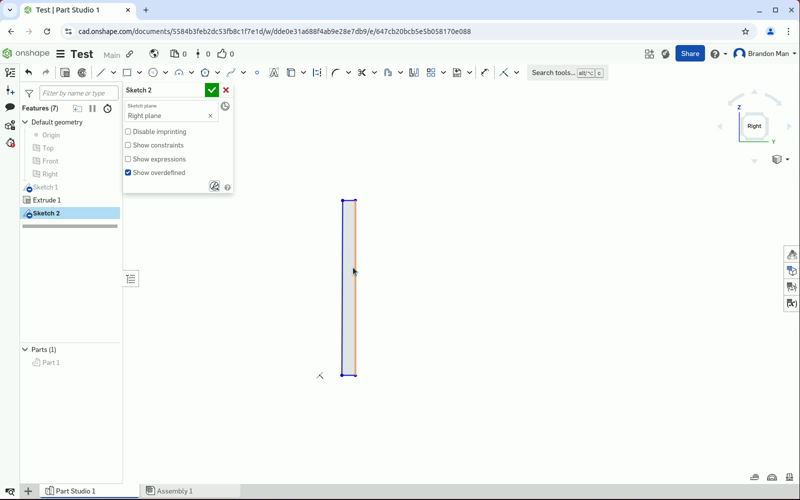
scroll(6)
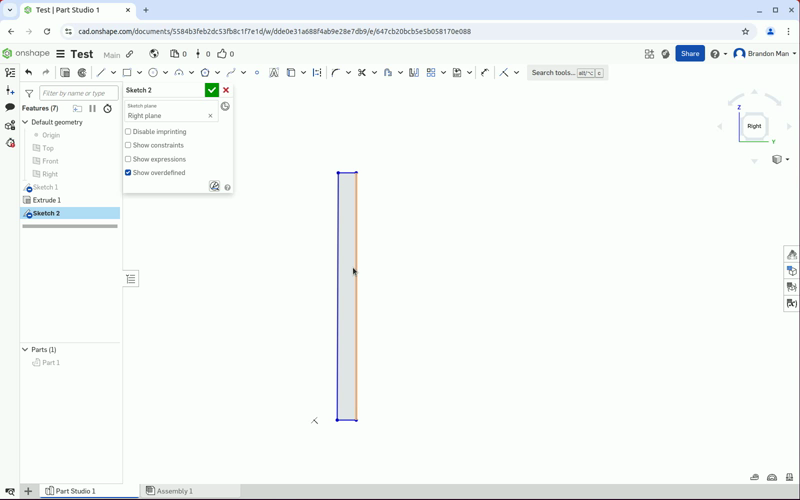
scroll(6)
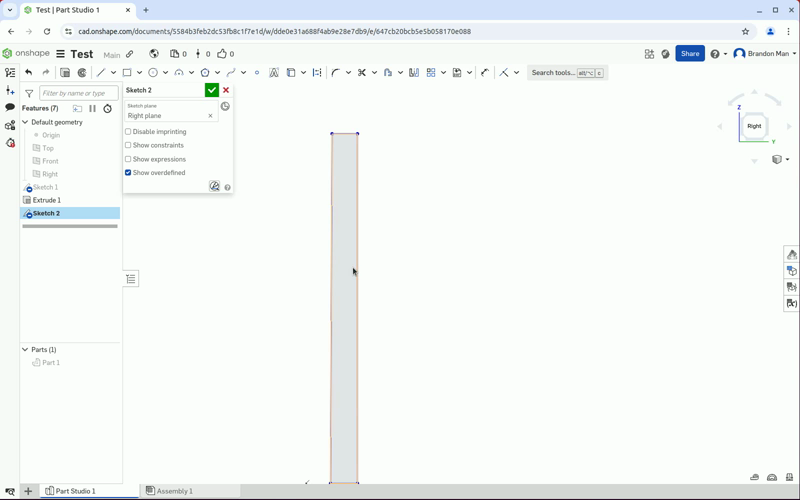
scroll(6)
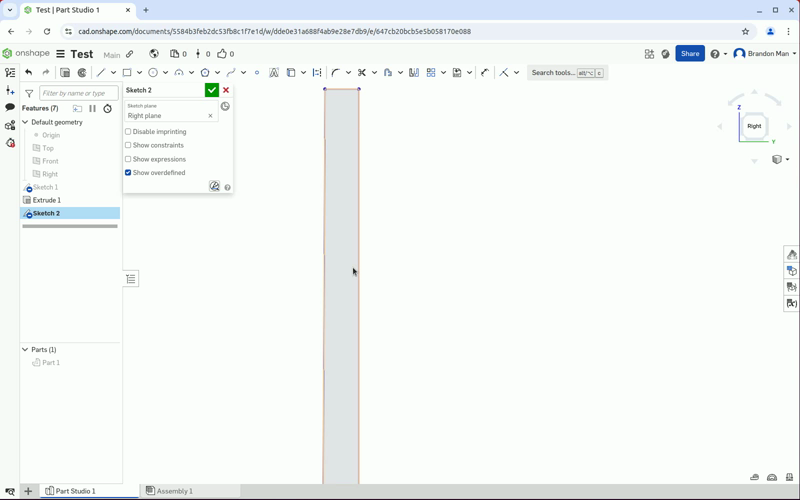
scroll(6)
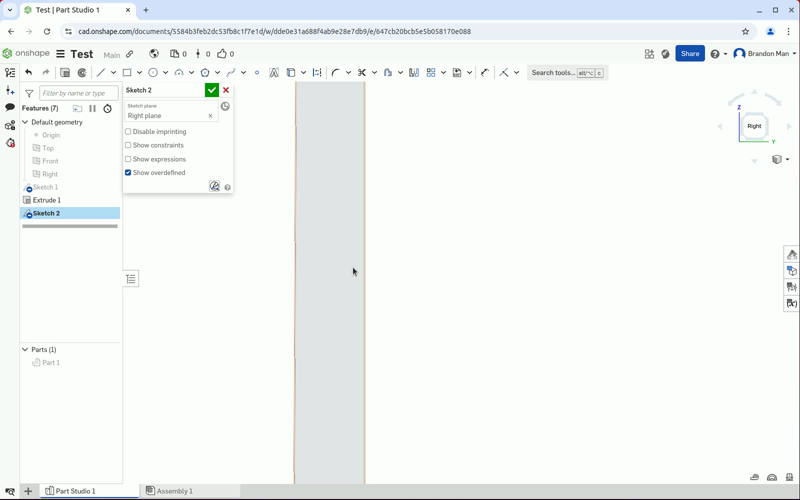
click(353, 267)
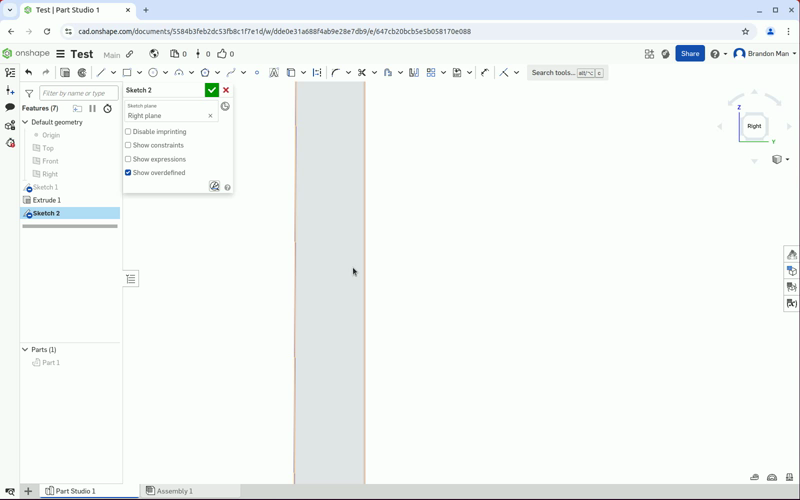
scroll(-6)
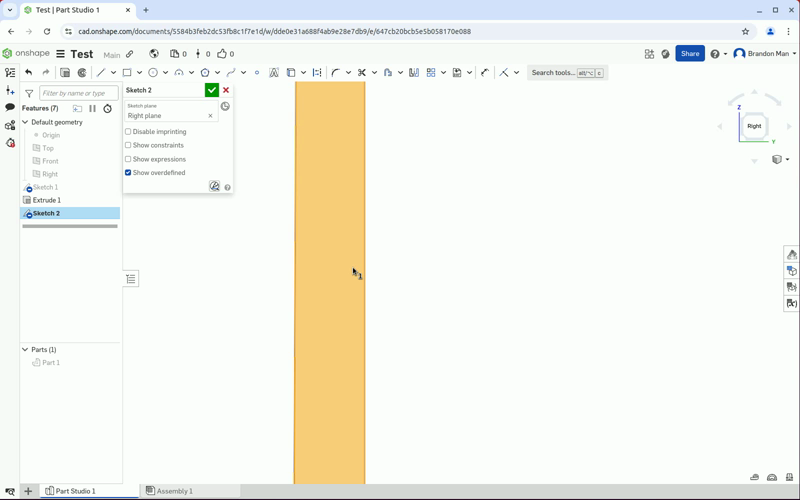
scroll(-6)
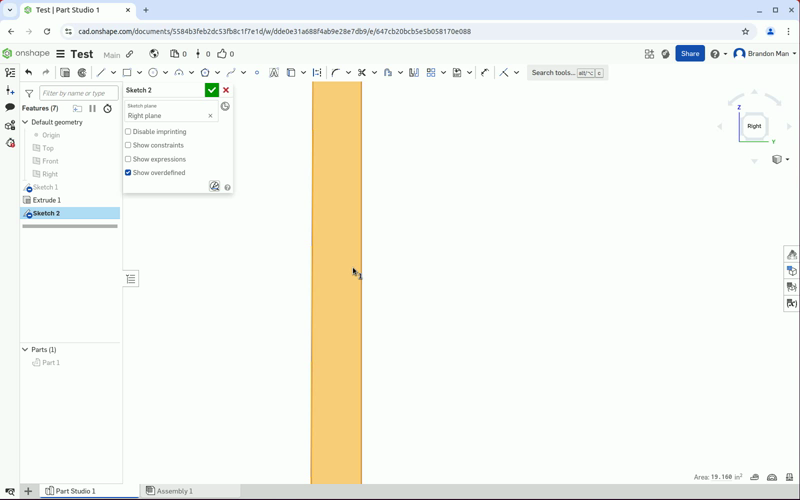
scroll(-6)
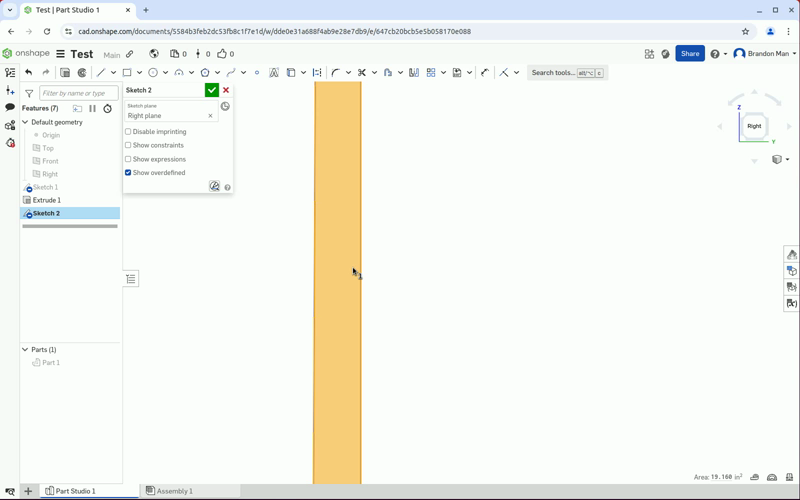
scroll(-6)
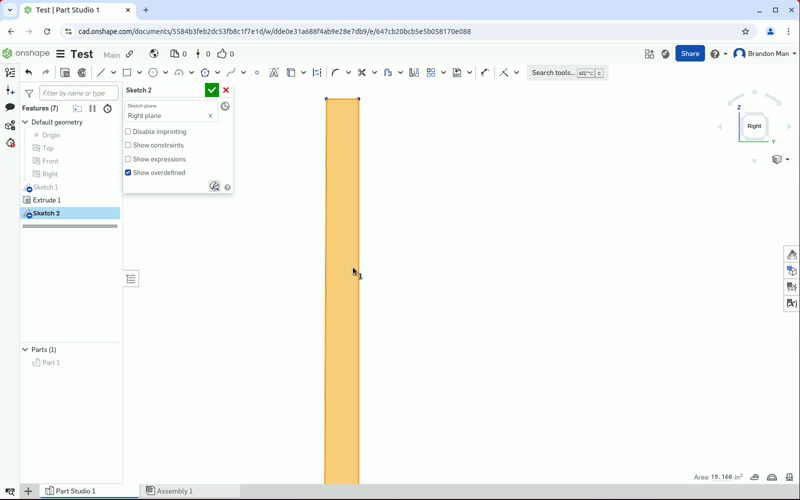
scroll(-6)
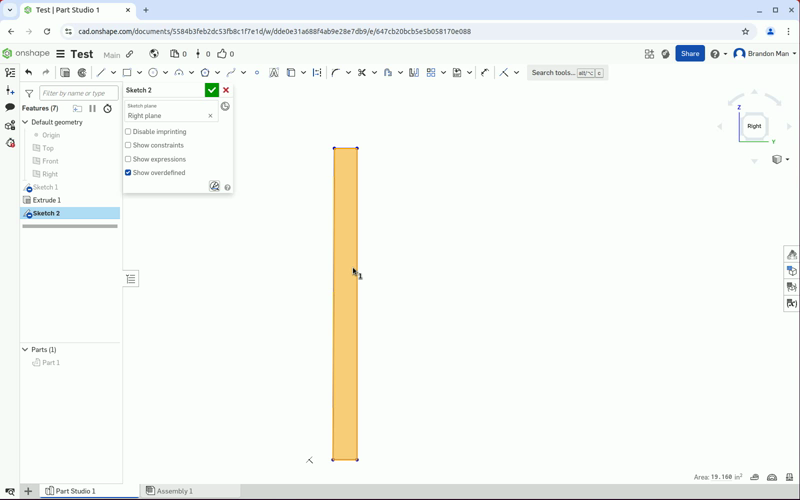
scroll(-6)
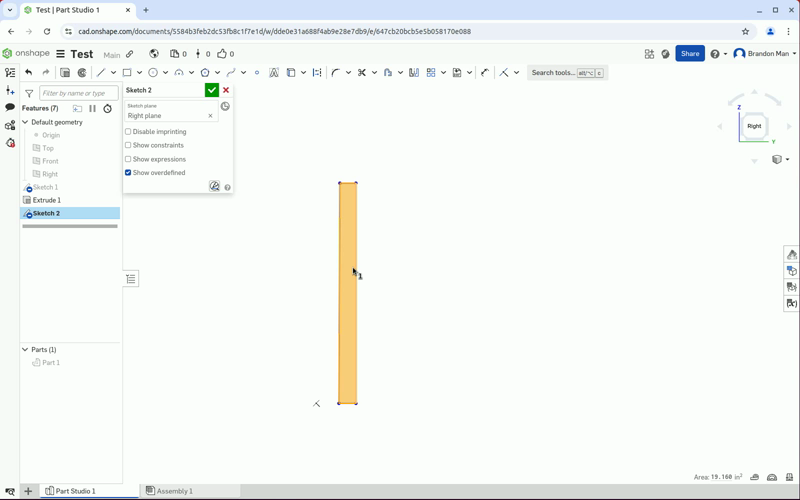
scroll(-6)
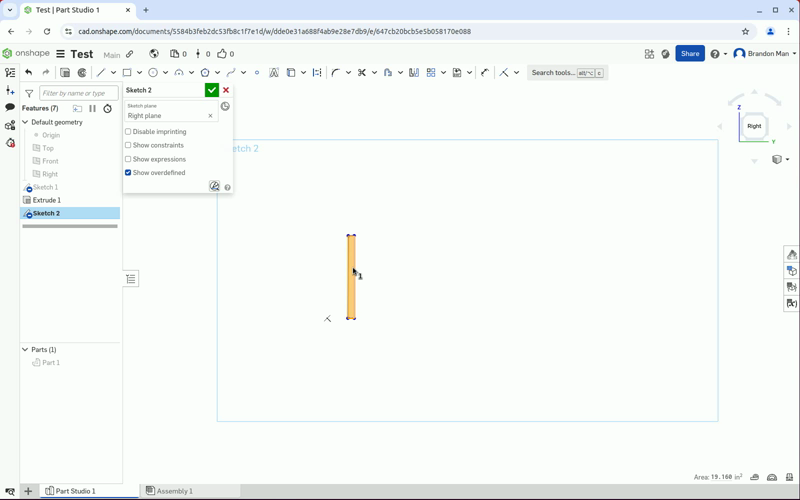
mouse_move(73, 352)
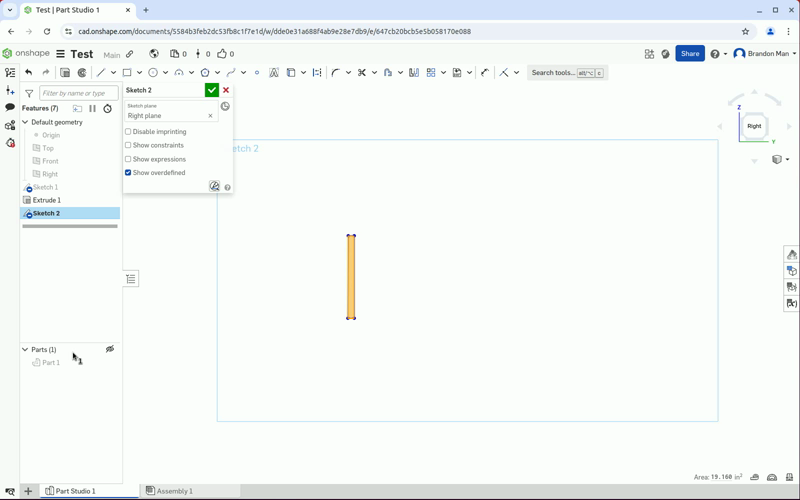
key(shift+y)
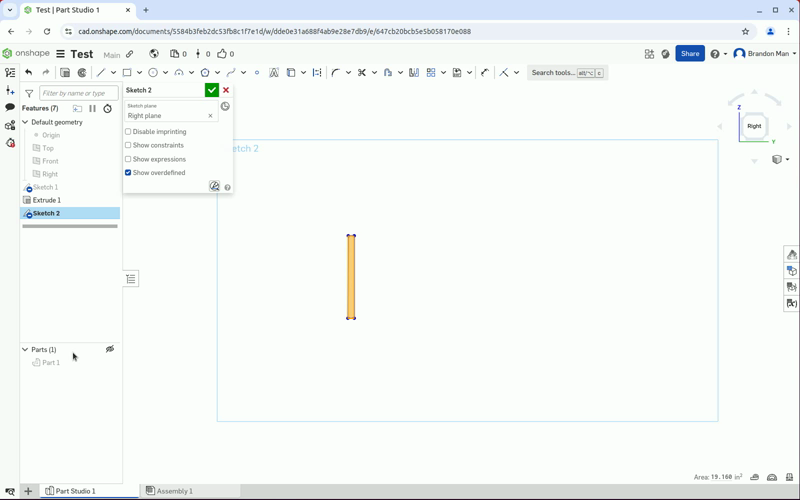
key(shift+e)
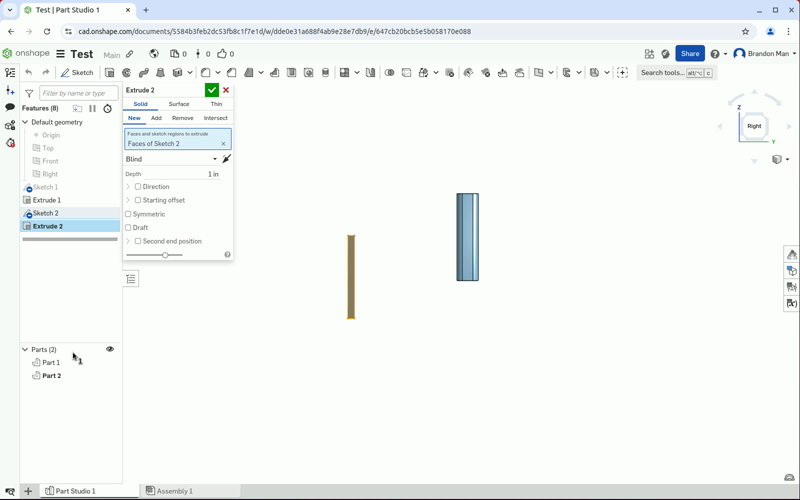
mouse_move(143, 106)
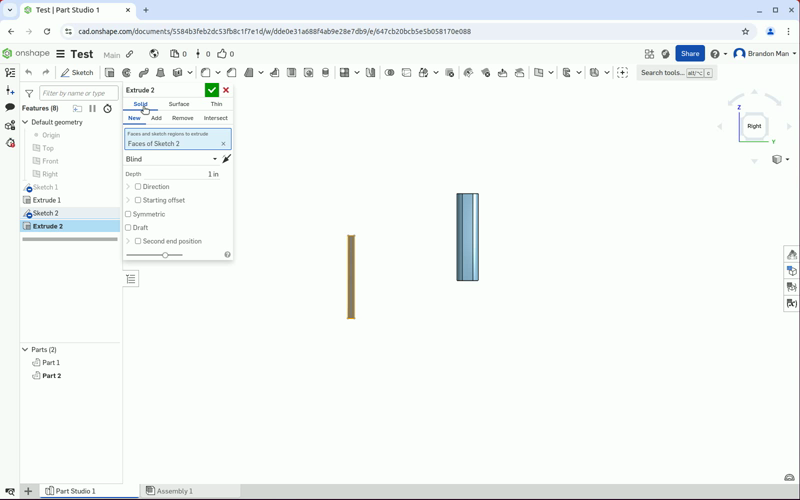
click(143, 106)
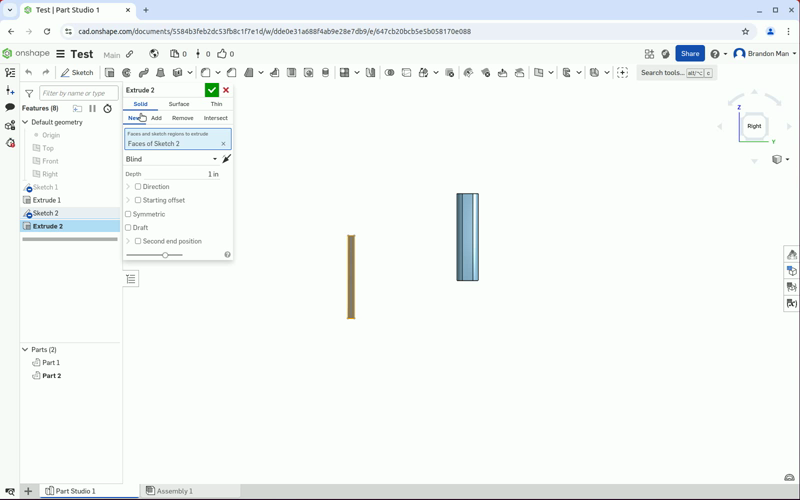
mouse_move(137, 120)
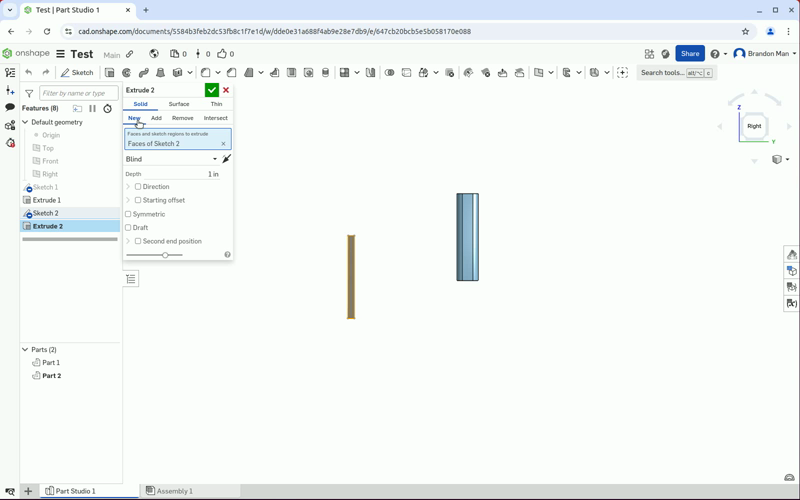
click(137, 120)
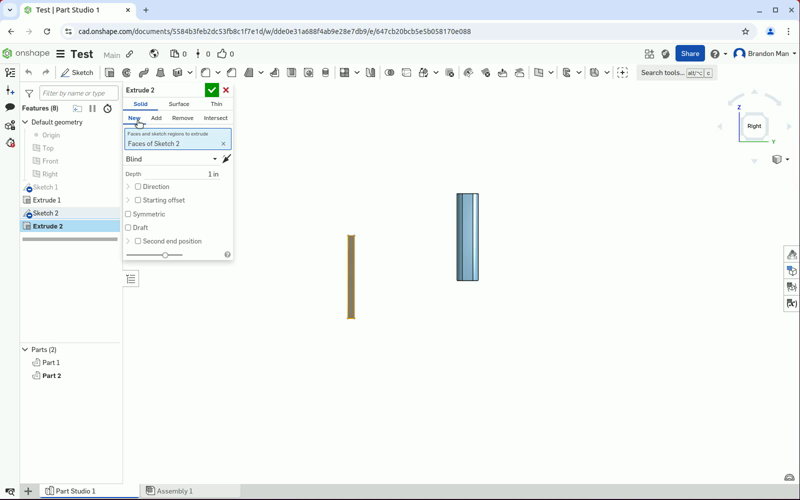
key(tab, 4)
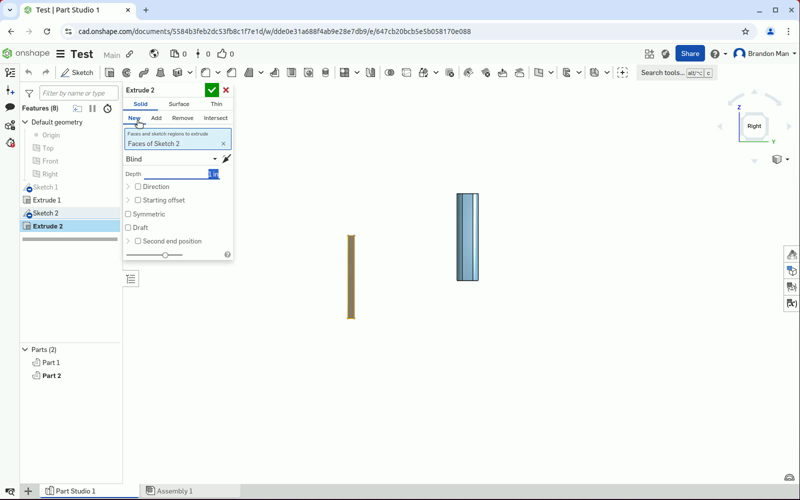
text(0.241)
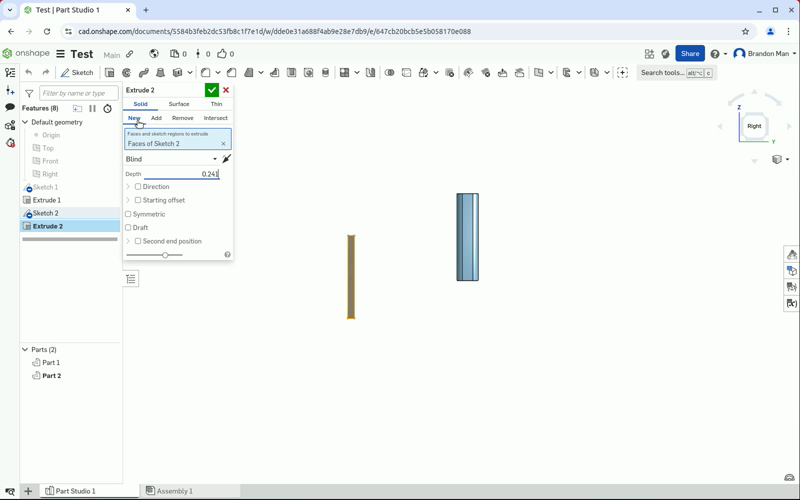
key(enter)
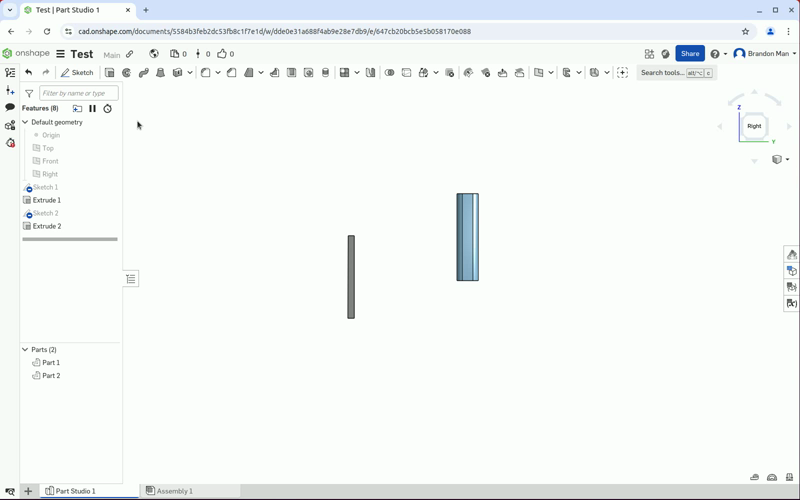
key(shift+h)
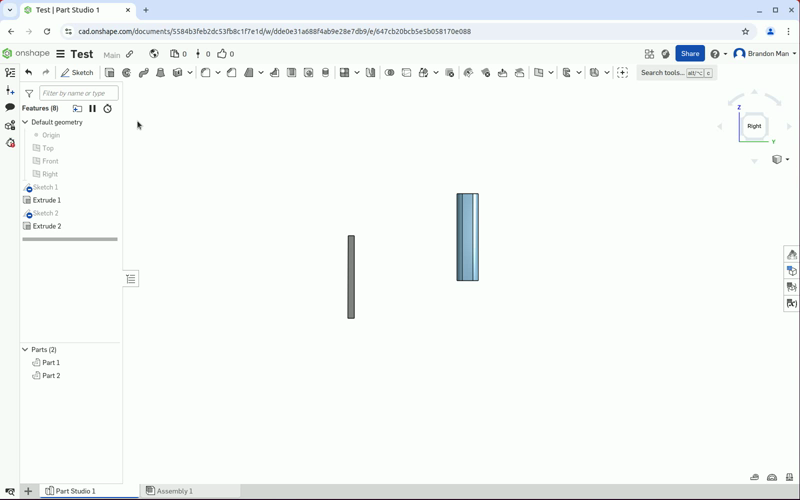
key(shift+h)
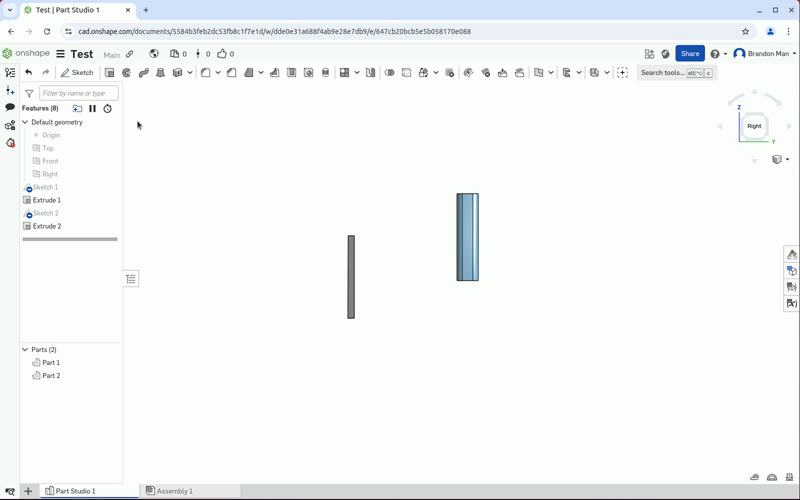
mouse_move(73, 189)
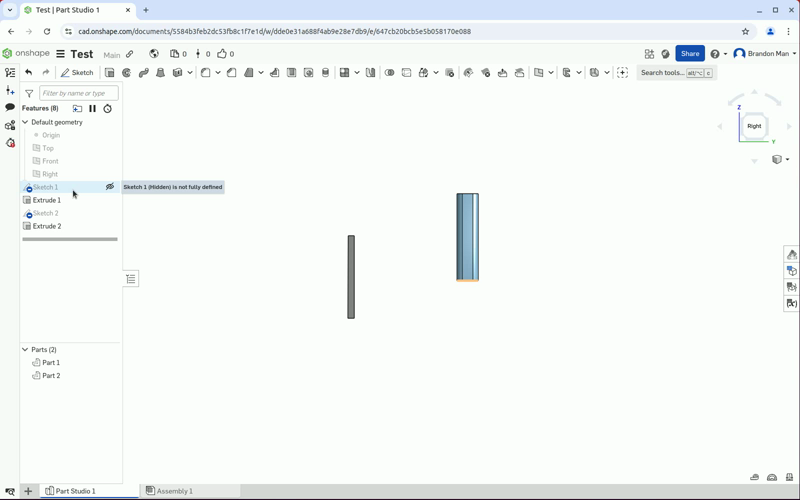
click(73, 189)
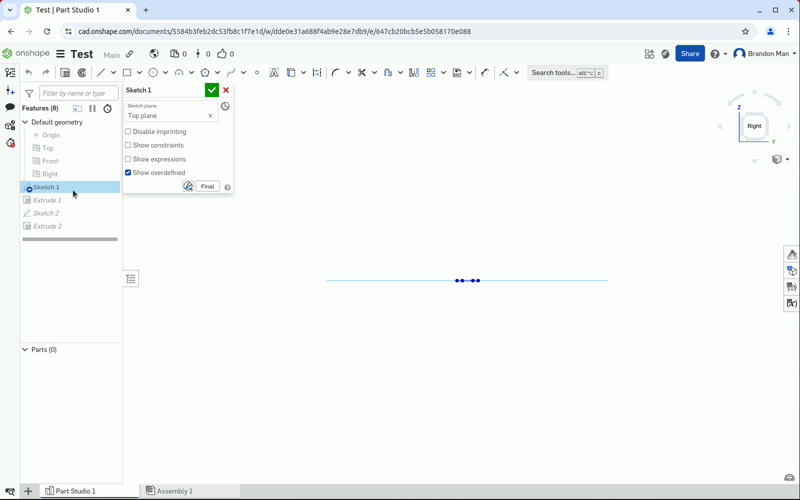
mouse_move(229, 92)
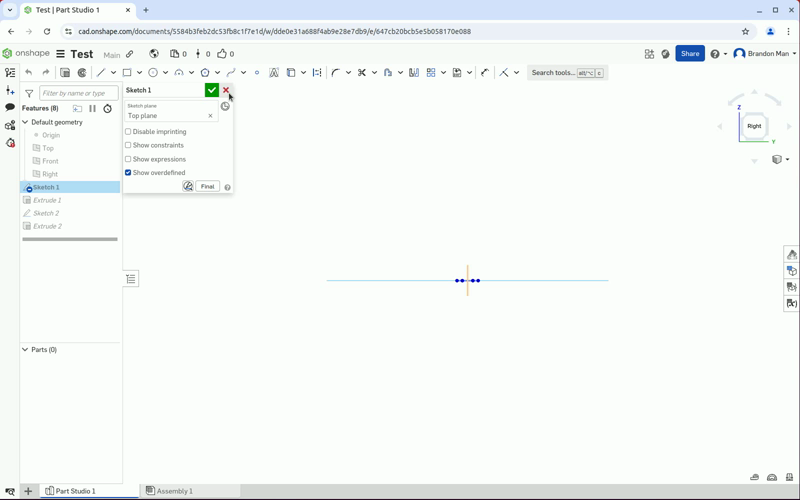
click(229, 92)
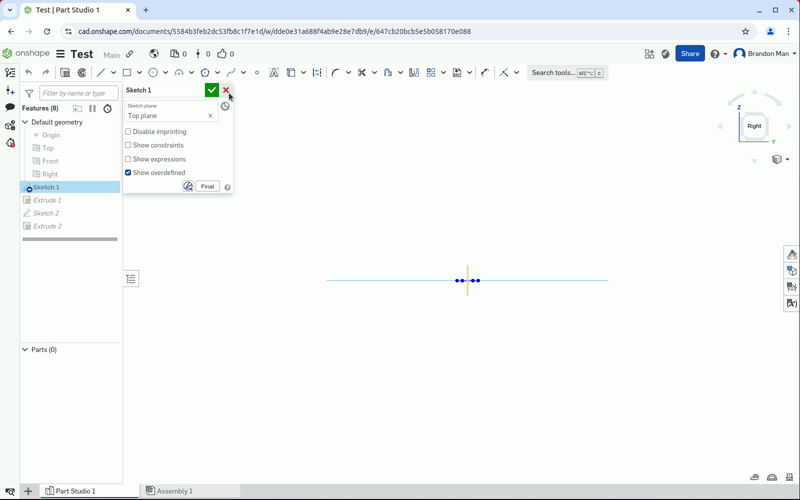
key(shift+s)
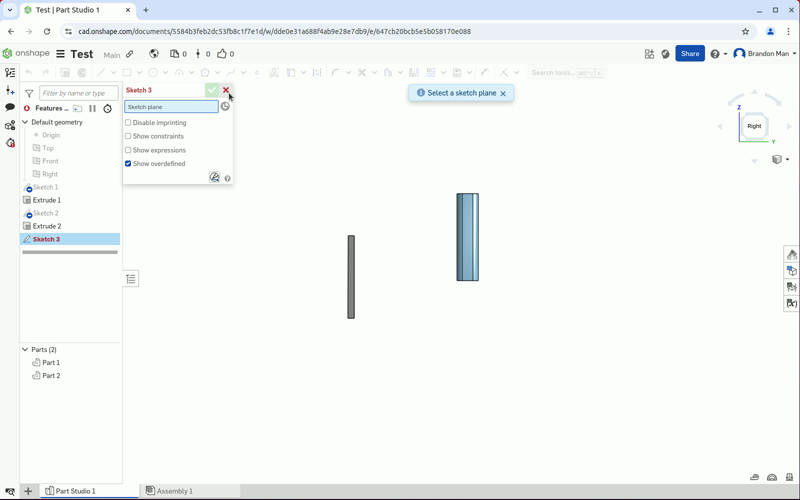
mouse_move(73, 176)
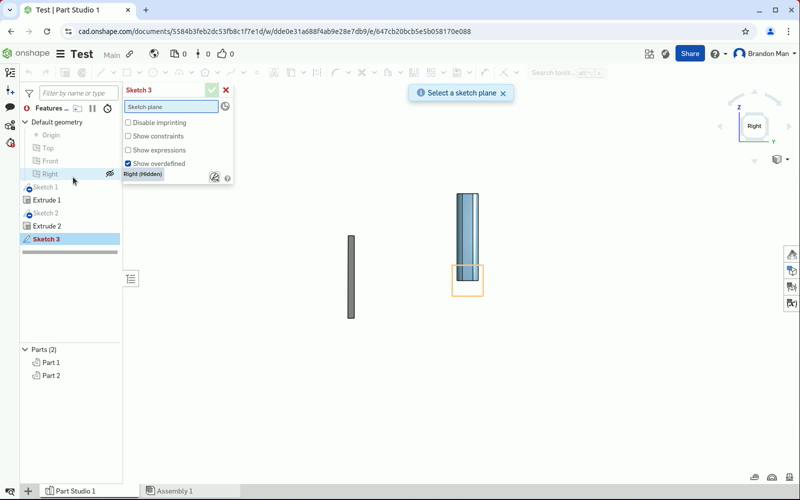
click(73, 176)
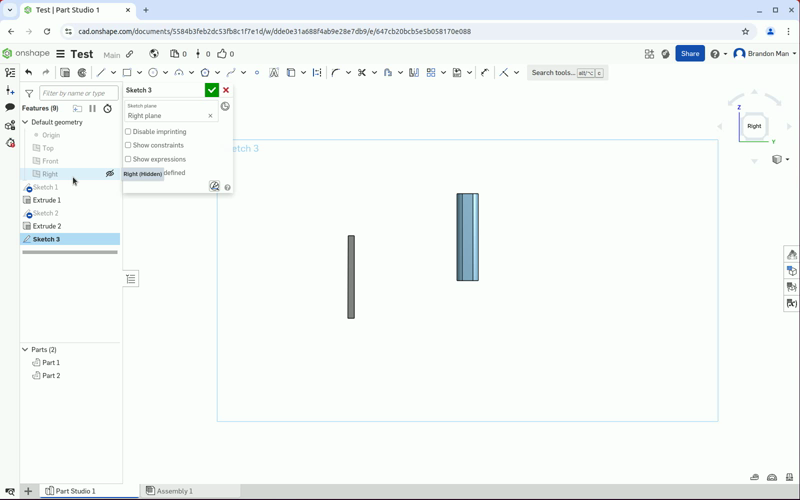
mouse_move(73, 352)
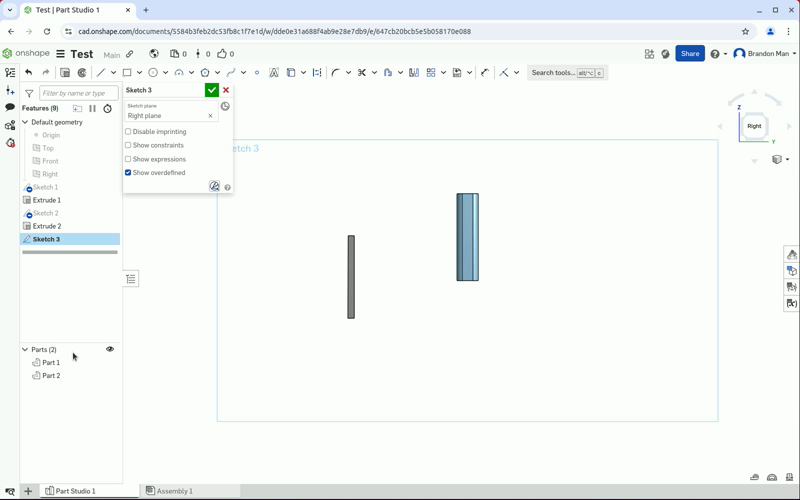
key(y)
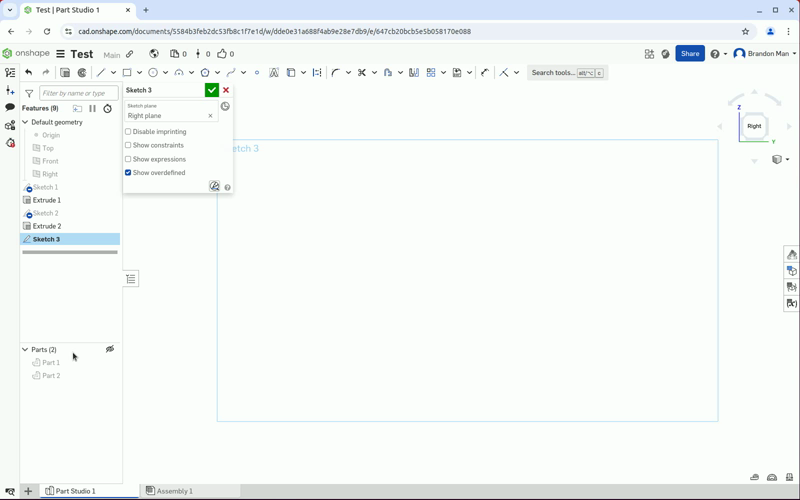
key(l)
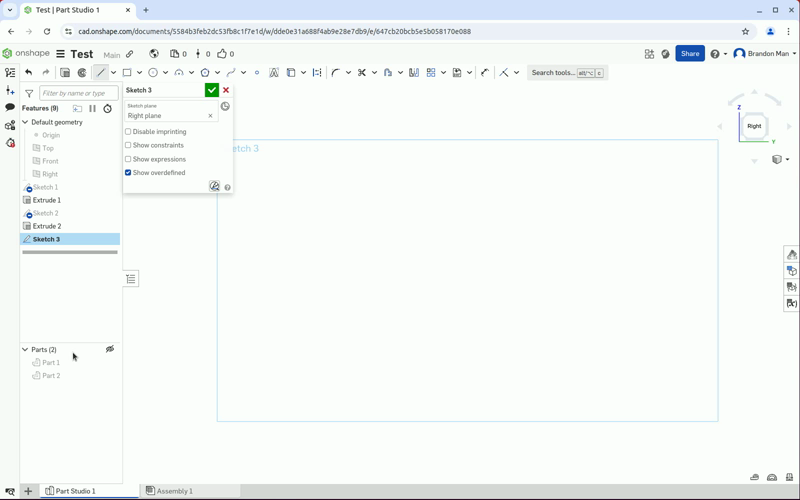
key_down(shift)
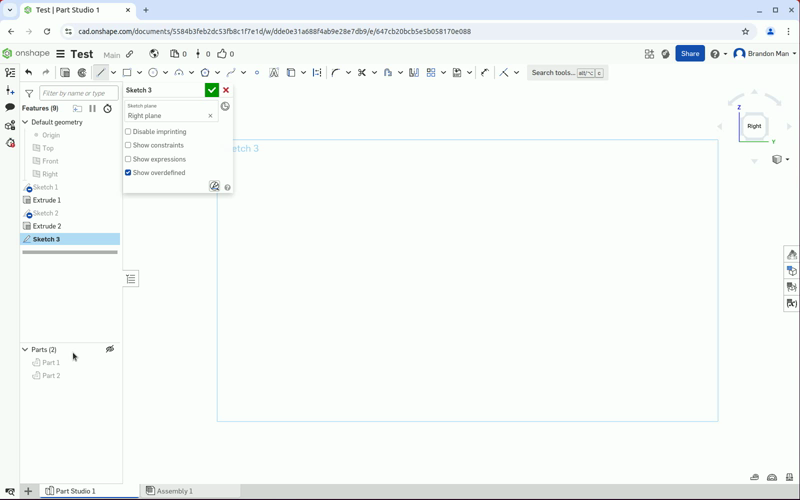
mouse_move(542, 326)
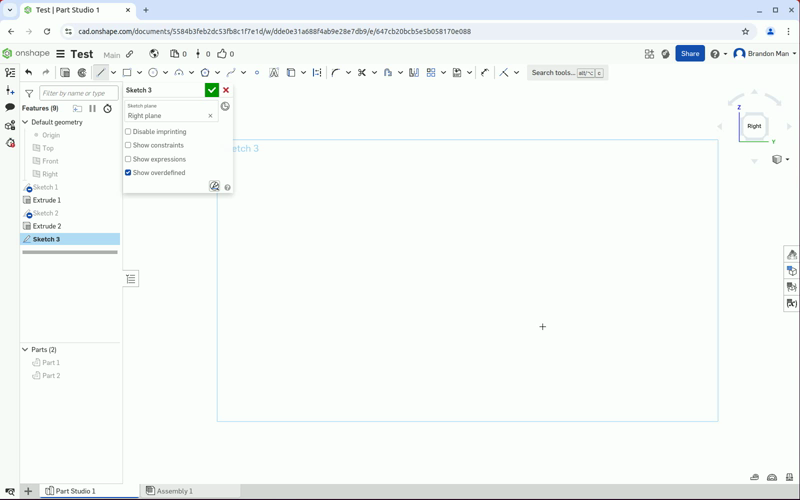
click(542, 326)
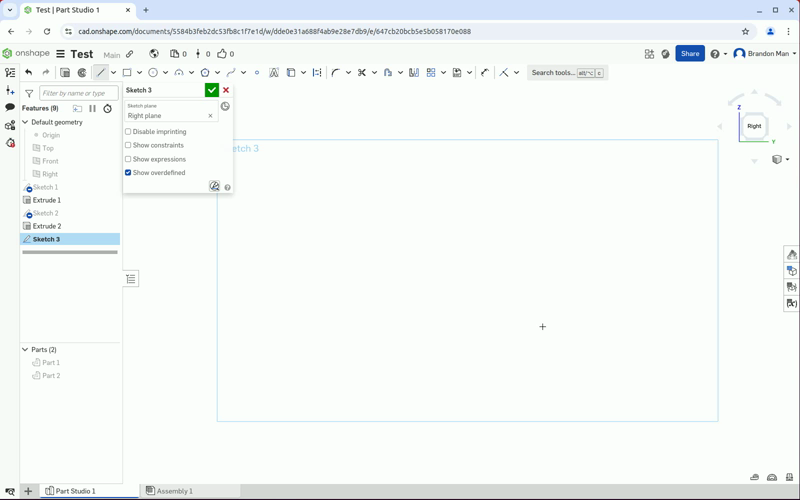
key_up(shift)
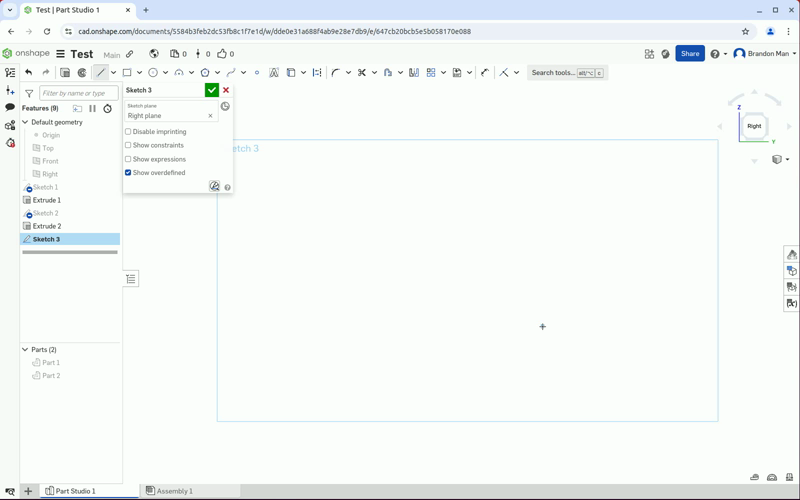
key_down(shift)
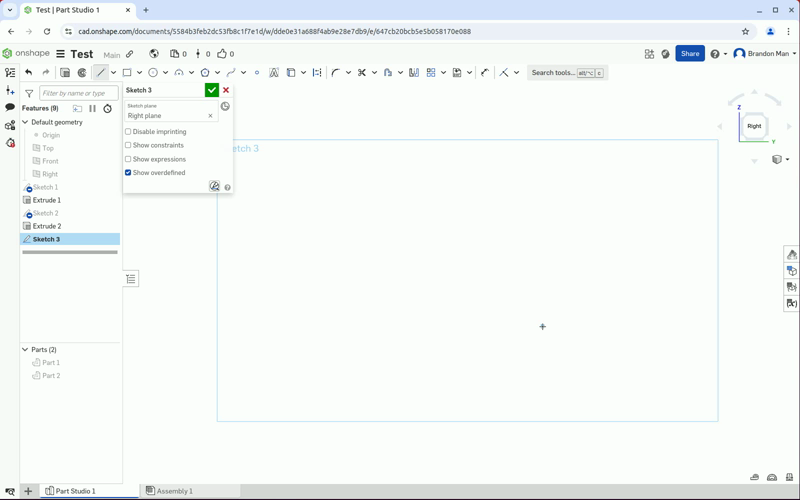
mouse_move(572, 326)
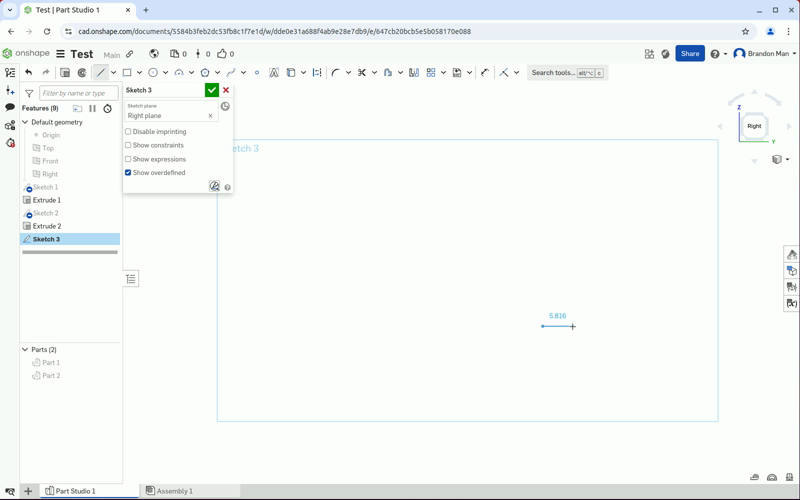
mouse_move(549, 326)
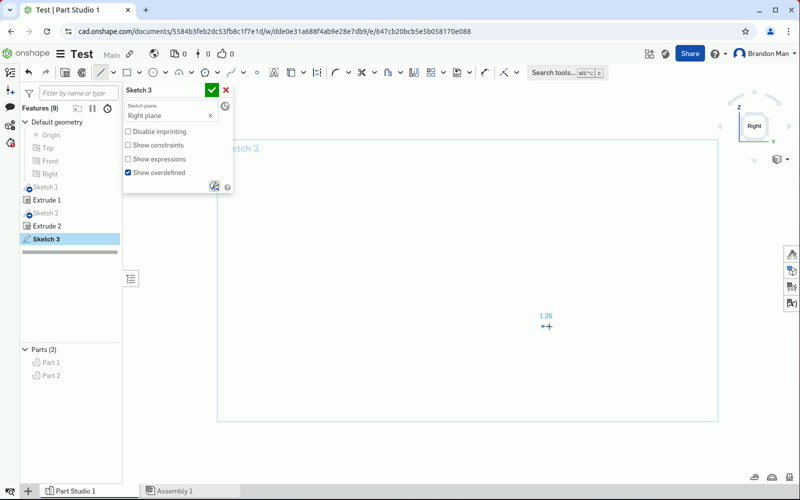
scroll(6)
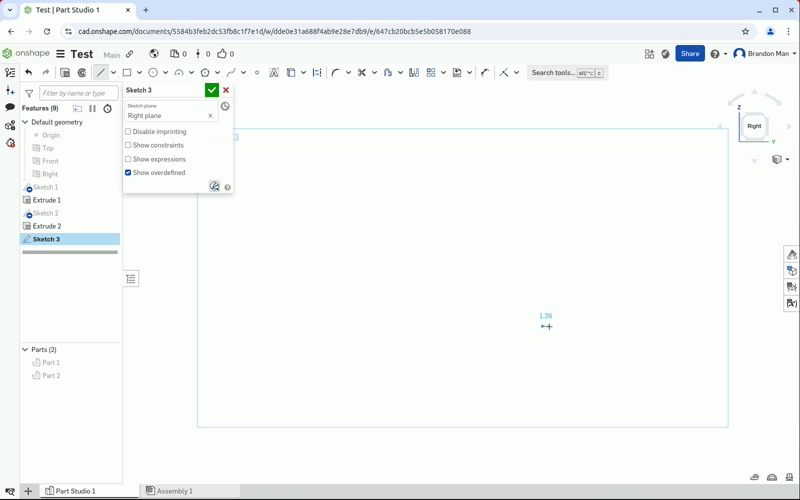
scroll(6)
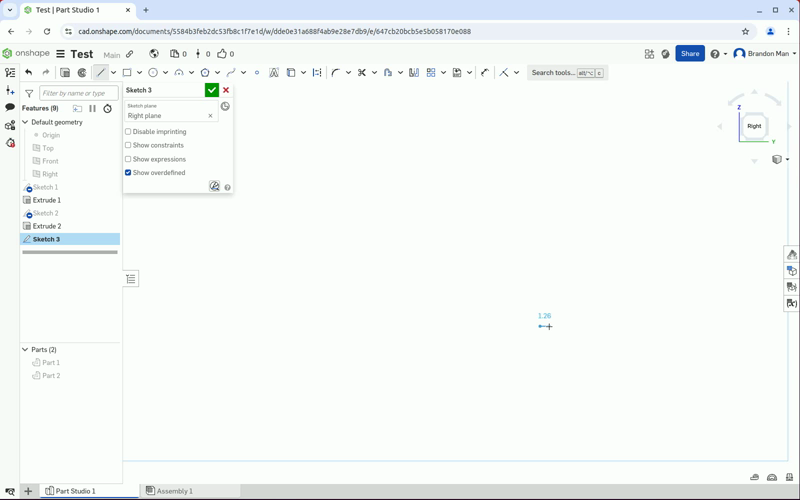
scroll(6)
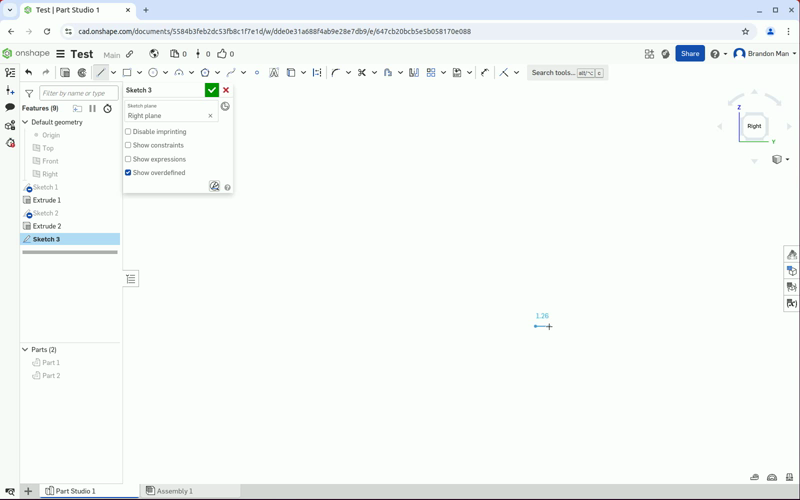
scroll(6)
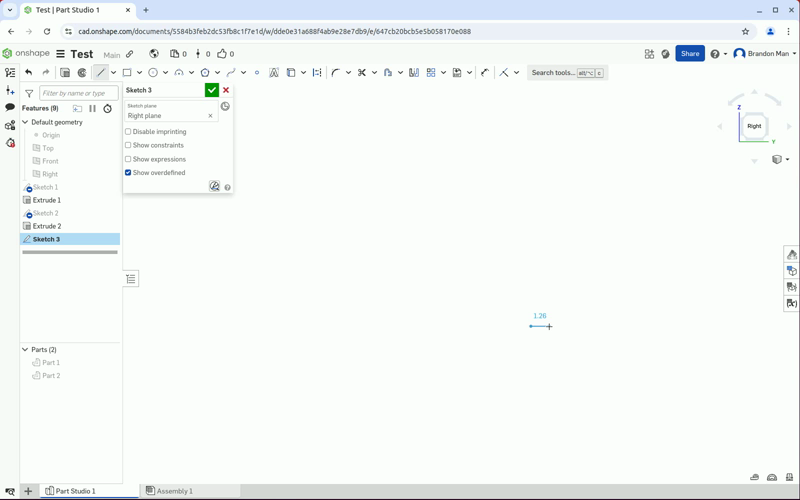
scroll(6)
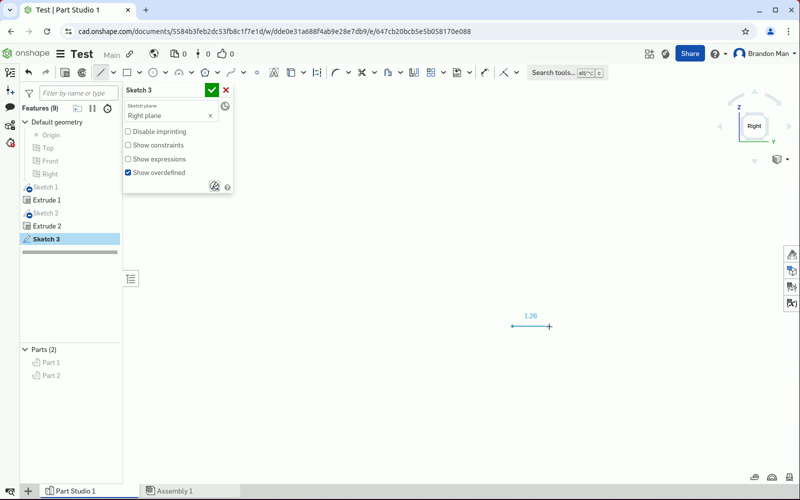
scroll(6)
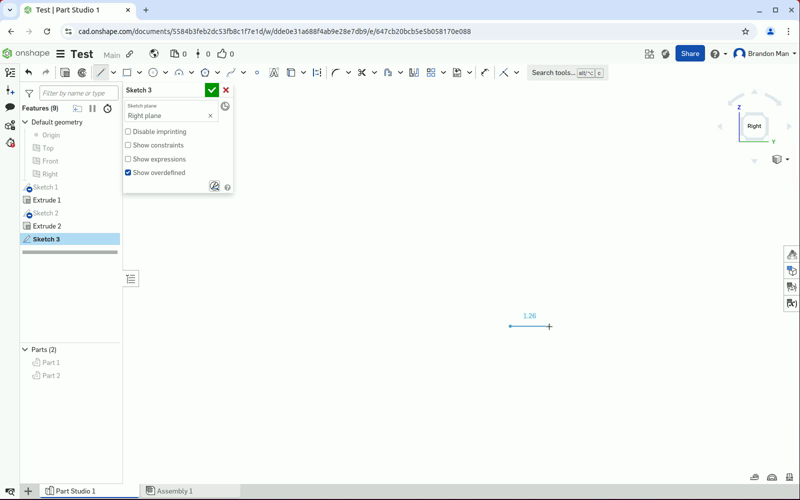
scroll(6)
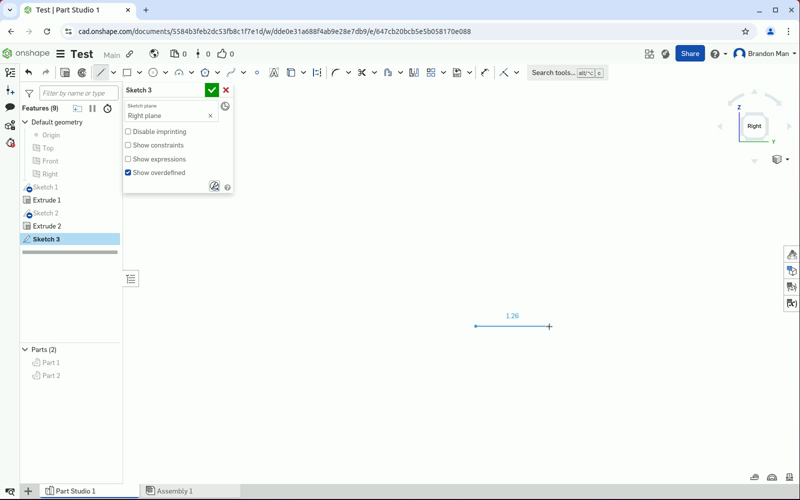
click(549, 326)
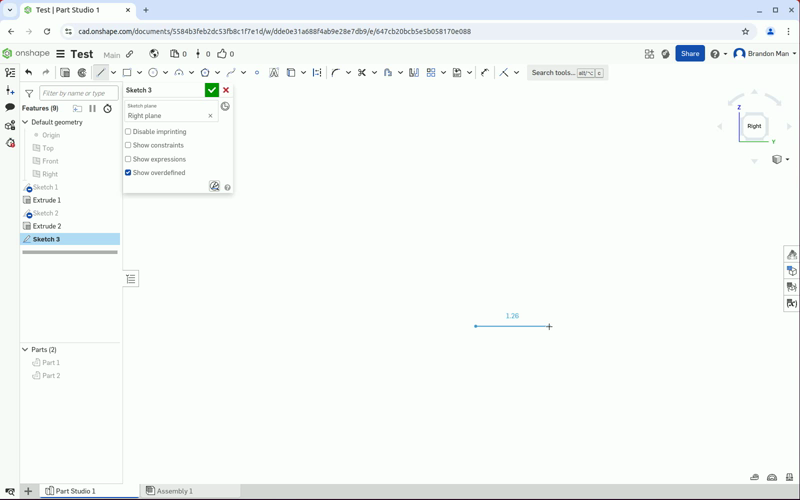
scroll(-6)
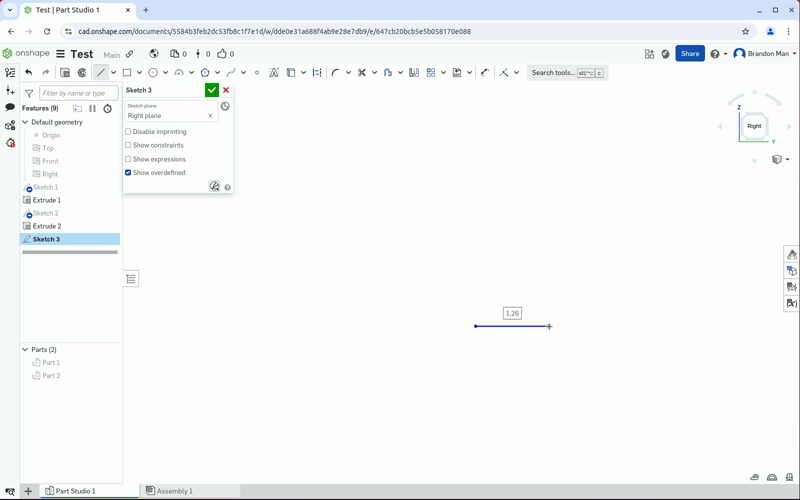
scroll(-6)
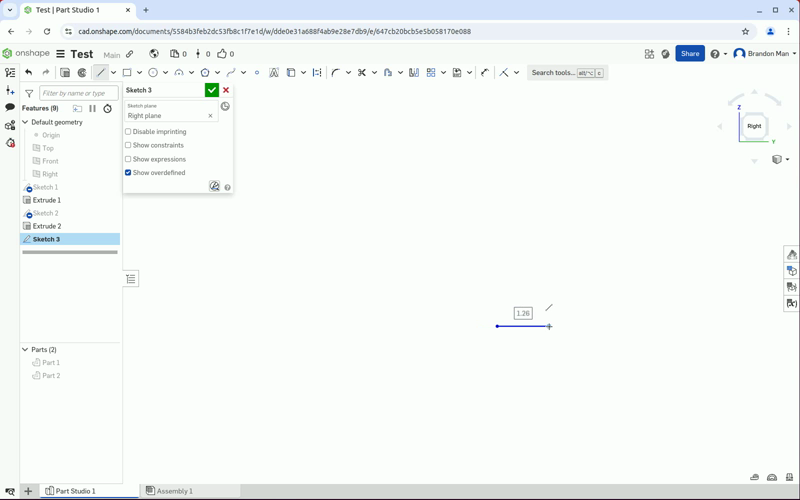
scroll(-6)
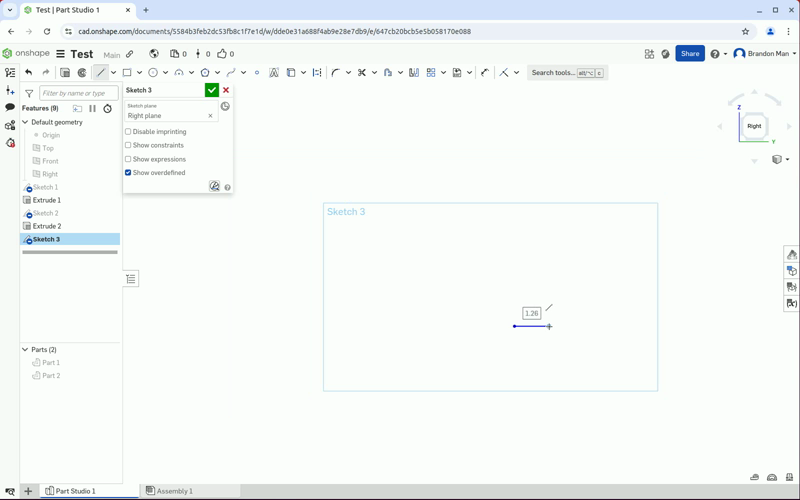
scroll(-6)
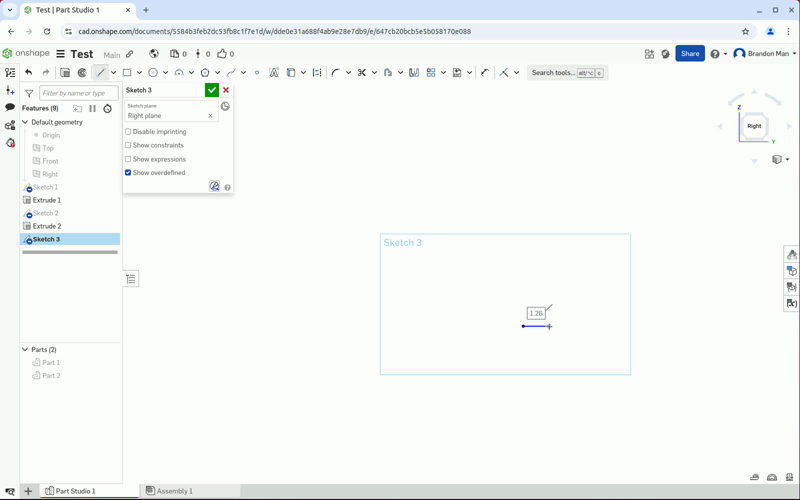
scroll(-6)
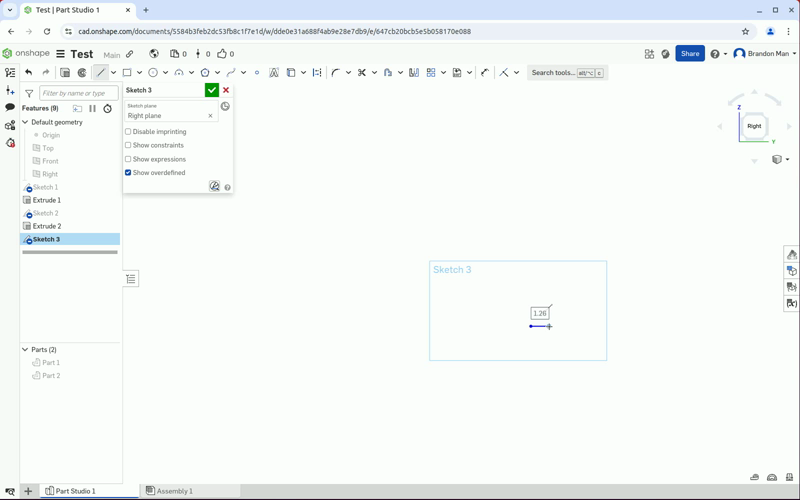
scroll(-6)
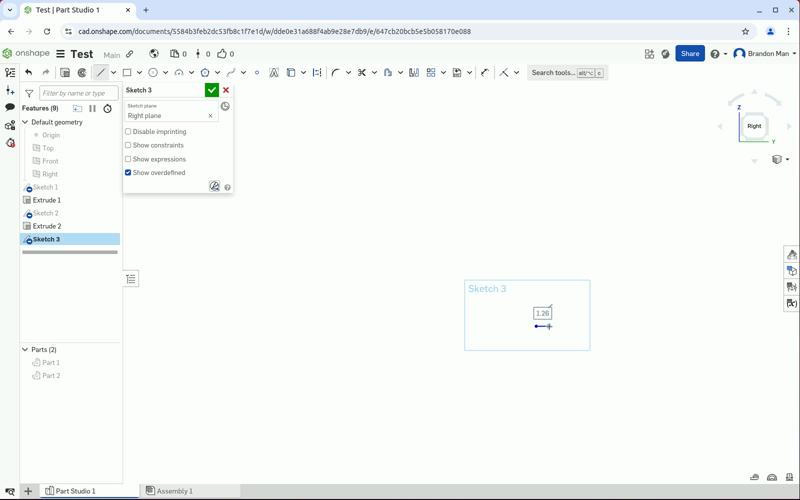
scroll(-6)
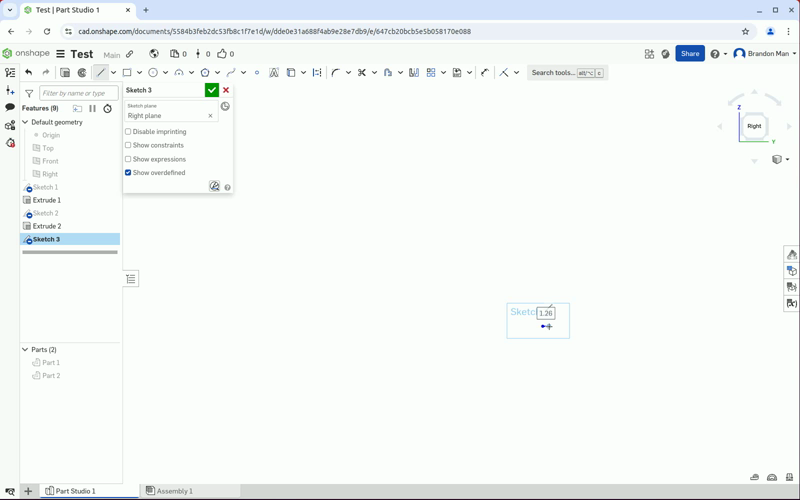
key_up(shift)
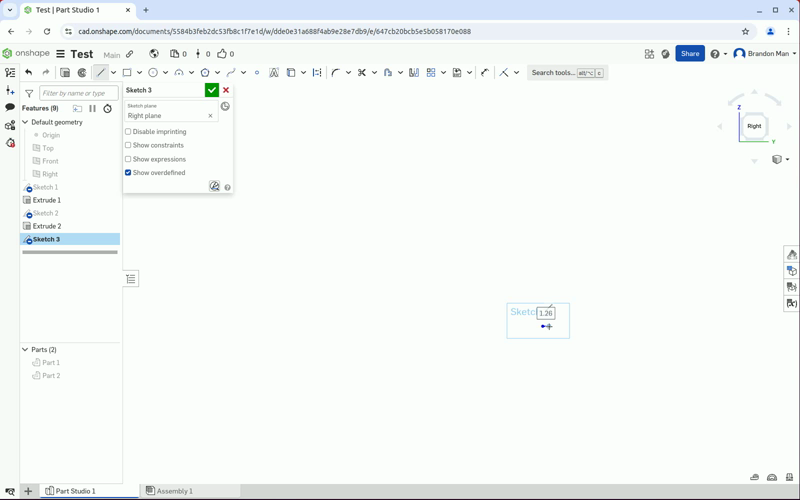
key_down(shift)
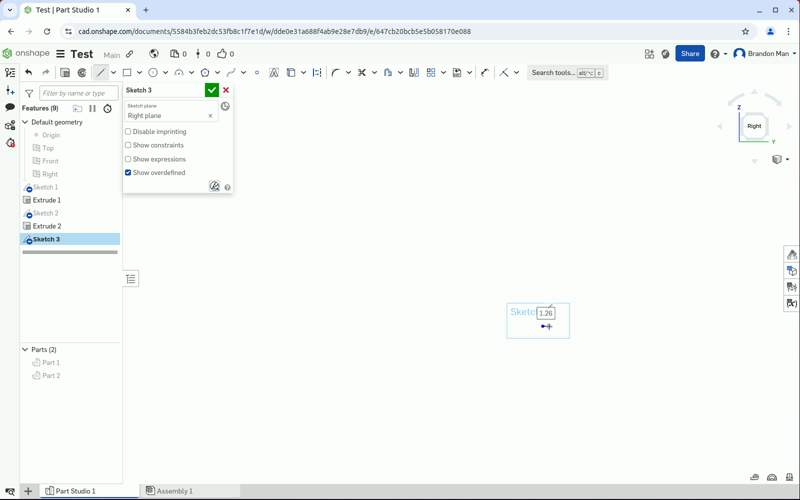
mouse_move(549, 243)
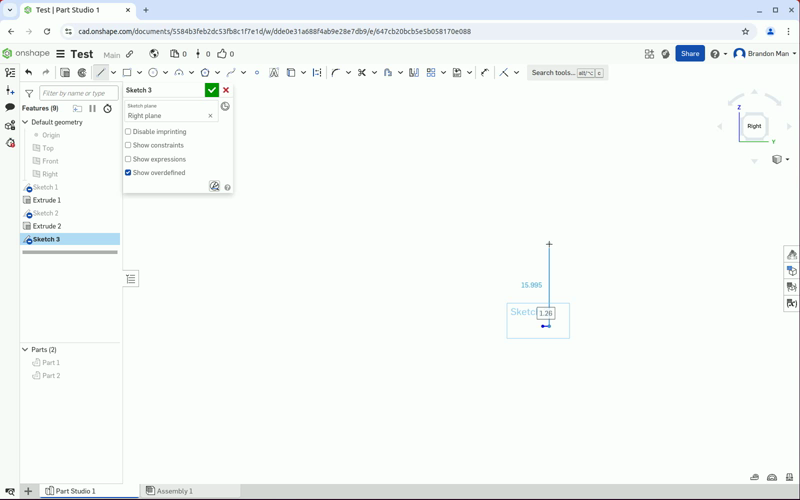
click(549, 243)
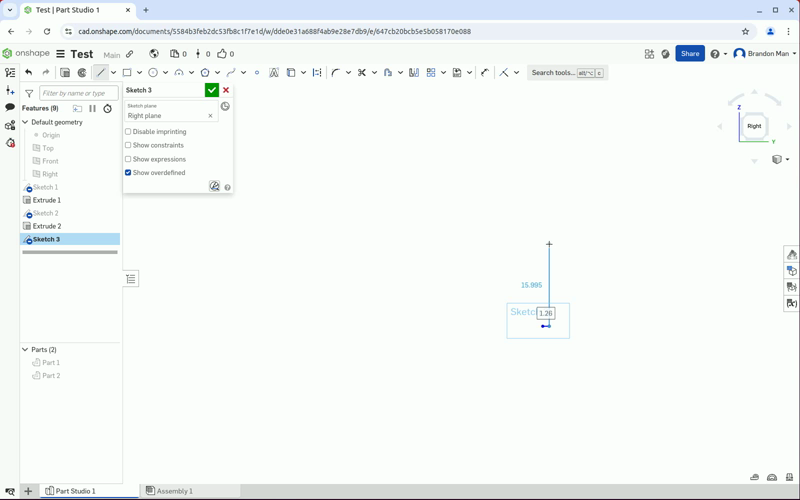
key_up(shift)
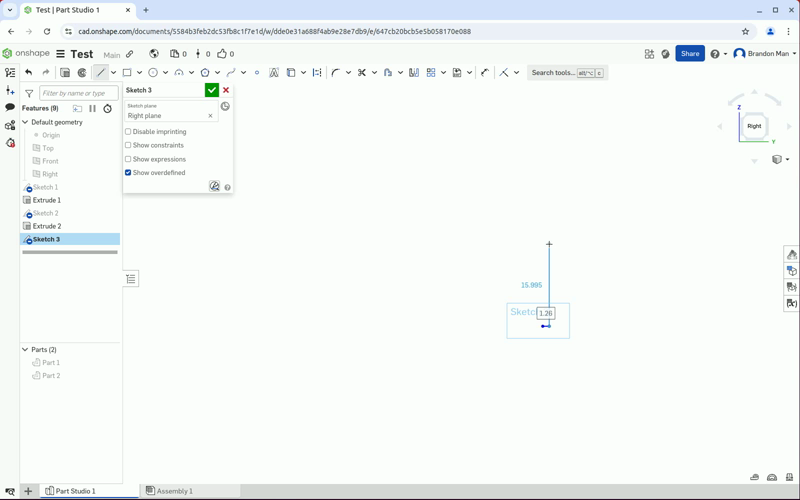
key_down(shift)
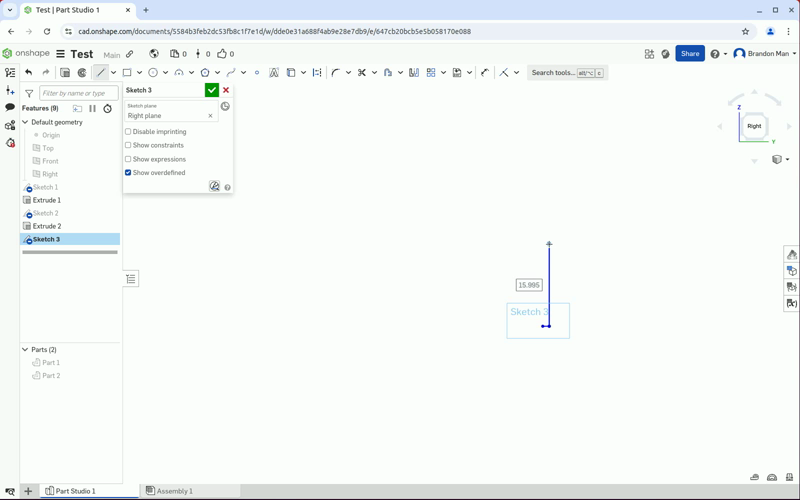
mouse_move(579, 243)
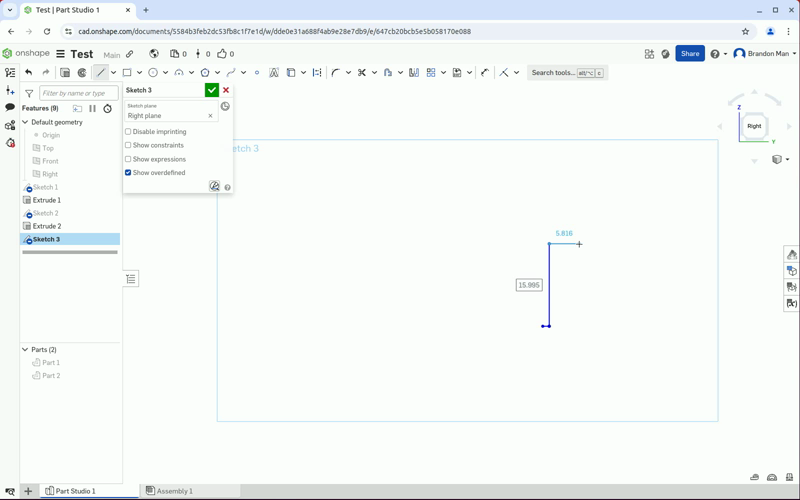
mouse_move(542, 243)
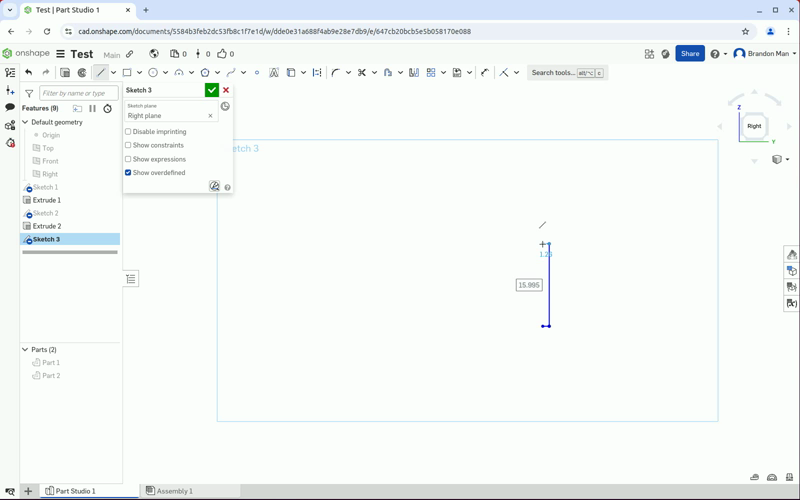
scroll(6)
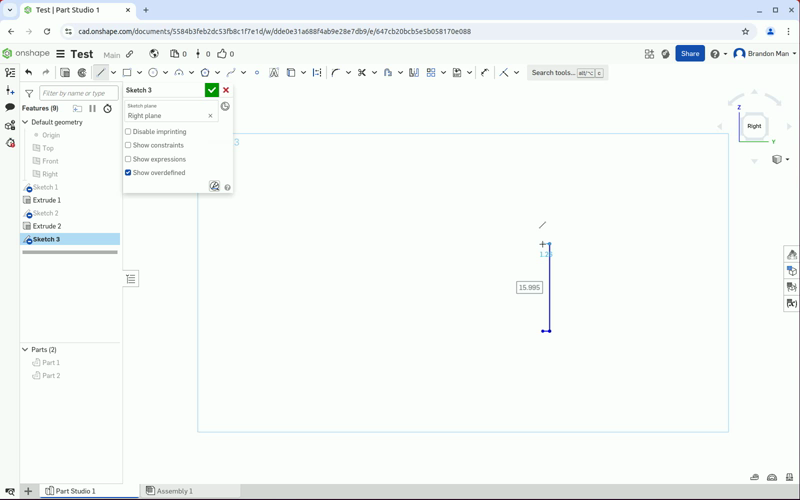
scroll(6)
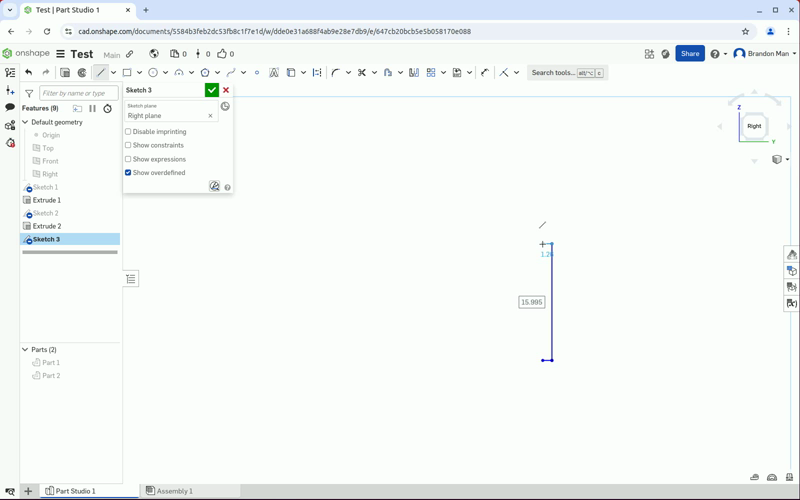
scroll(6)
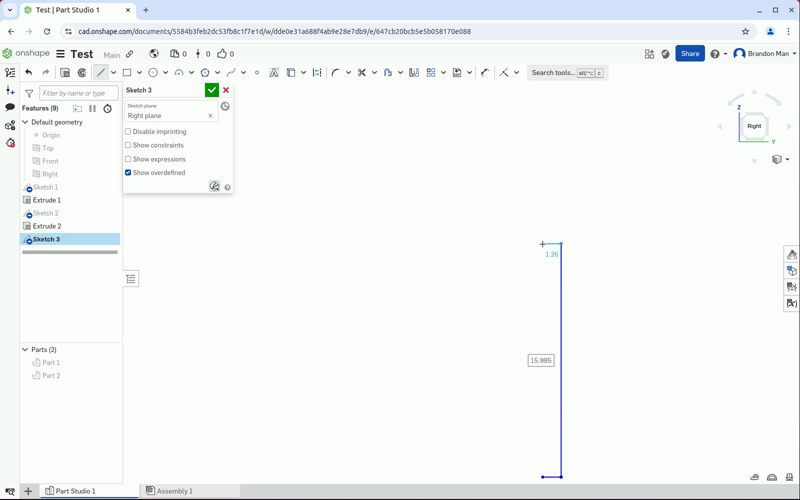
scroll(6)
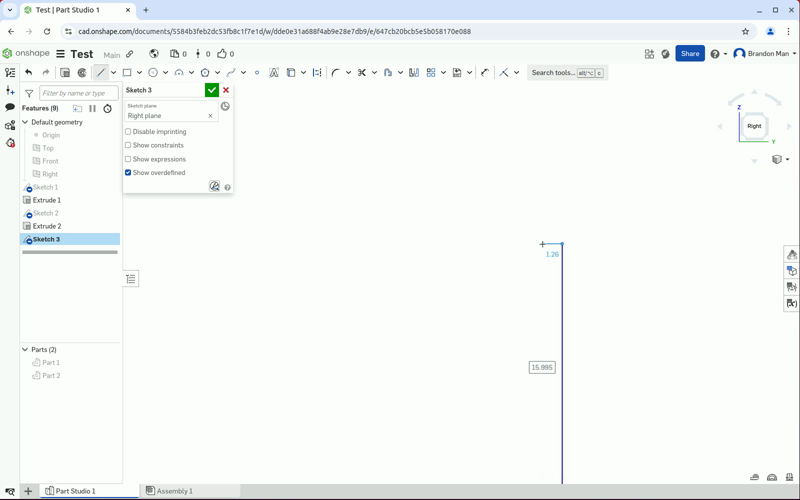
scroll(6)
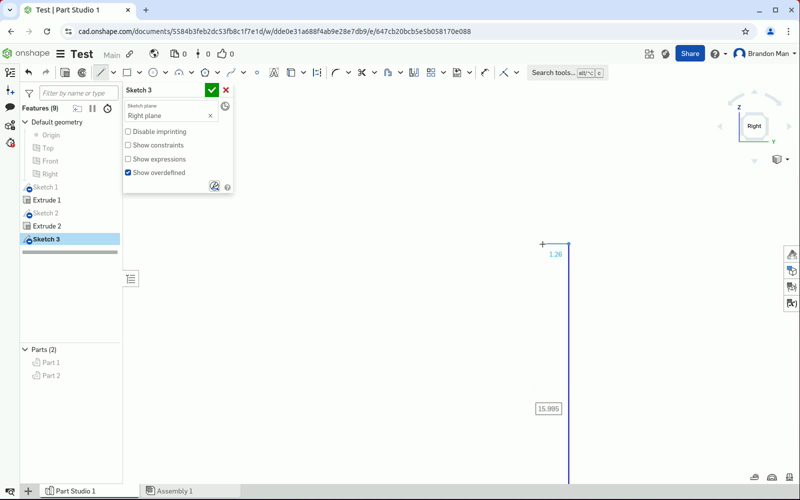
scroll(6)
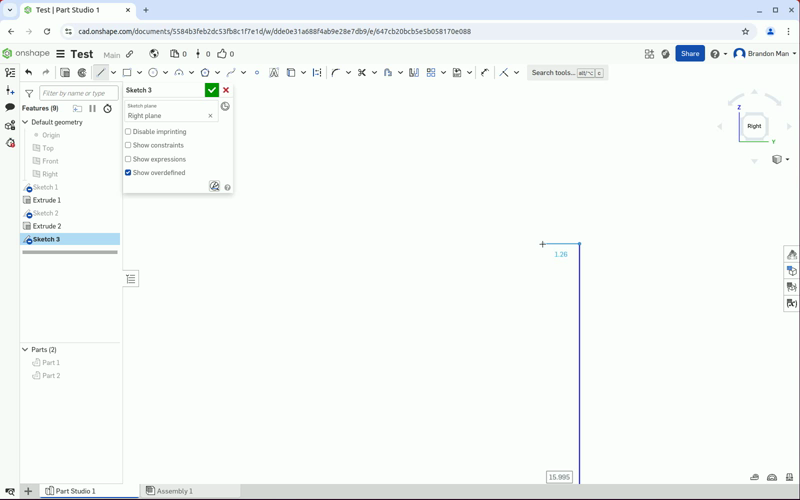
scroll(6)
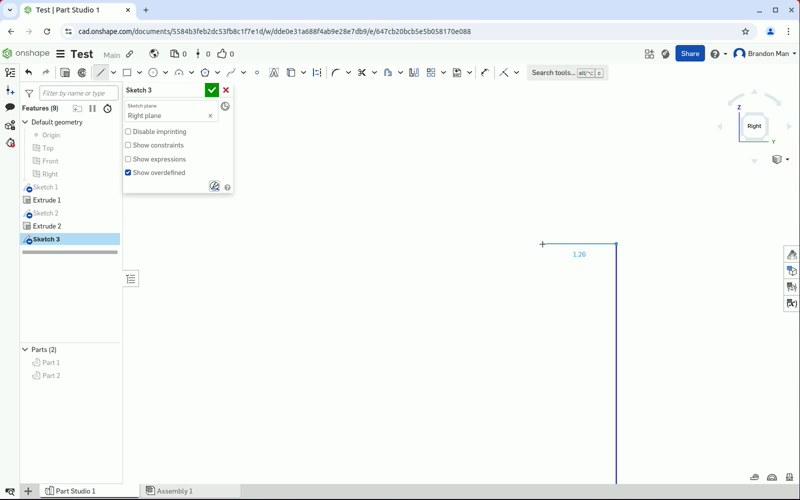
click(542, 243)
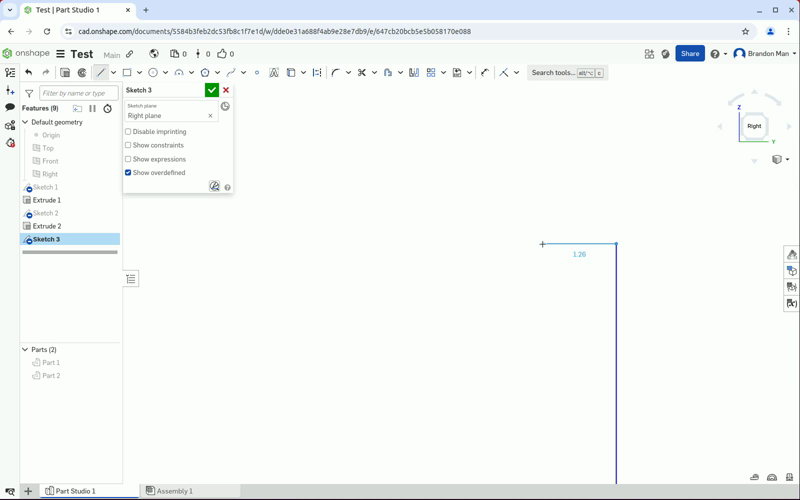
scroll(-6)
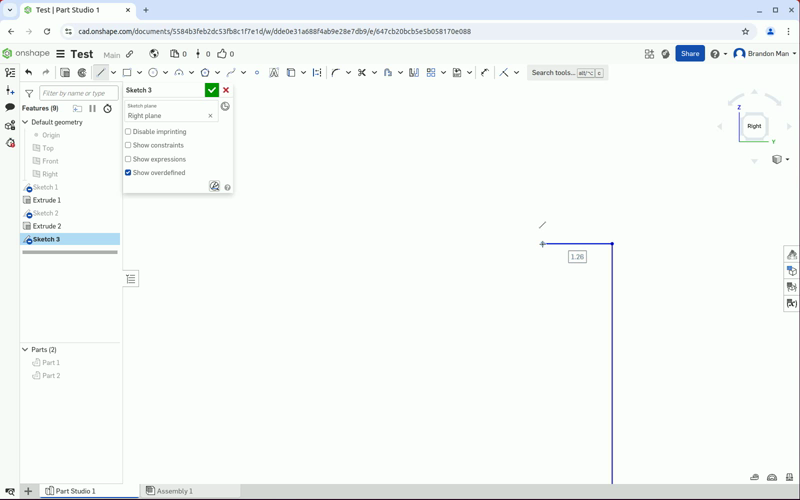
scroll(-6)
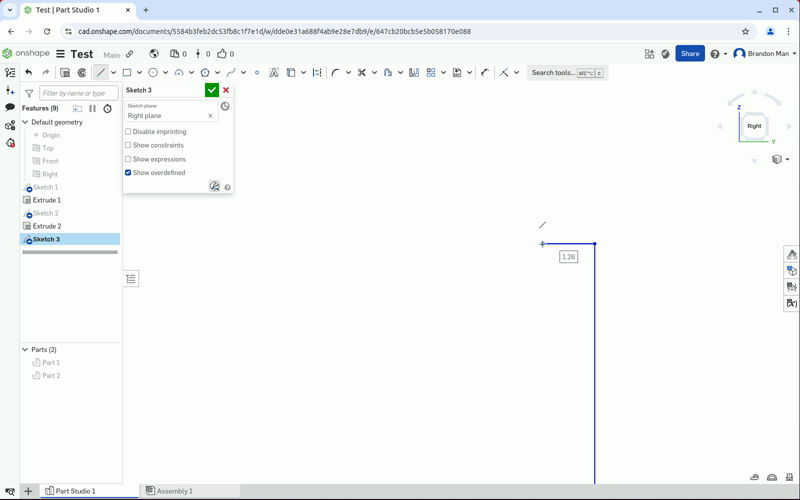
scroll(-6)
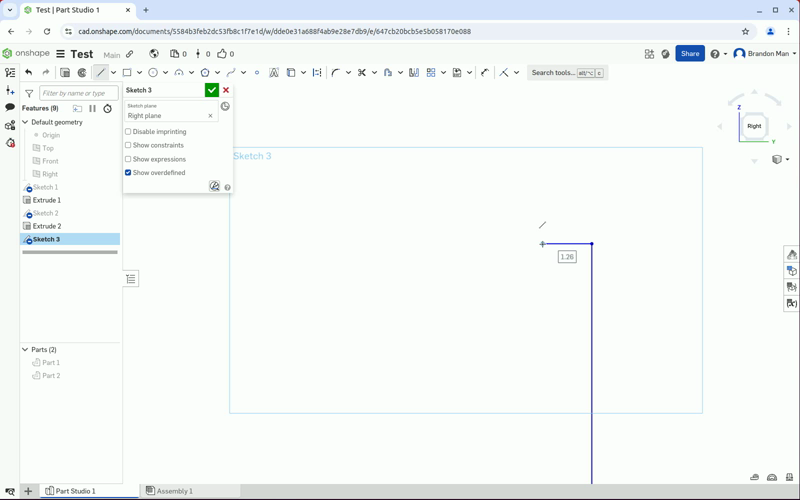
scroll(-6)
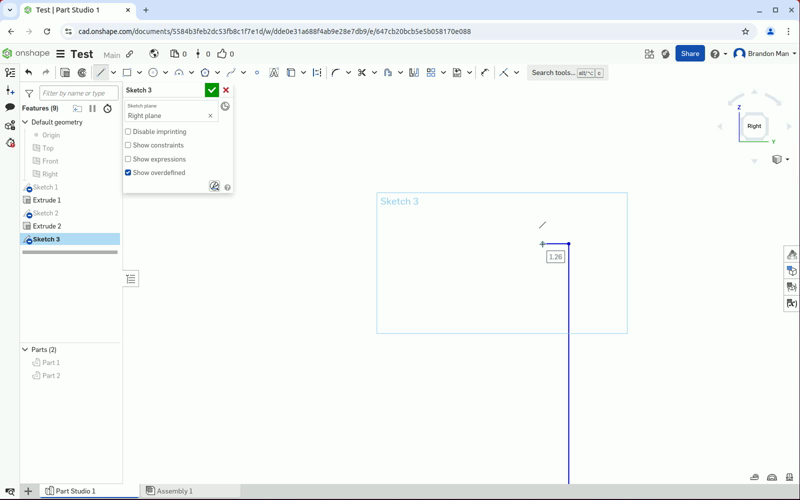
scroll(-6)
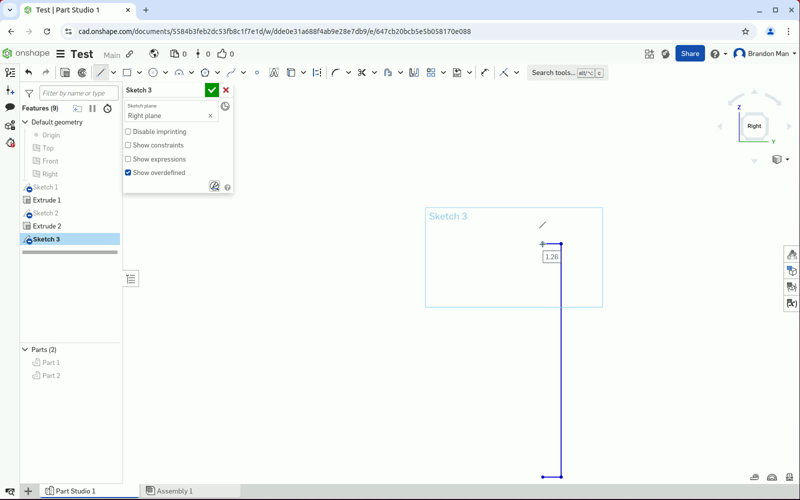
scroll(-6)
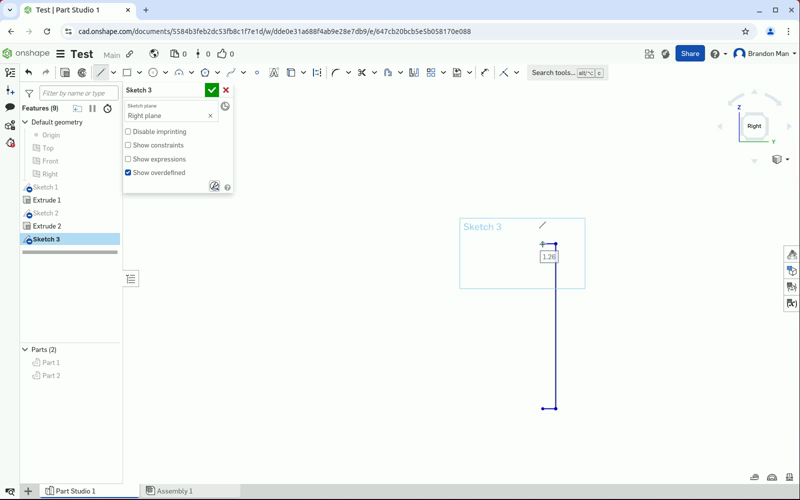
scroll(-6)
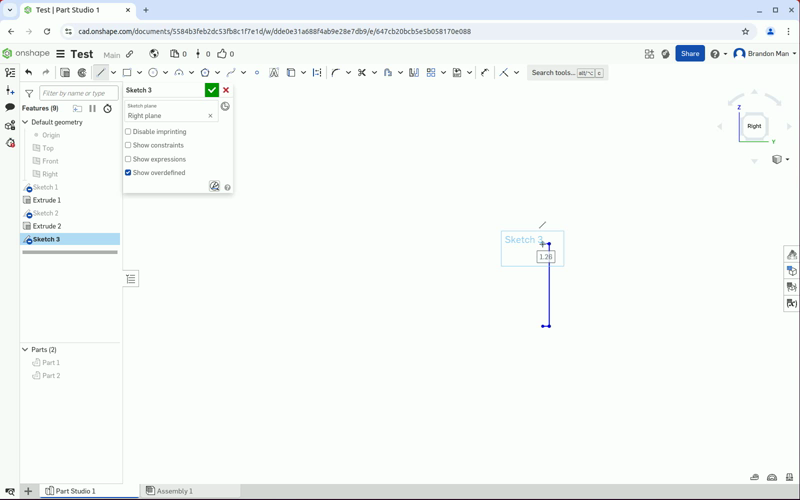
key_up(shift)
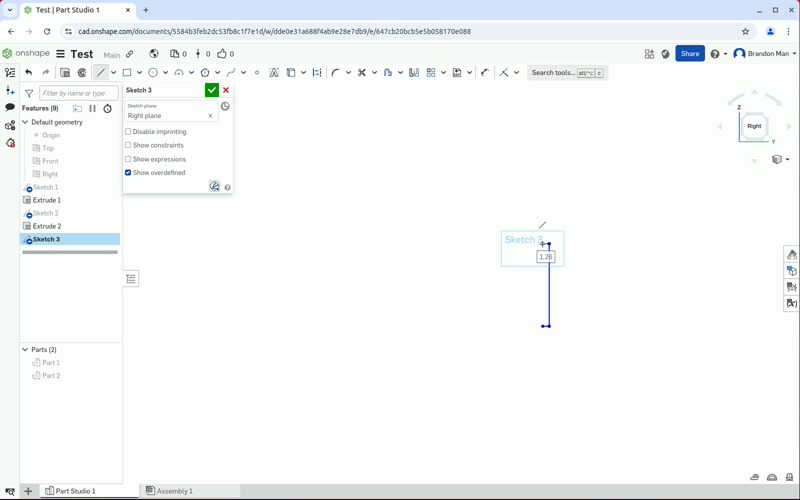
key_down(shift)
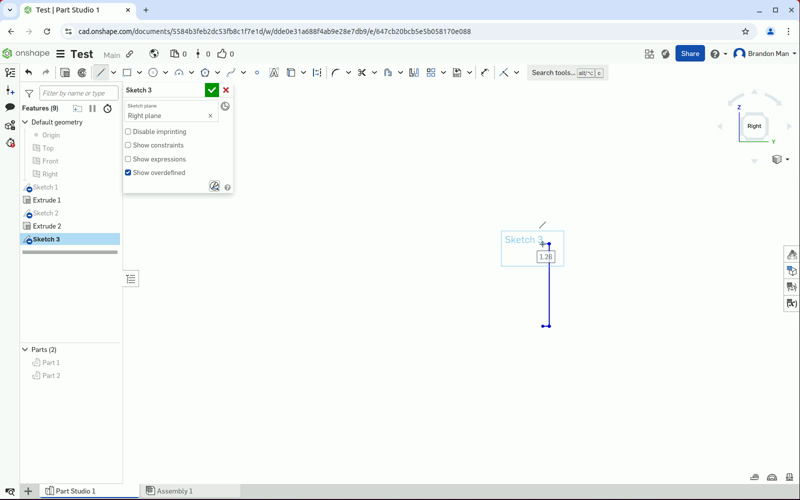
mouse_move(542, 326)
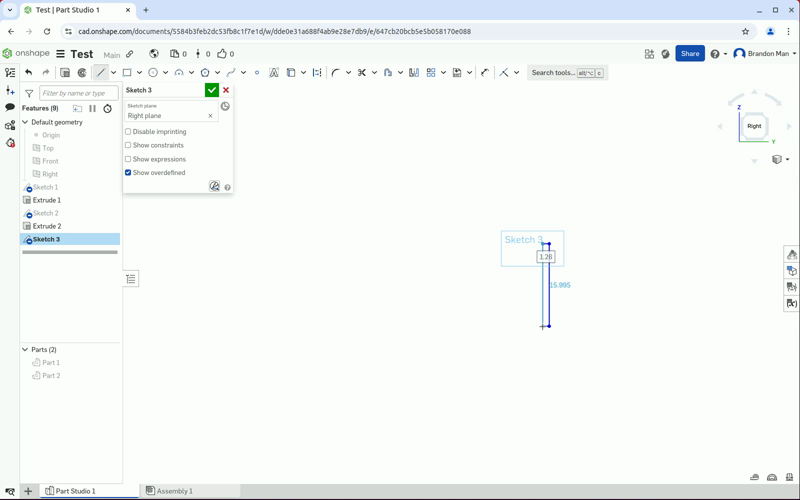
key_up(shift)
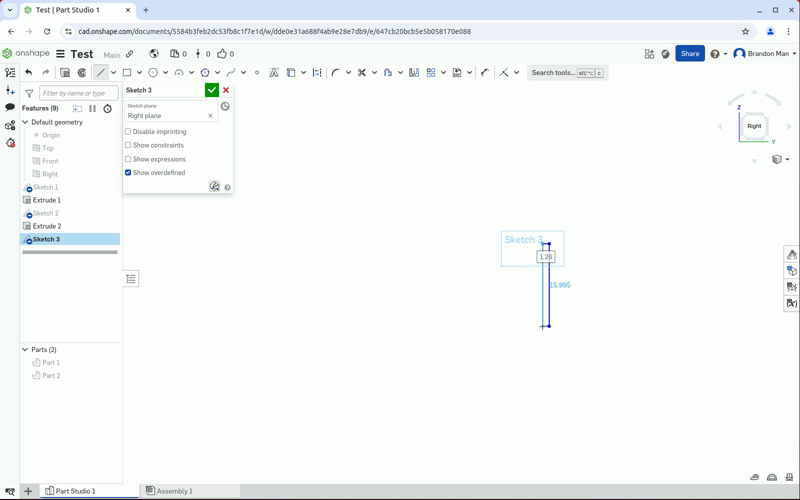
click(542, 326)
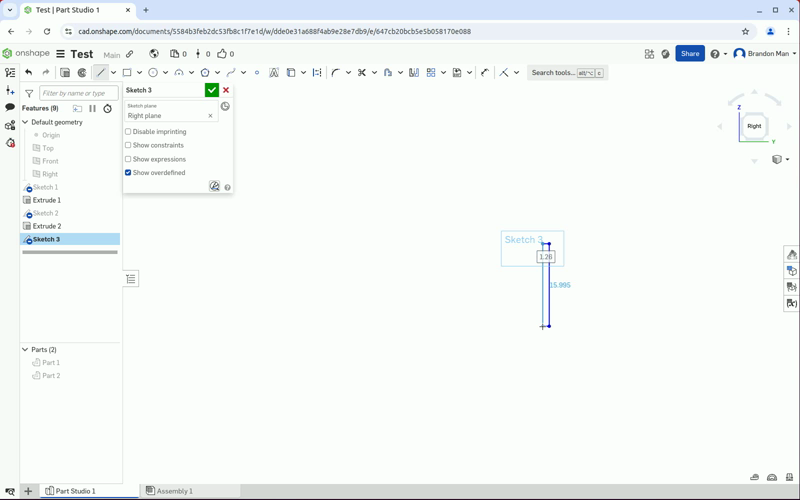
key(esc)
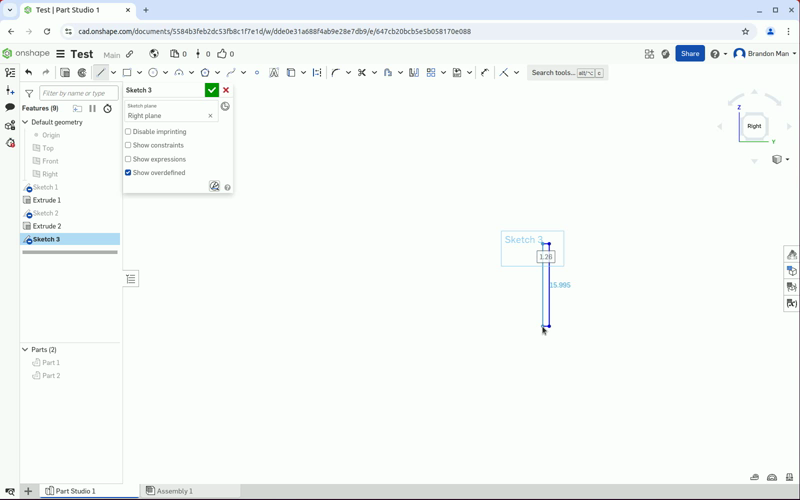
mouse_move(543, 288)
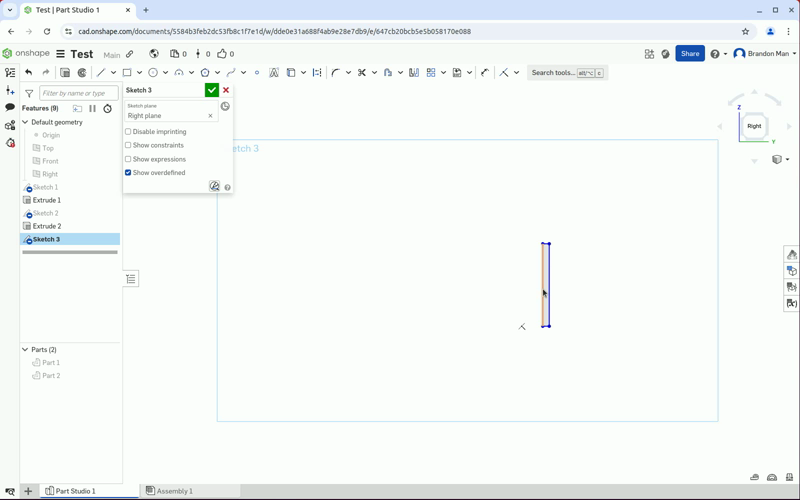
scroll(6)
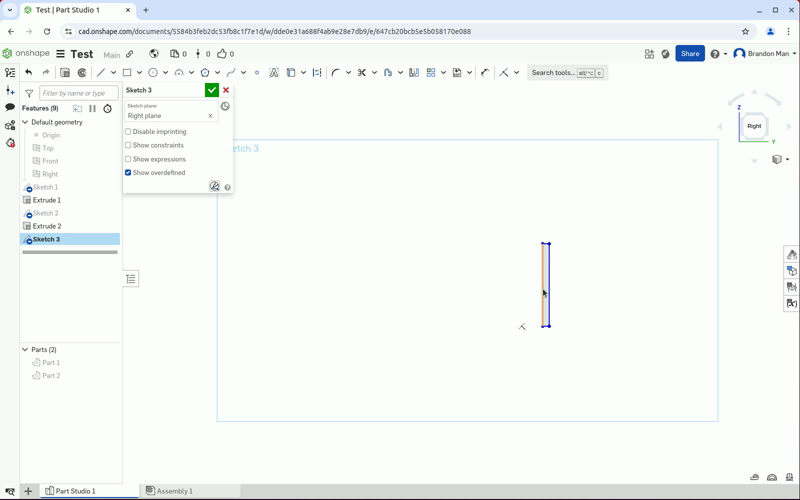
scroll(6)
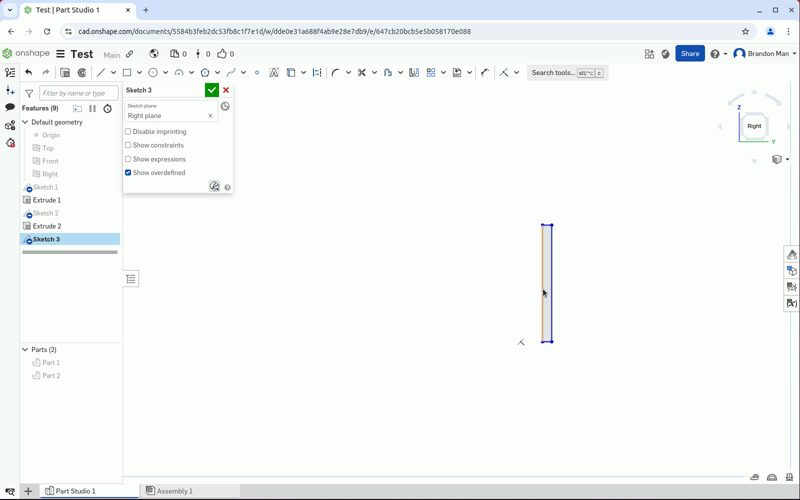
scroll(6)
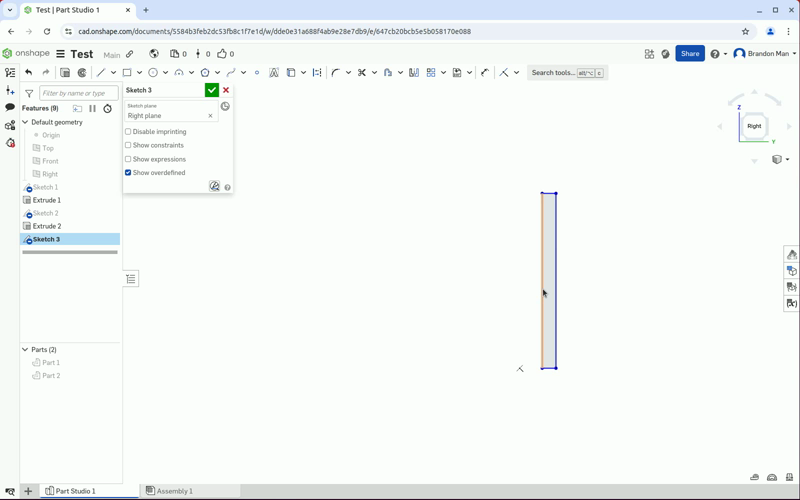
scroll(6)
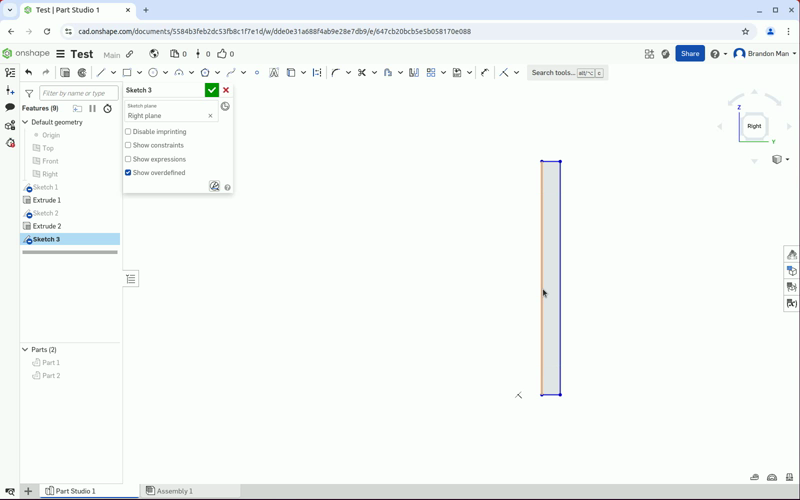
scroll(6)
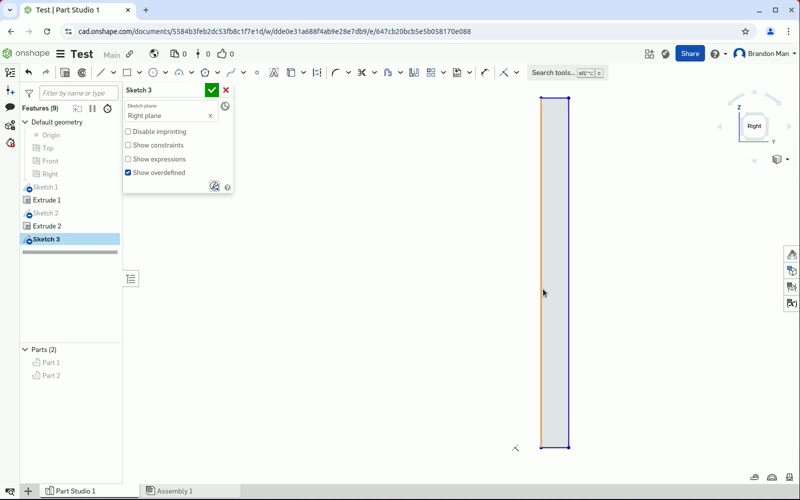
scroll(6)
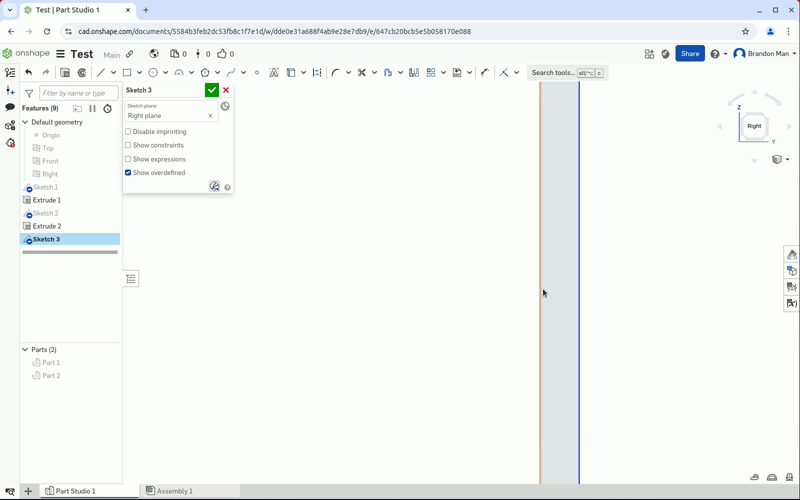
scroll(6)
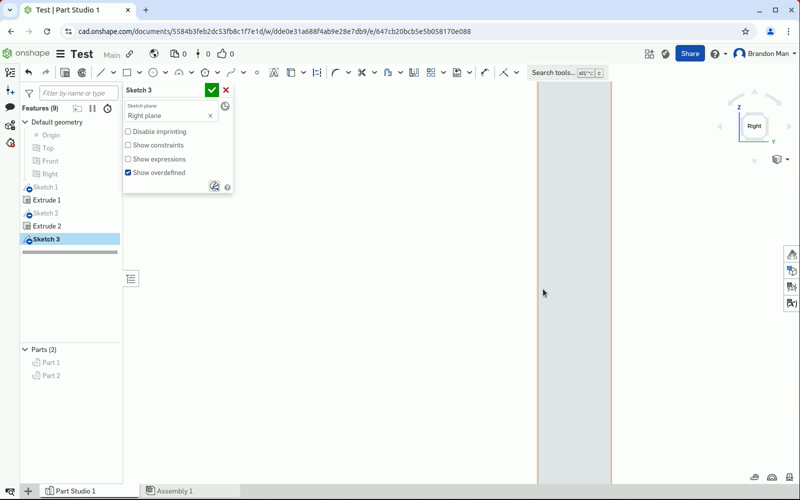
click(543, 288)
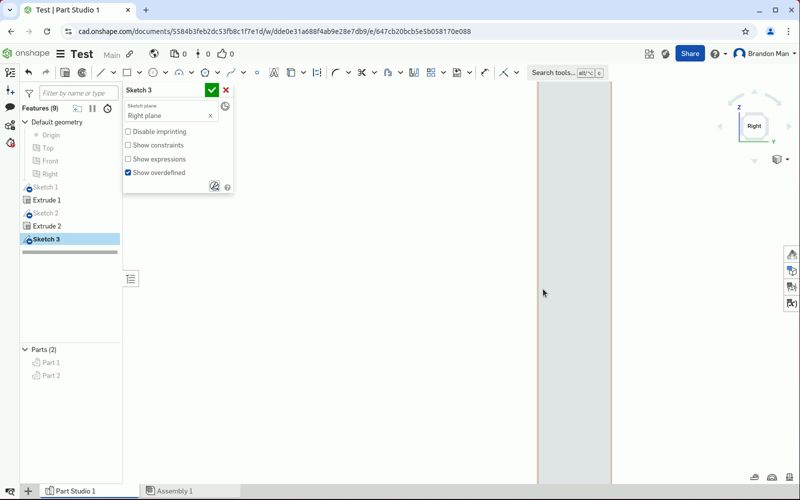
scroll(-6)
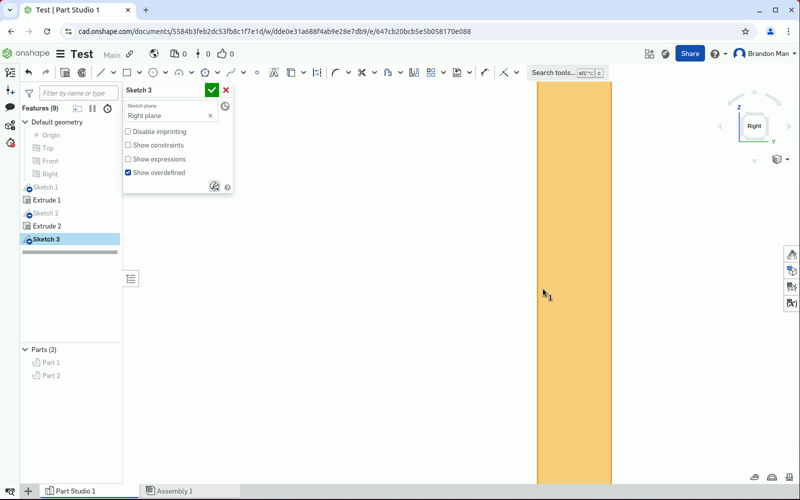
scroll(-6)
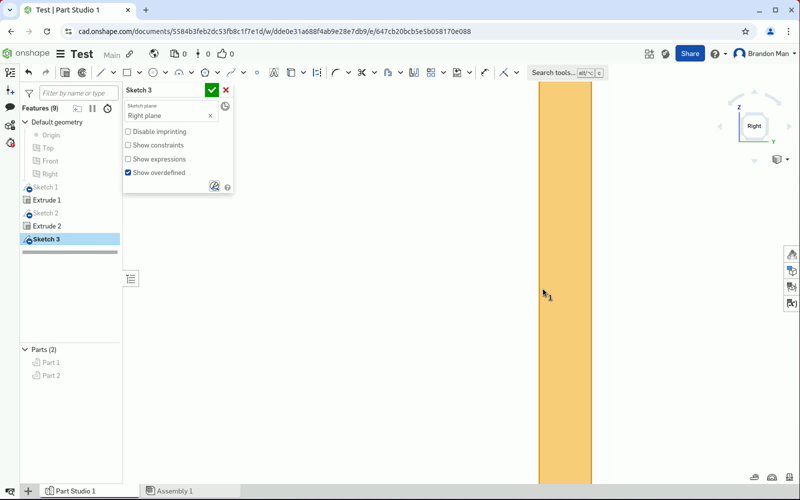
scroll(-6)
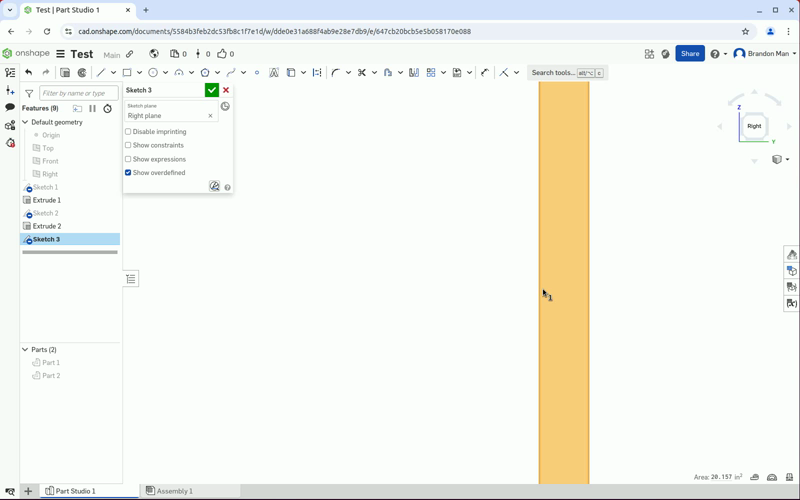
scroll(-6)
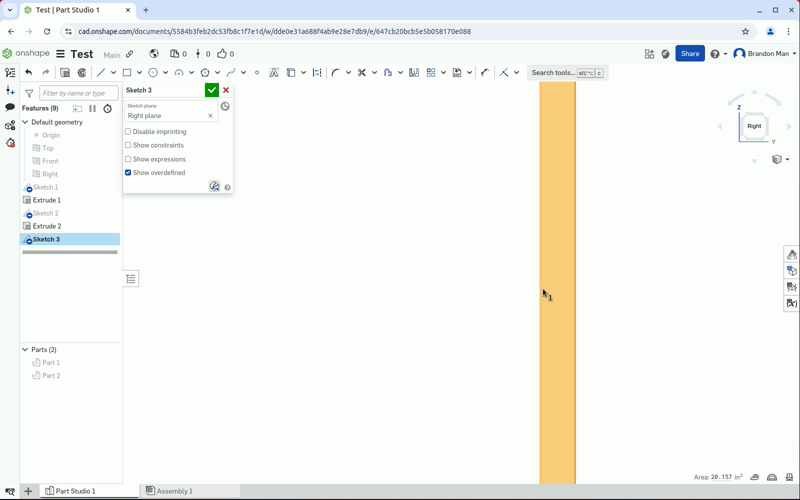
scroll(-6)
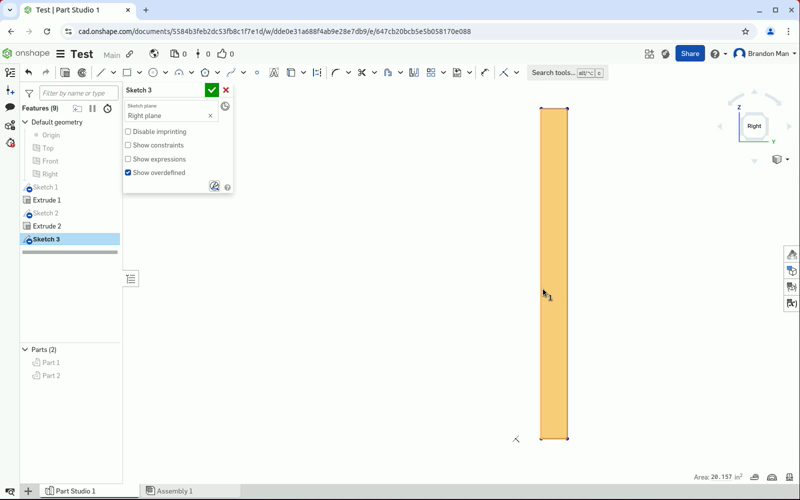
scroll(-6)
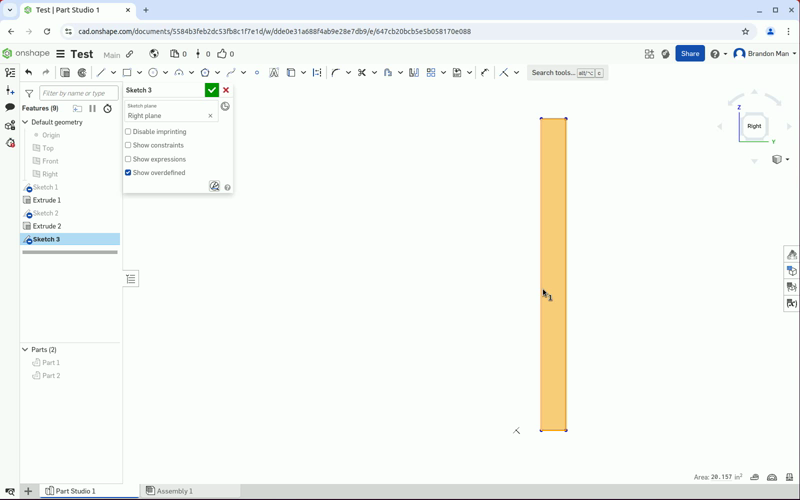
scroll(-6)
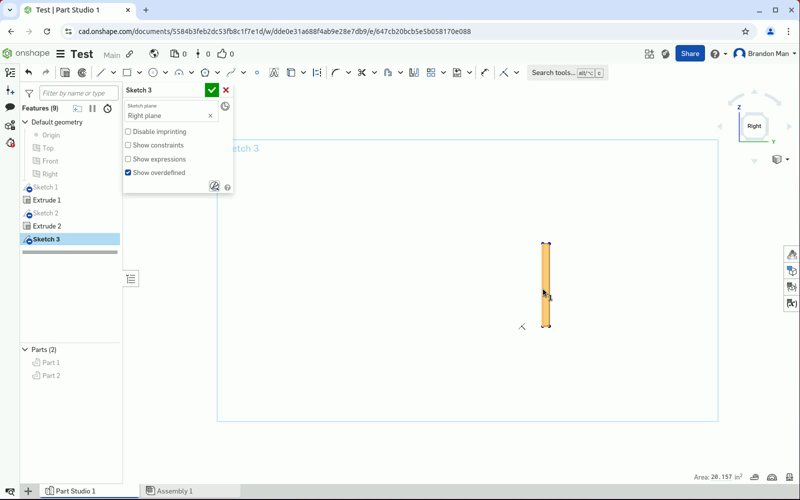
mouse_move(73, 352)
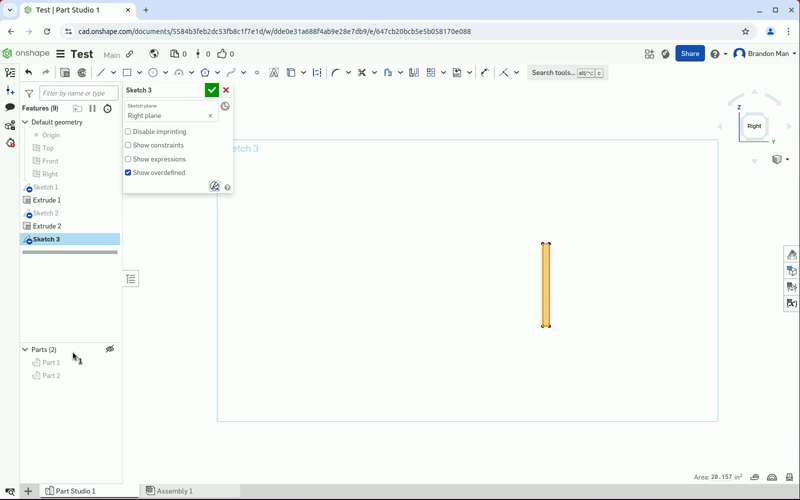
key(shift+y)
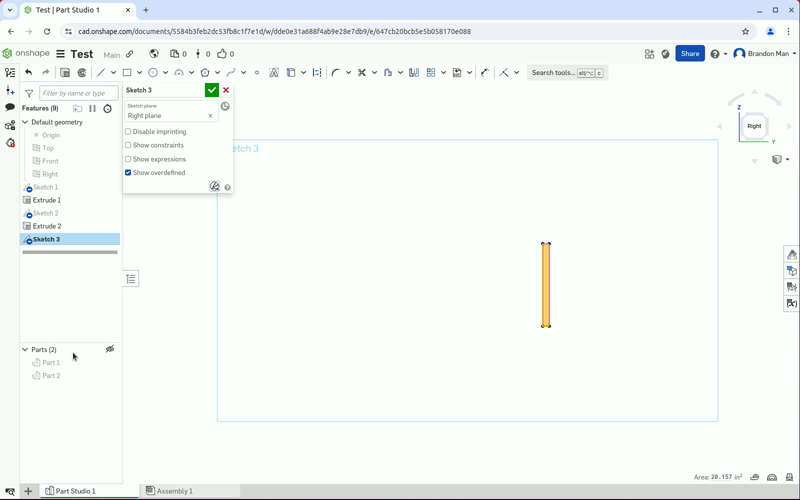
key(shift+e)
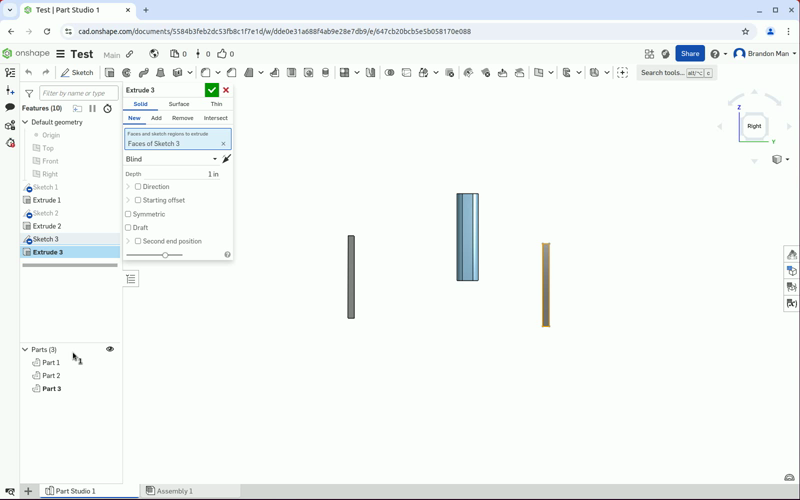
mouse_move(143, 106)
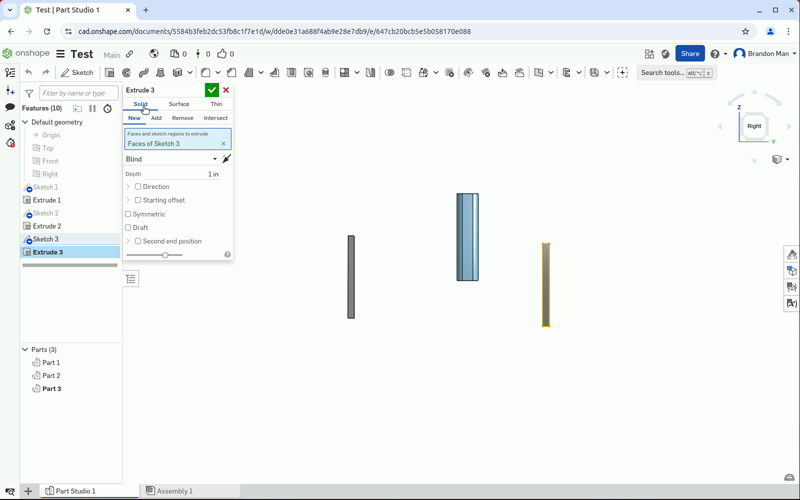
click(143, 106)
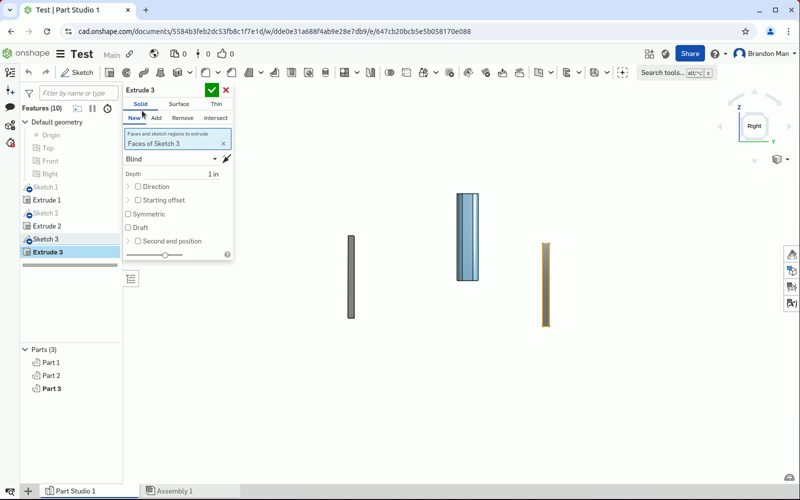
mouse_move(137, 120)
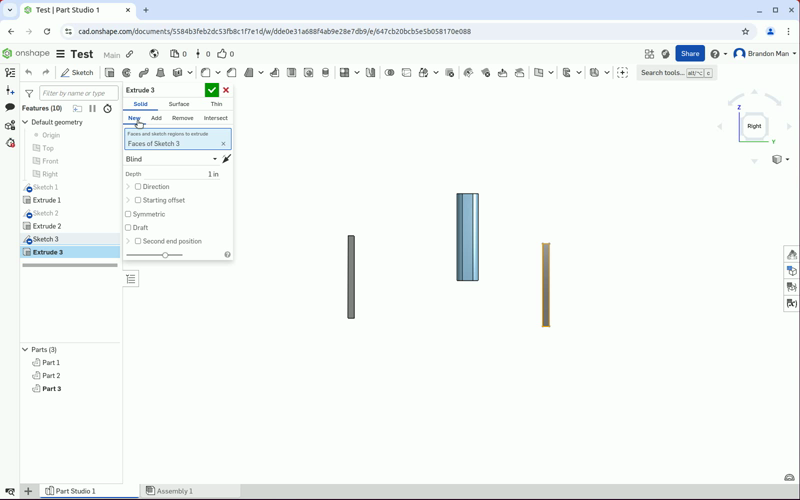
click(137, 120)
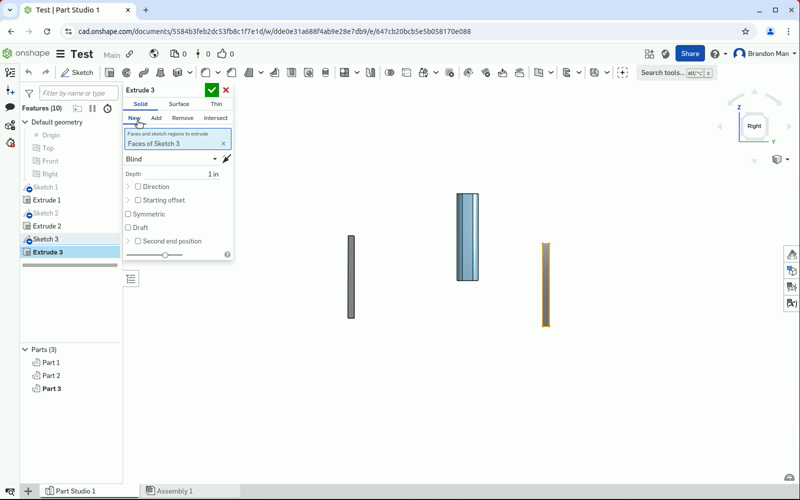
key(tab, 4)
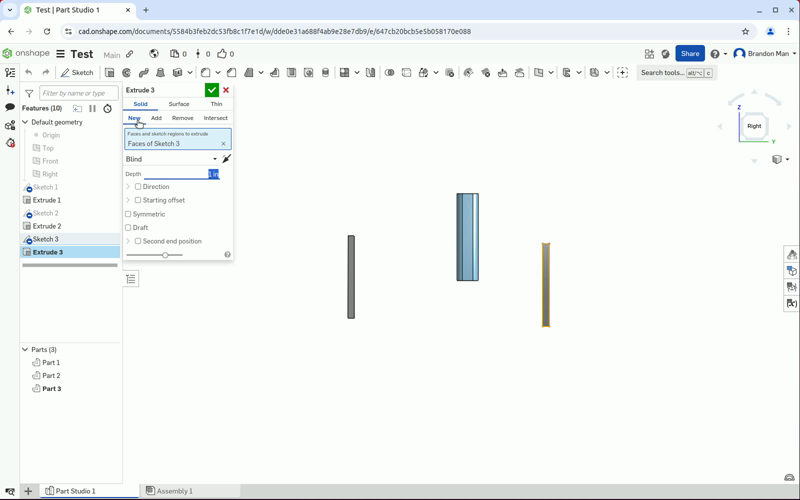
text(0.241)
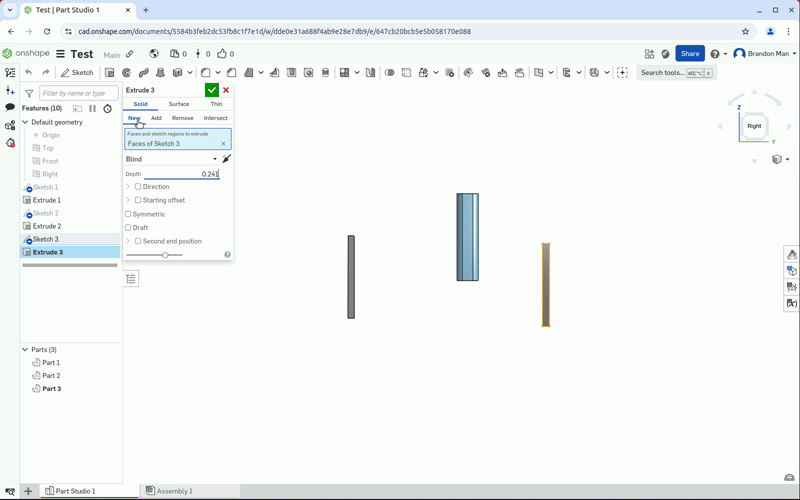
key(enter)
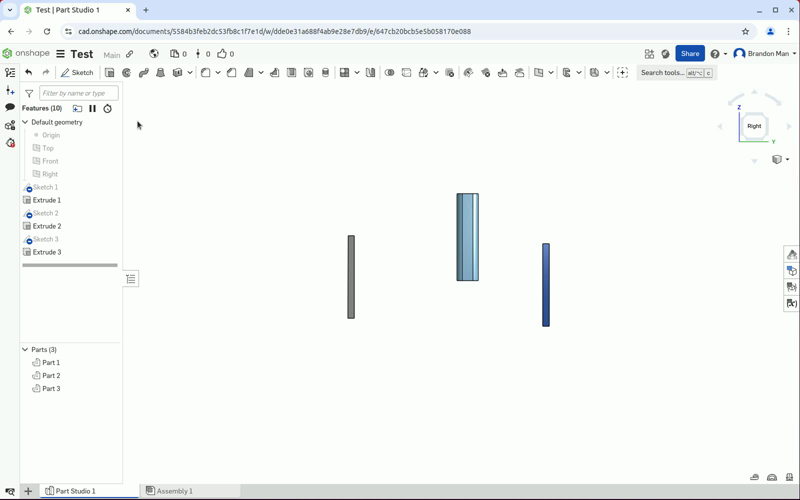
key(shift+h)
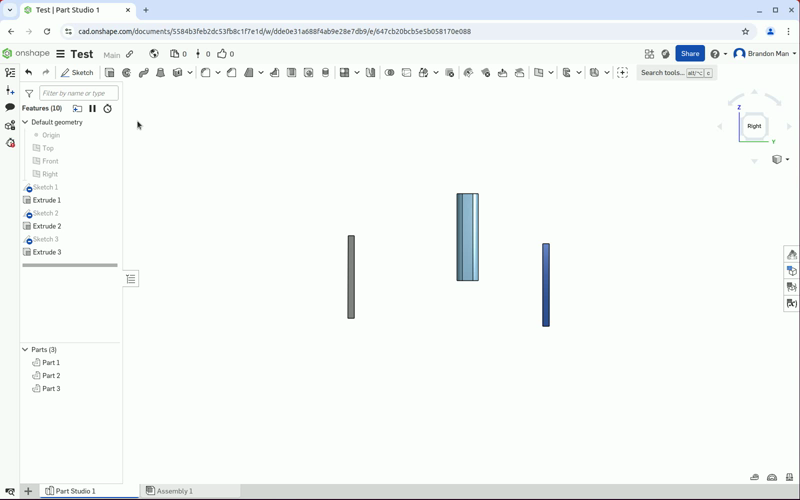
key(shift+h)
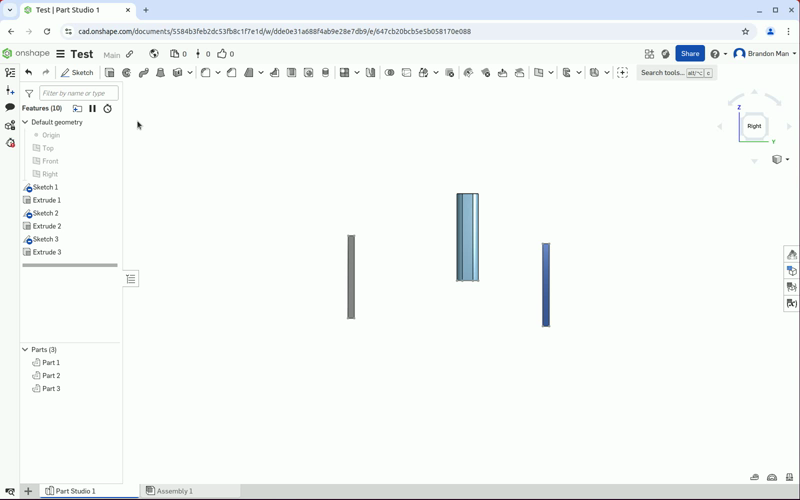
key(shift+7)
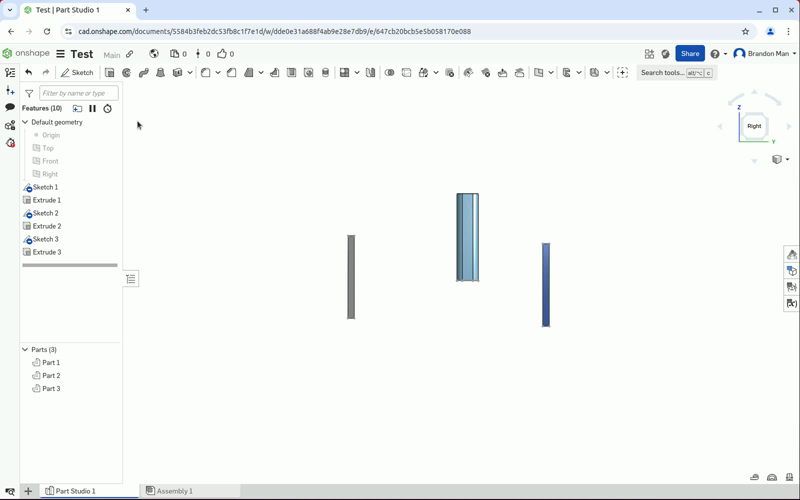
key(right, 2)
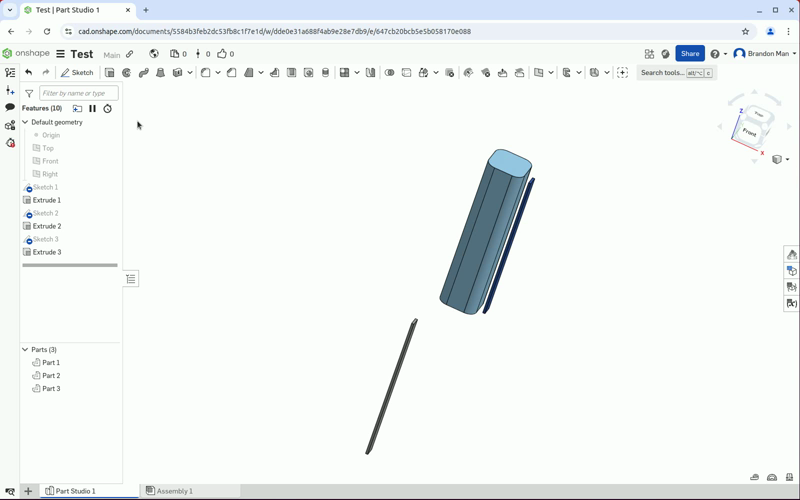
key(down, 2)
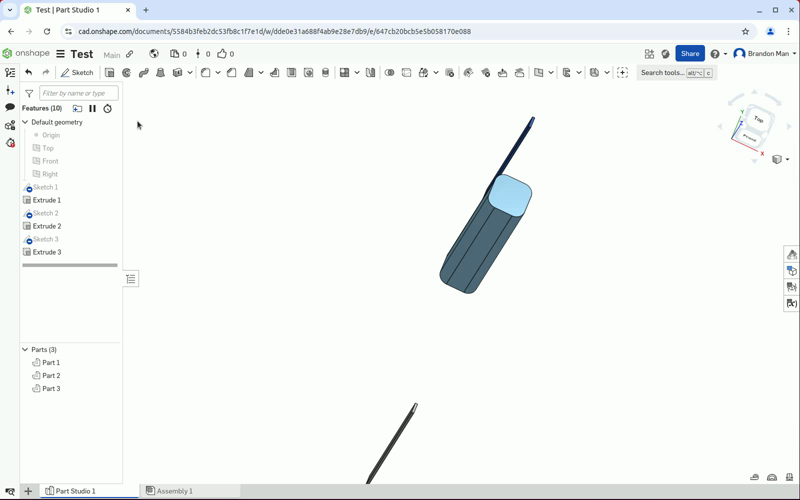
key(up, 2)
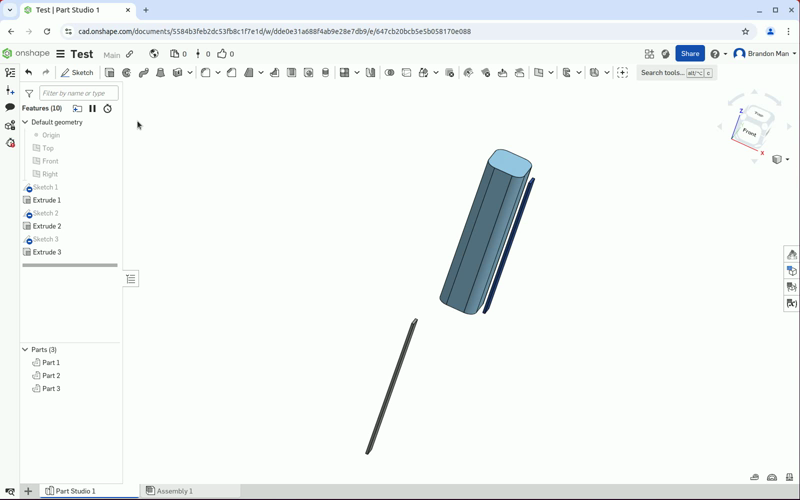
key(left, 2)
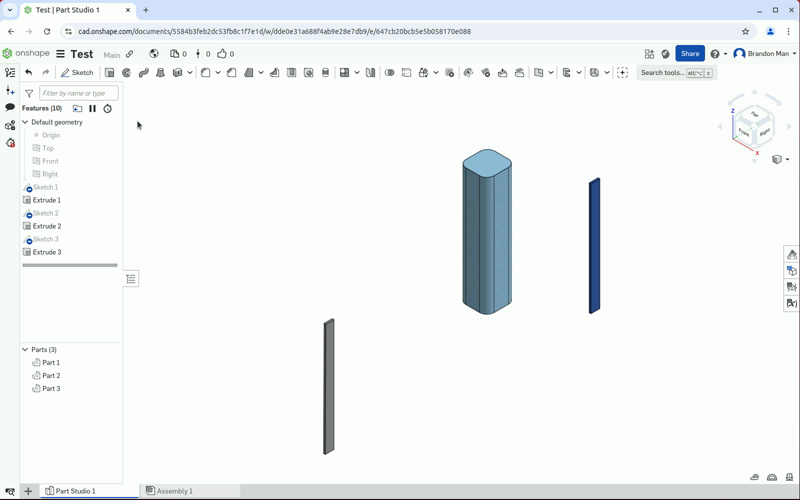
mouse_move(73, 189)
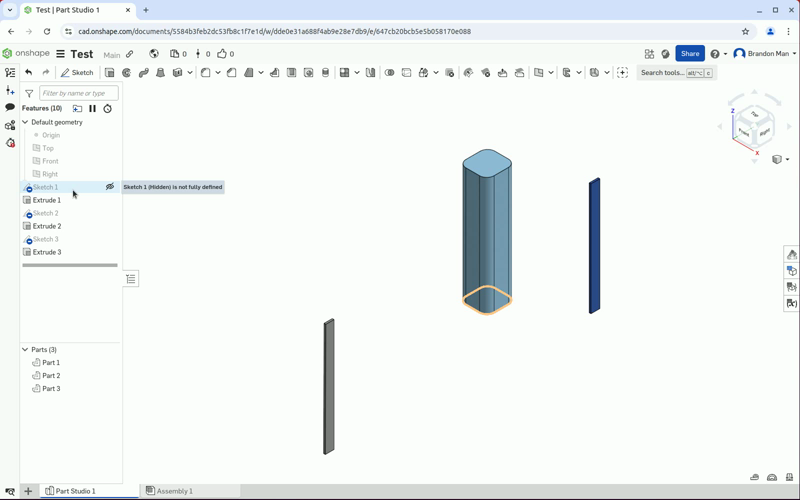
click(73, 189)